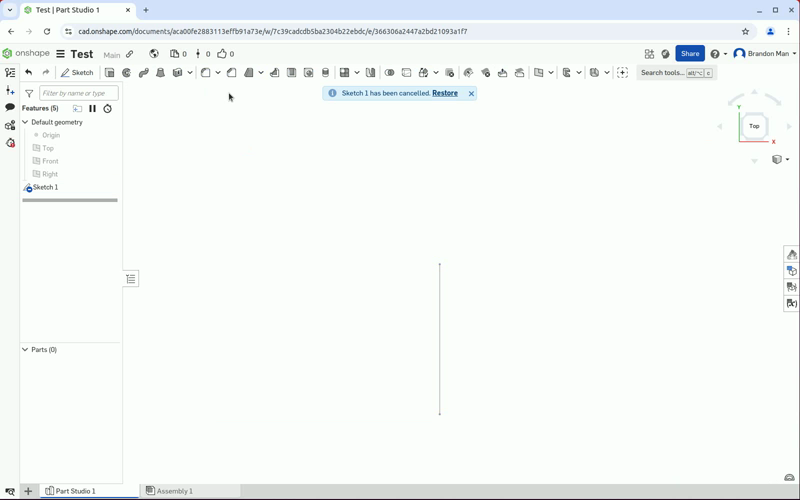
key(shift+h)
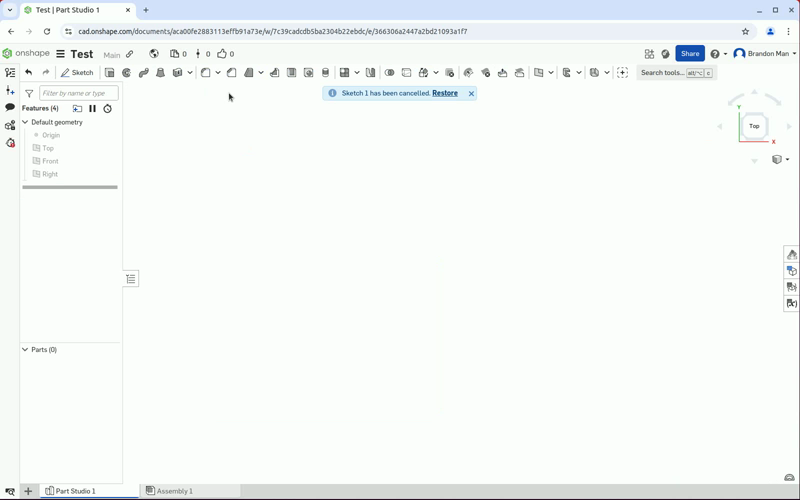
key(shift+s)
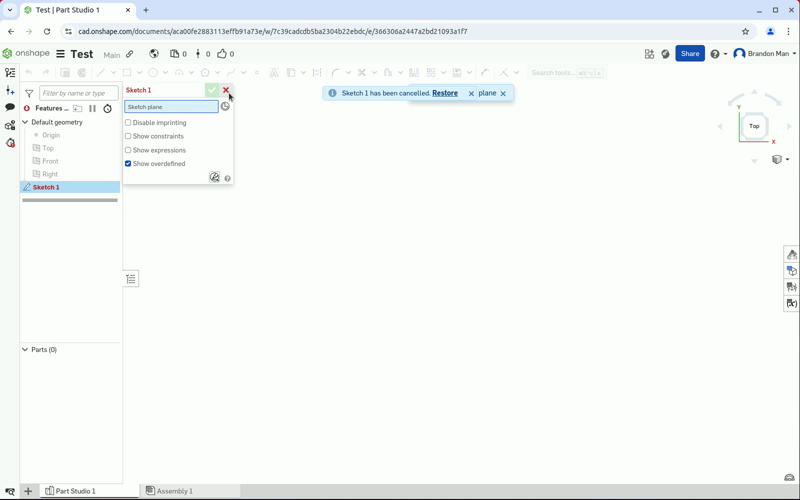
mouse_move(73, 150)
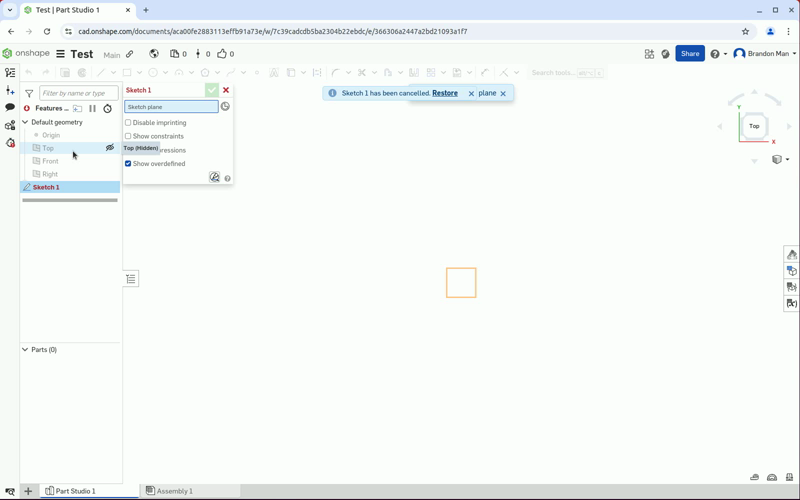
click(73, 150)
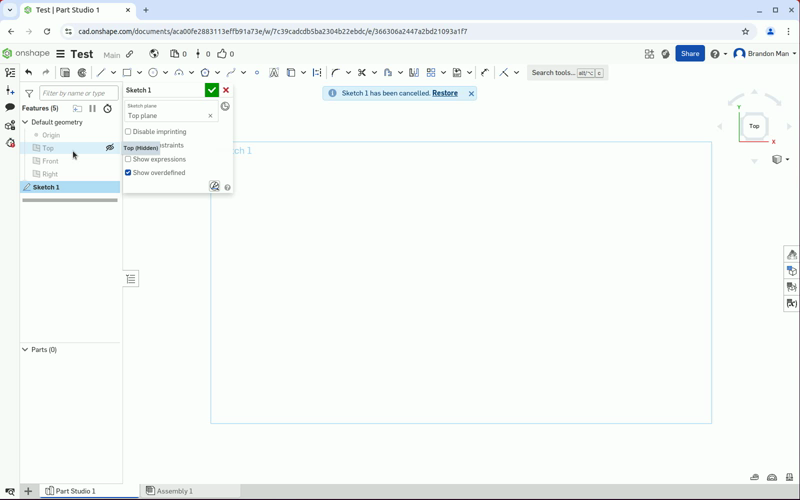
mouse_move(73, 352)
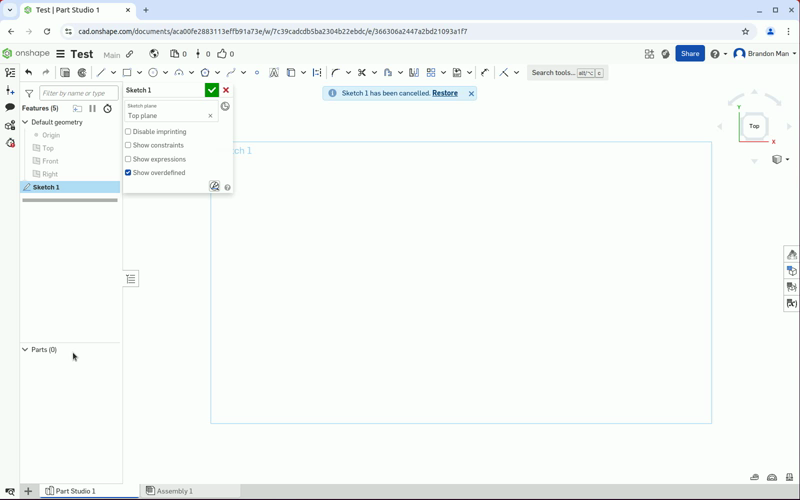
key(y)
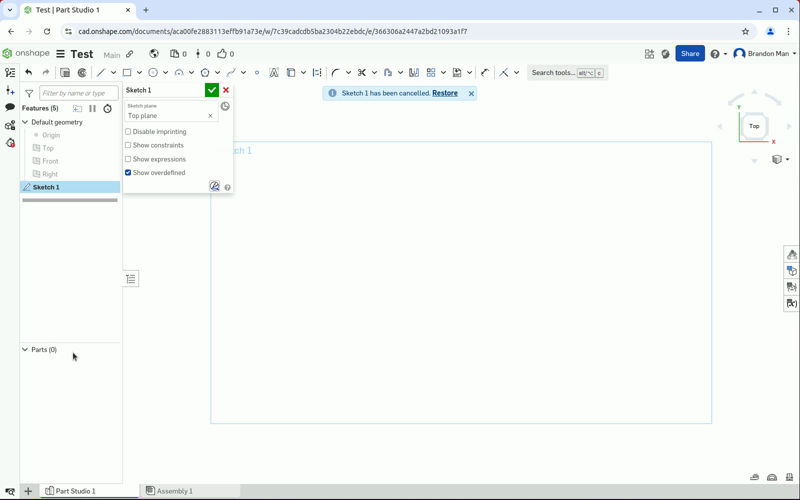
key(l)
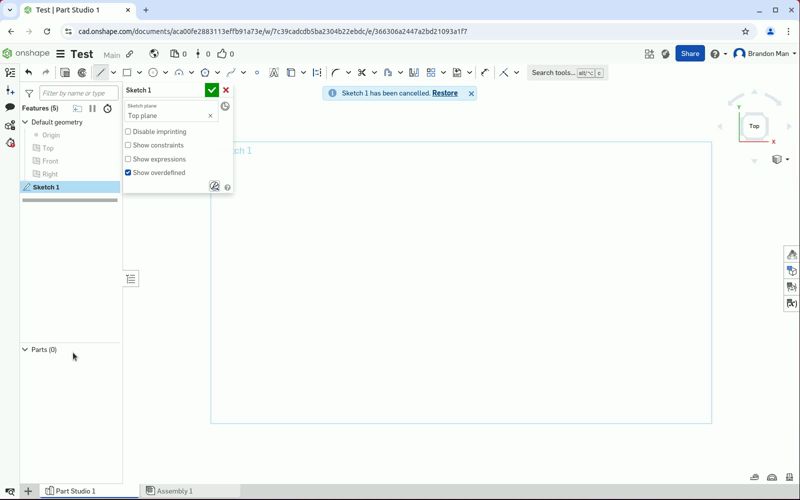
key_down(shift)
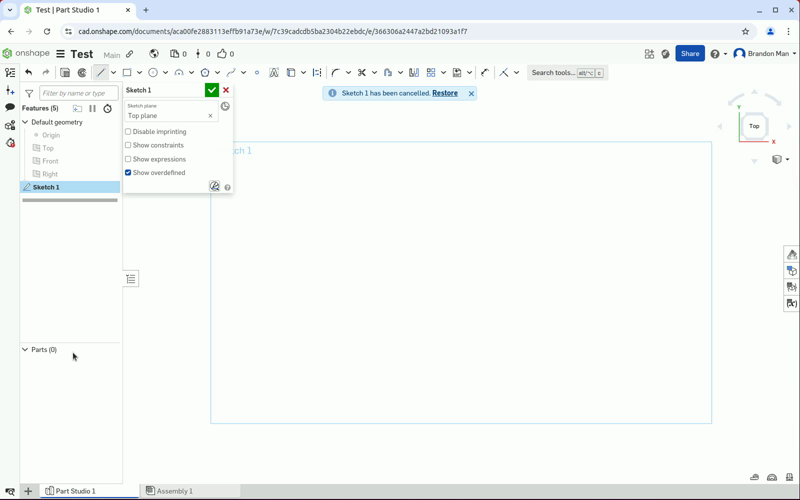
mouse_move(355, 328)
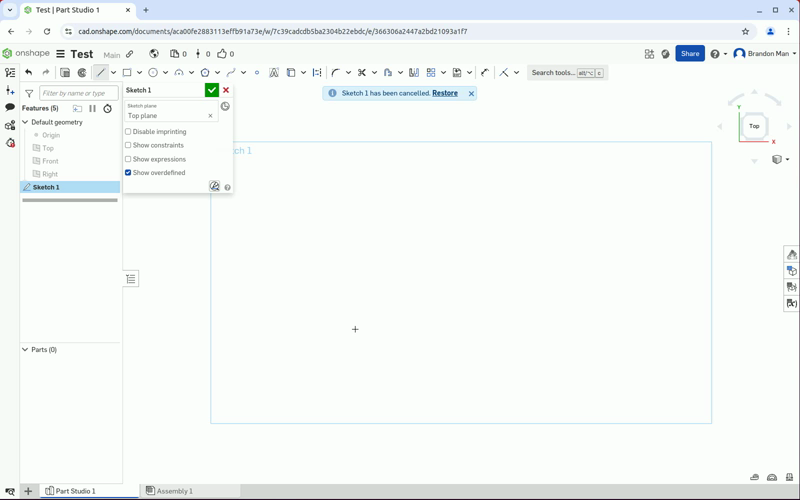
click(355, 328)
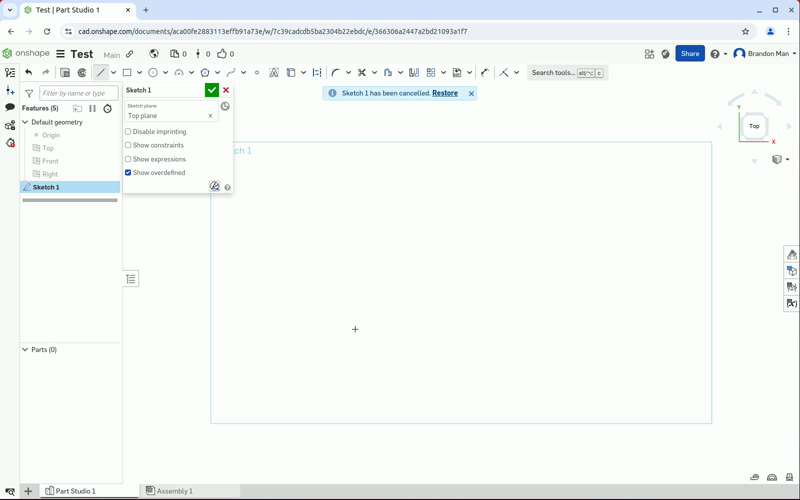
key_up(shift)
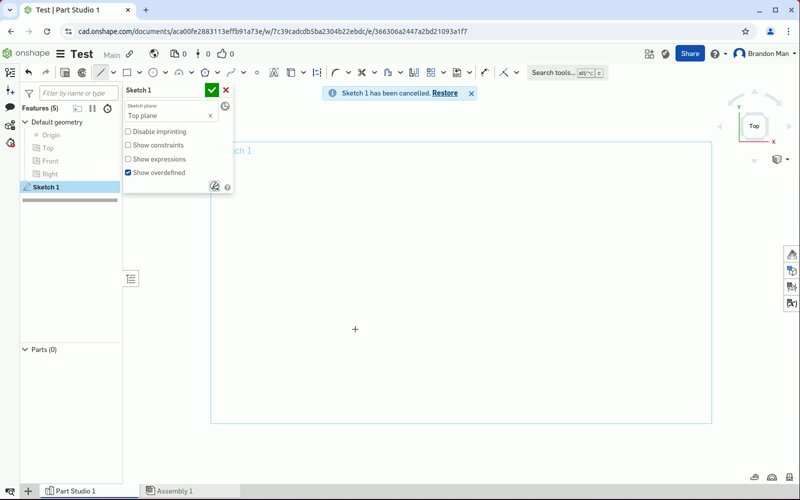
key_down(shift)
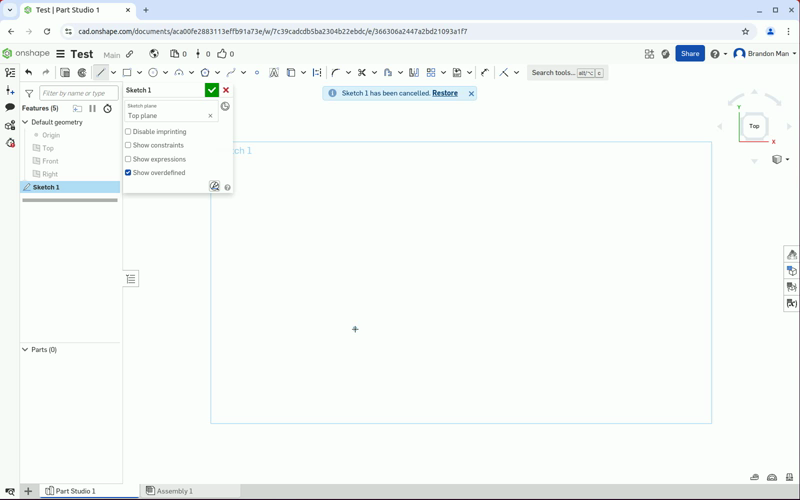
mouse_move(572, 328)
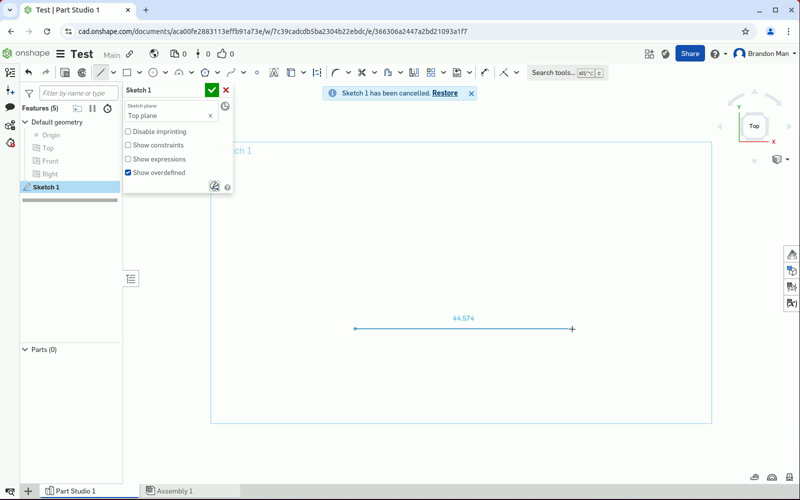
click(572, 328)
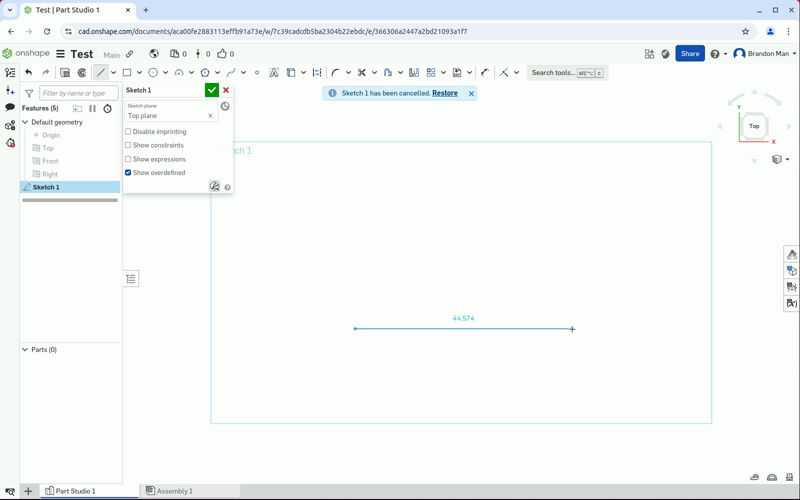
key_up(shift)
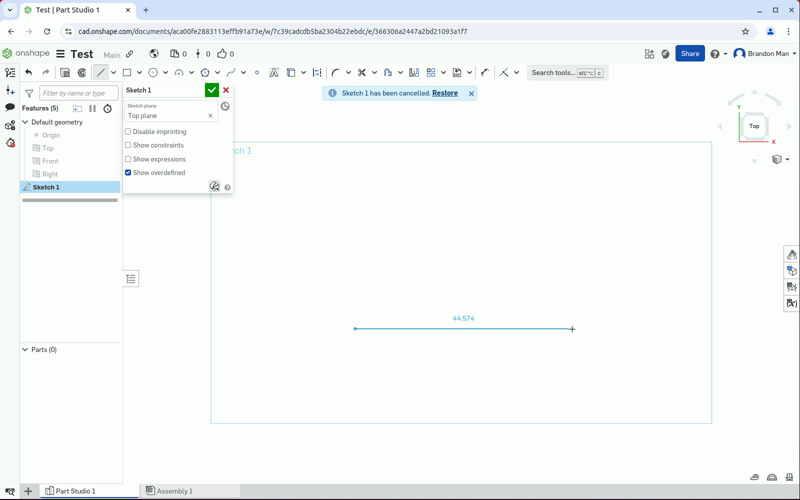
key_down(shift)
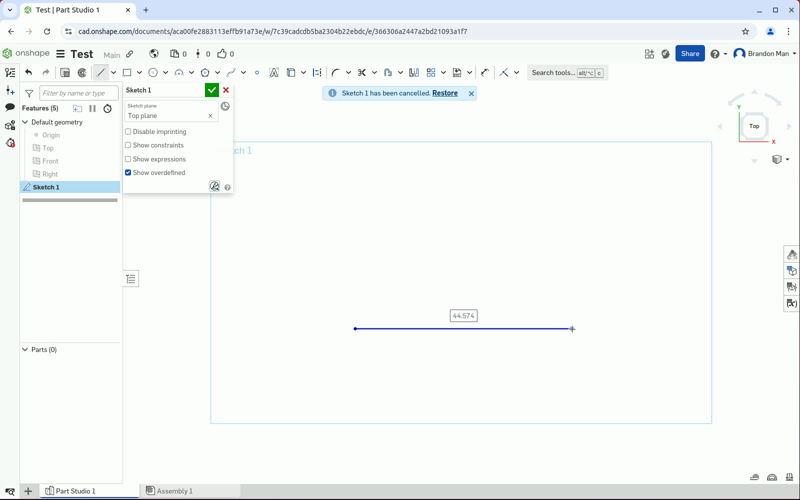
mouse_move(572, 212)
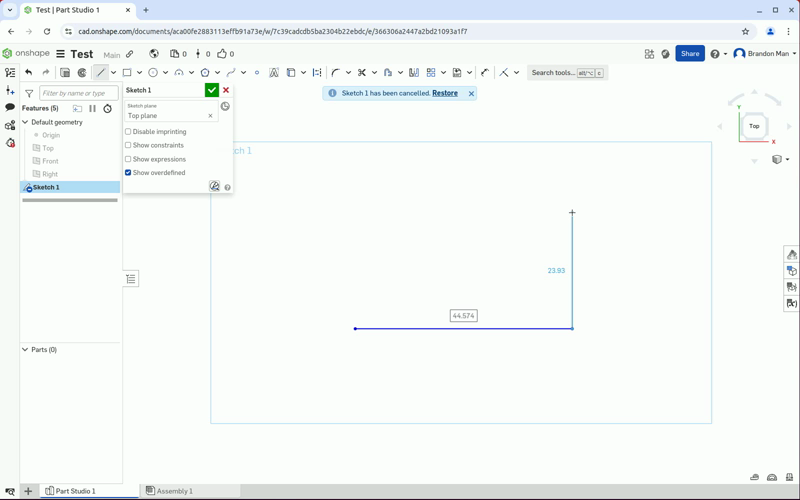
click(572, 212)
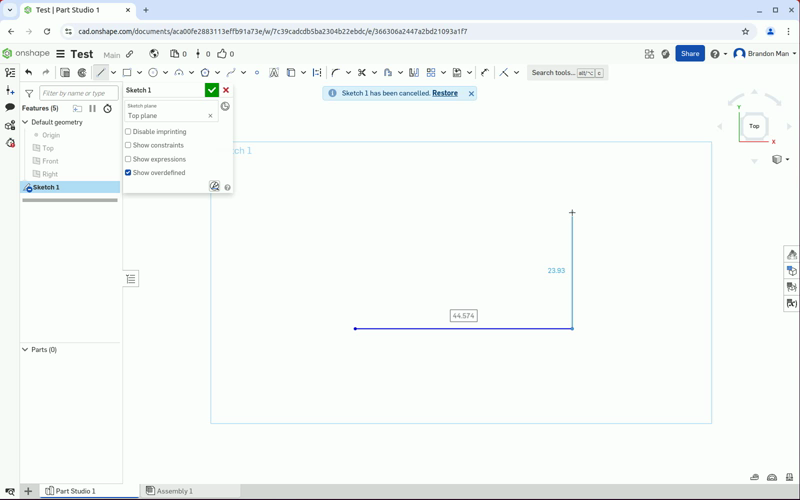
key_up(shift)
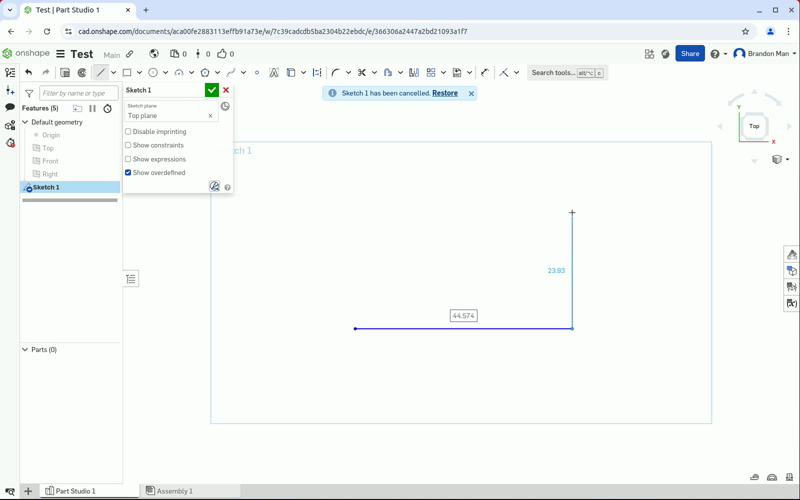
key_down(shift)
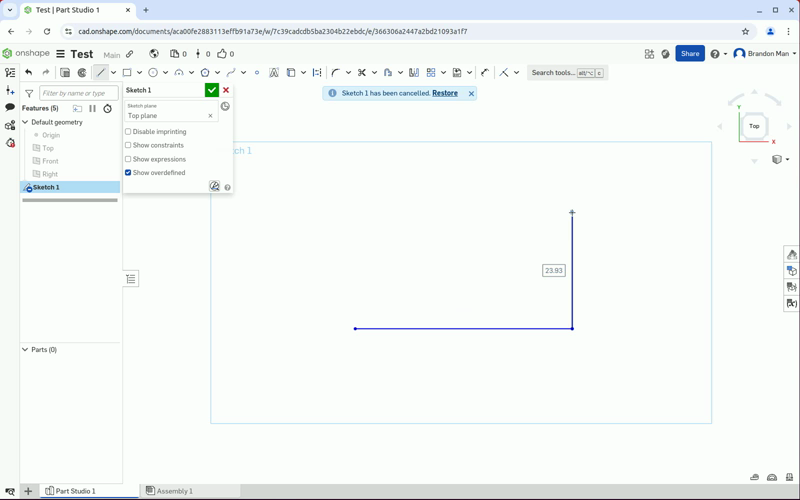
mouse_move(355, 212)
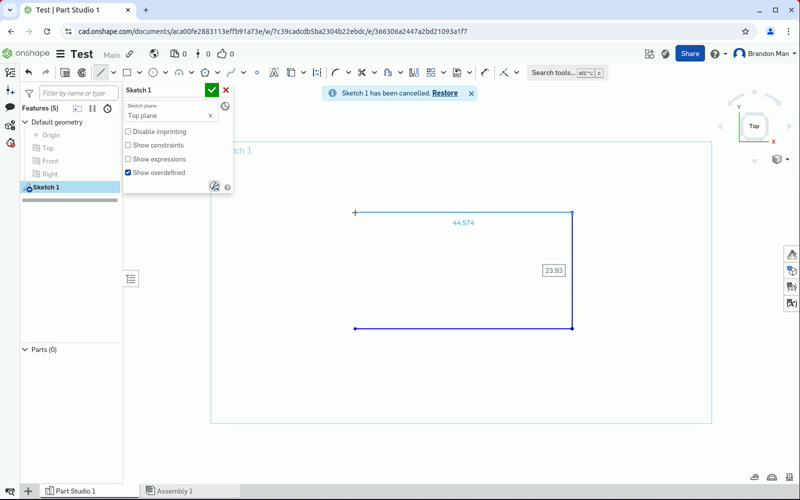
click(355, 212)
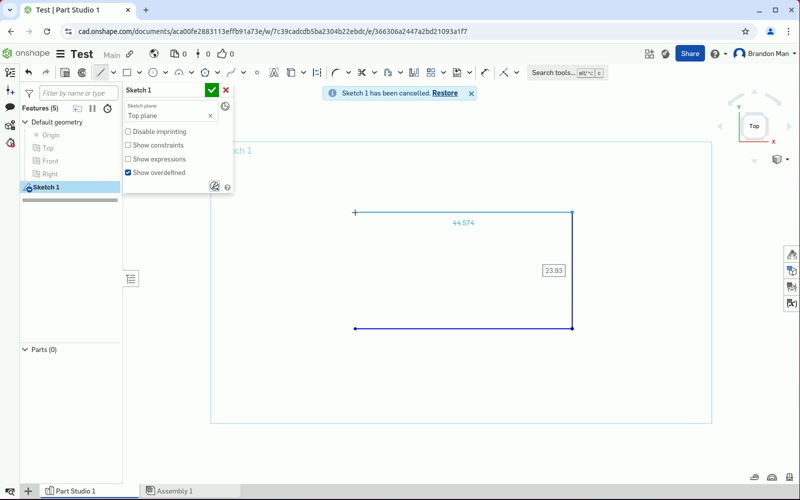
key_up(shift)
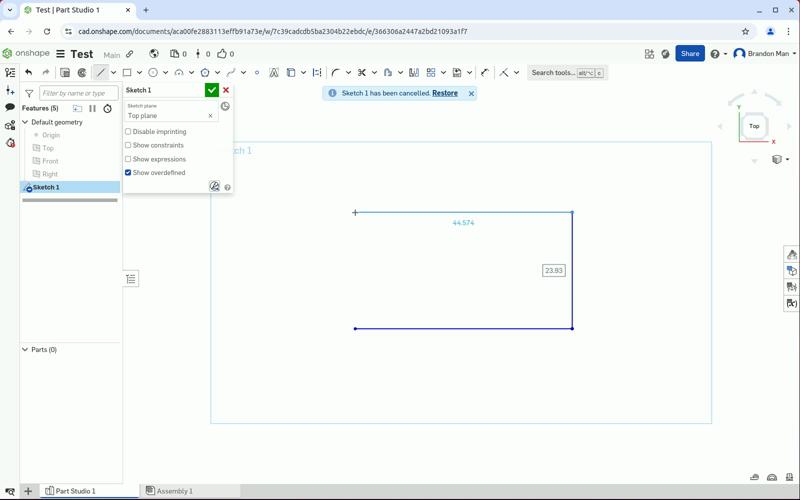
key_down(shift)
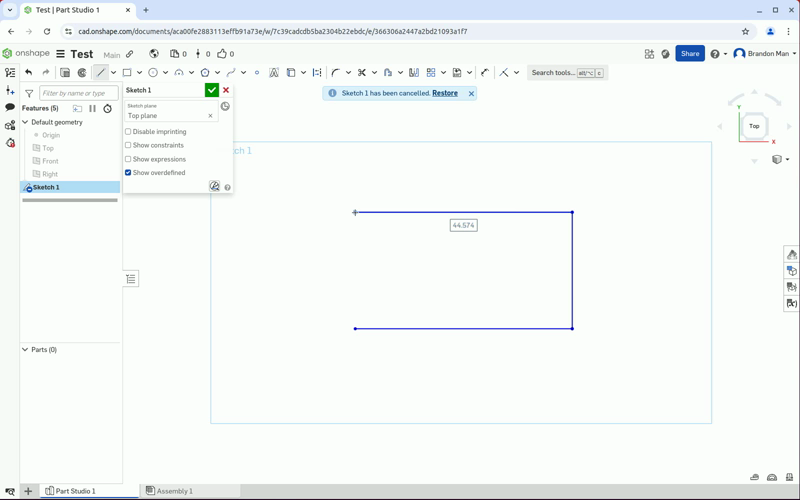
mouse_move(355, 328)
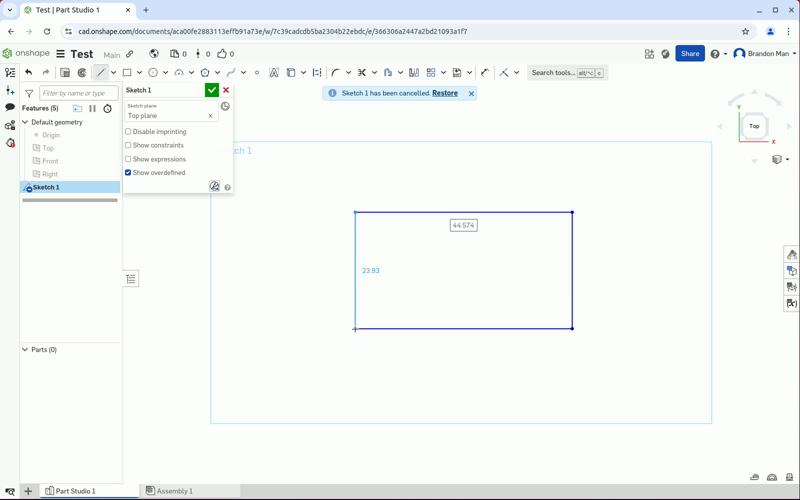
key_up(shift)
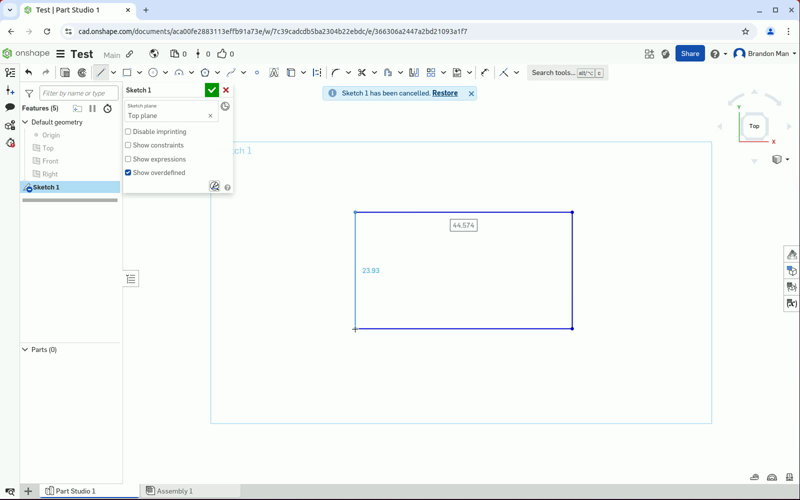
click(355, 328)
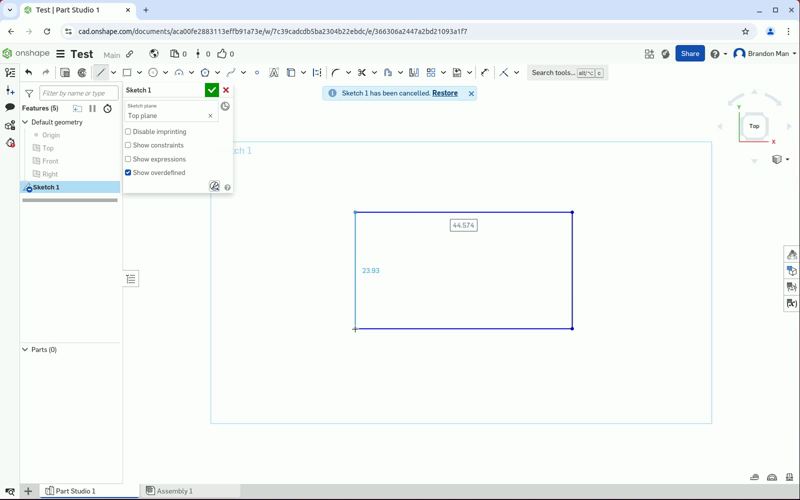
key(esc)
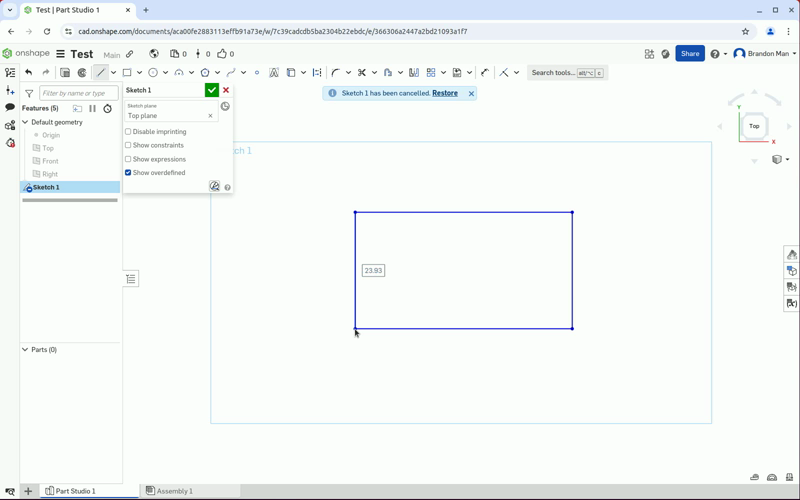
mouse_move(521, 231)
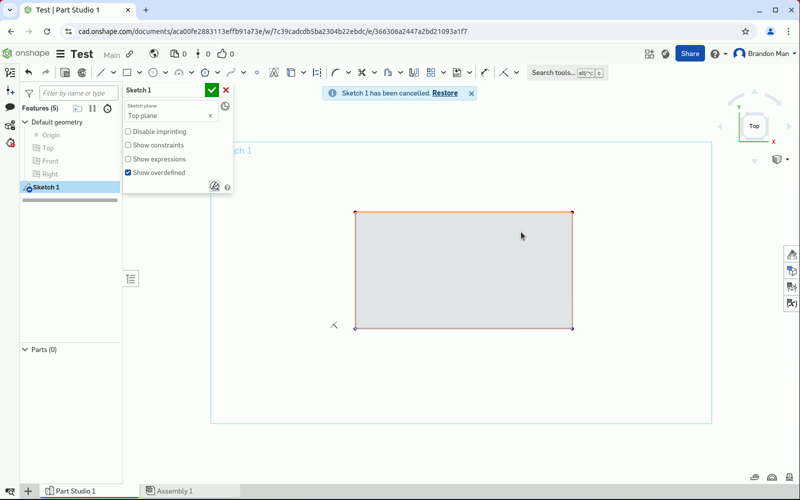
click(521, 231)
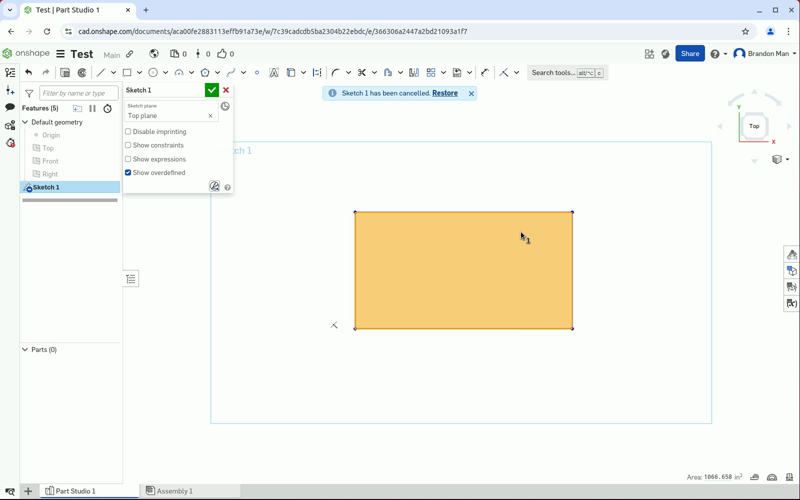
mouse_move(73, 352)
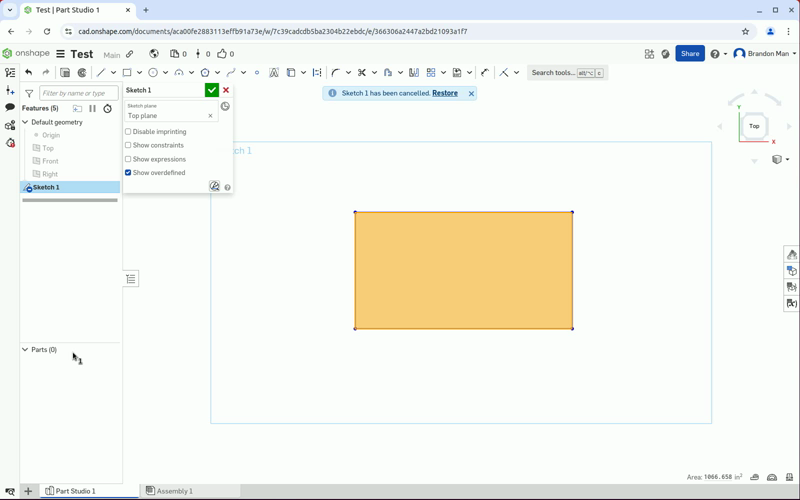
key(shift+y)
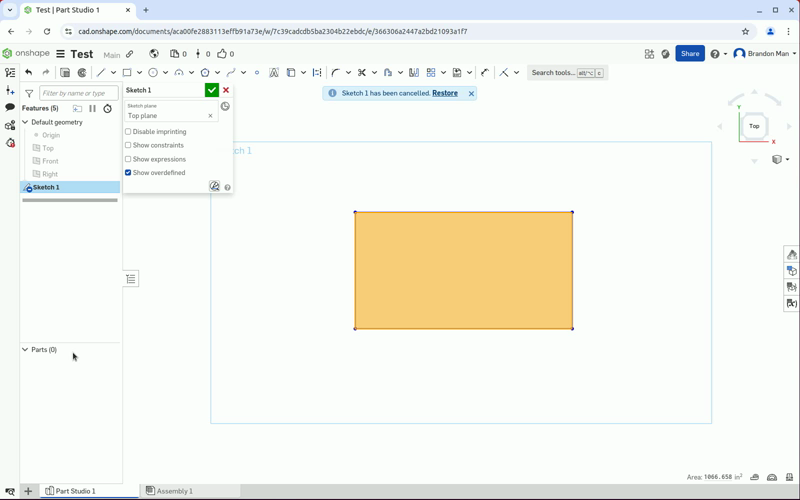
key(shift+e)
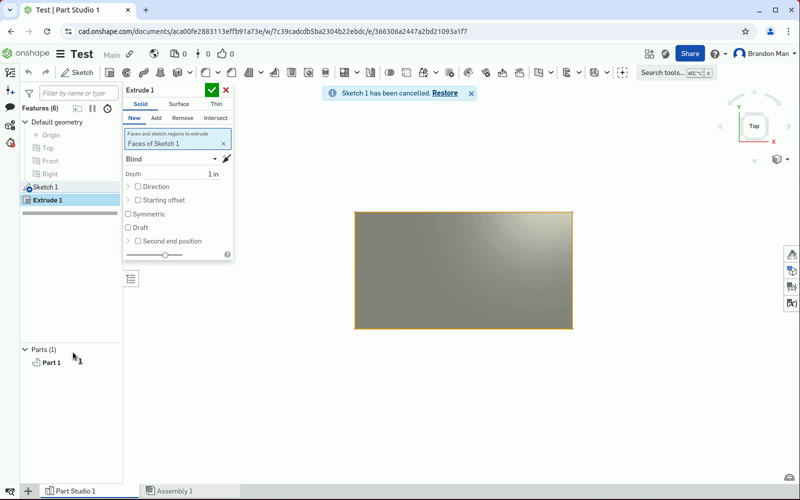
mouse_move(143, 106)
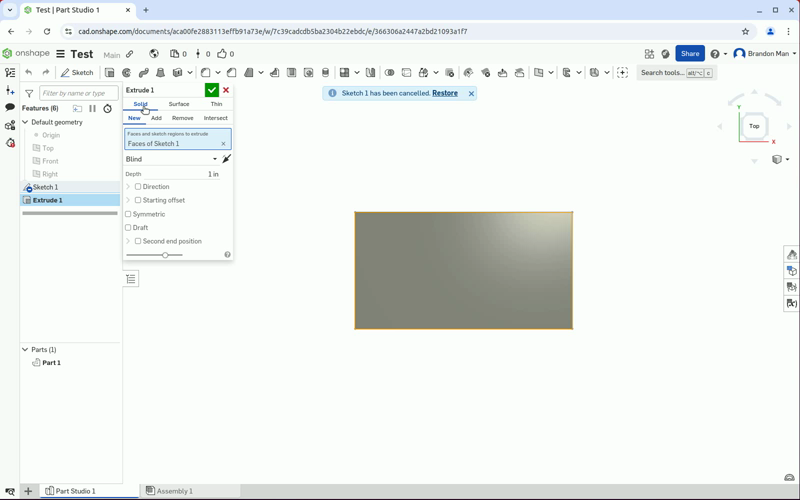
click(143, 106)
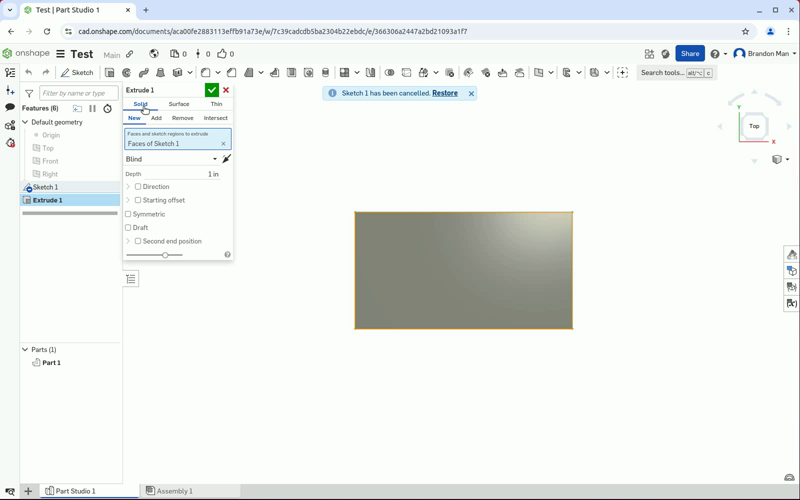
mouse_move(137, 120)
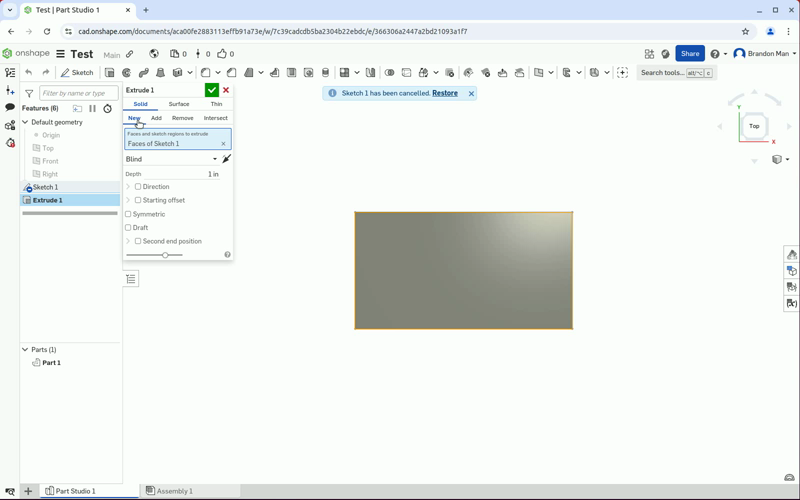
click(137, 120)
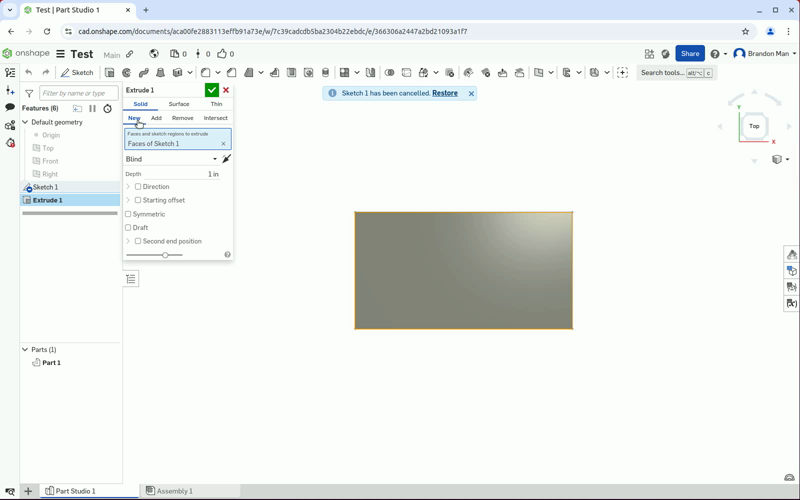
key(tab, 4)
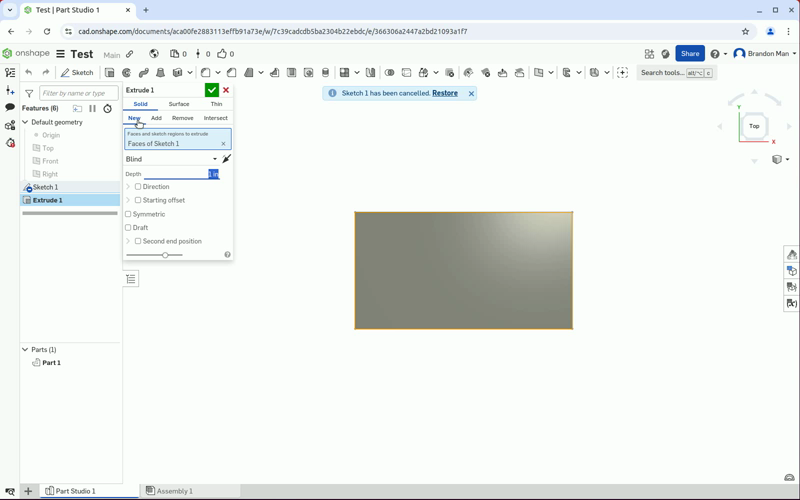
text(1.685)
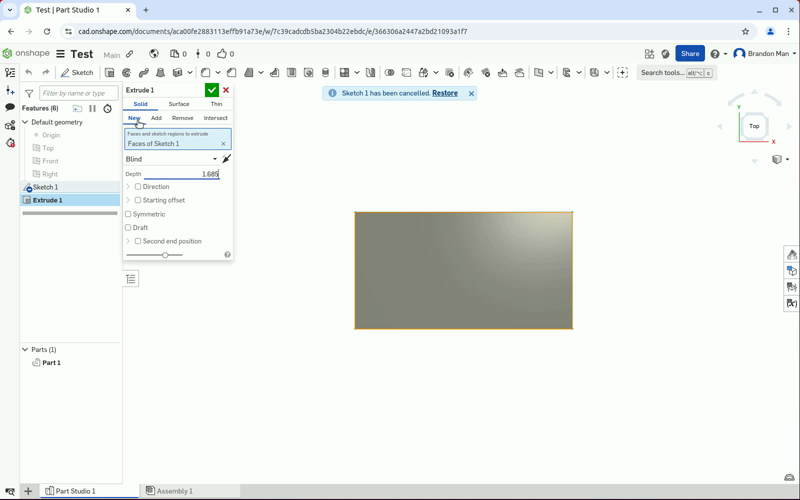
key(enter)
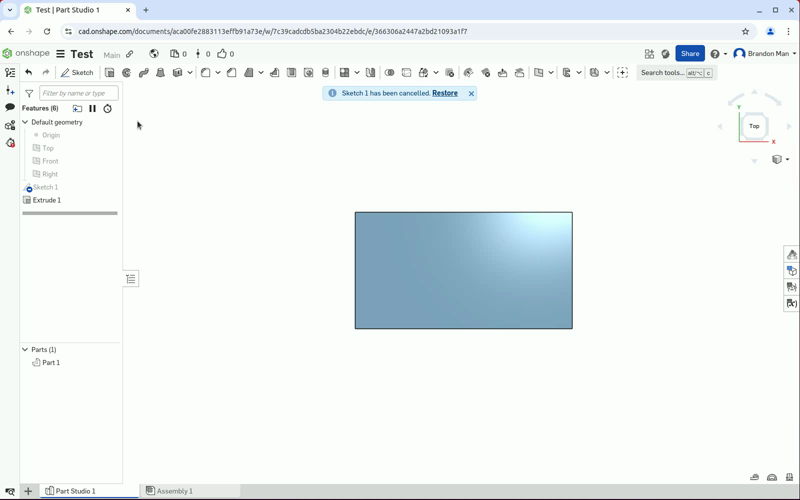
key(shift+h)
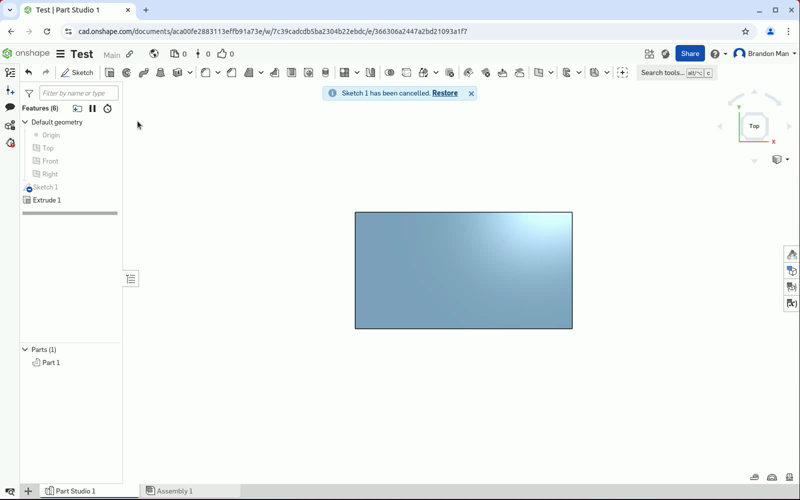
key(shift+h)
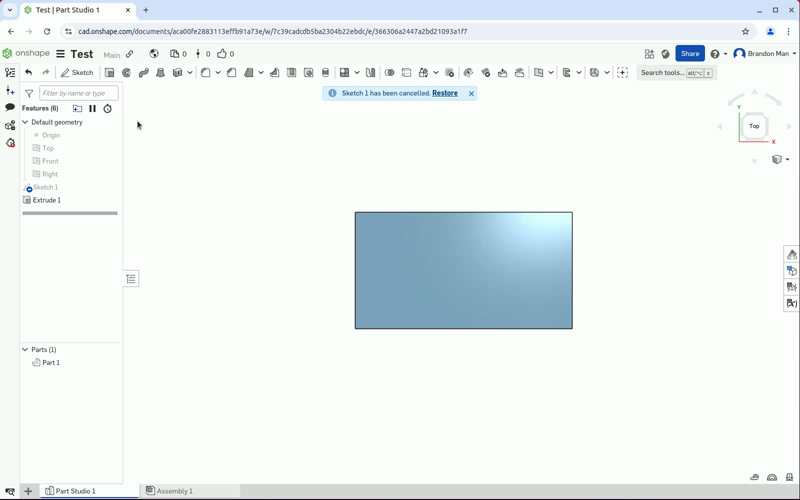
mouse_move(73, 189)
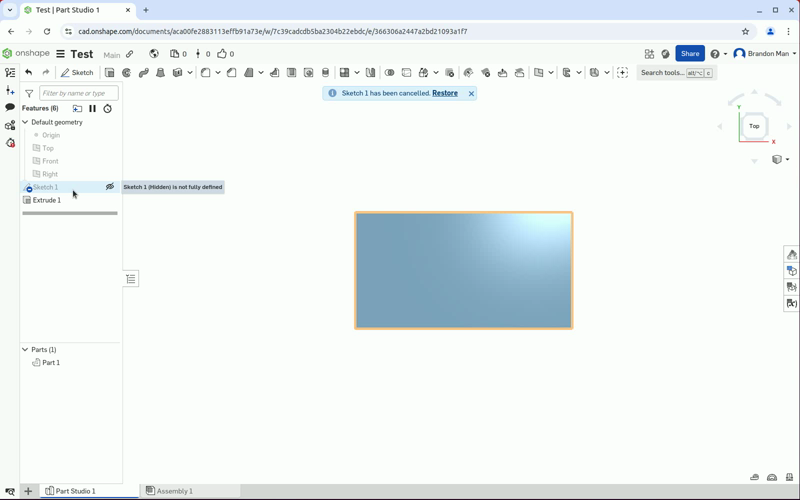
click(73, 189)
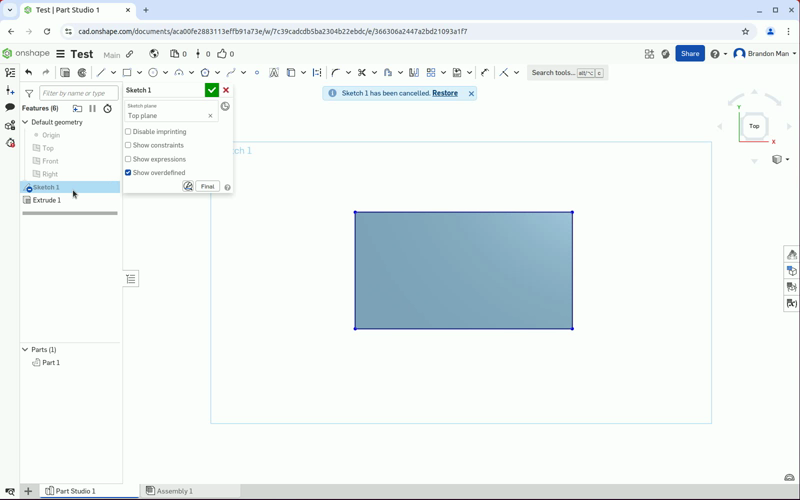
mouse_move(229, 92)
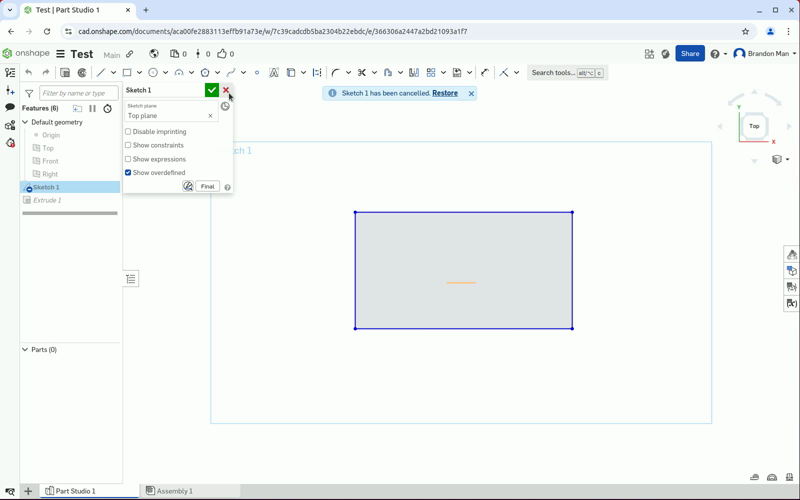
click(229, 92)
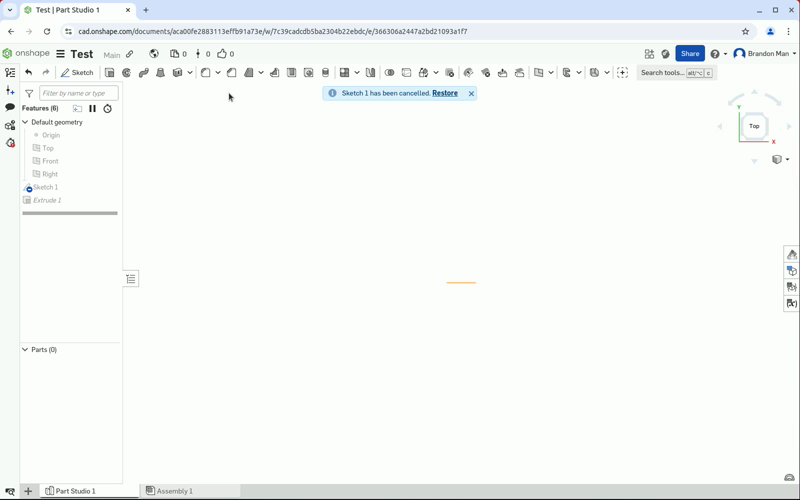
mouse_move(541, 75)
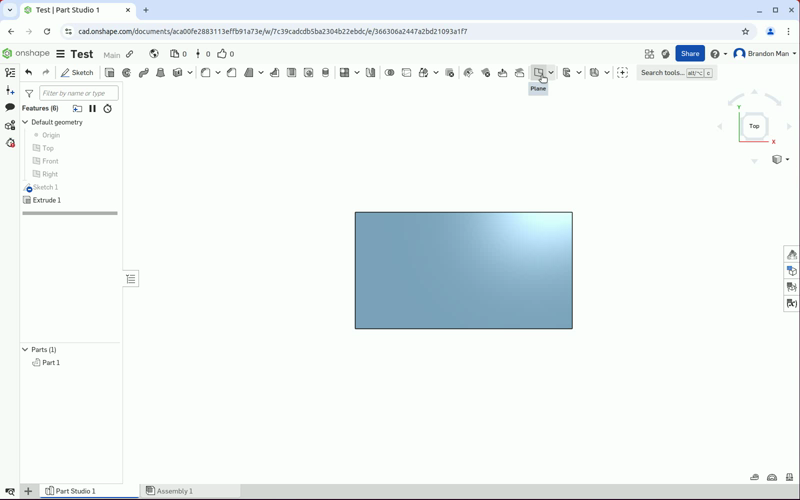
click(541, 75)
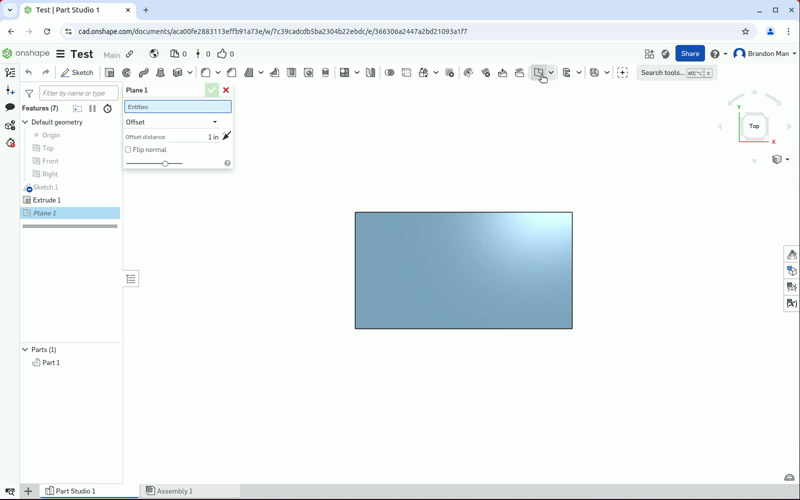
mouse_move(73, 150)
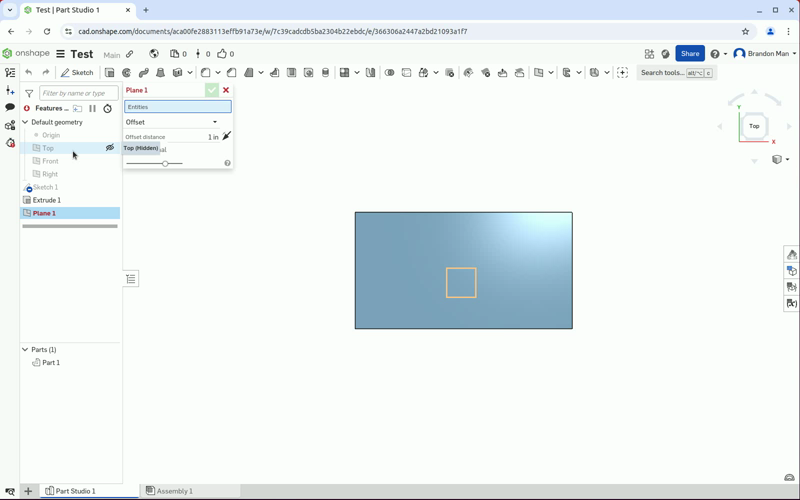
click(73, 150)
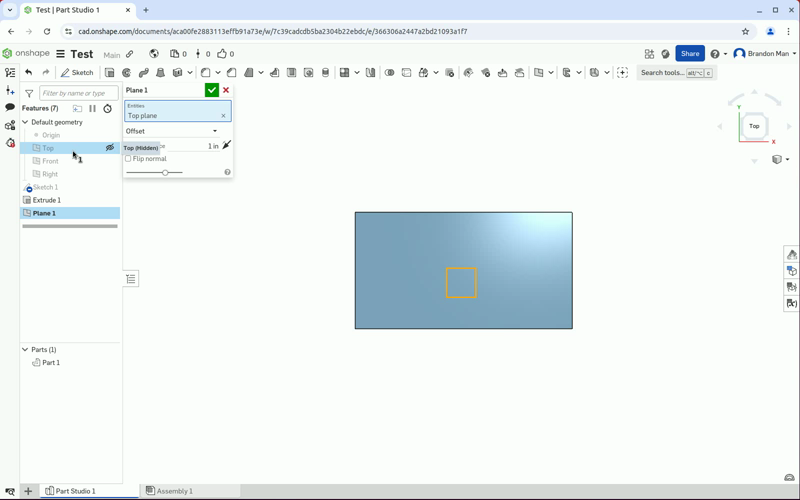
key(tab, 2)
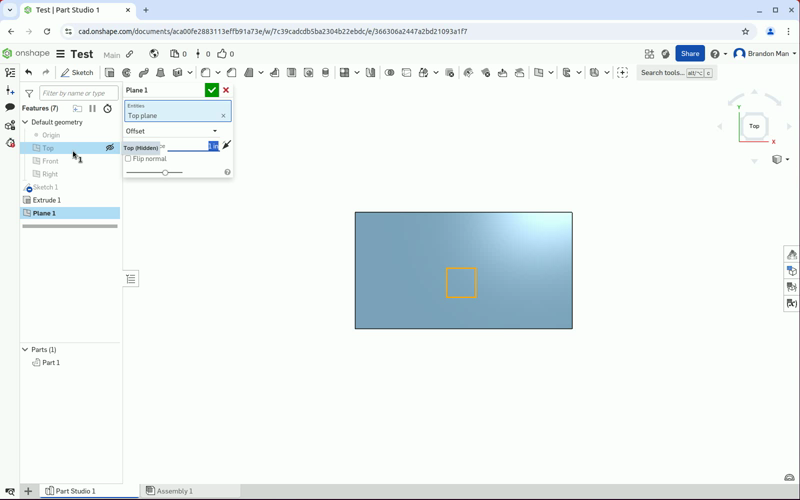
text(1.695)
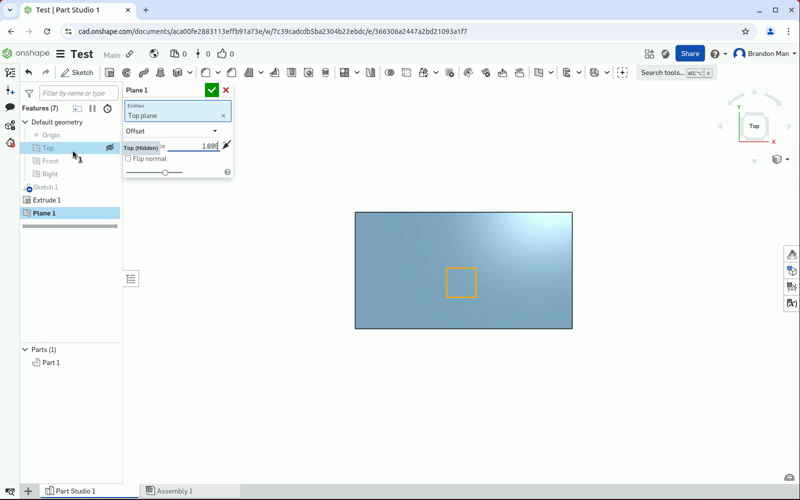
key(enter, 2)
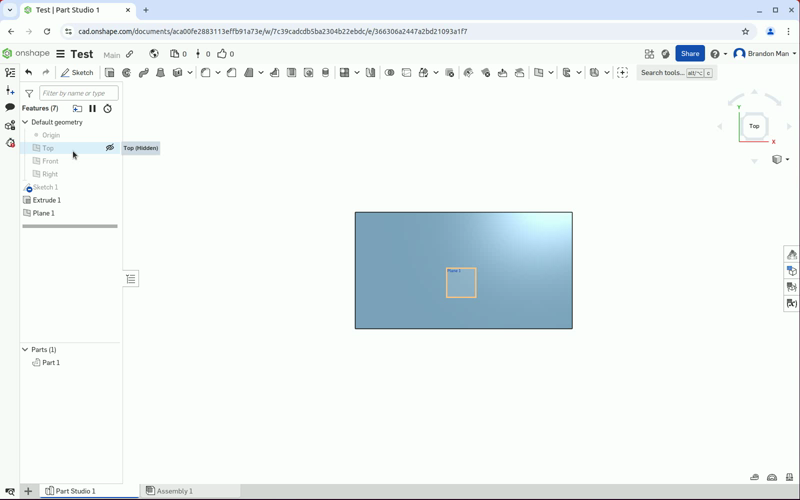
key(shift+s)
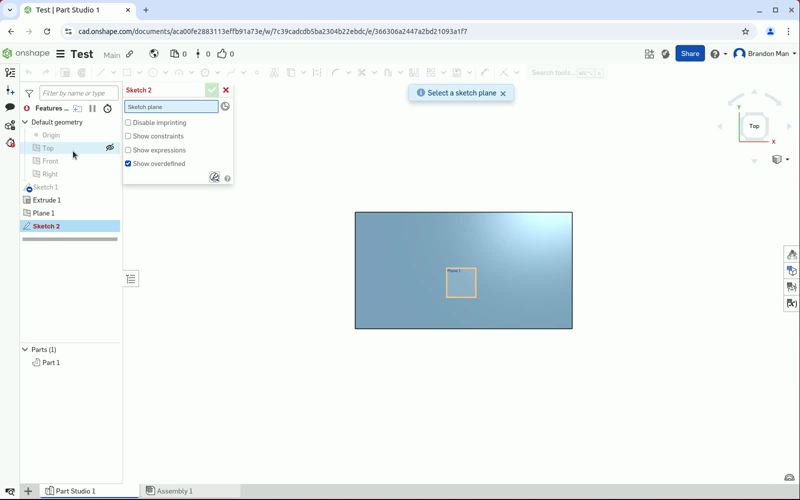
mouse_move(73, 215)
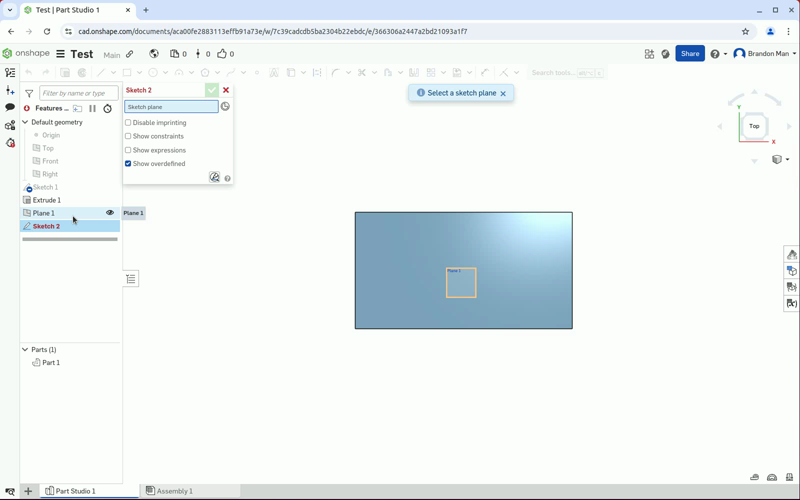
click(73, 215)
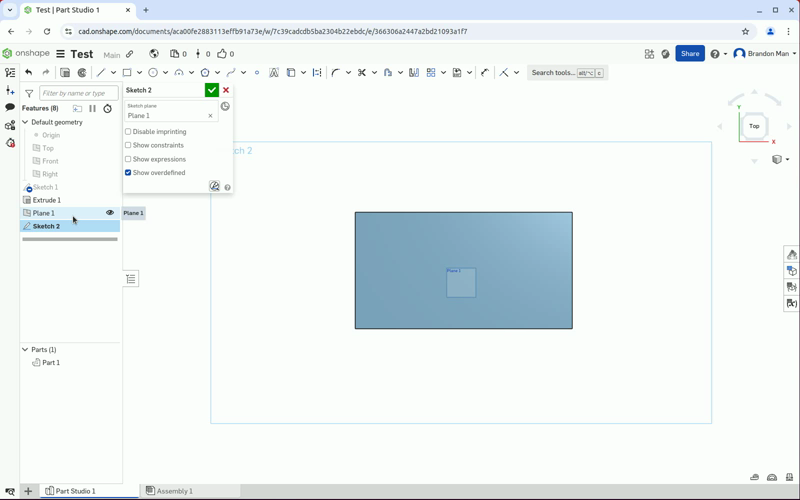
mouse_move(73, 352)
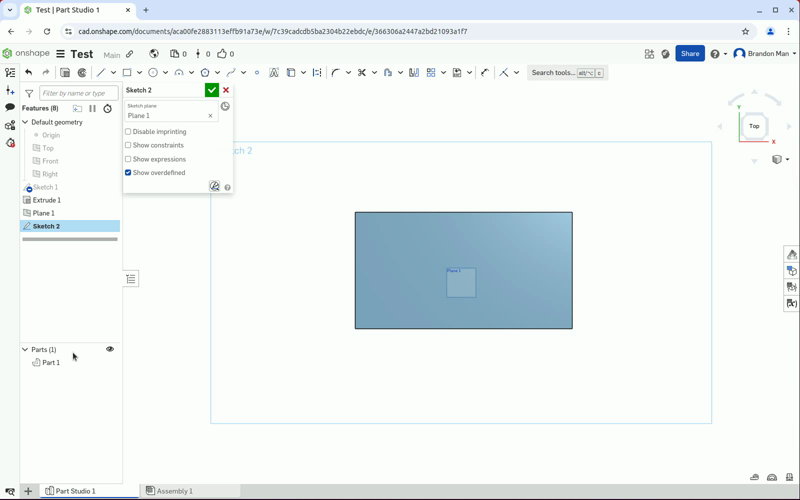
key(y)
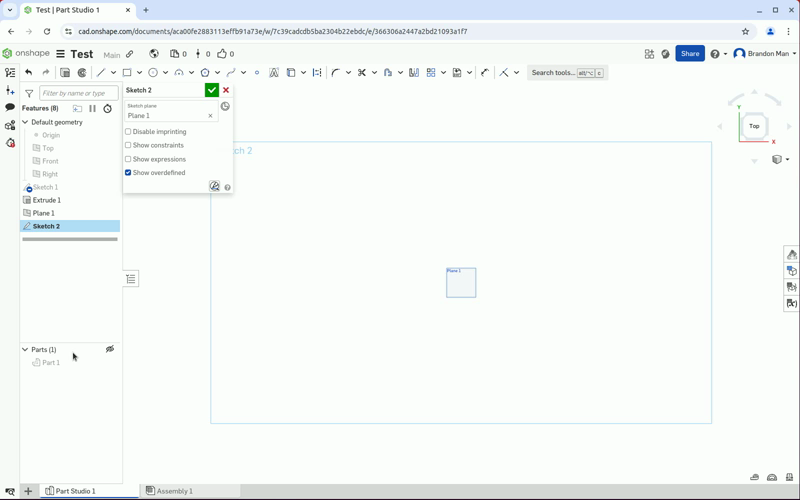
key(l)
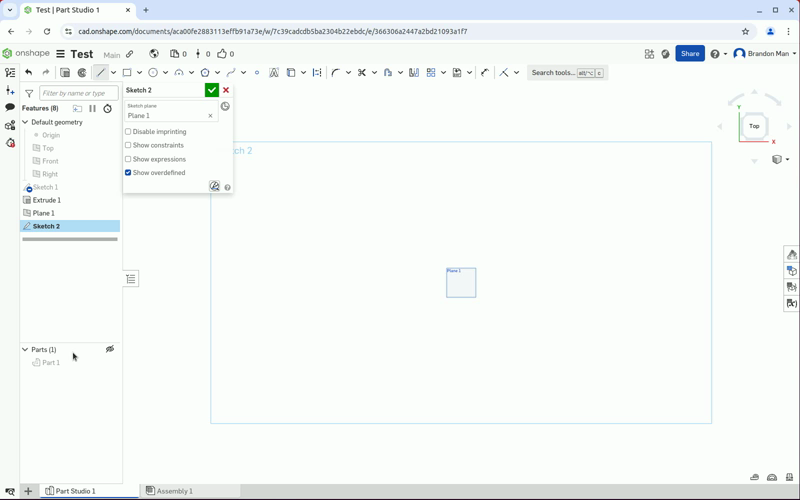
key_down(shift)
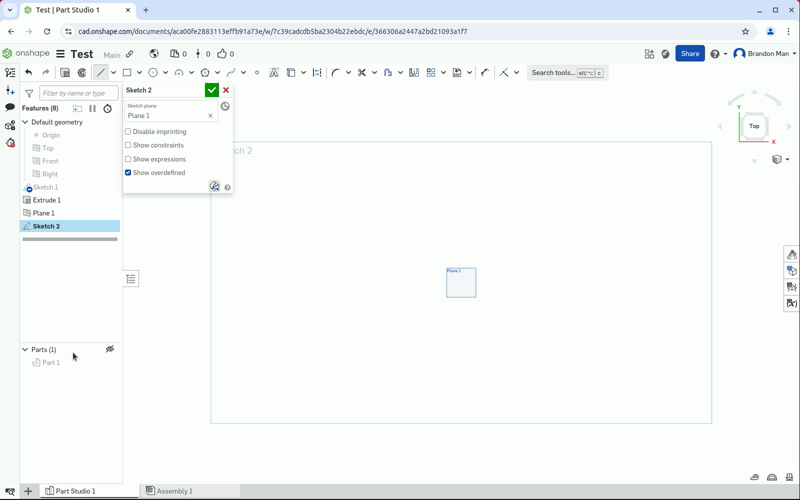
mouse_move(363, 237)
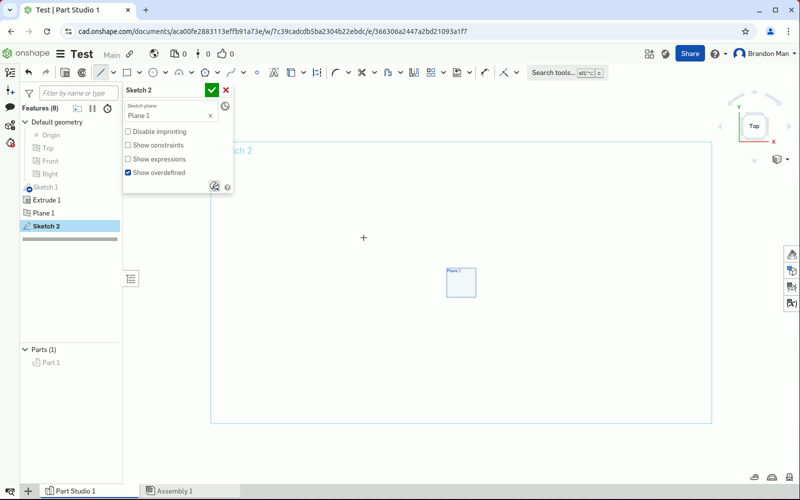
click(363, 237)
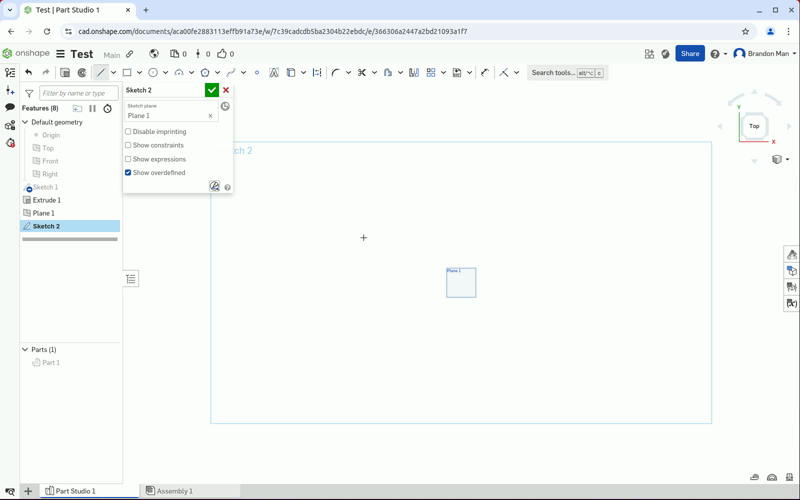
key_up(shift)
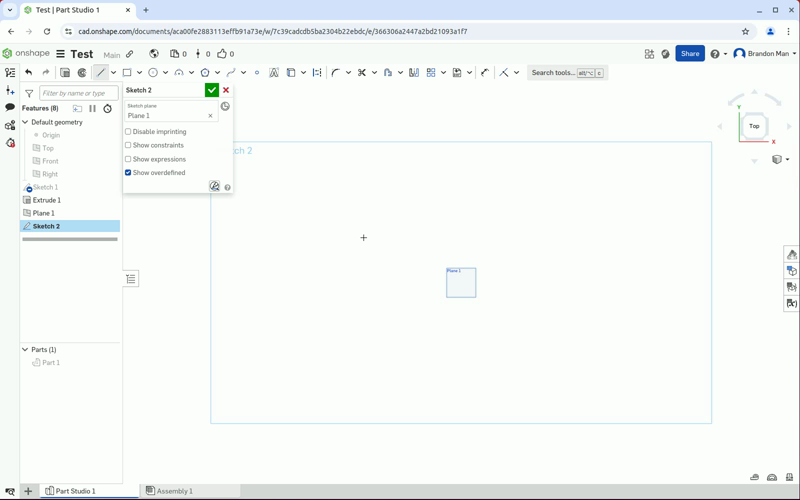
key_down(shift)
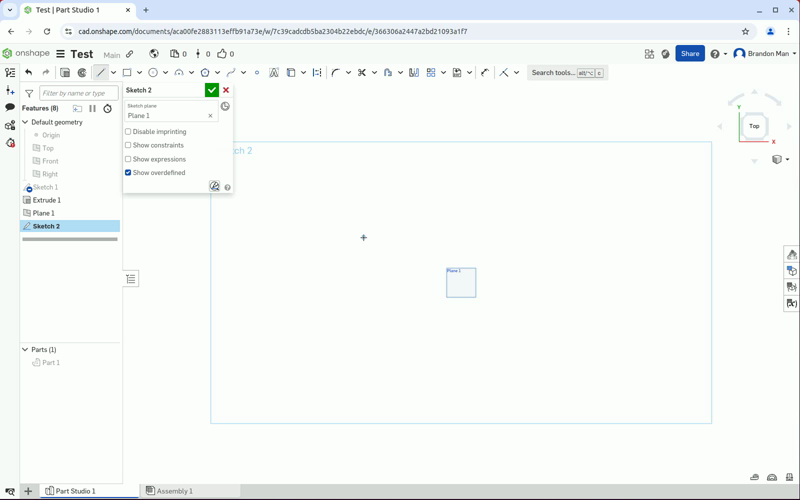
mouse_move(393, 237)
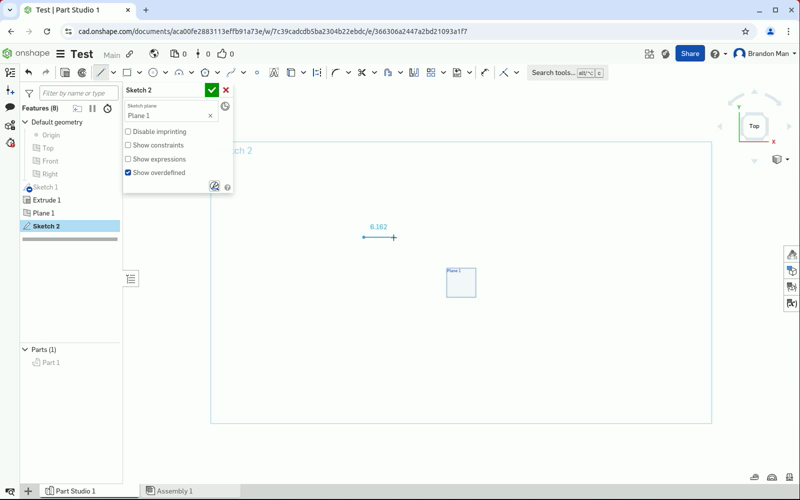
mouse_move(384, 237)
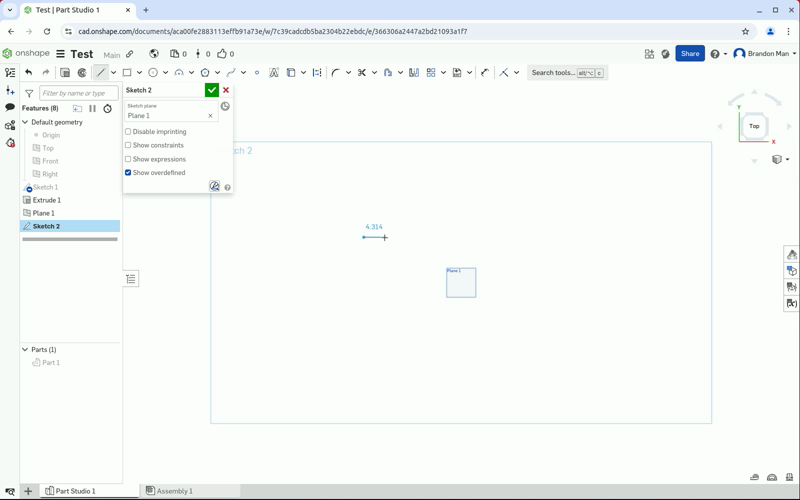
click(384, 237)
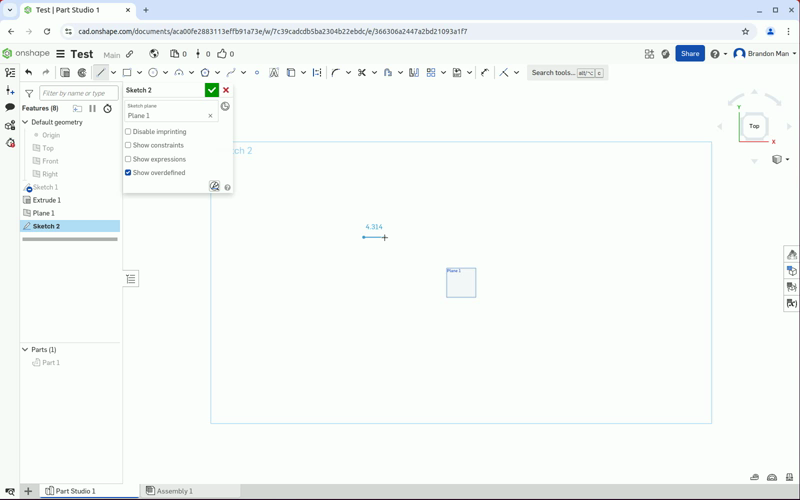
key_up(shift)
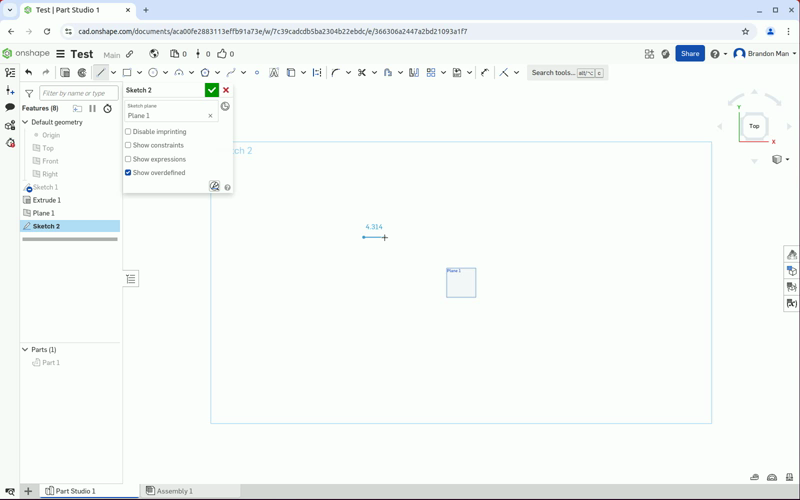
key_down(shift)
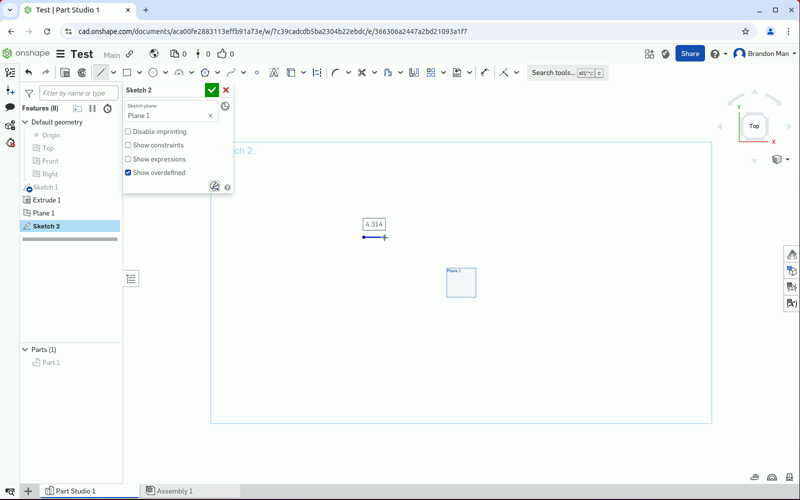
mouse_move(414, 237)
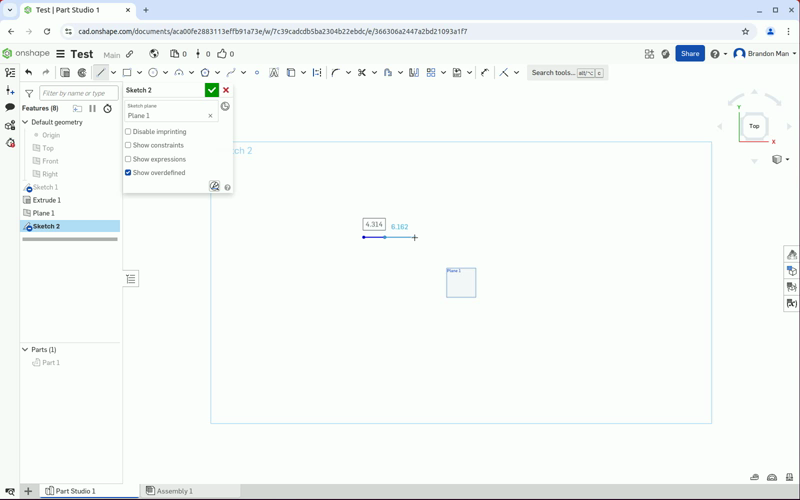
mouse_move(384, 216)
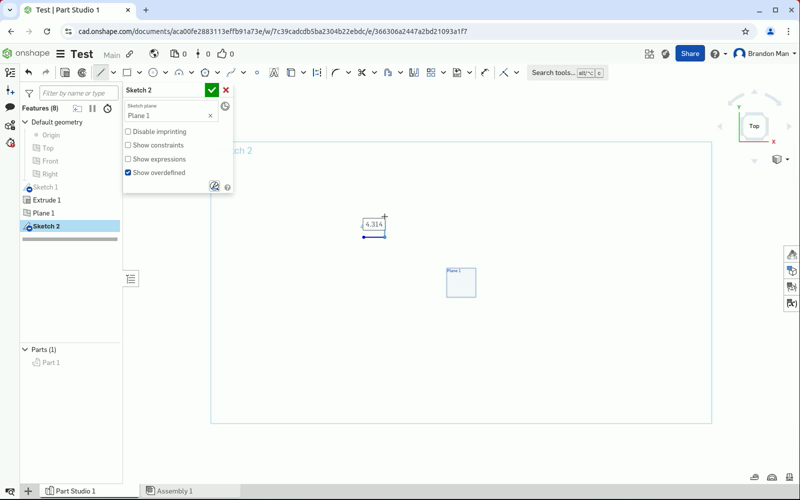
click(384, 216)
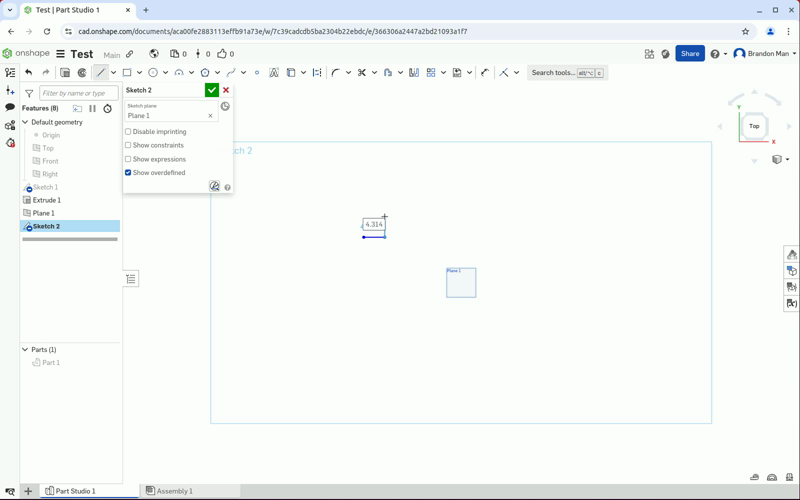
key_up(shift)
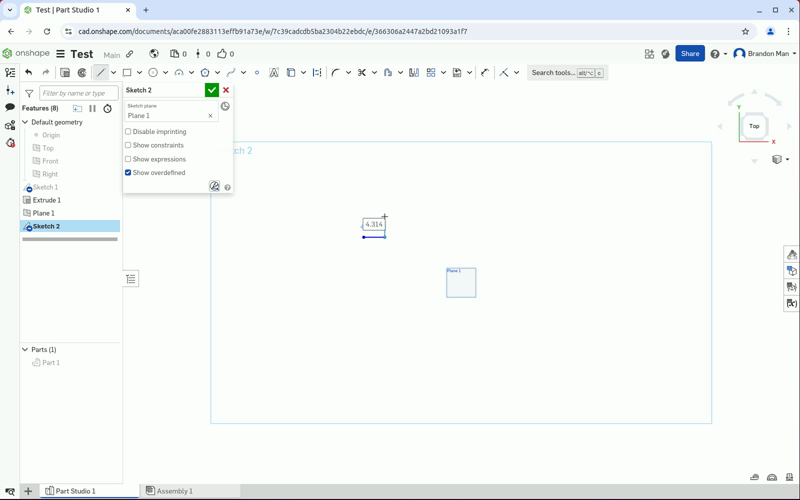
key_down(shift)
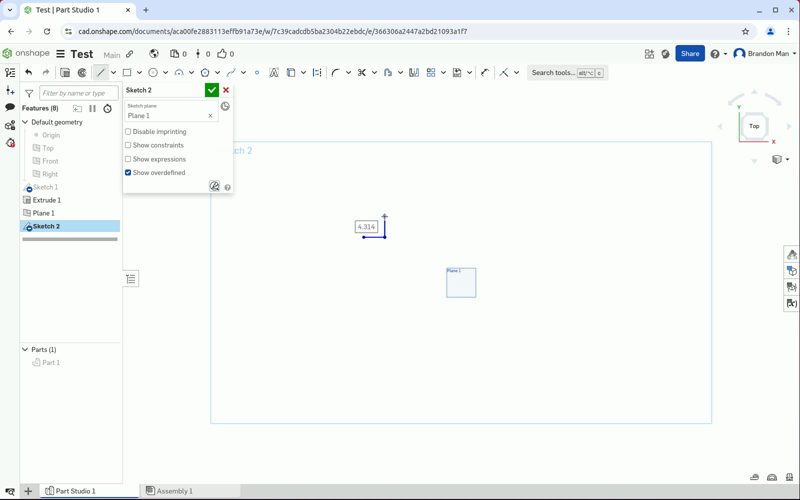
mouse_move(414, 216)
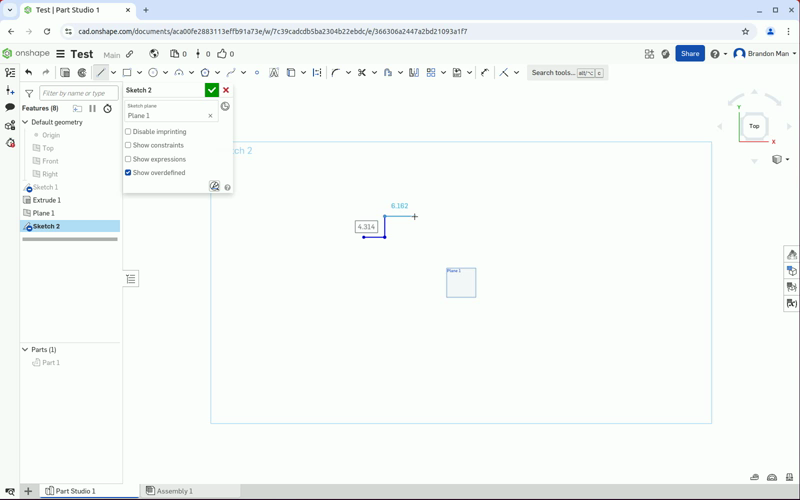
mouse_move(363, 216)
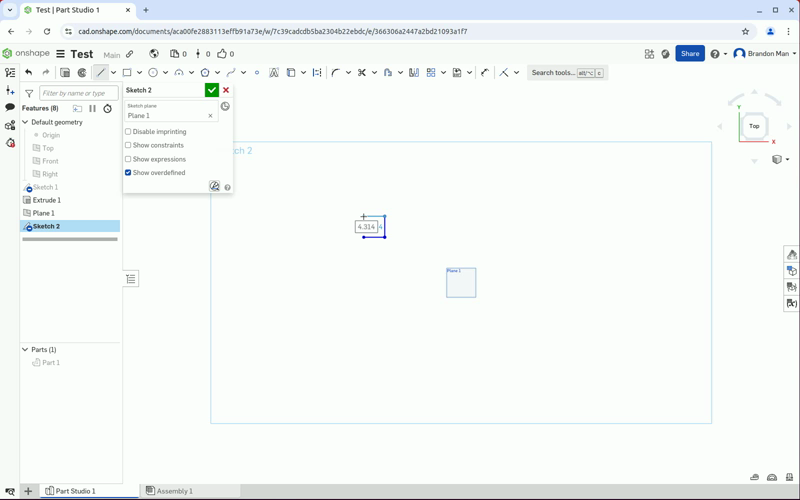
click(363, 216)
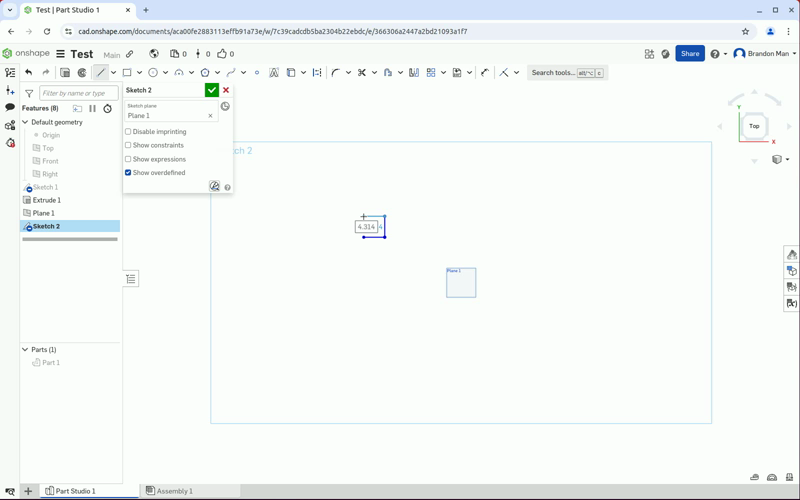
key_up(shift)
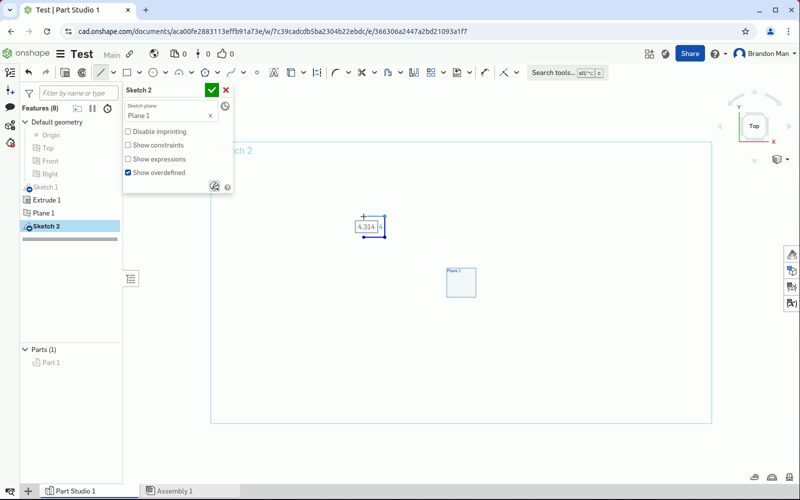
mouse_move(393, 216)
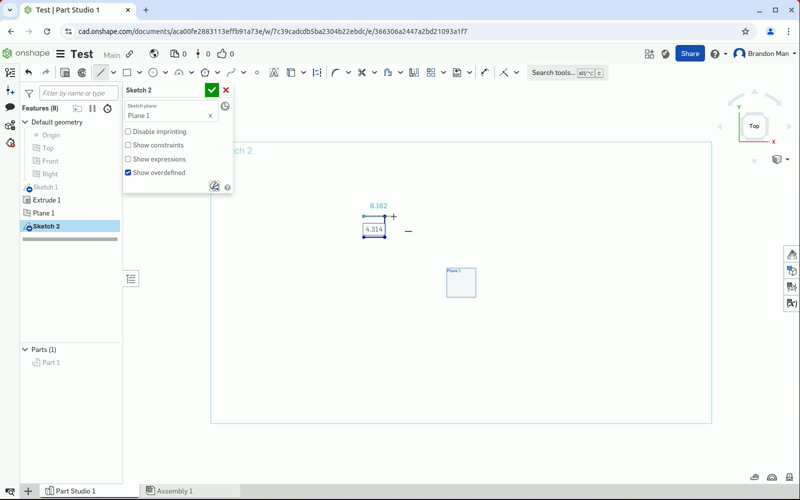
key_down(shift)
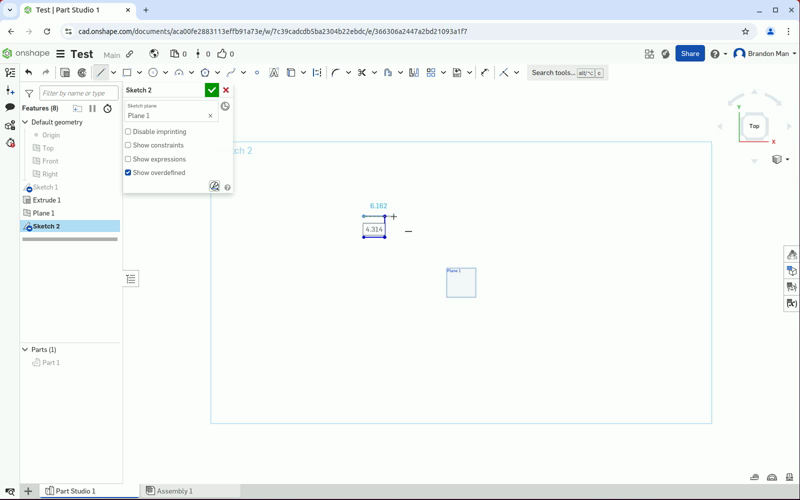
mouse_move(363, 237)
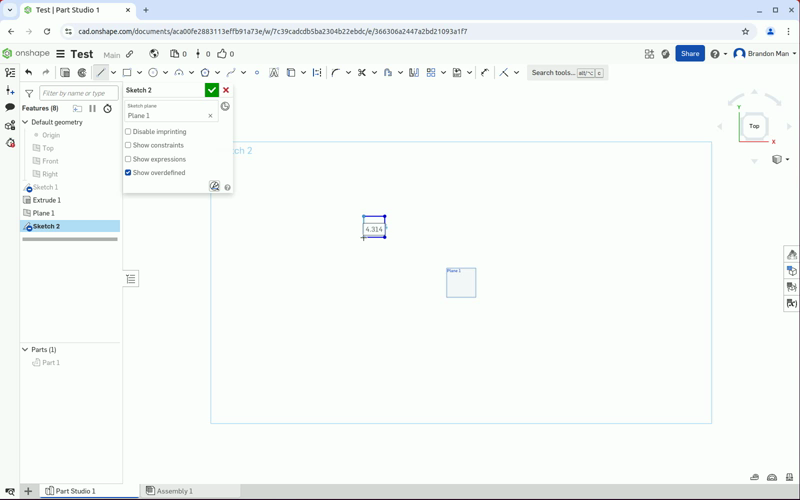
key_up(shift)
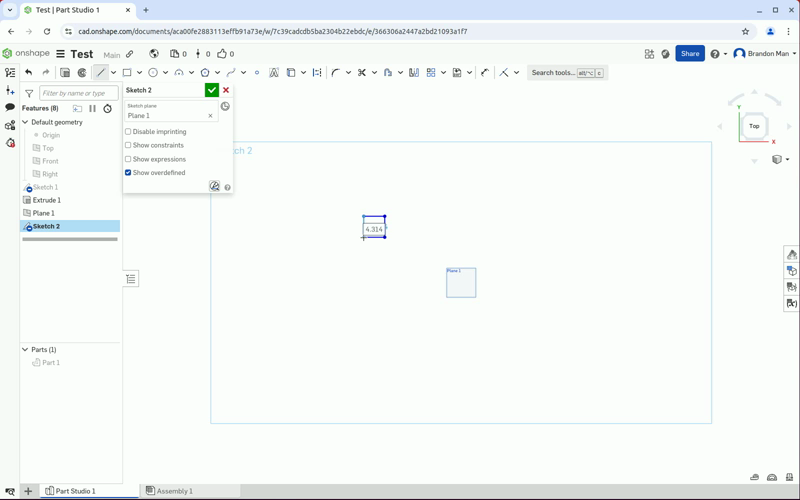
click(363, 237)
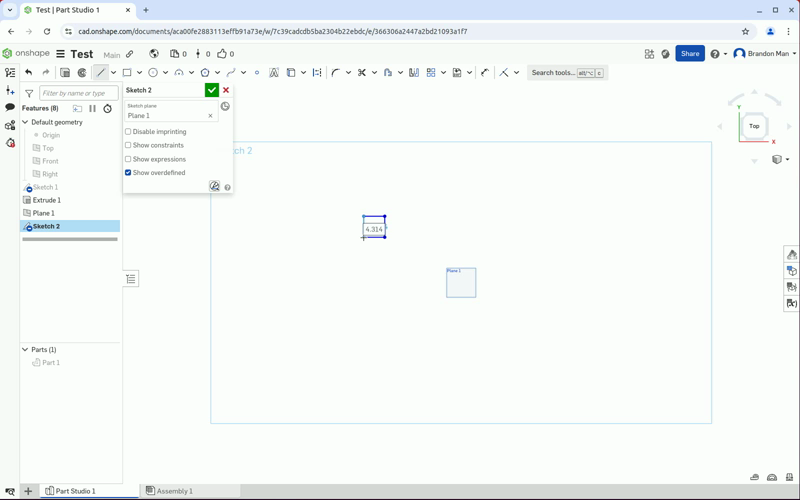
key(esc)
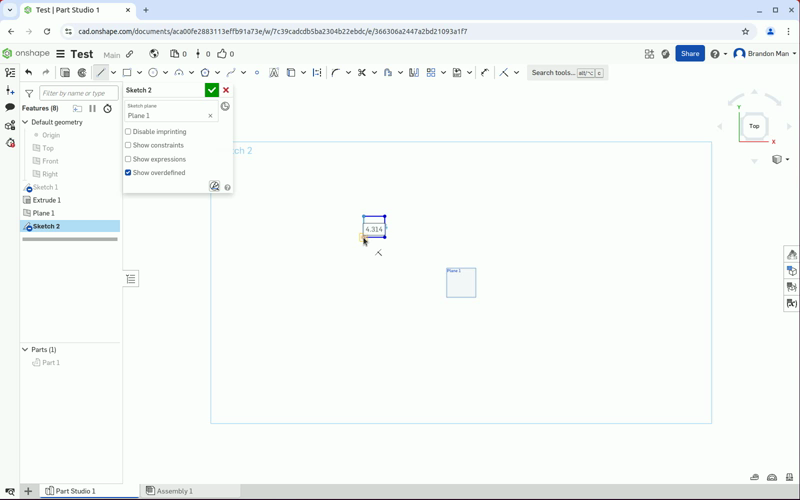
mouse_move(377, 222)
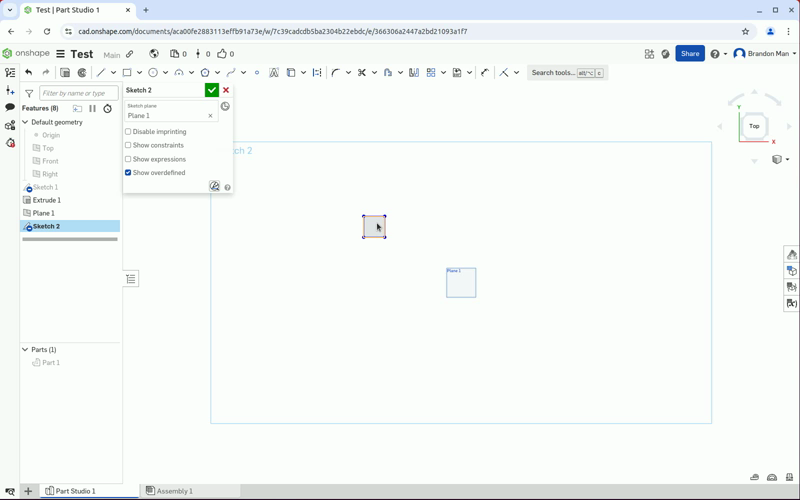
scroll(6)
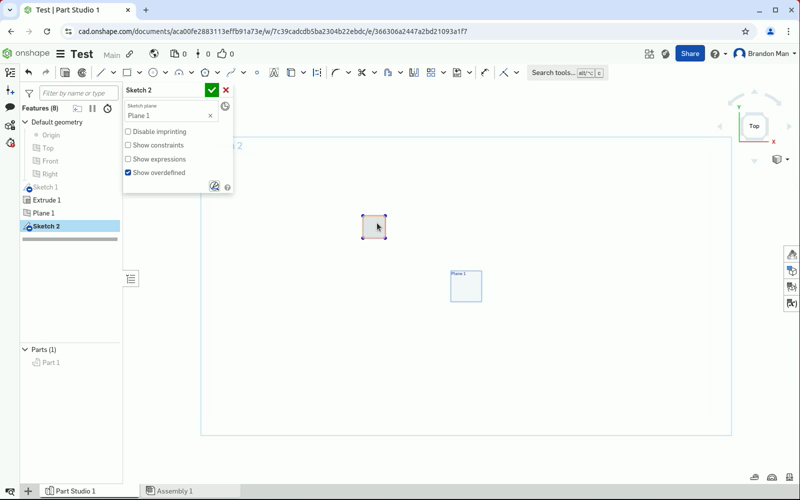
scroll(6)
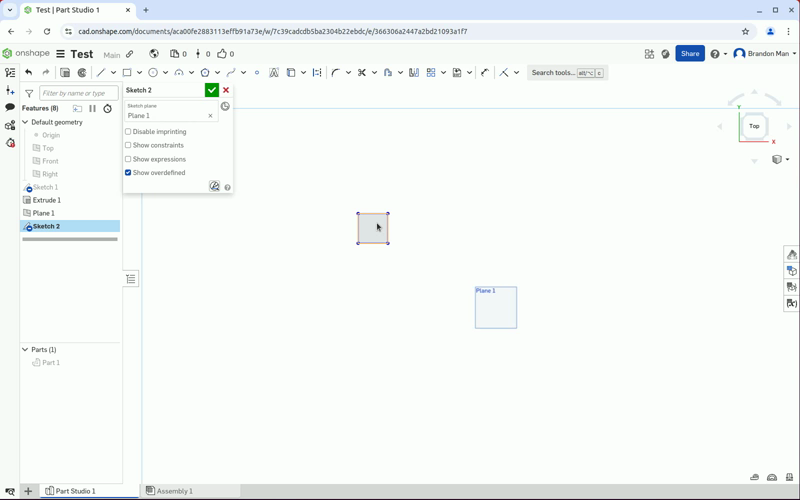
scroll(6)
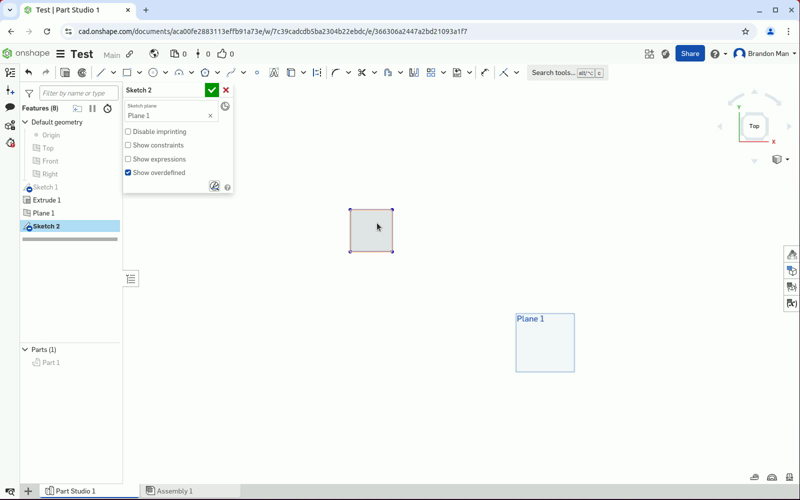
scroll(6)
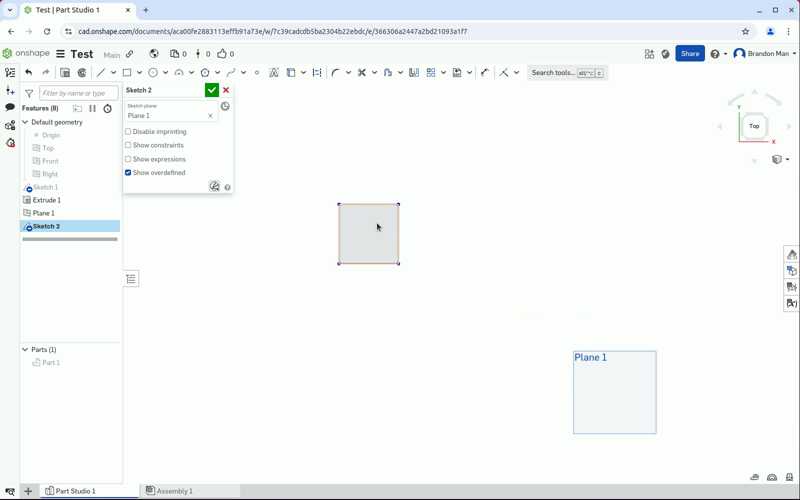
scroll(6)
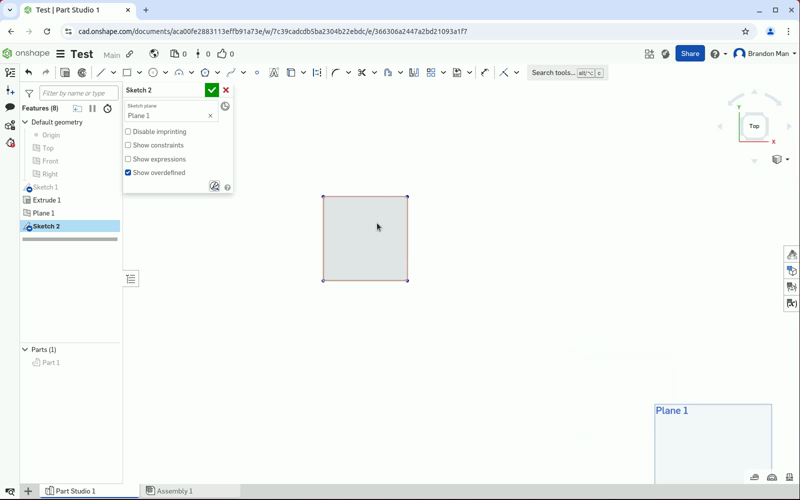
scroll(6)
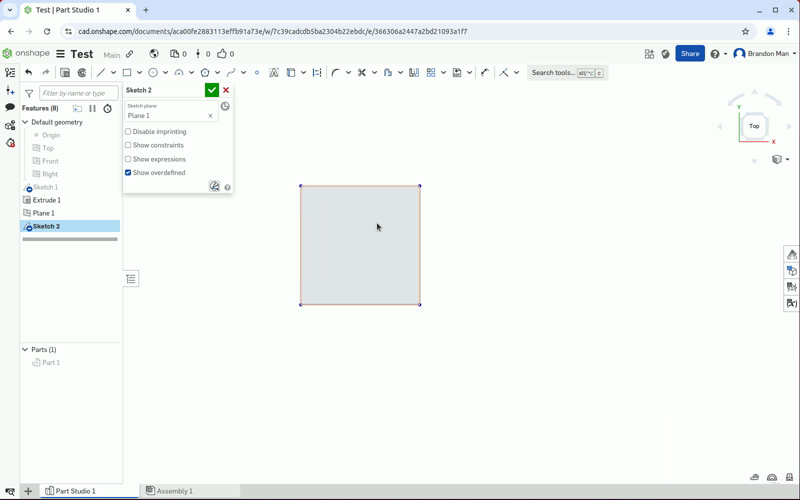
scroll(6)
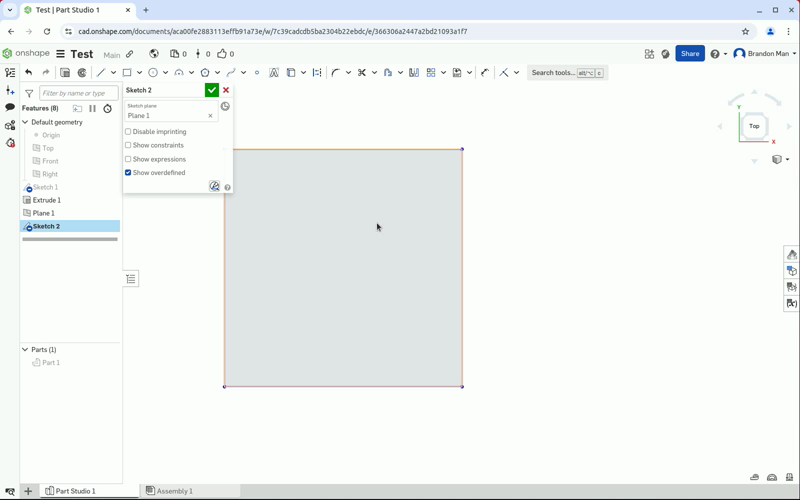
click(377, 222)
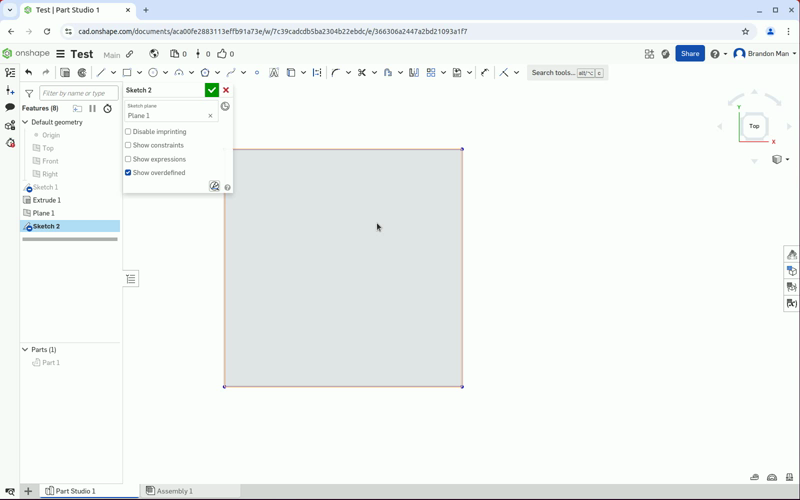
scroll(-6)
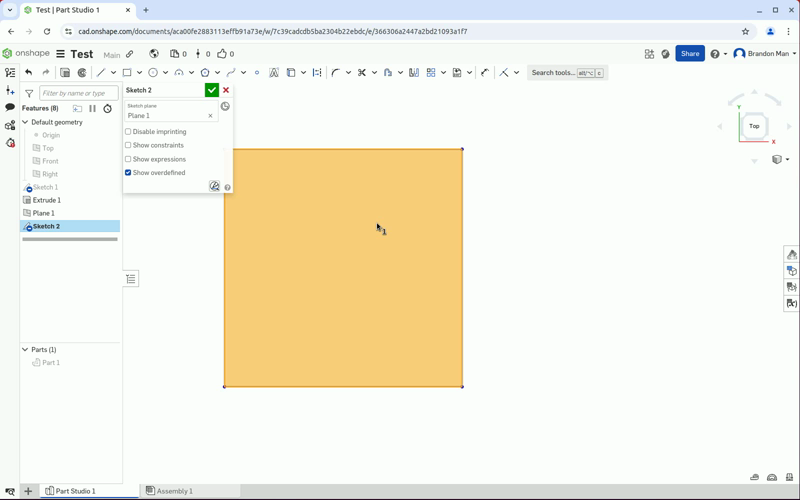
scroll(-6)
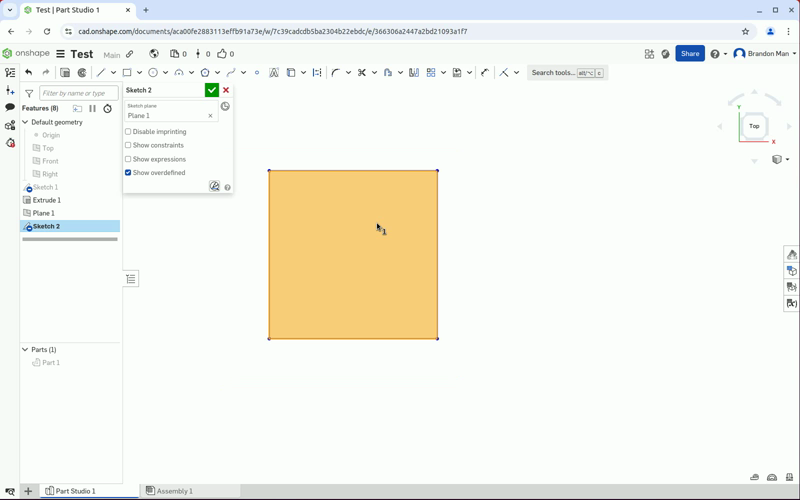
scroll(-6)
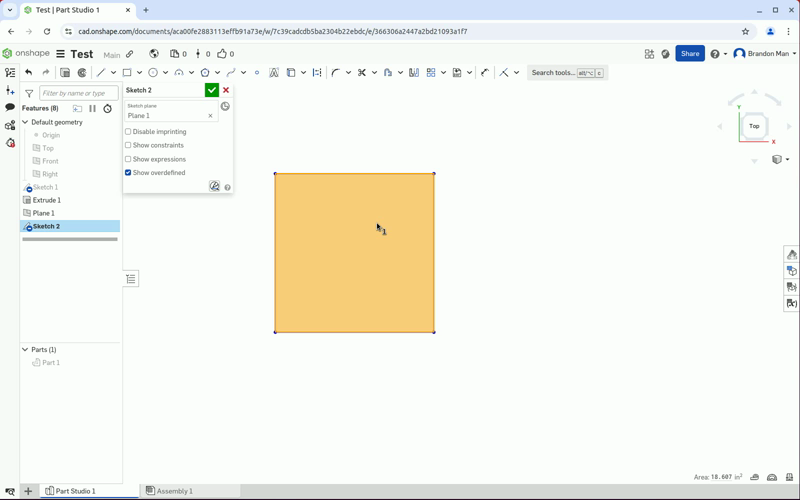
scroll(-6)
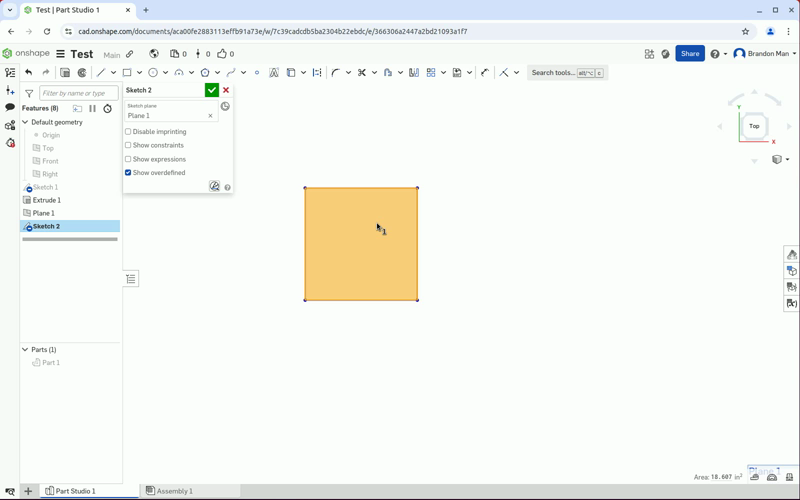
scroll(-6)
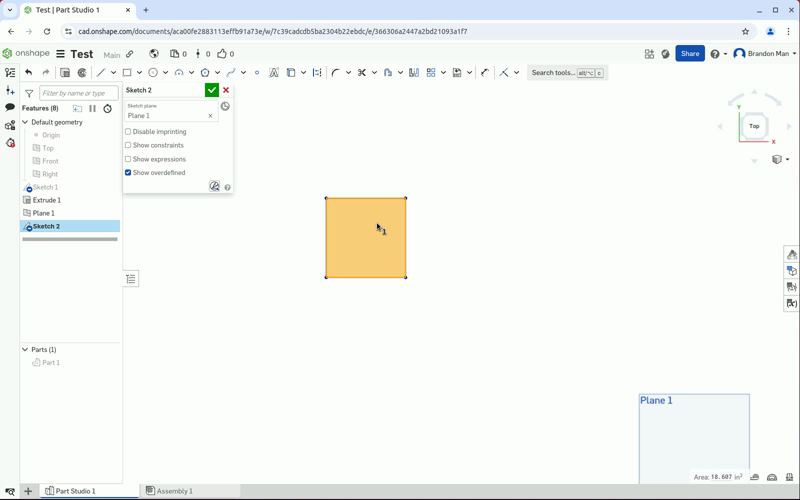
scroll(-6)
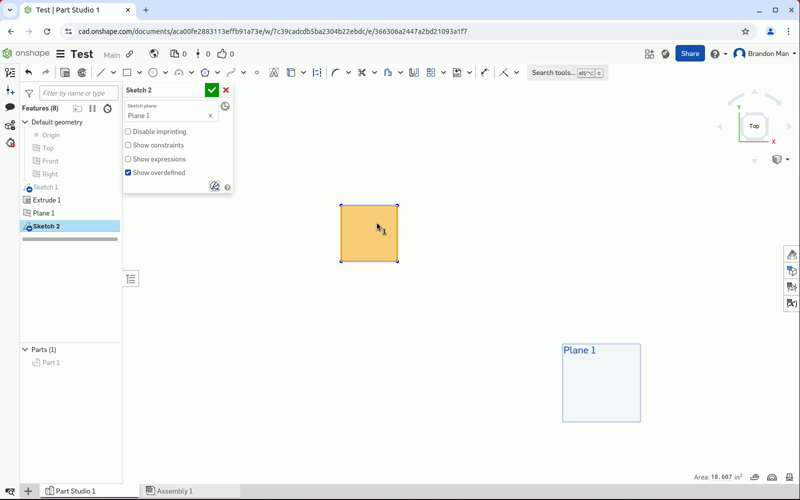
scroll(-6)
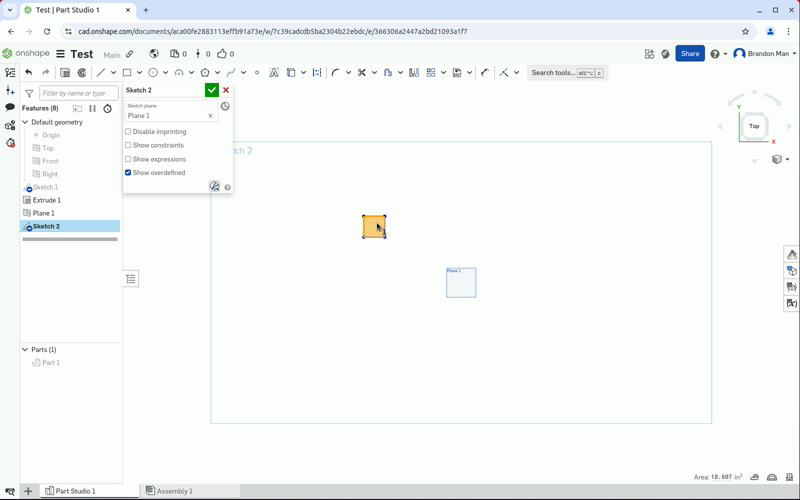
mouse_move(73, 352)
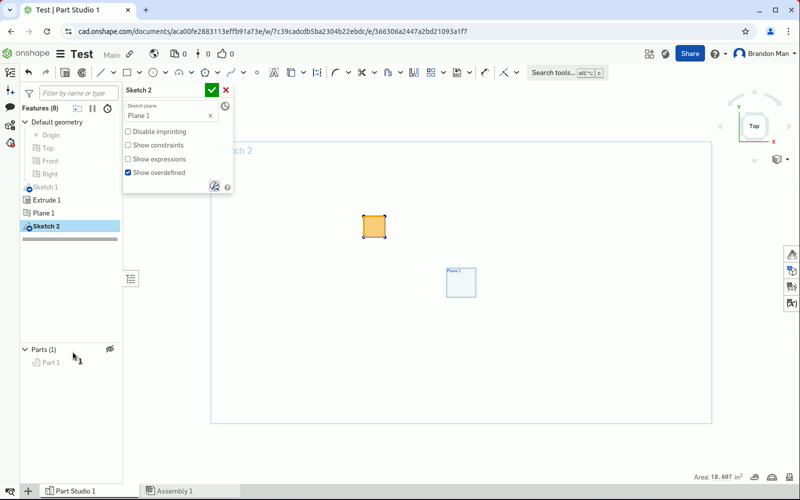
key(shift+y)
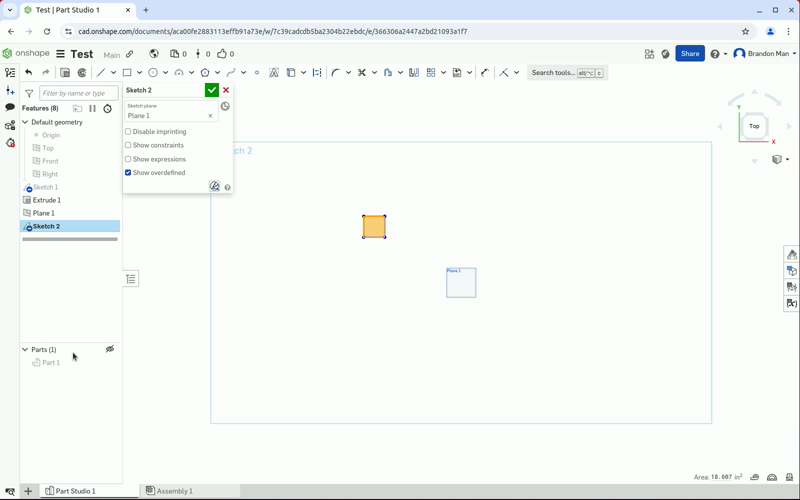
key(shift+e)
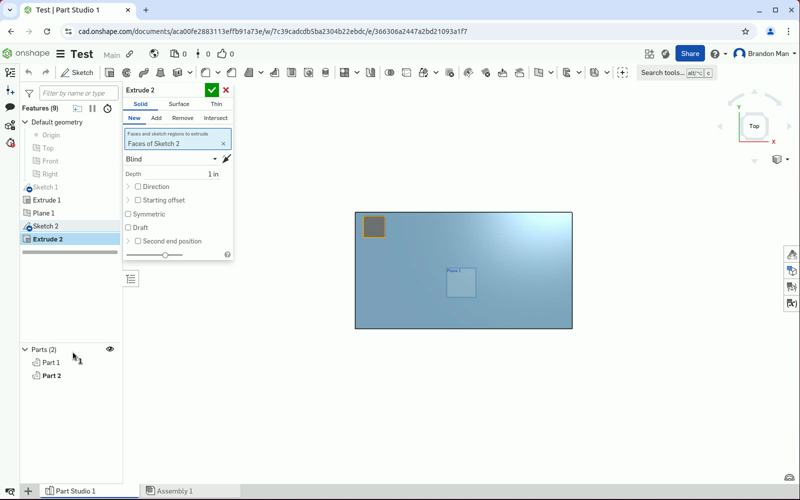
mouse_move(143, 106)
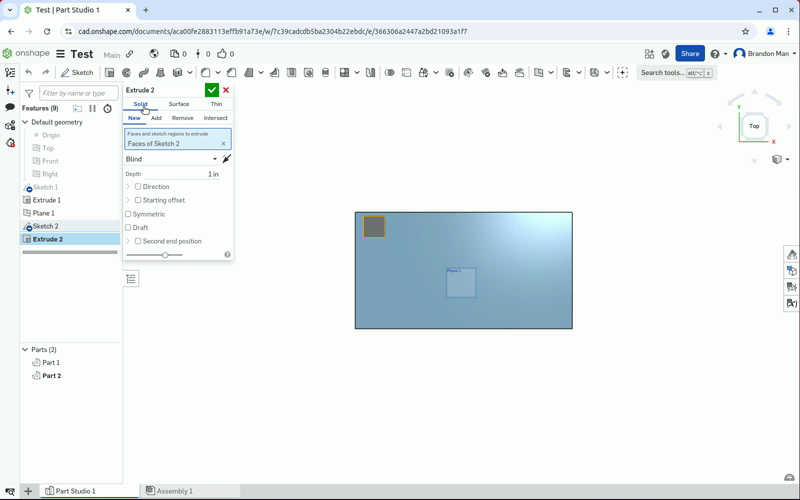
click(143, 106)
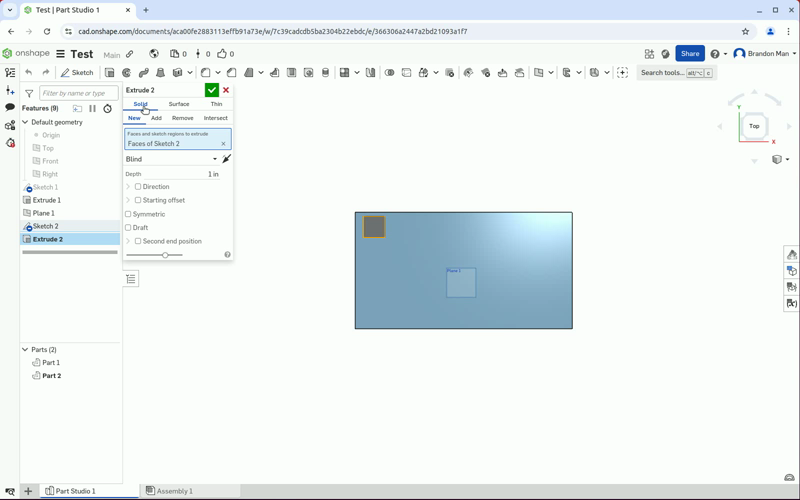
mouse_move(186, 120)
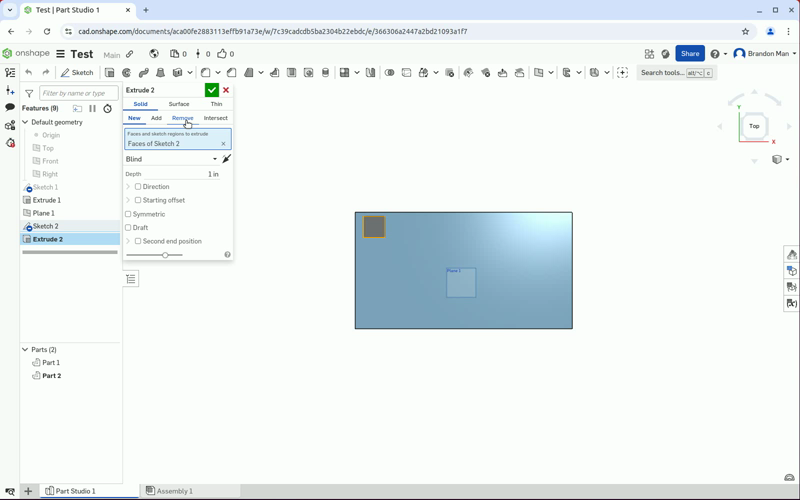
click(186, 120)
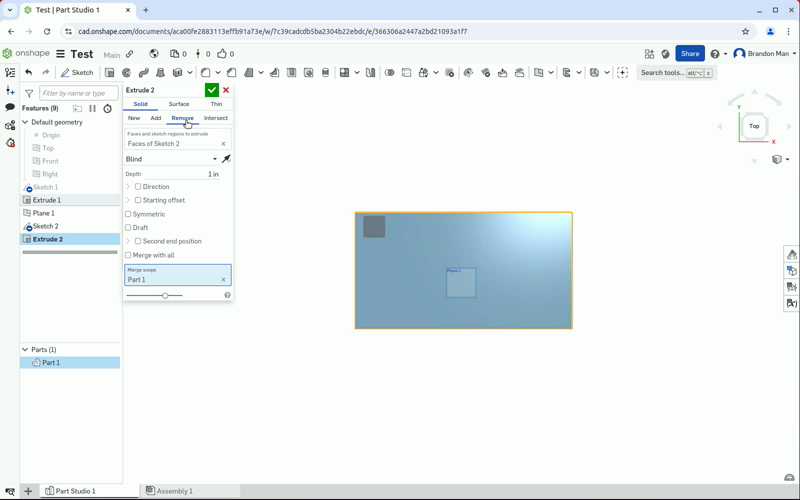
key(tab, 4)
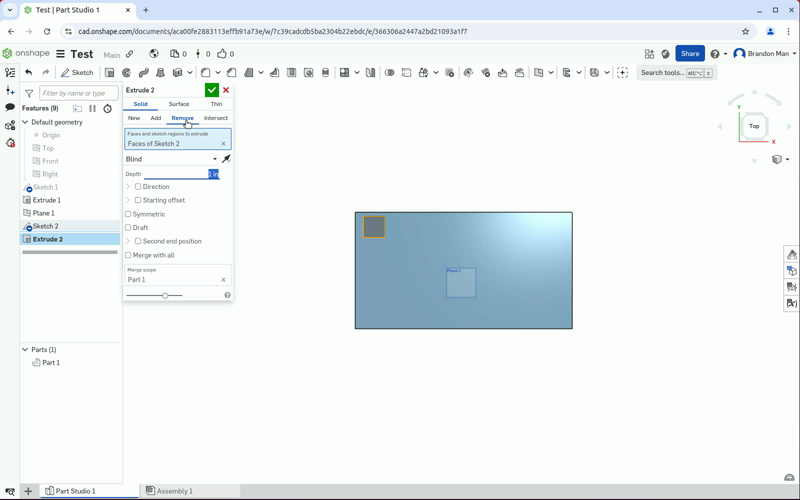
text(7.943)
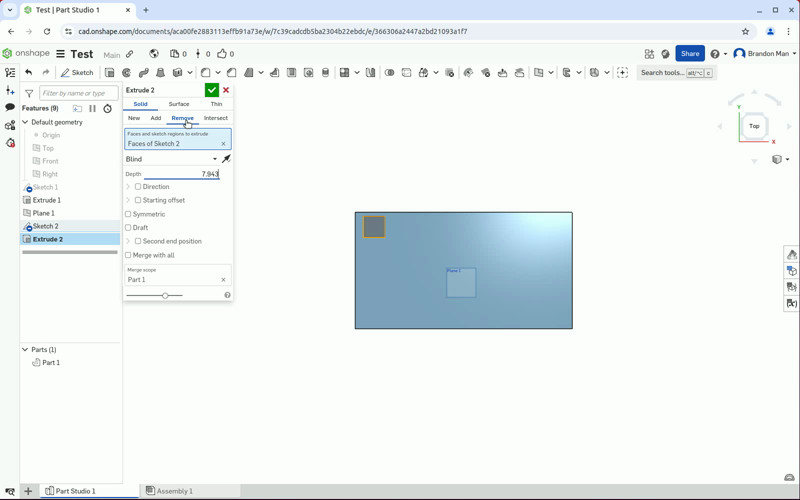
key(tab, 6)
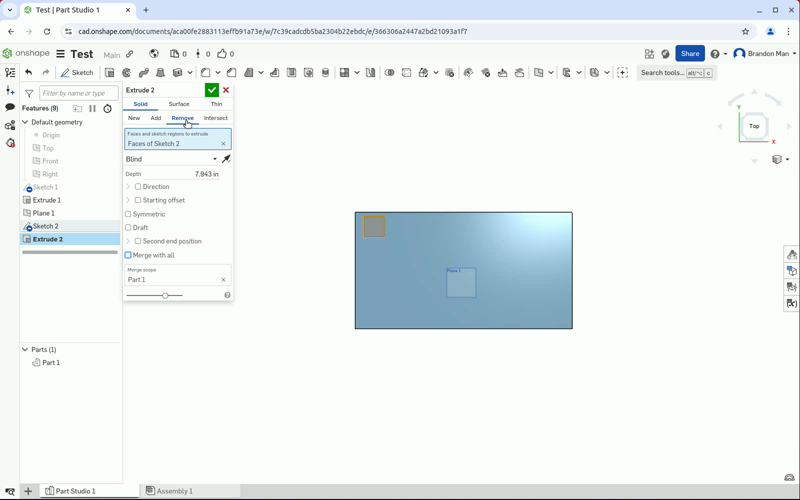
key(space)
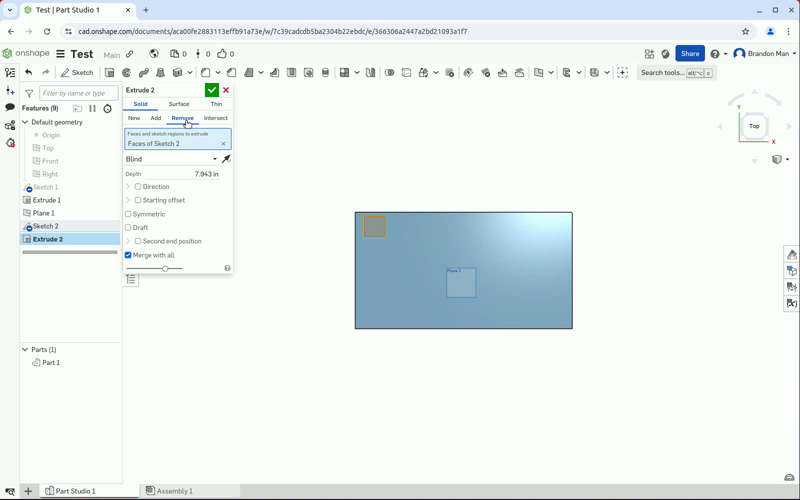
key(enter)
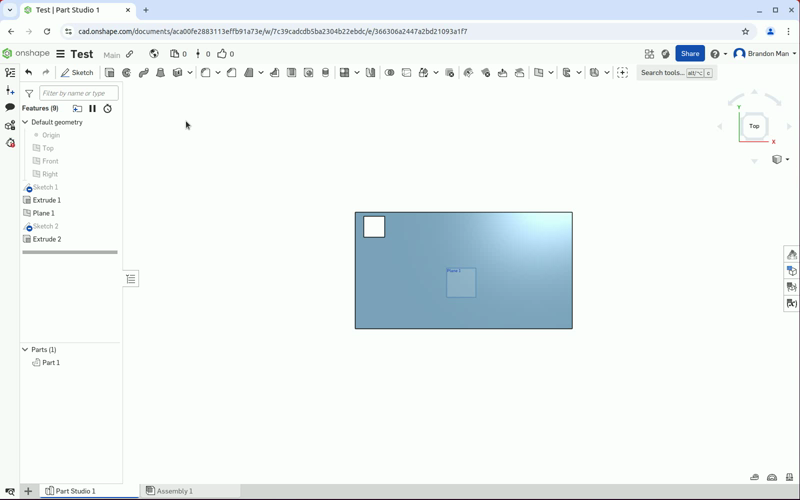
key(shift+h)
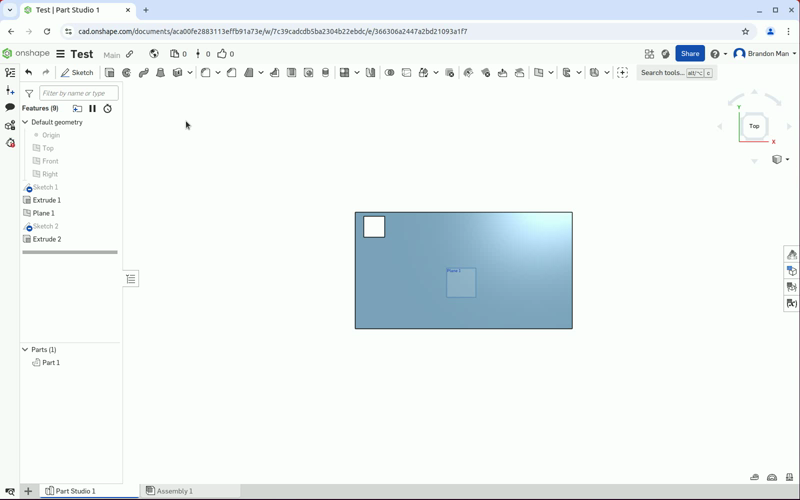
key(shift+h)
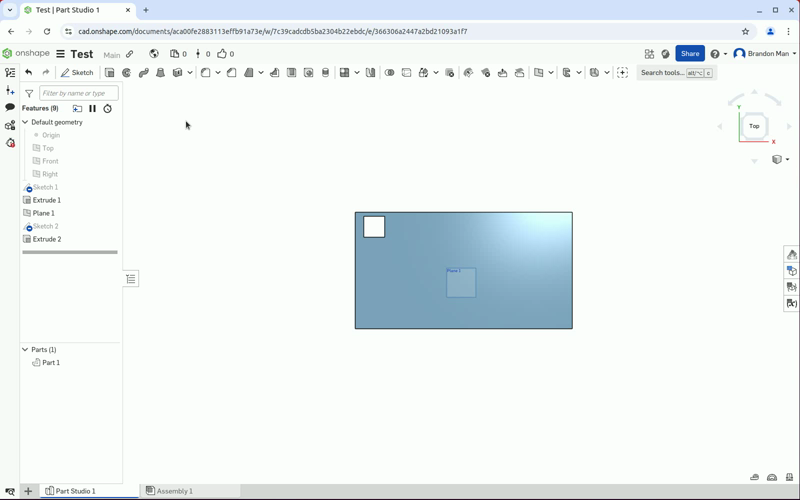
mouse_move(73, 189)
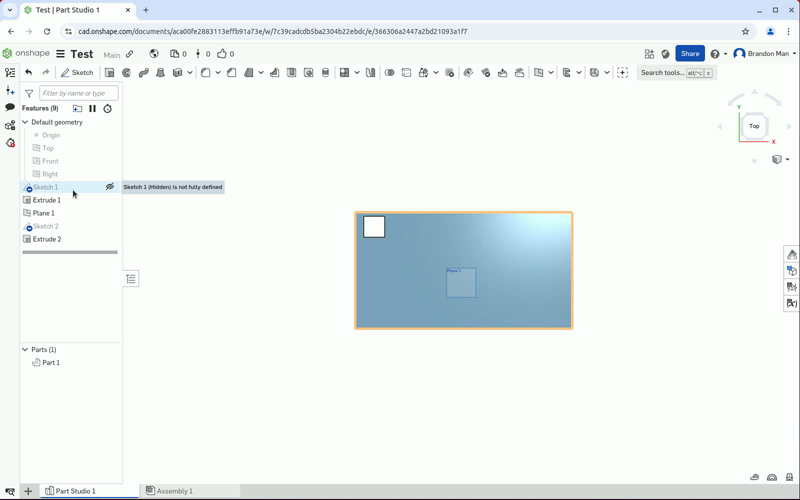
click(73, 189)
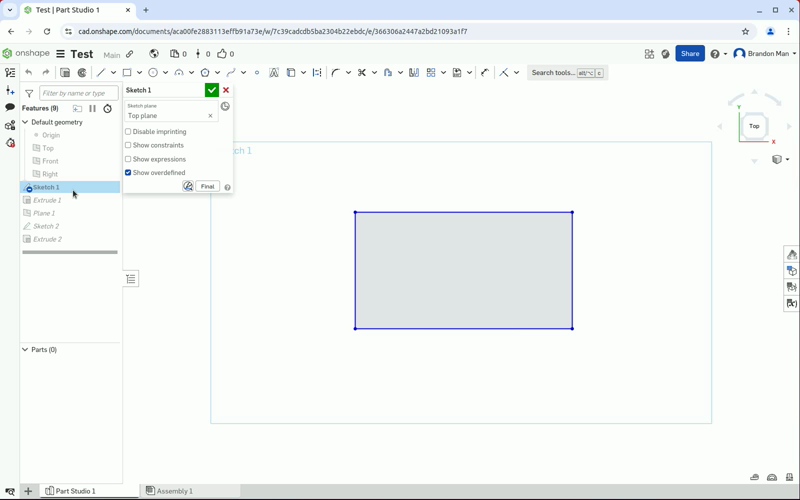
mouse_move(229, 92)
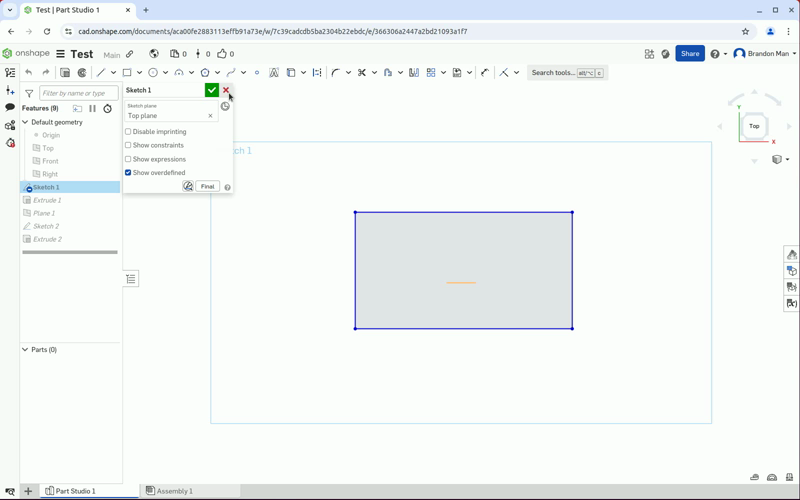
click(229, 92)
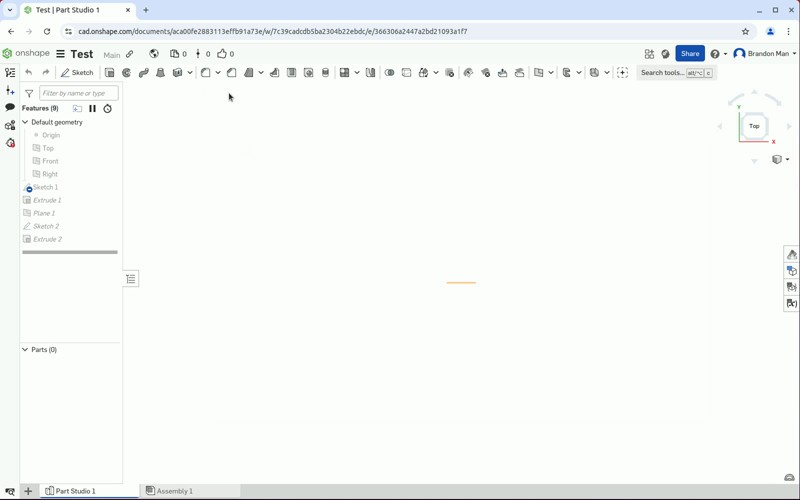
key(shift+s)
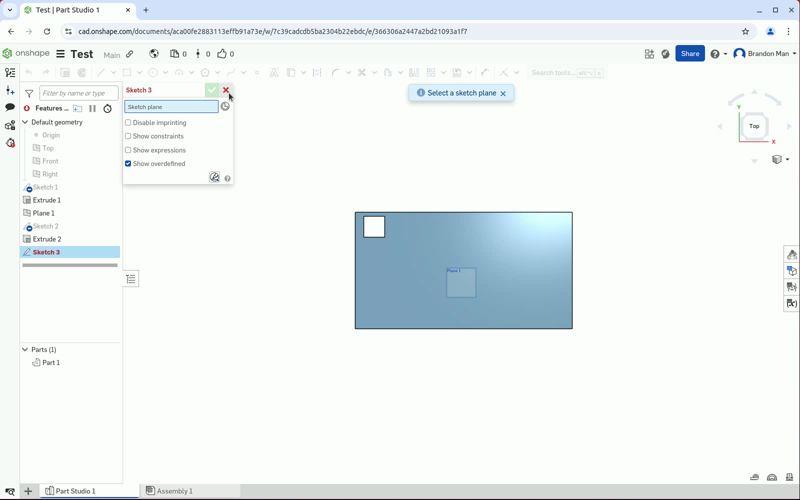
mouse_move(73, 215)
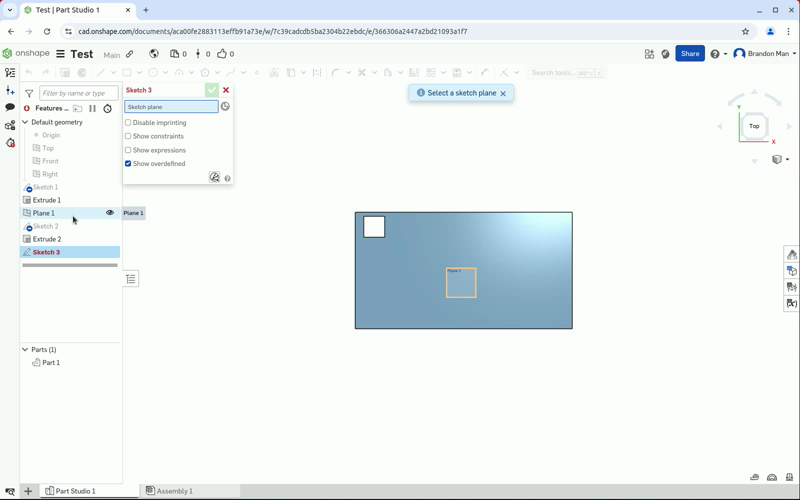
click(73, 215)
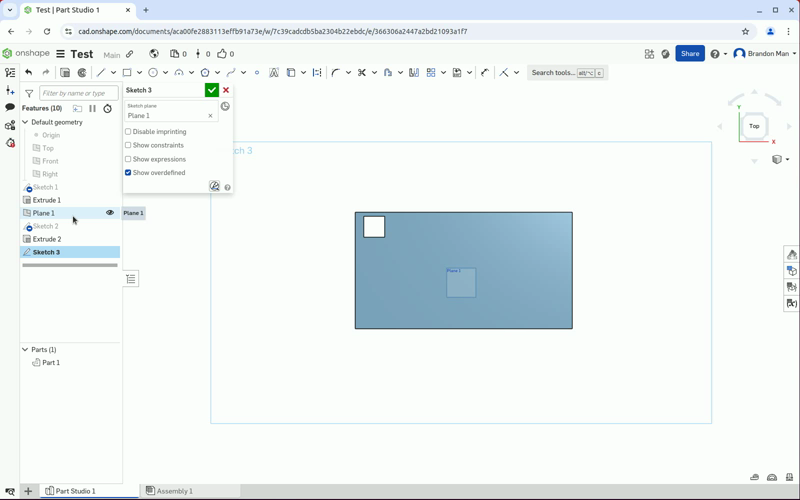
mouse_move(73, 352)
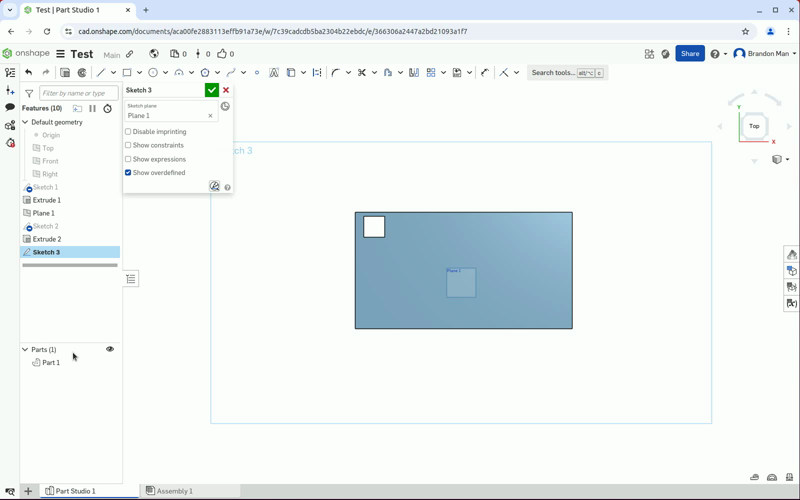
key(y)
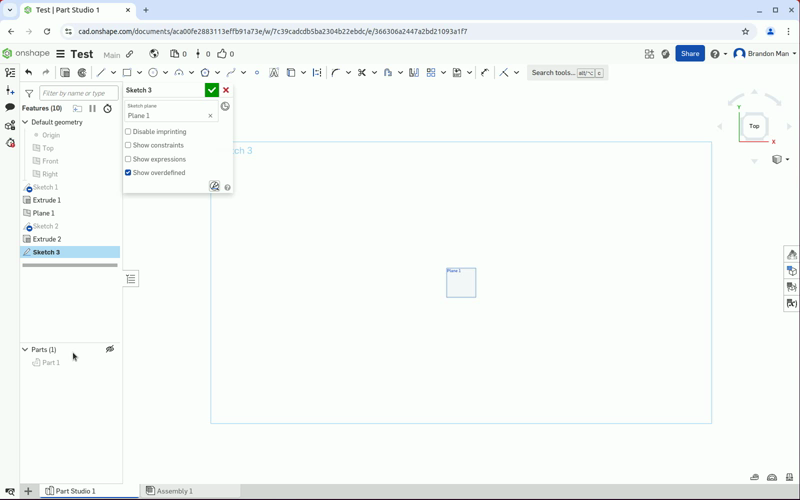
key(l)
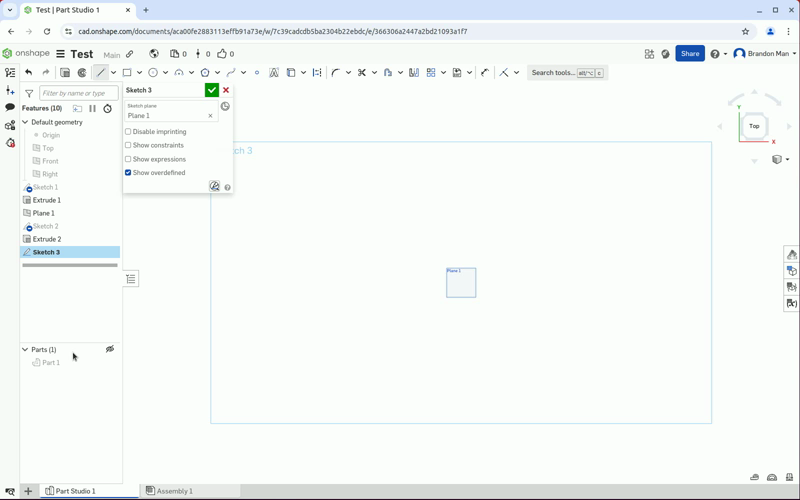
key_down(shift)
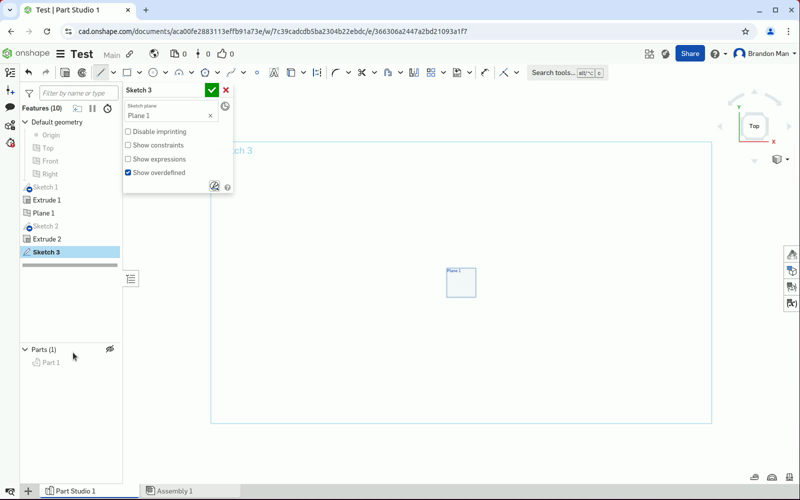
mouse_move(546, 237)
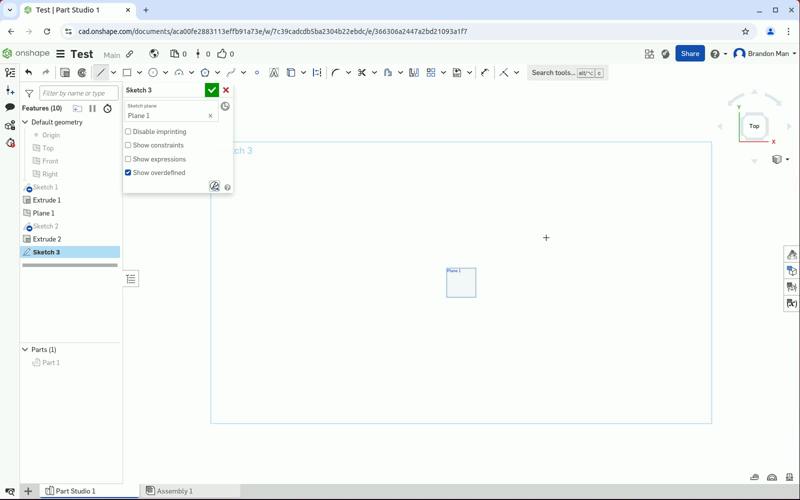
click(546, 237)
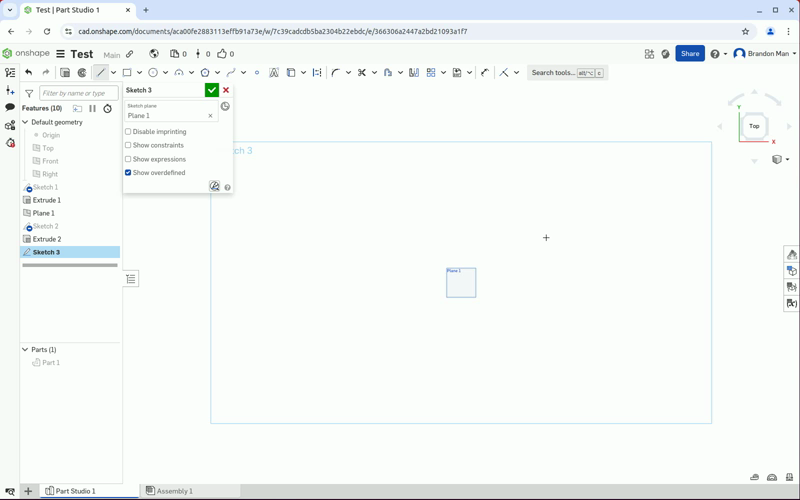
key_up(shift)
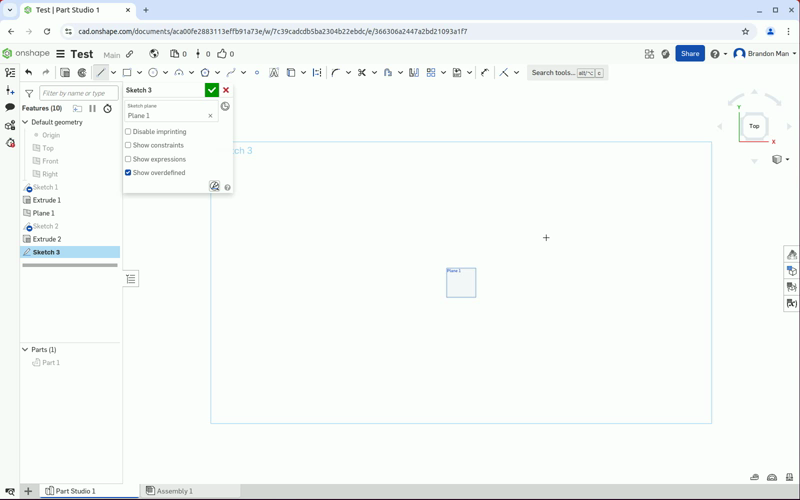
key_down(shift)
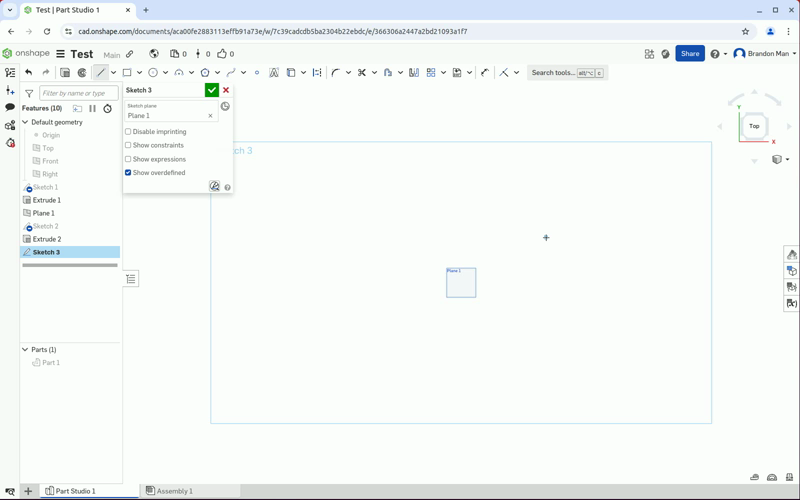
mouse_move(576, 237)
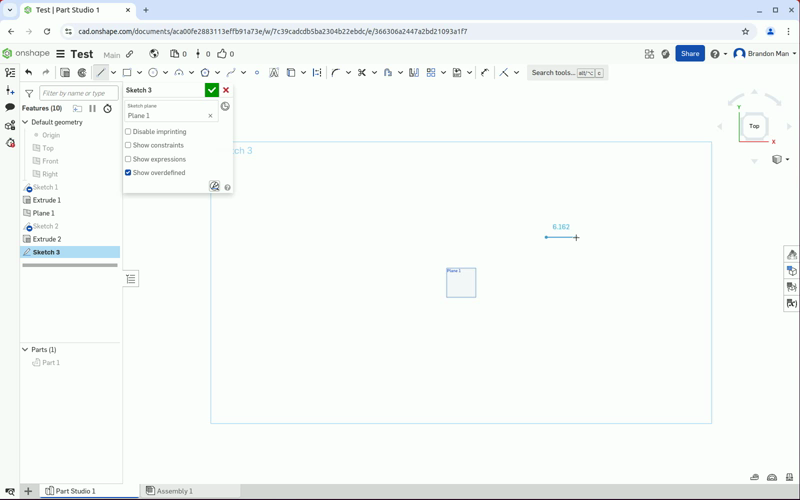
mouse_move(567, 237)
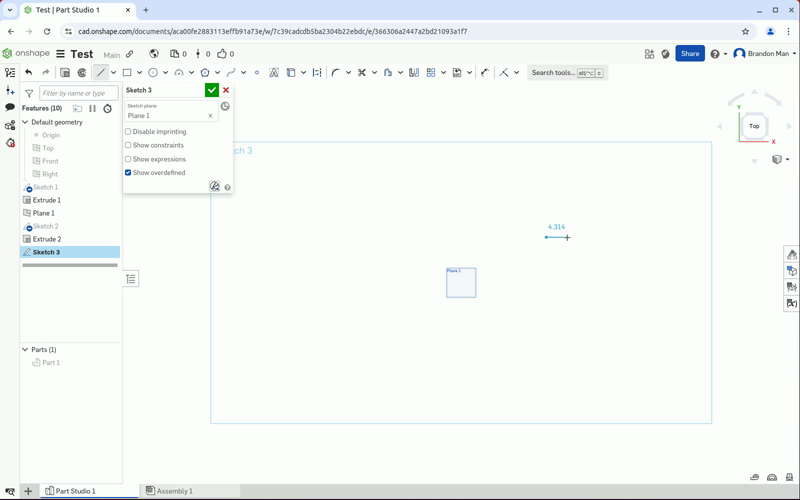
click(567, 237)
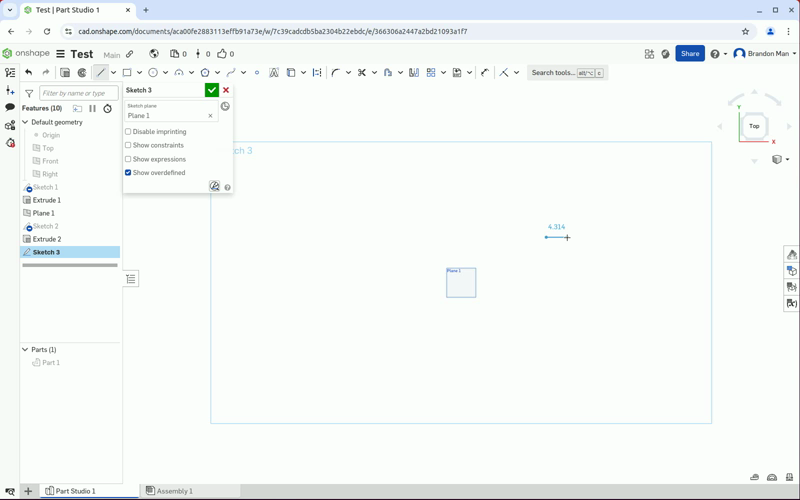
key_up(shift)
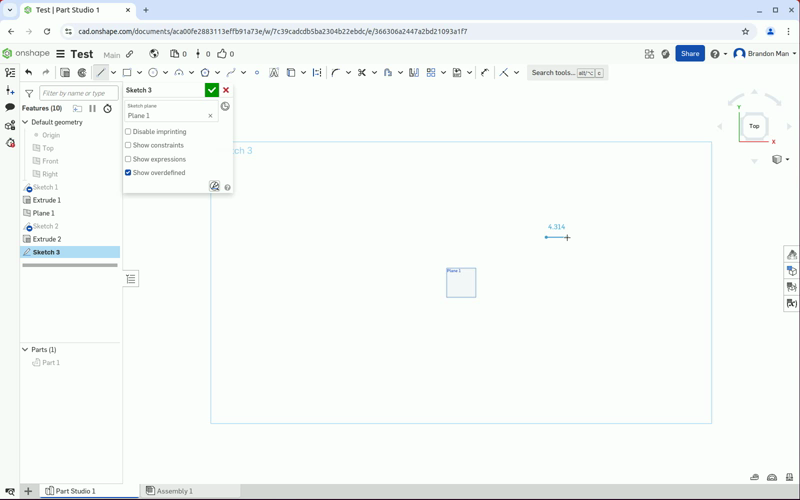
key_down(shift)
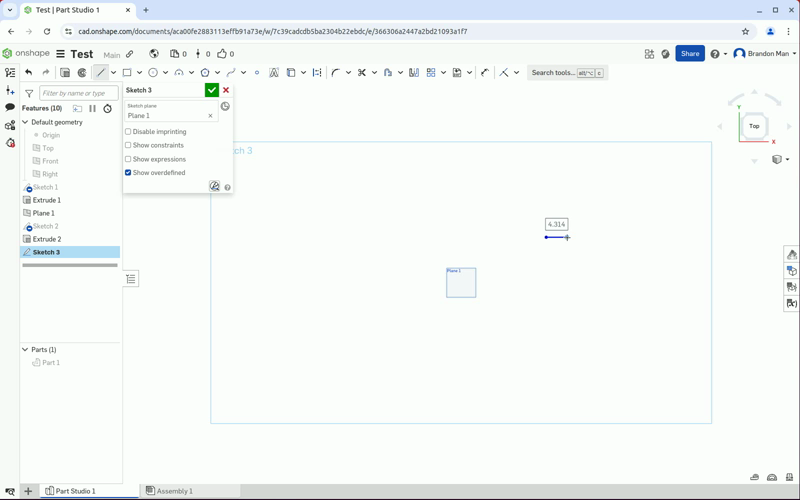
mouse_move(589, 237)
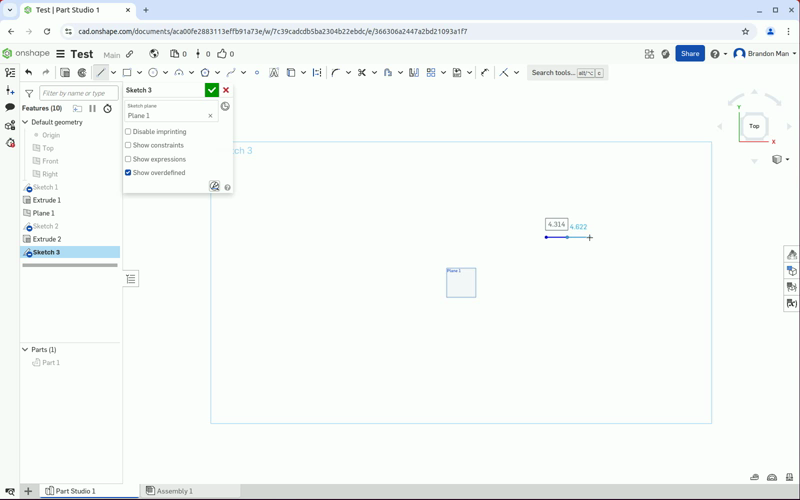
mouse_move(567, 216)
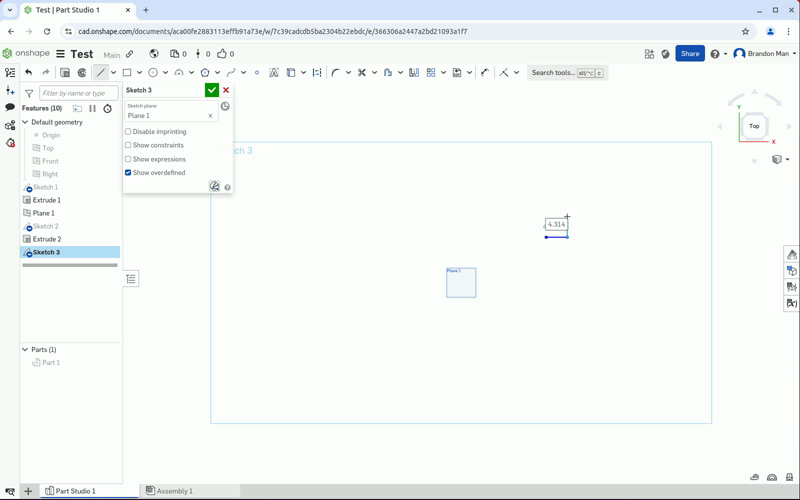
click(567, 216)
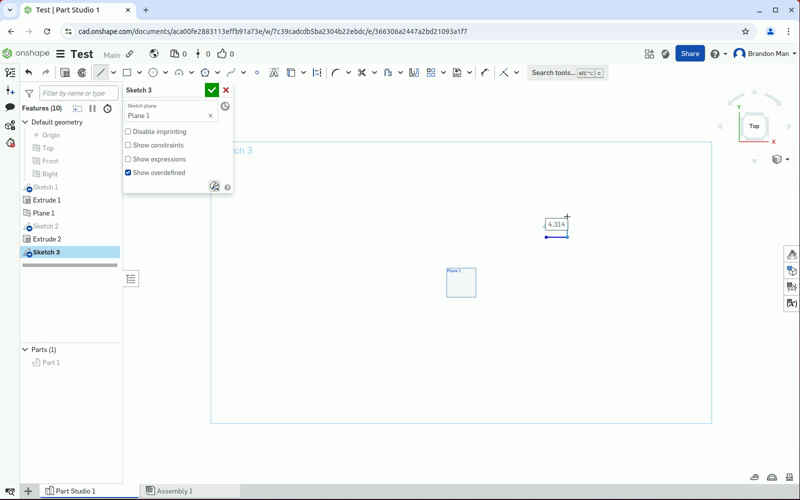
key_up(shift)
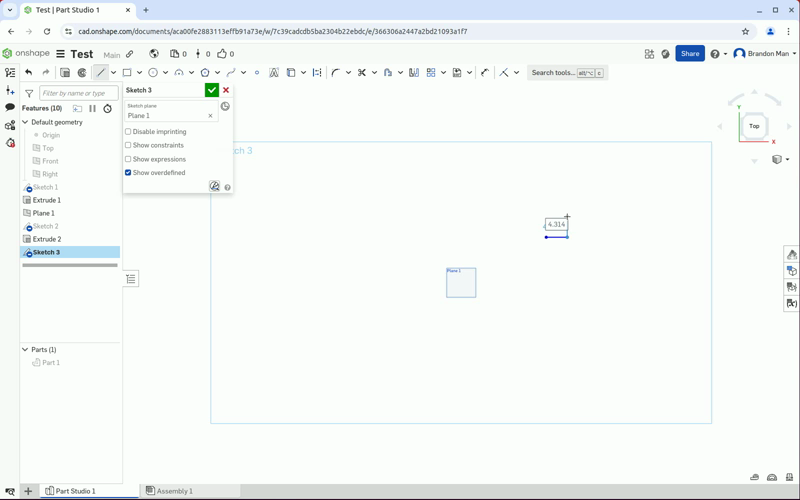
key_down(shift)
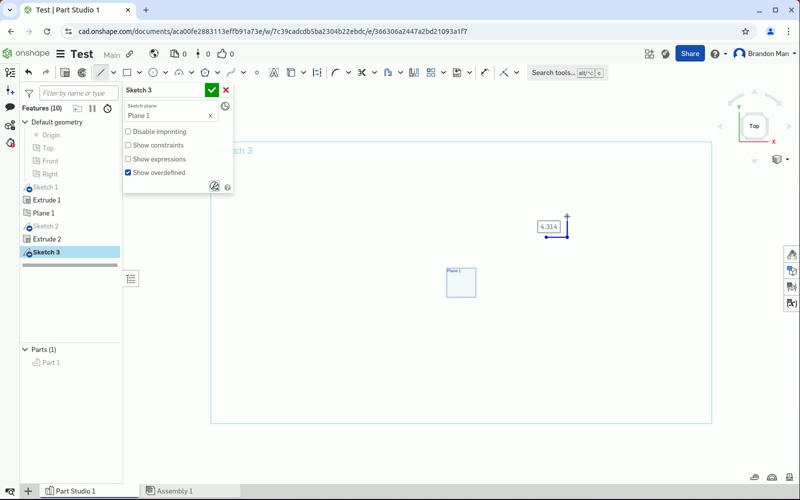
mouse_move(589, 216)
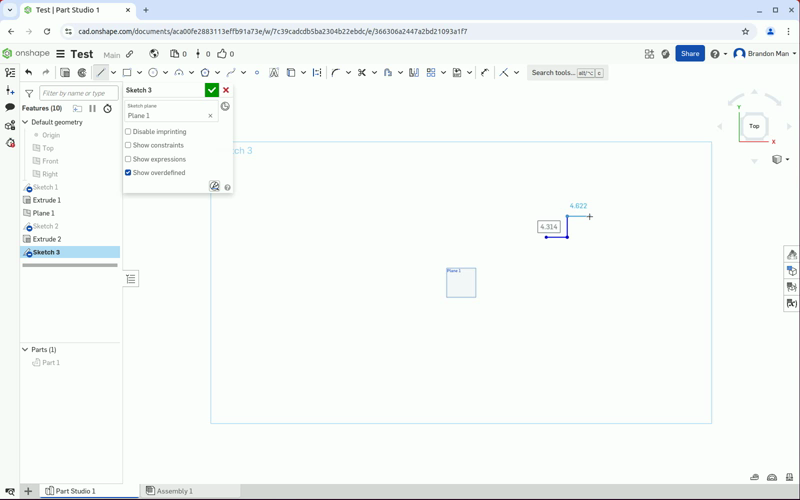
mouse_move(546, 216)
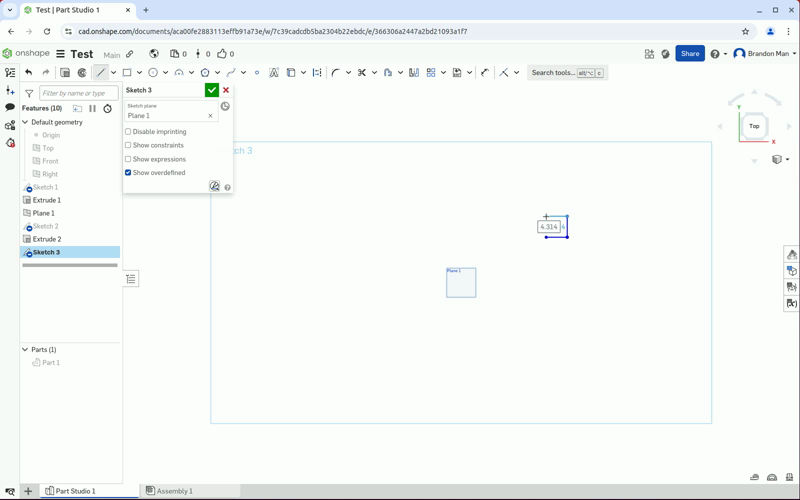
click(546, 216)
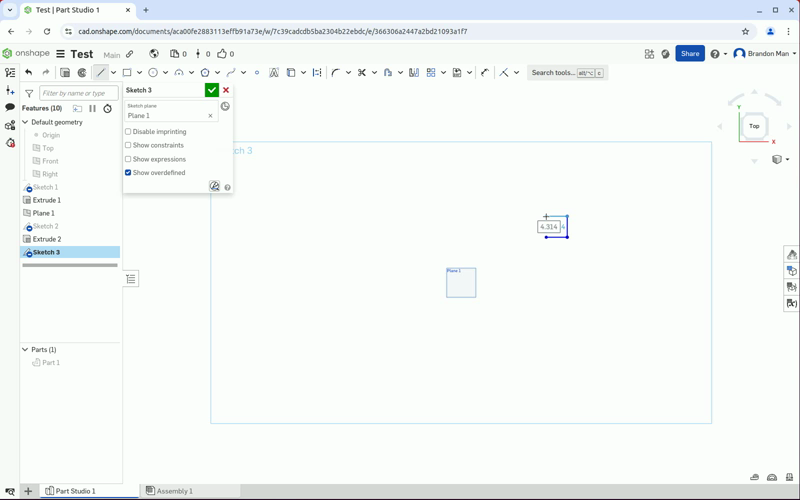
key_up(shift)
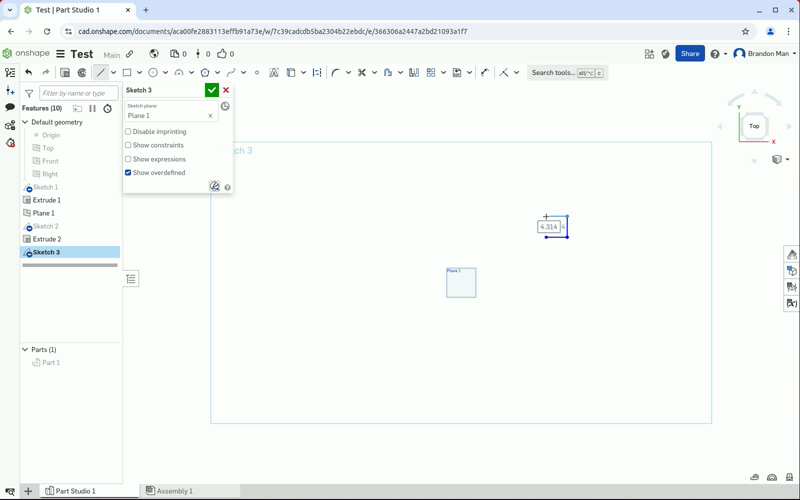
mouse_move(576, 216)
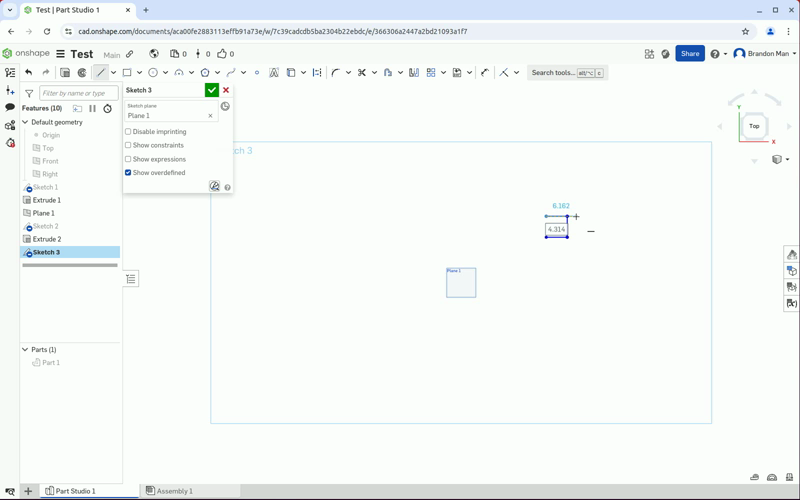
key_down(shift)
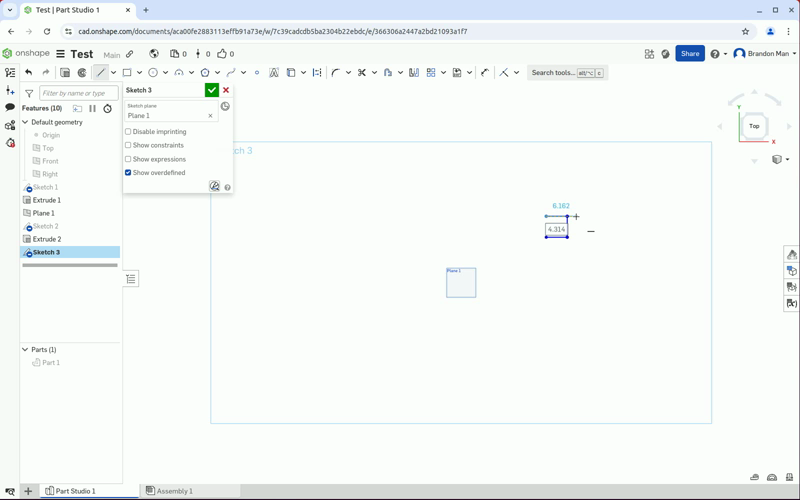
mouse_move(546, 237)
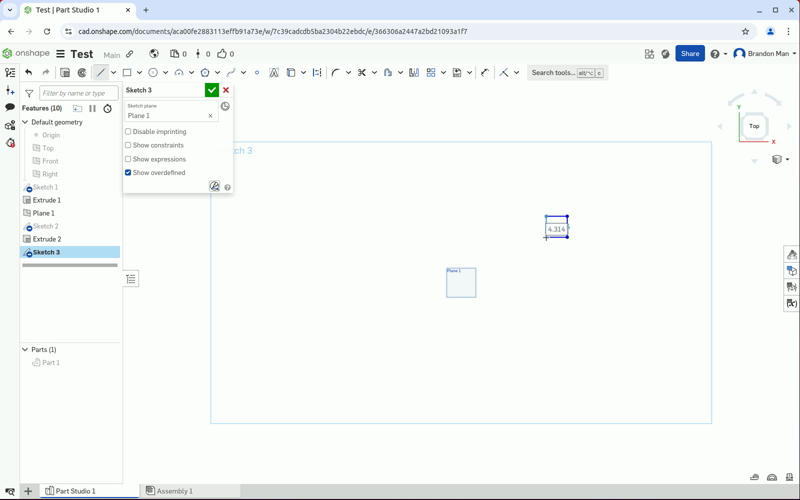
key_up(shift)
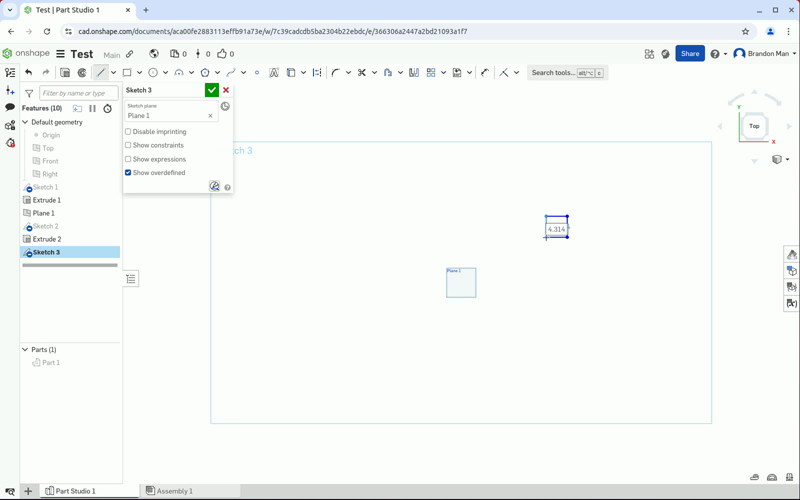
click(546, 237)
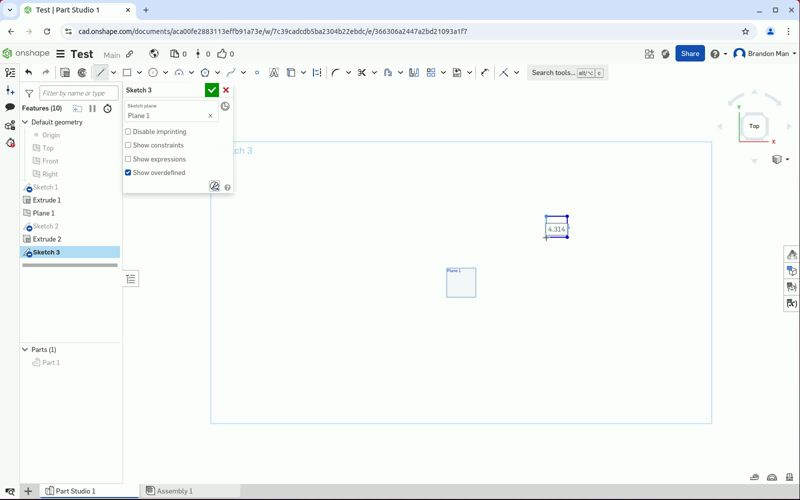
key(esc)
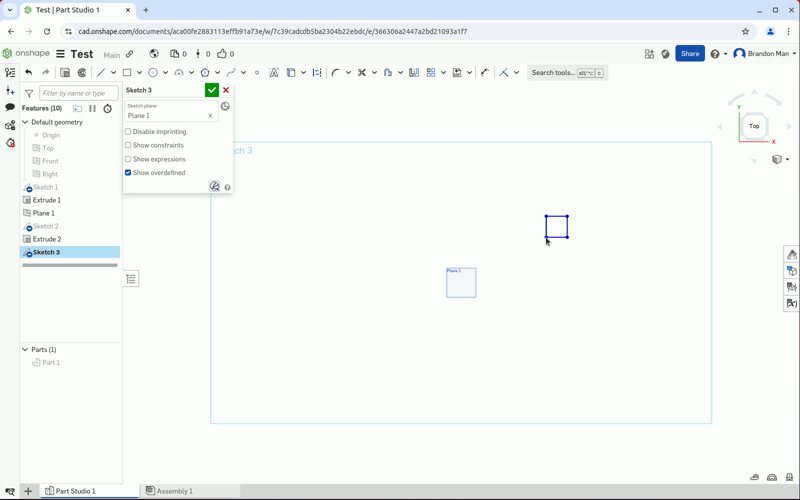
mouse_move(558, 230)
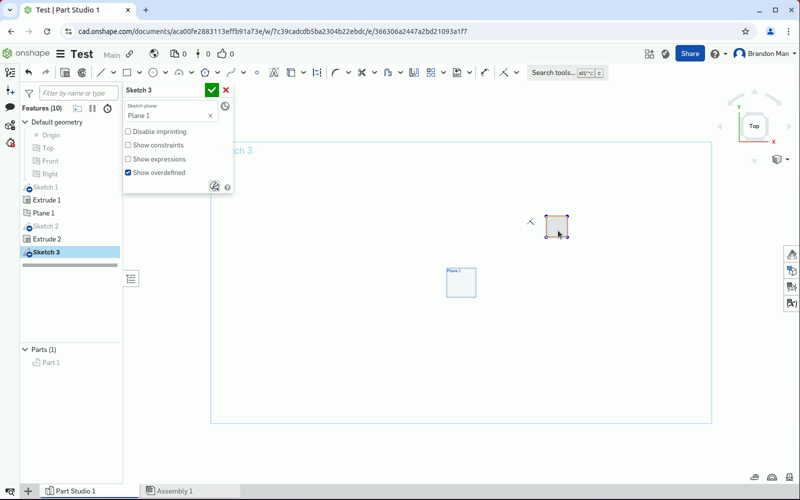
scroll(6)
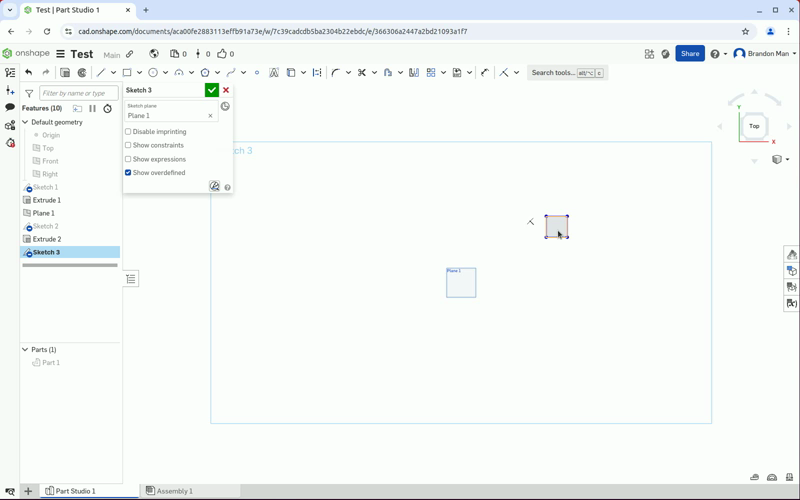
scroll(6)
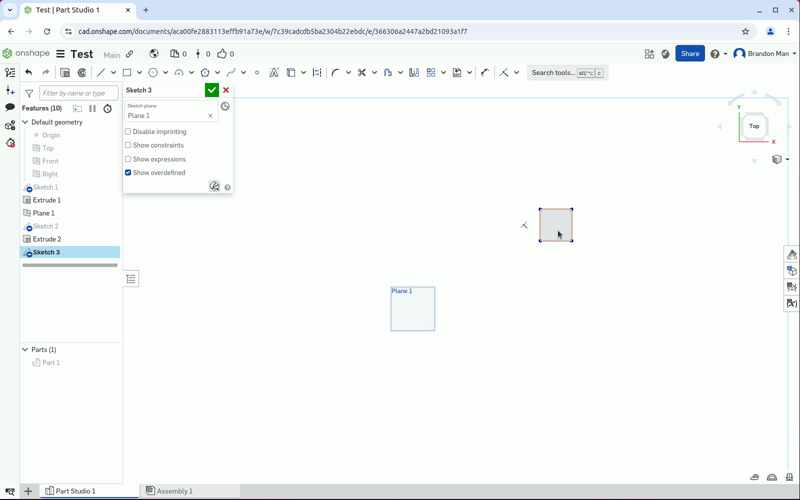
scroll(6)
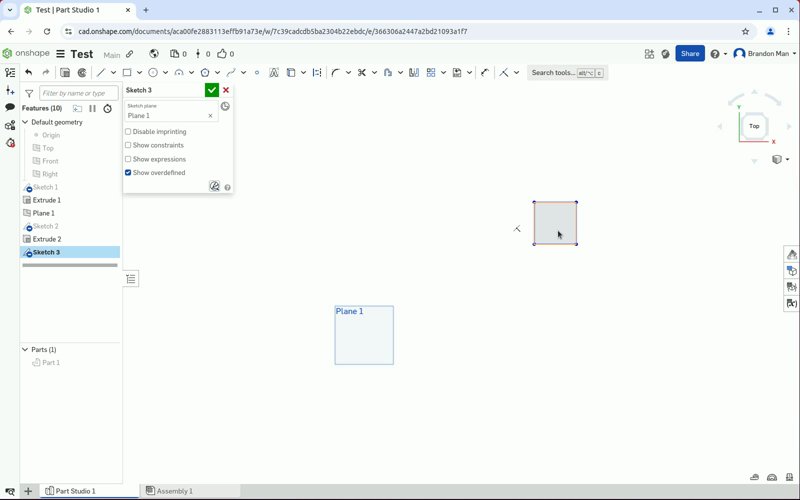
scroll(6)
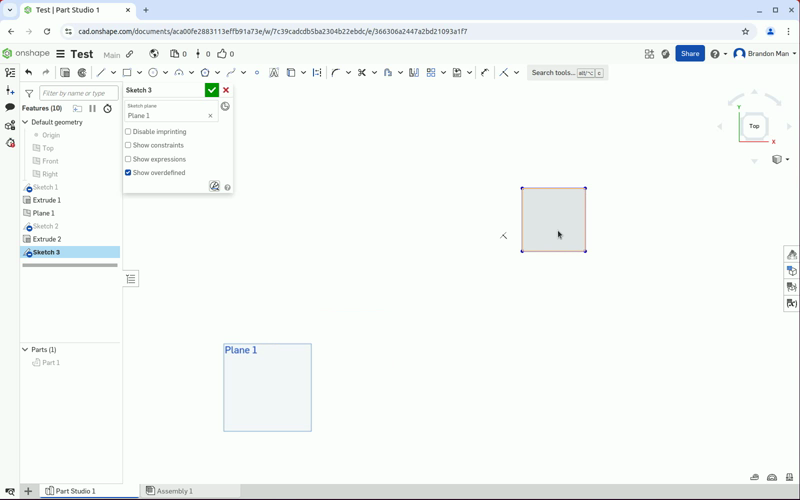
scroll(6)
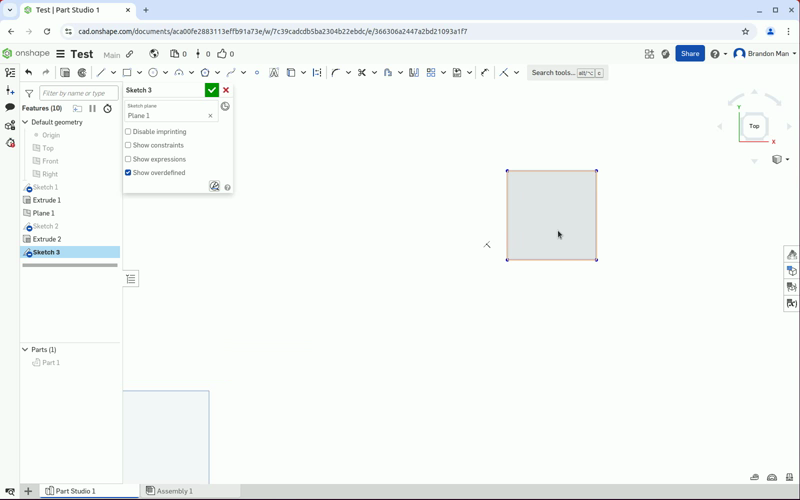
scroll(6)
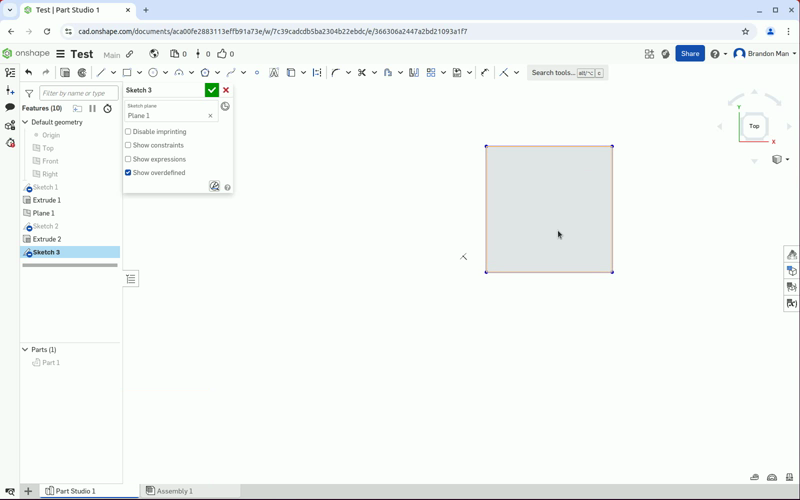
scroll(6)
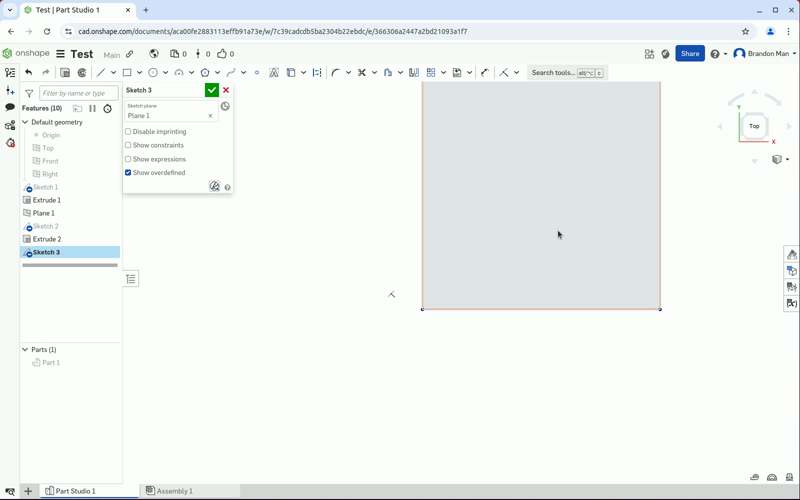
click(558, 230)
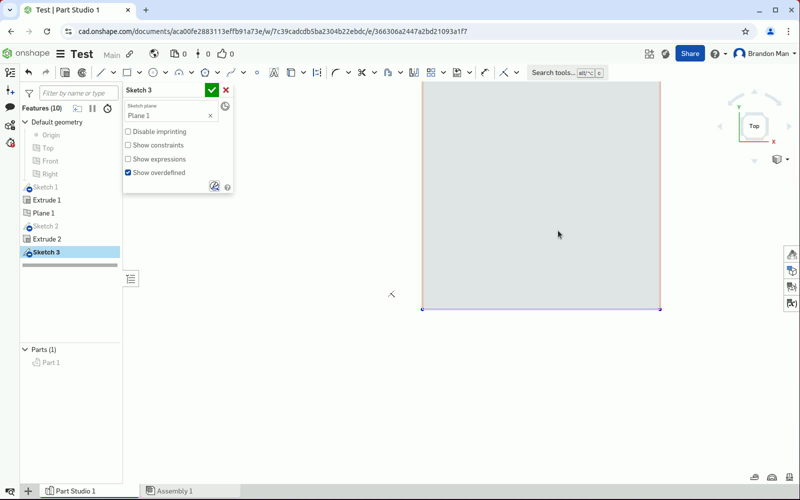
scroll(-6)
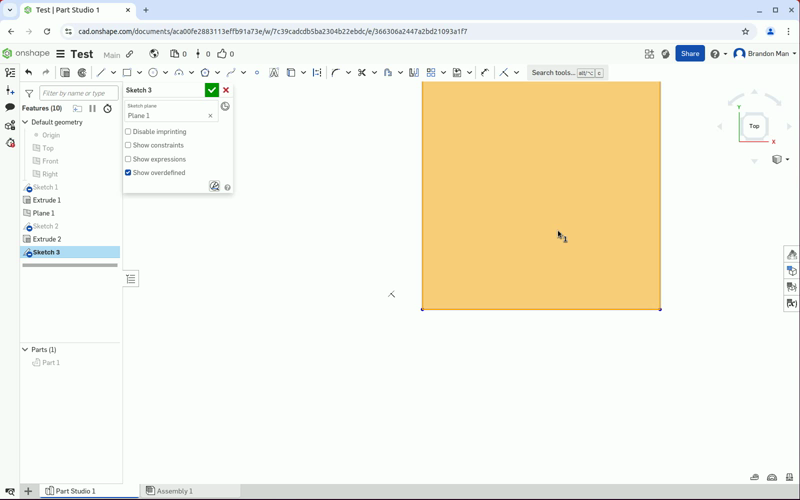
scroll(-6)
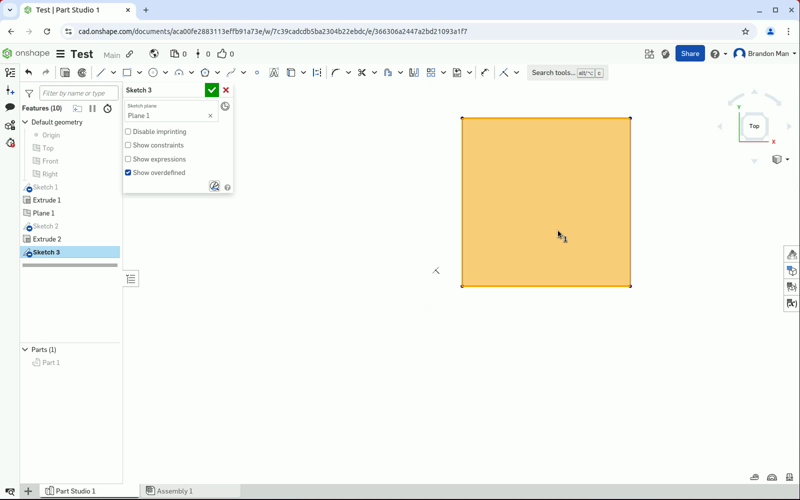
scroll(-6)
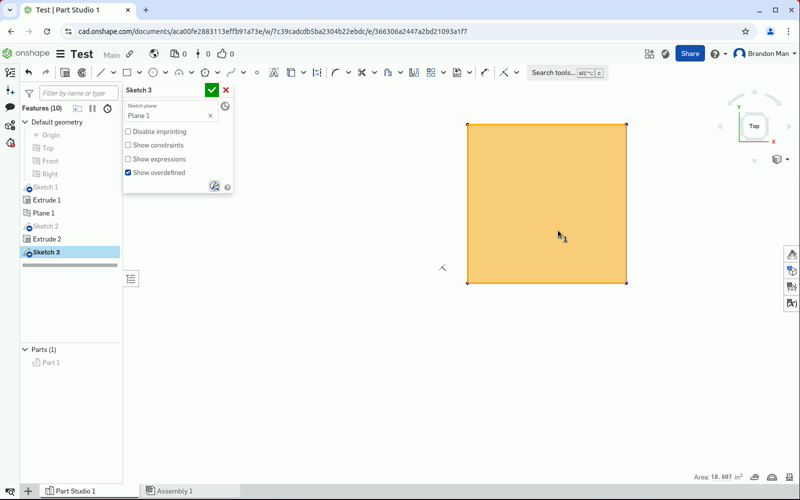
scroll(-6)
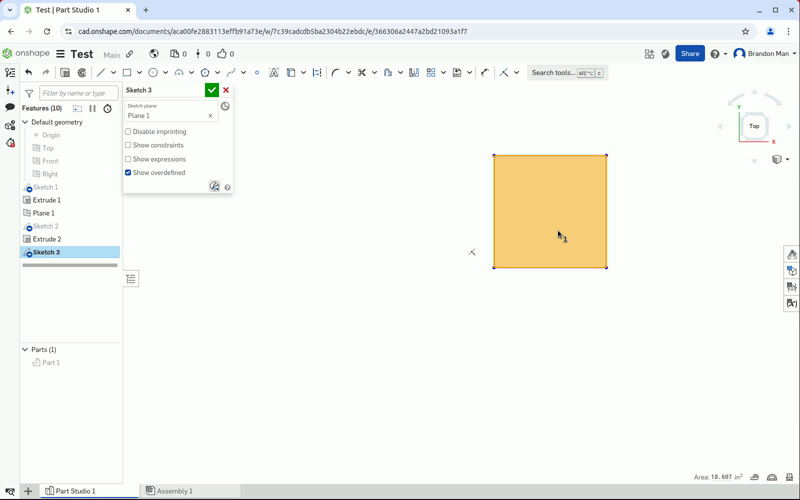
scroll(-6)
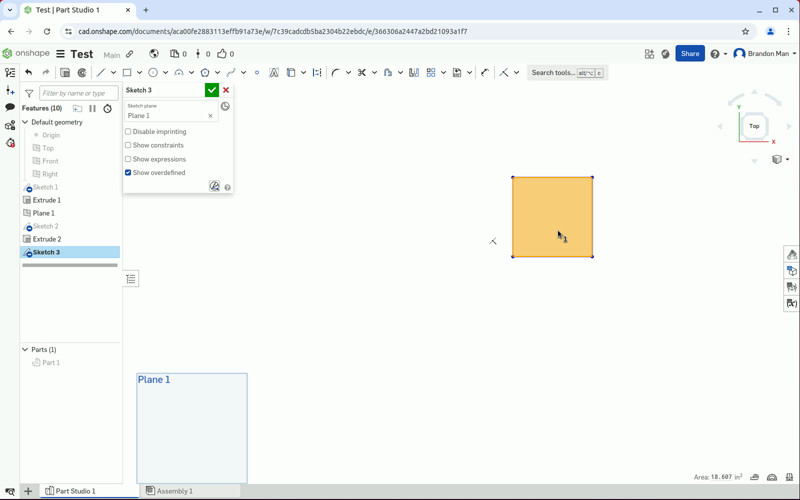
scroll(-6)
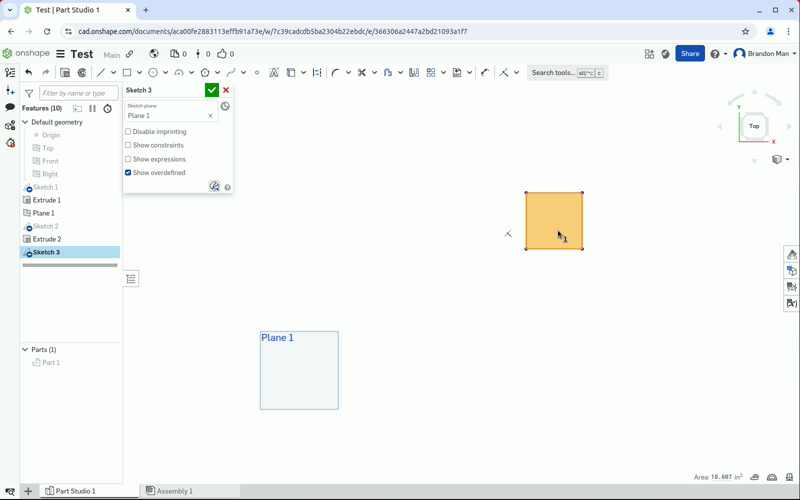
scroll(-6)
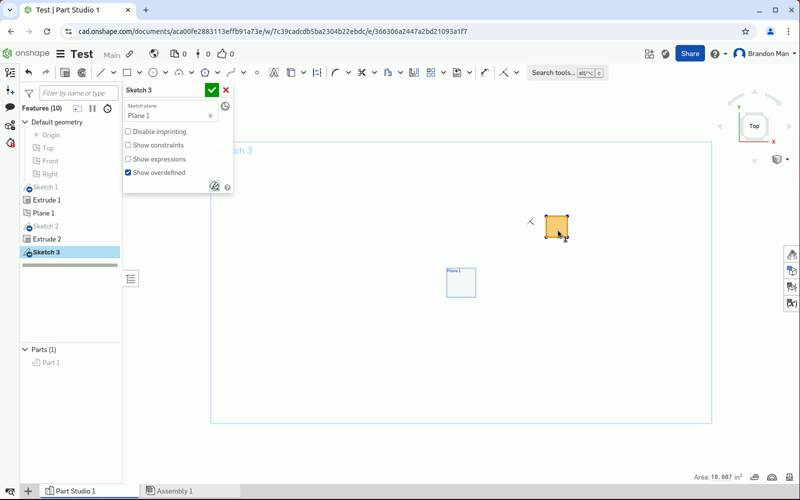
mouse_move(73, 352)
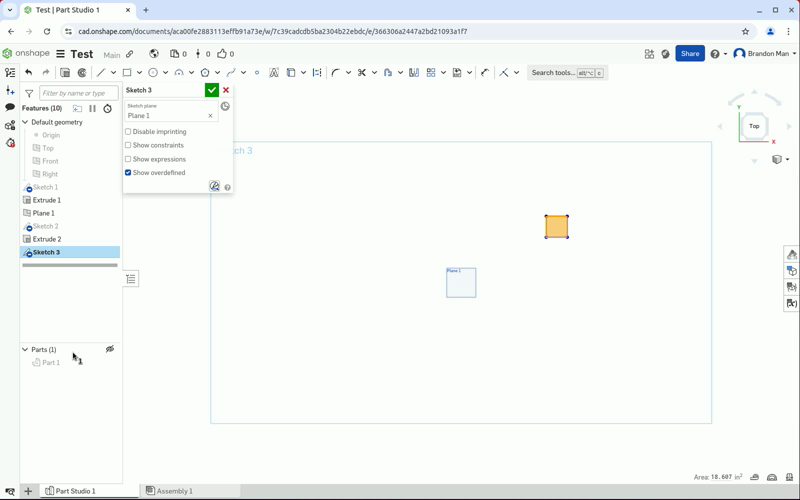
key(shift+y)
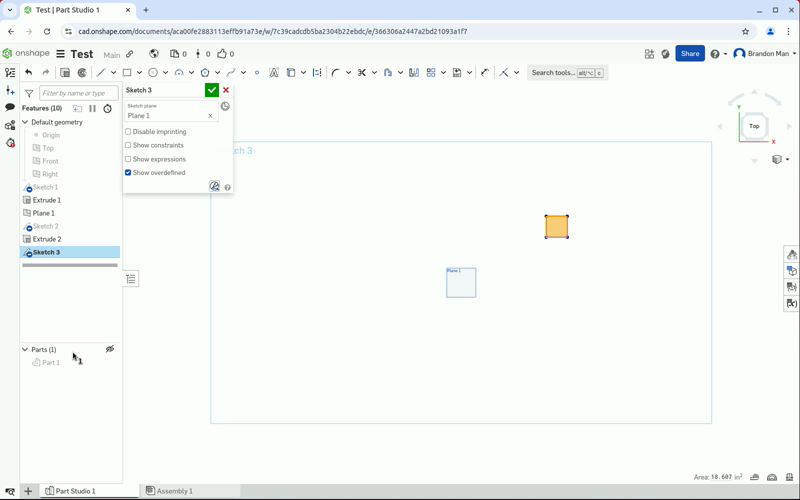
key(shift+e)
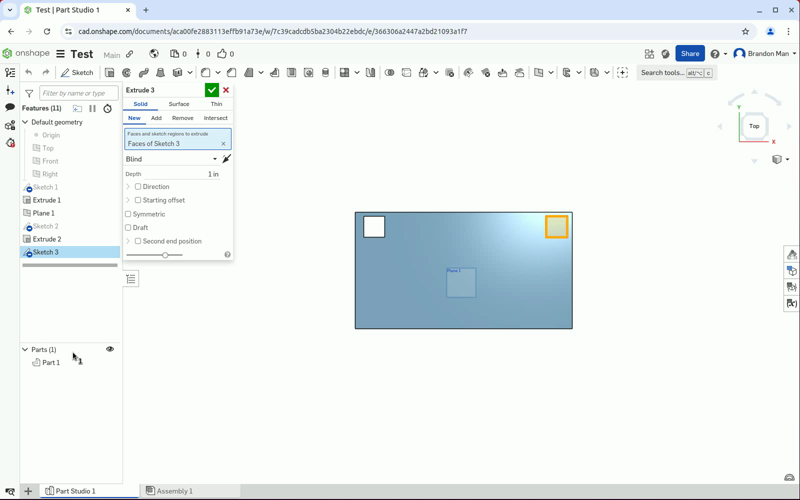
mouse_move(143, 106)
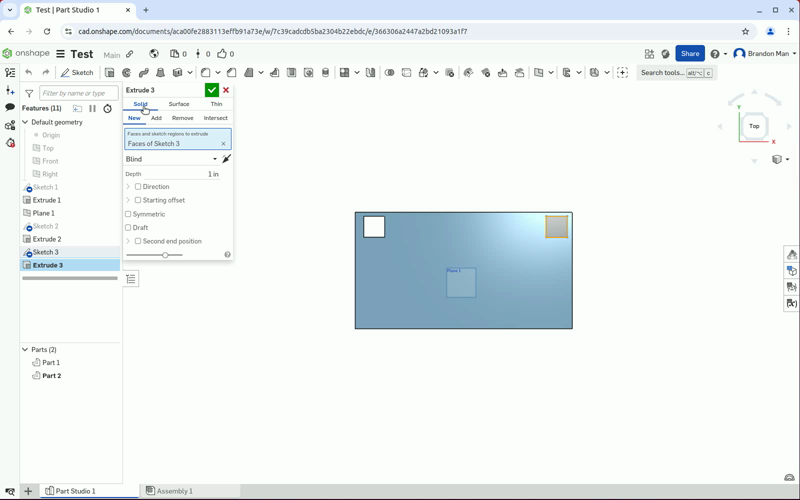
click(143, 106)
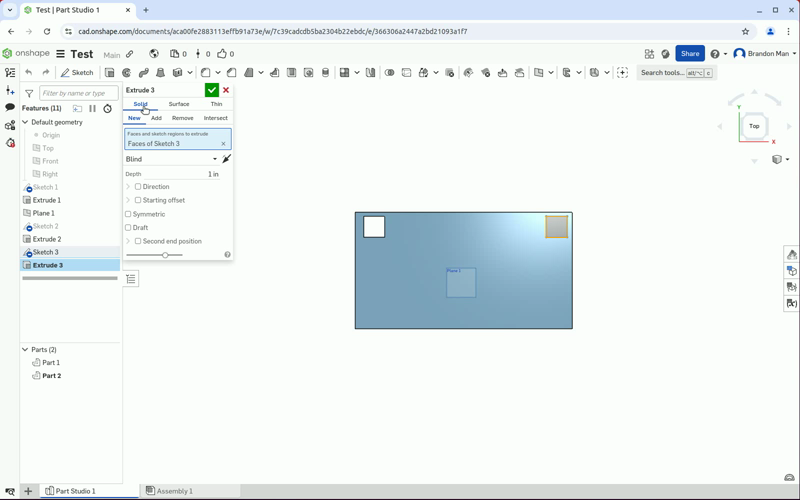
mouse_move(186, 120)
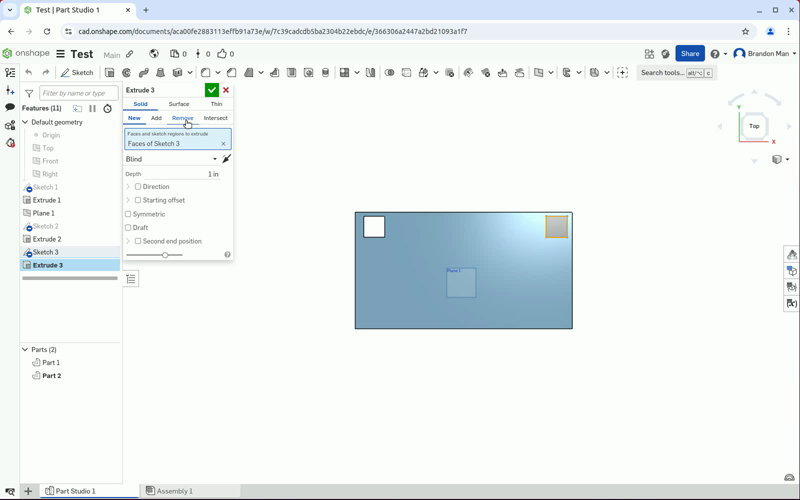
click(186, 120)
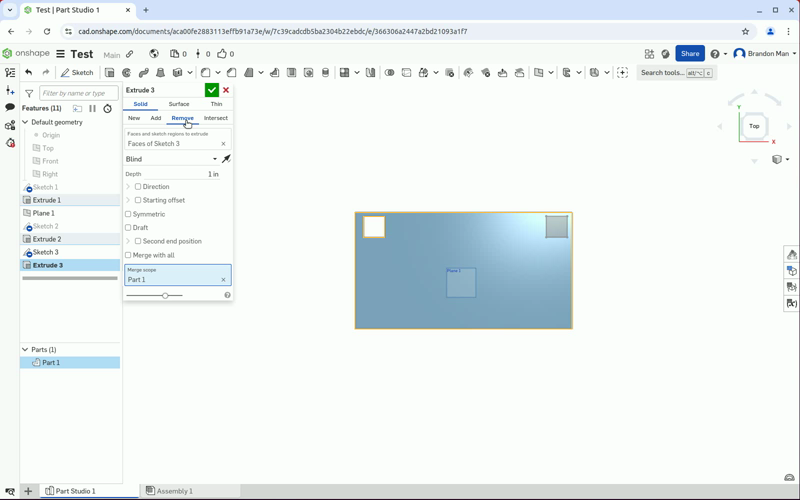
key(tab, 4)
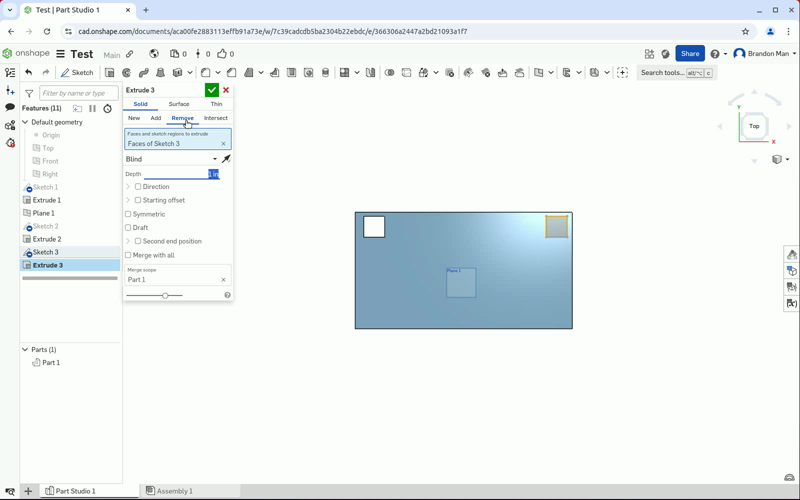
text(7.943)
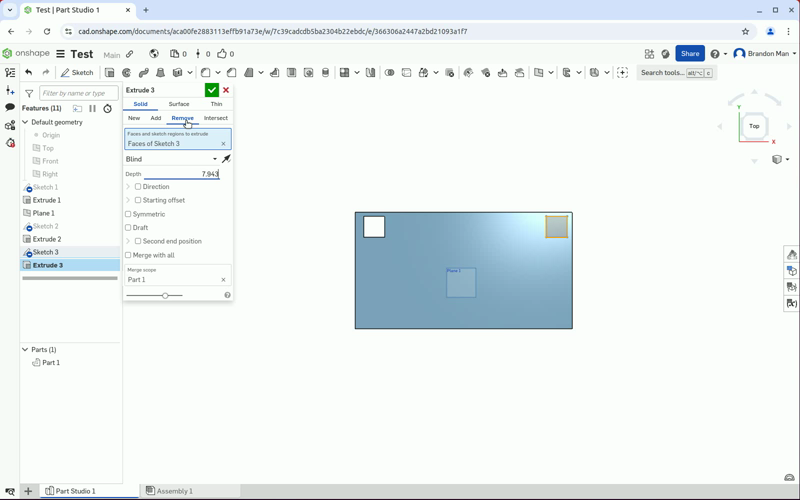
key(tab, 6)
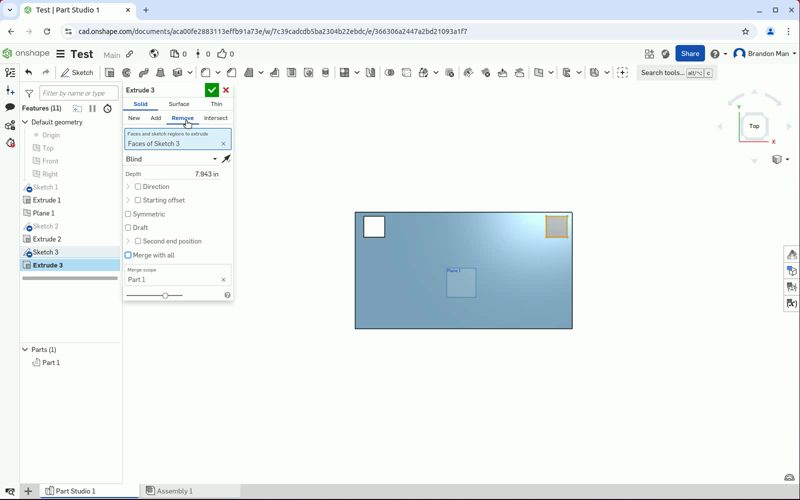
key(space)
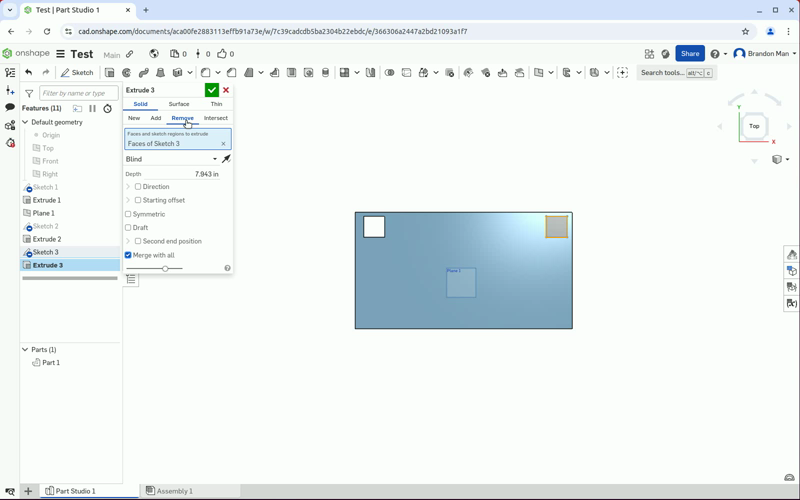
key(enter)
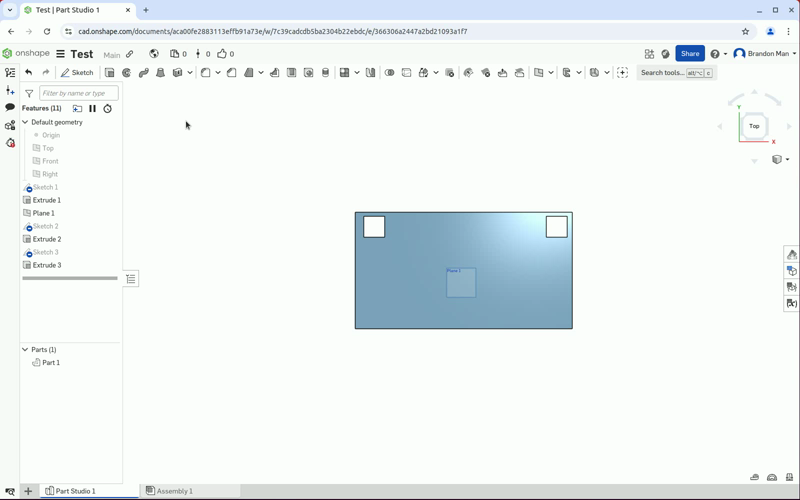
key(shift+h)
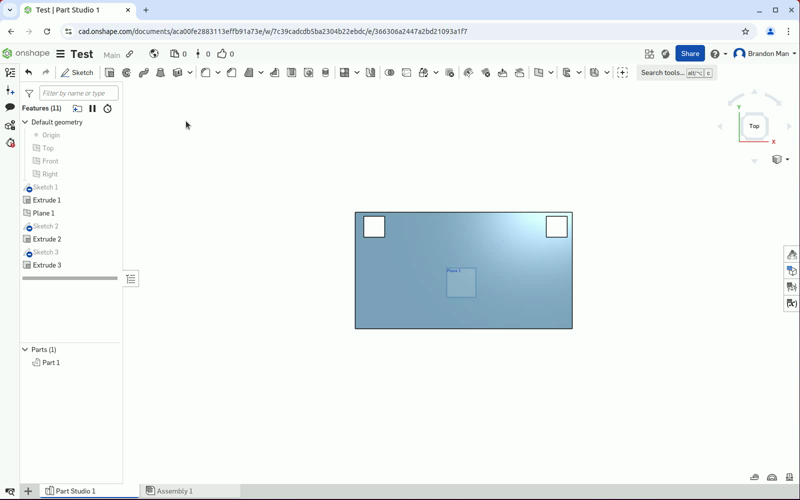
key(shift+h)
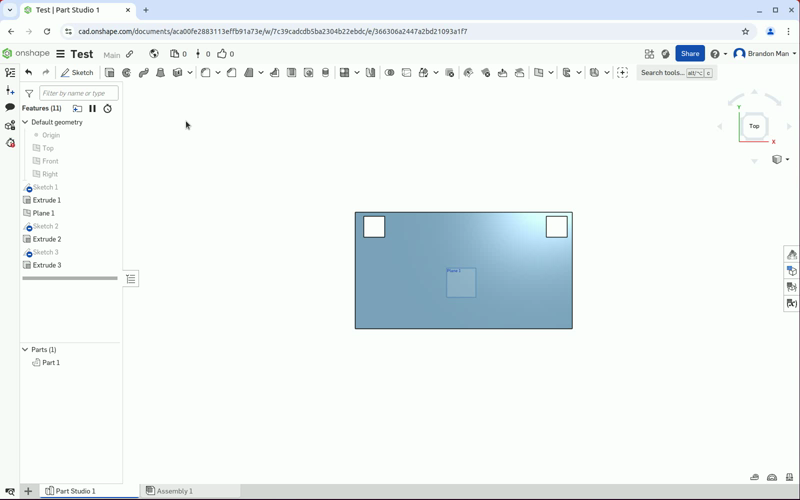
mouse_move(73, 189)
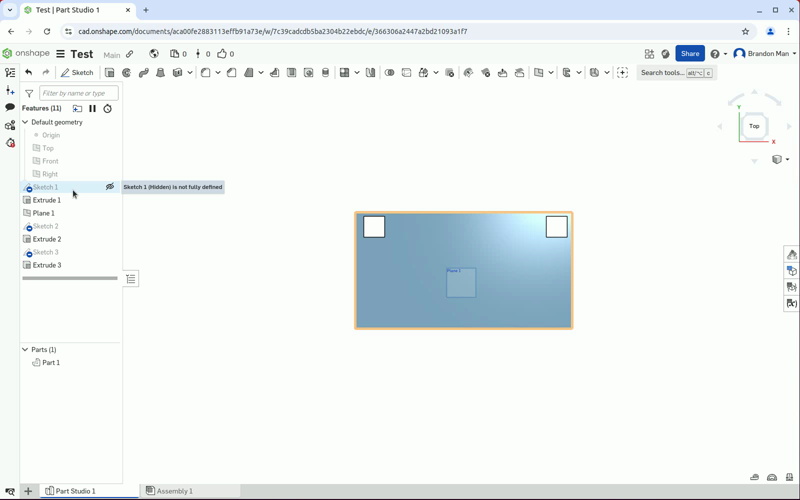
click(73, 189)
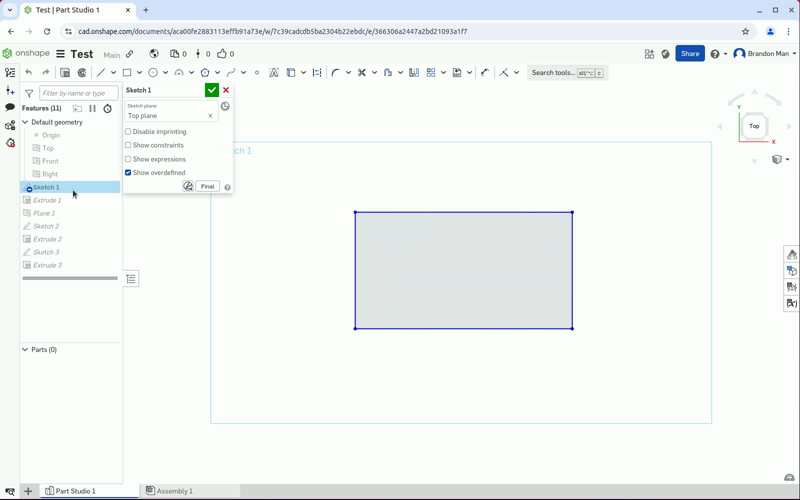
mouse_move(229, 92)
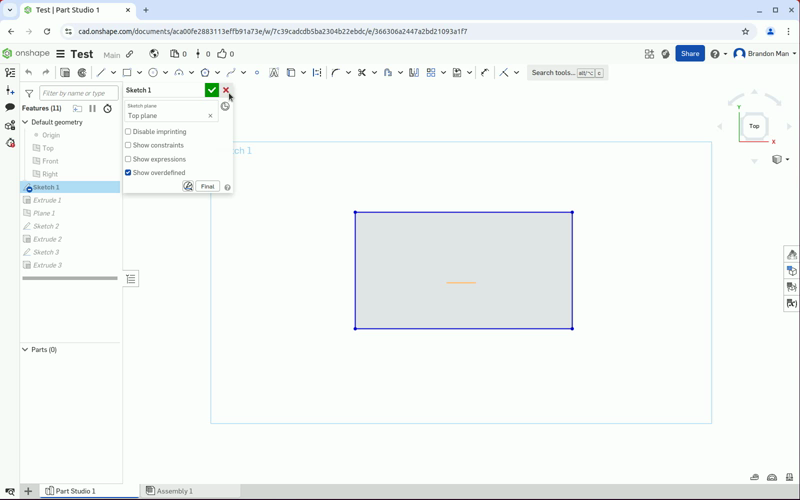
click(229, 92)
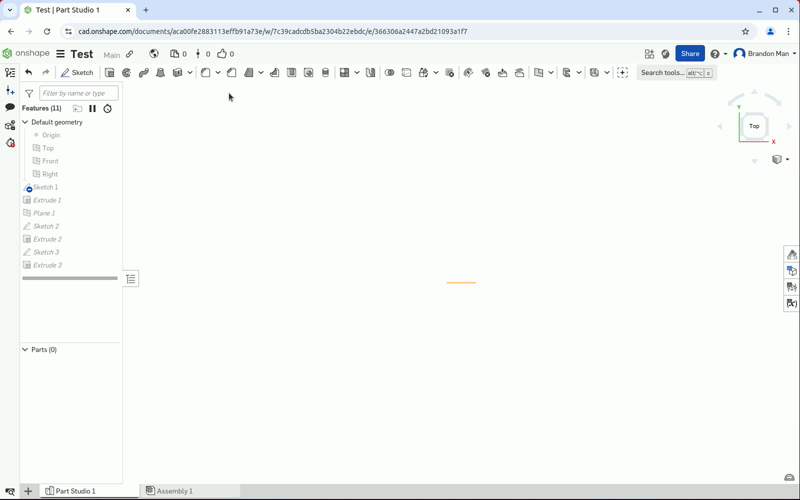
key(shift+s)
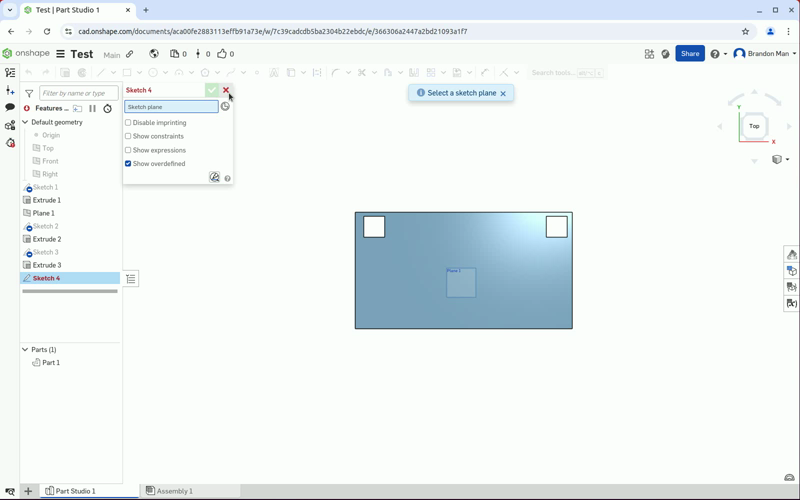
mouse_move(73, 215)
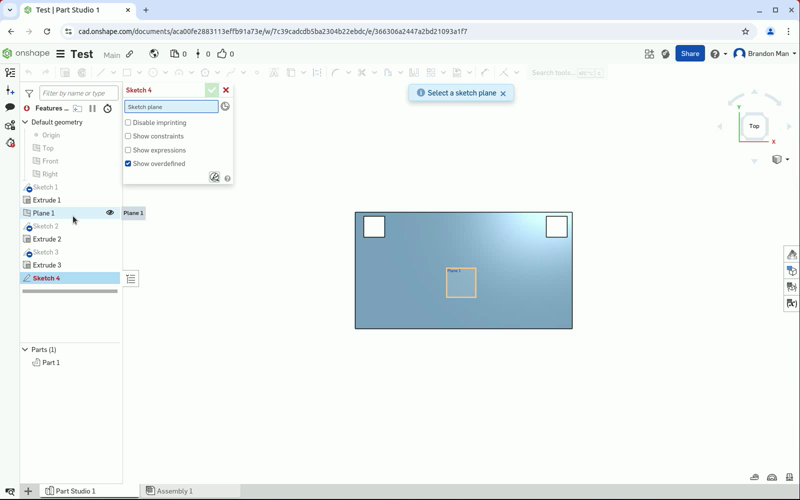
click(73, 215)
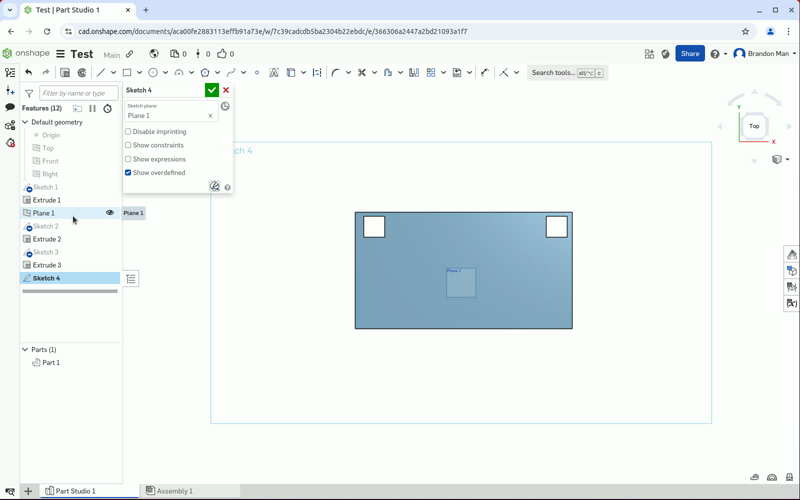
mouse_move(73, 352)
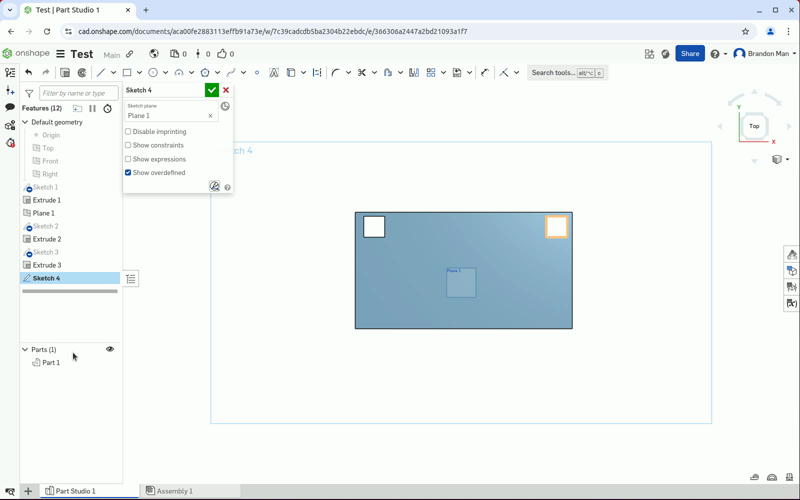
key(y)
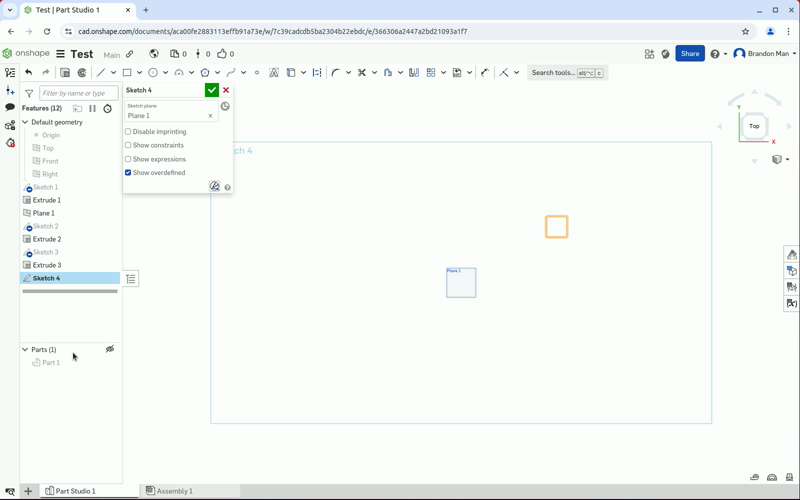
key(c)
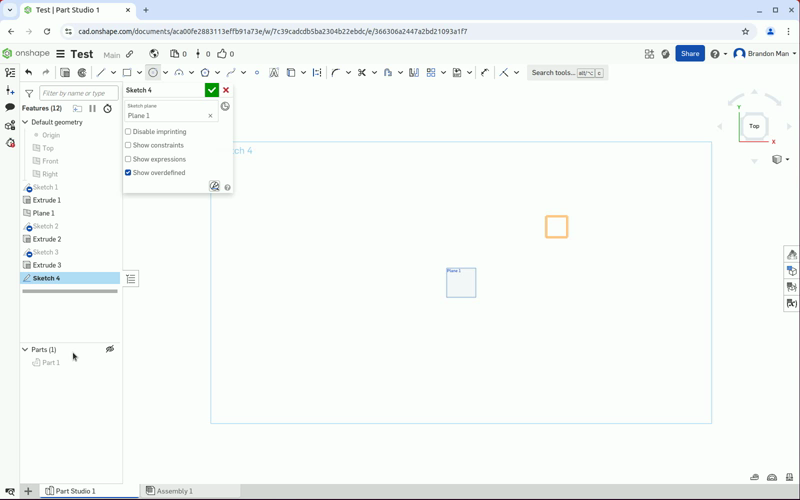
key_down(shift)
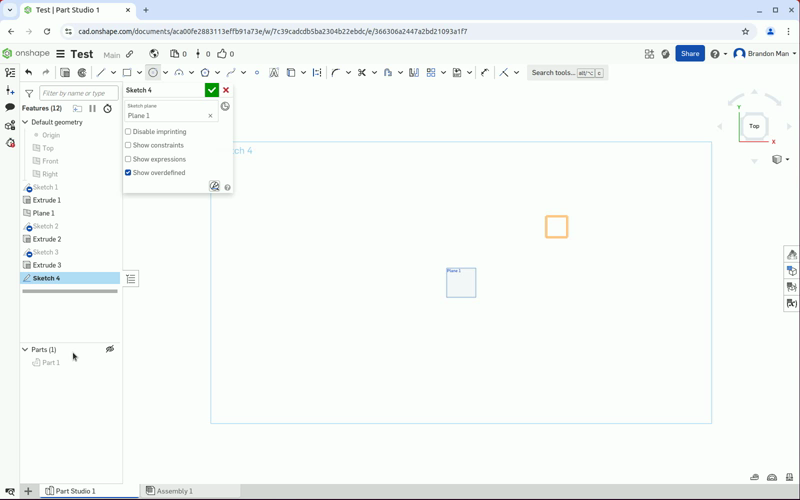
mouse_move(464, 288)
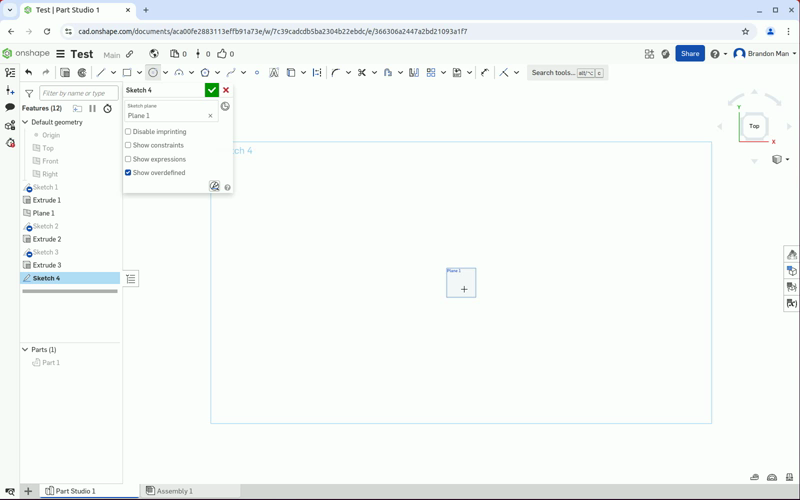
click(464, 288)
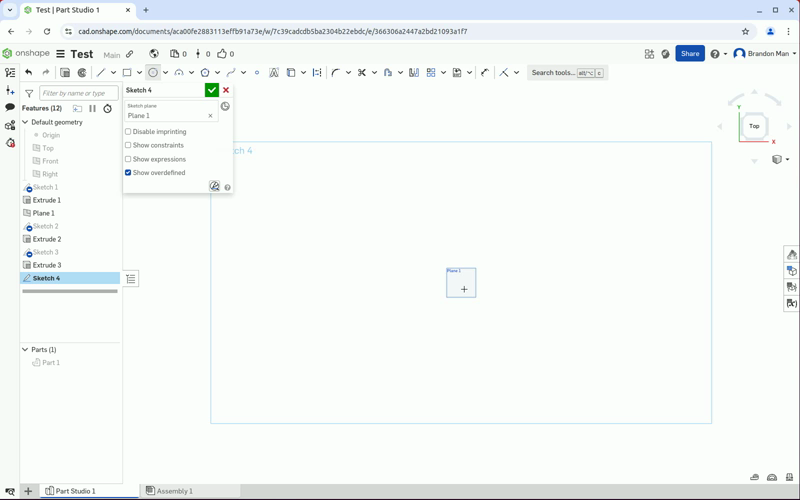
key_up(shift)
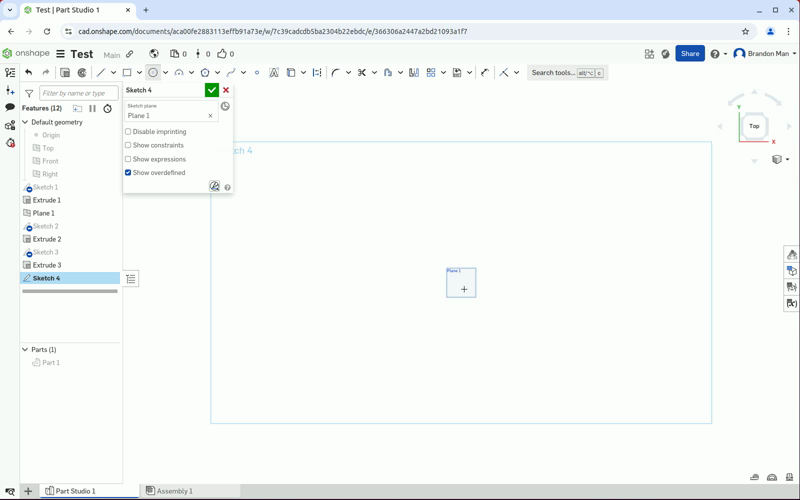
mouse_move(484, 288)
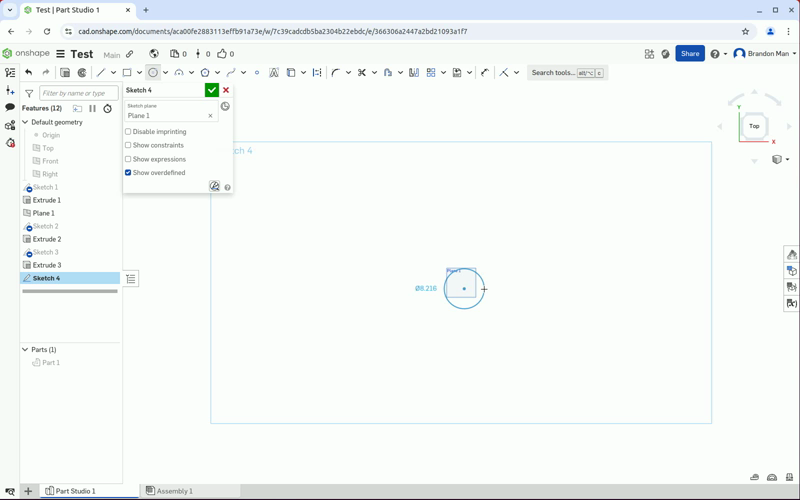
click(484, 288)
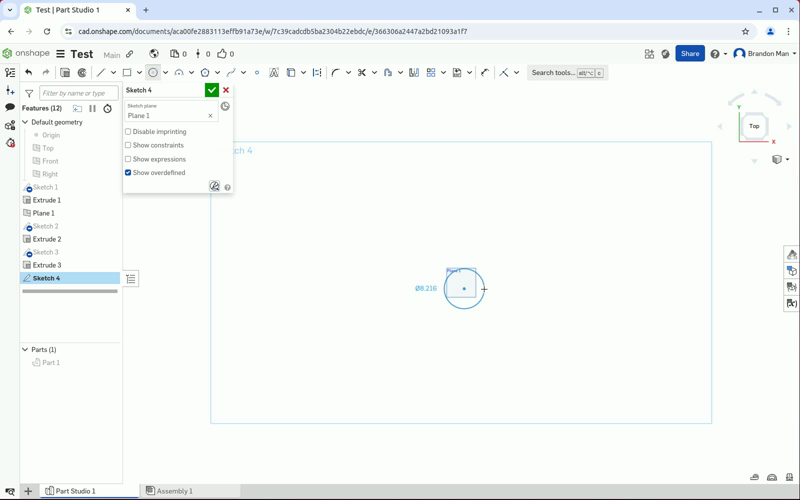
key(esc)
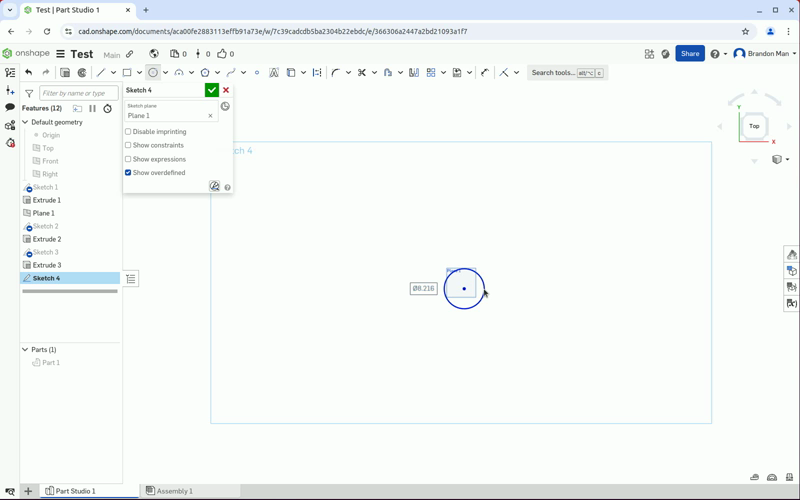
mouse_move(465, 304)
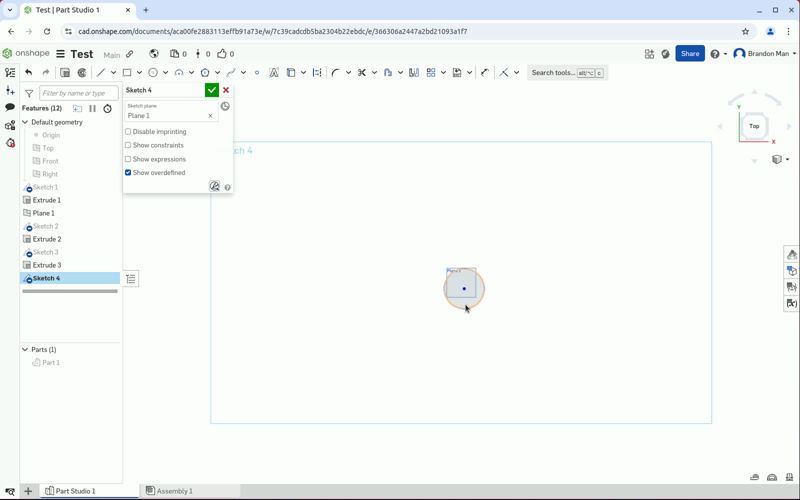
scroll(6)
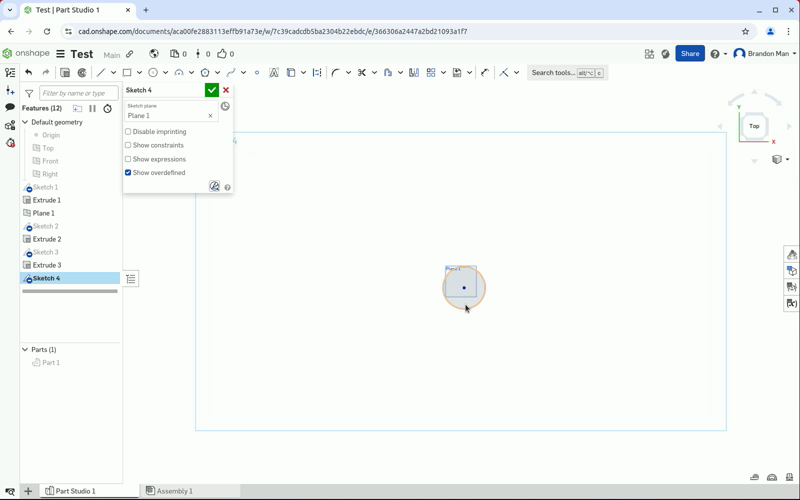
scroll(6)
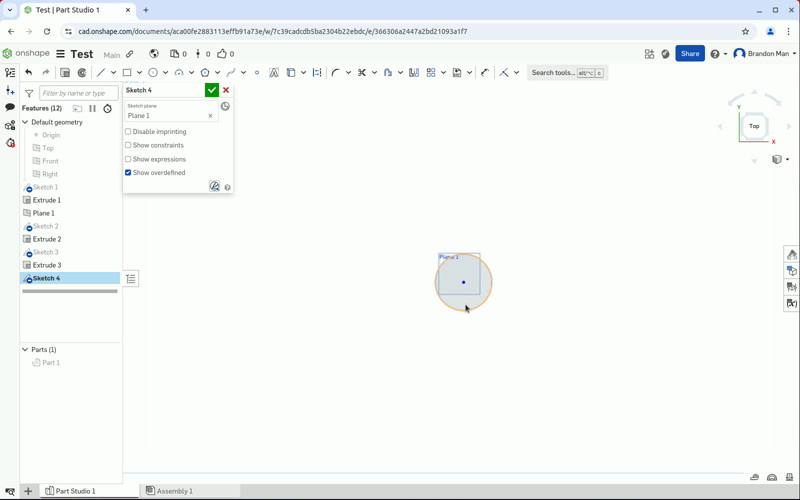
scroll(6)
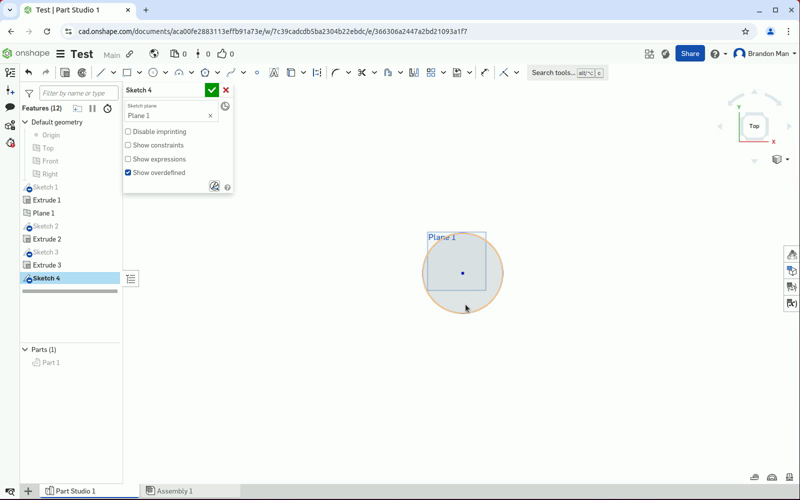
scroll(6)
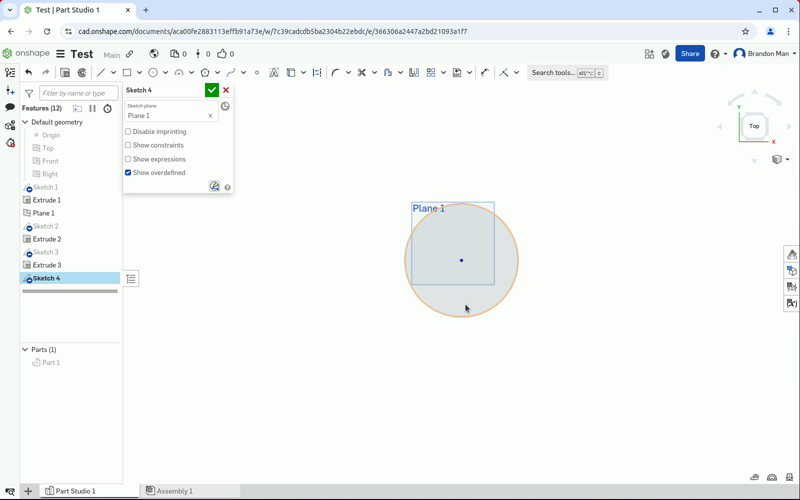
scroll(6)
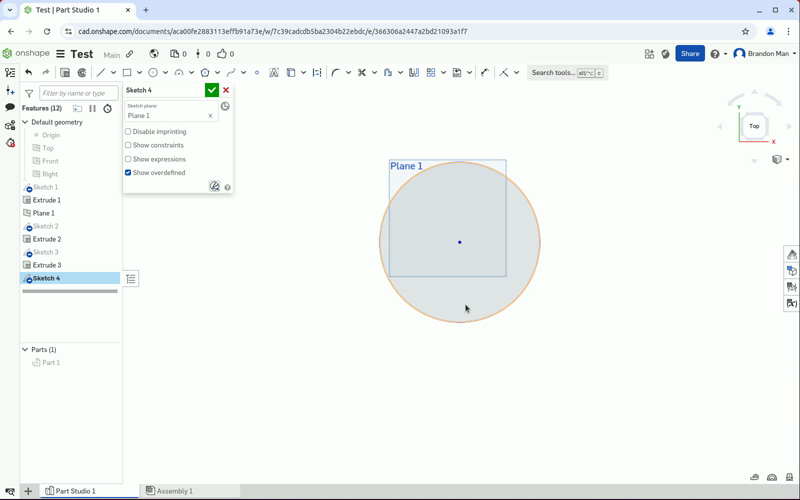
scroll(6)
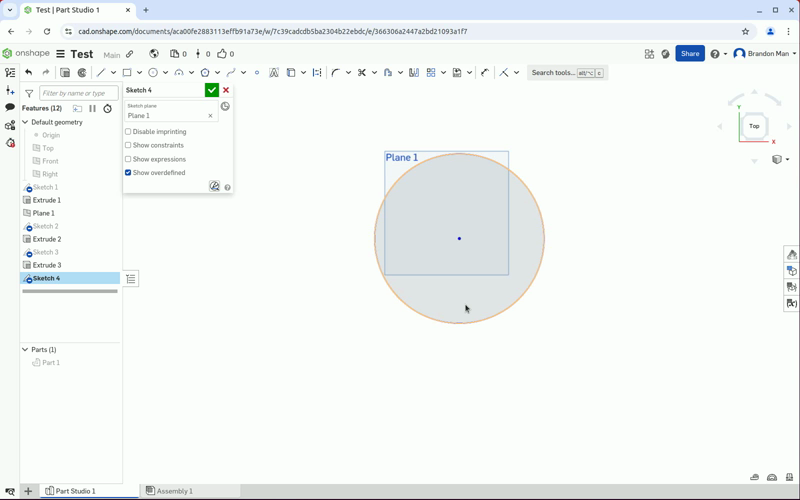
scroll(6)
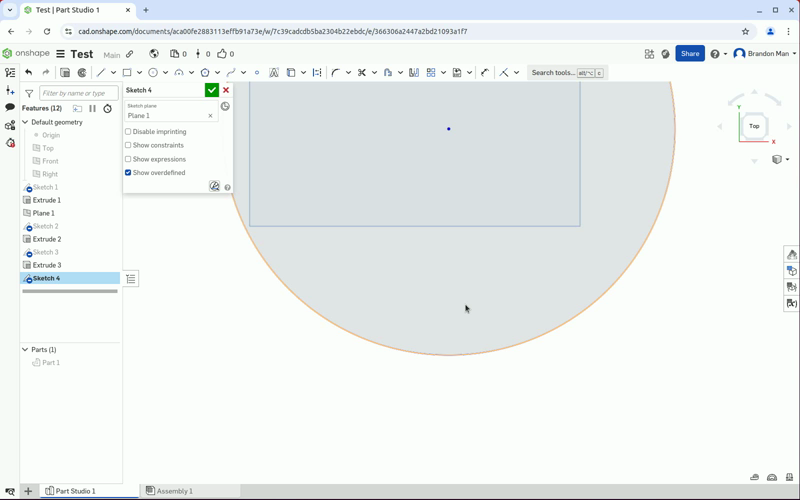
click(465, 304)
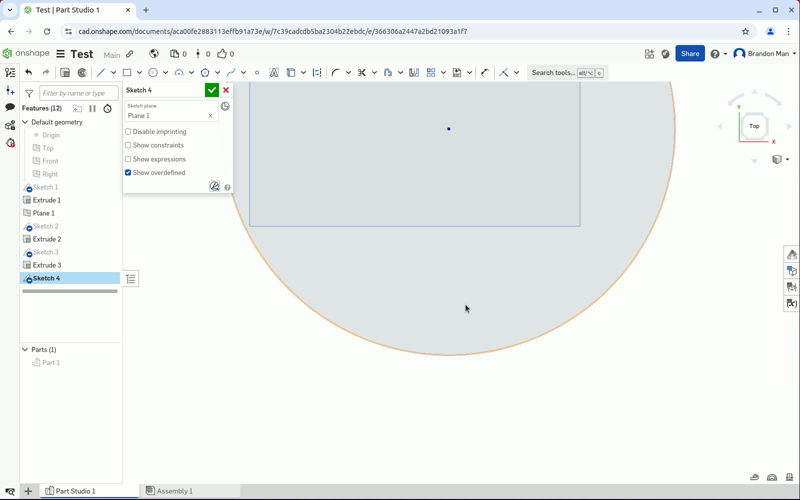
scroll(-6)
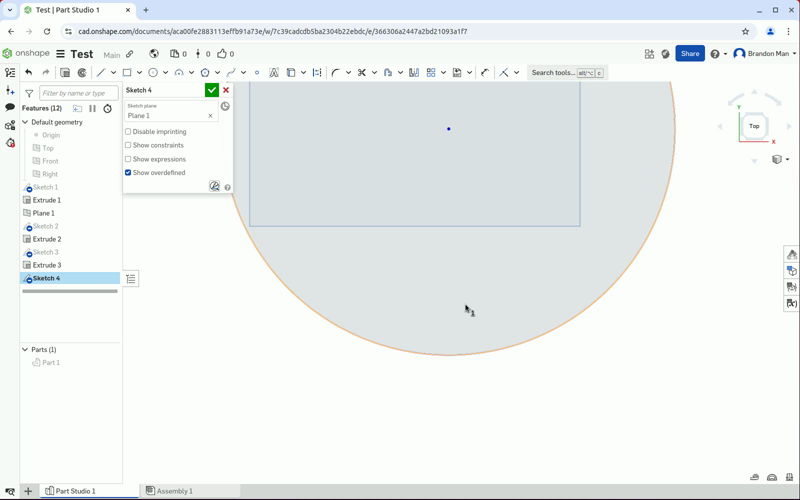
scroll(-6)
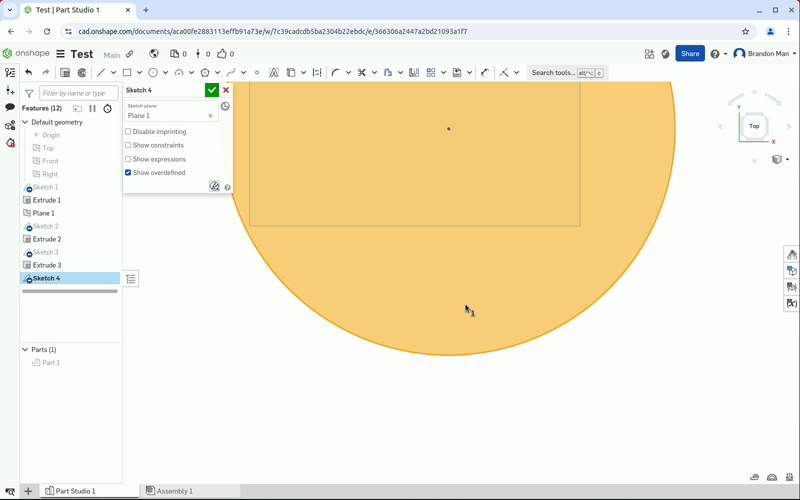
scroll(-6)
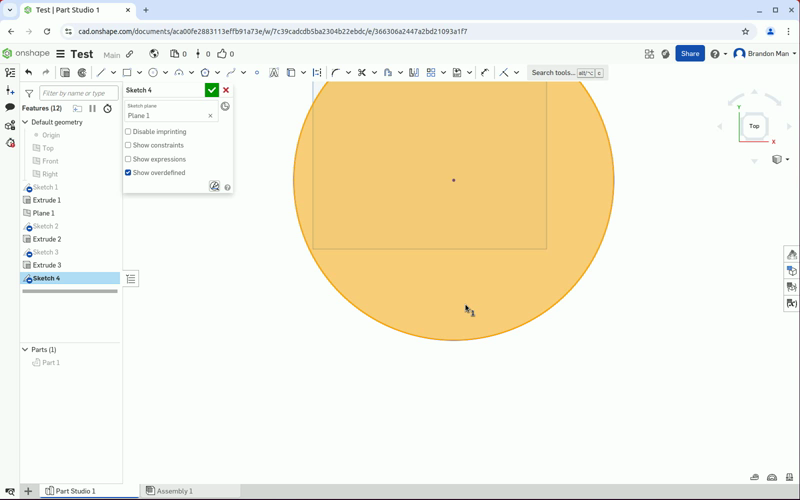
scroll(-6)
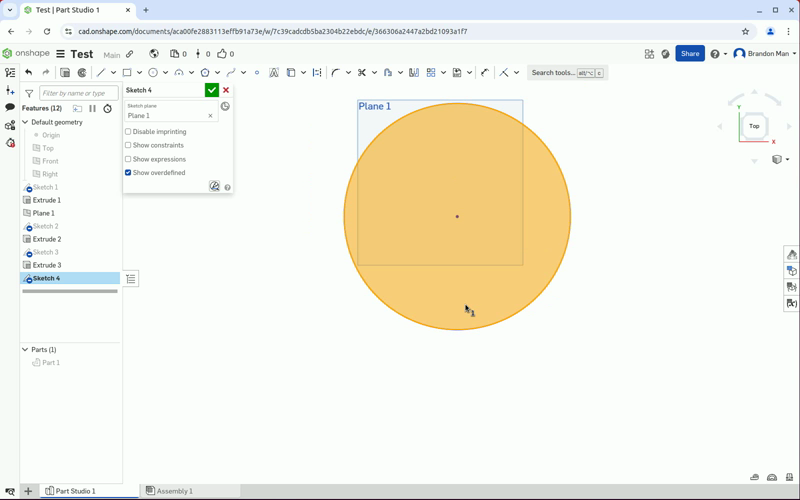
scroll(-6)
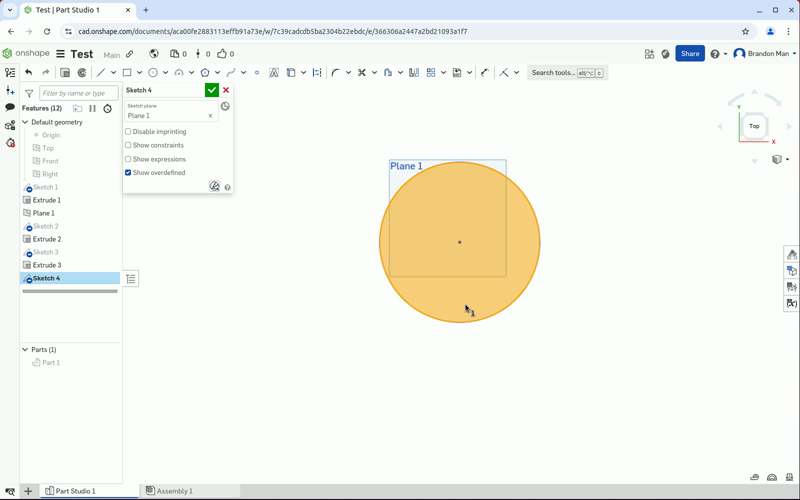
scroll(-6)
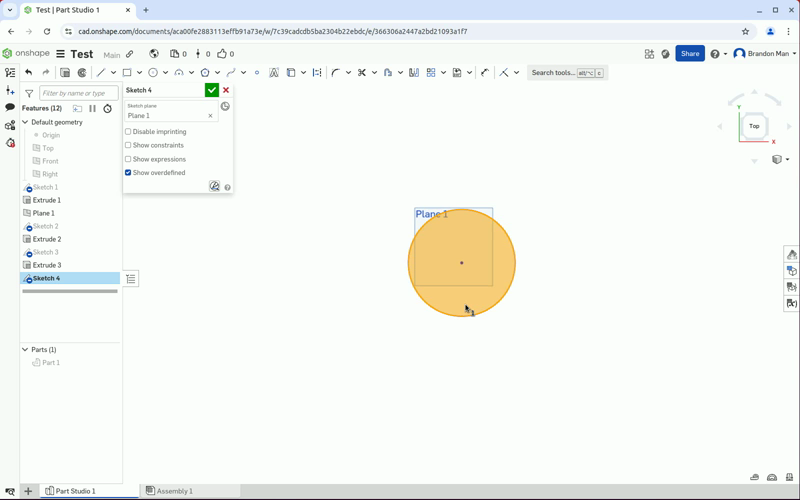
scroll(-6)
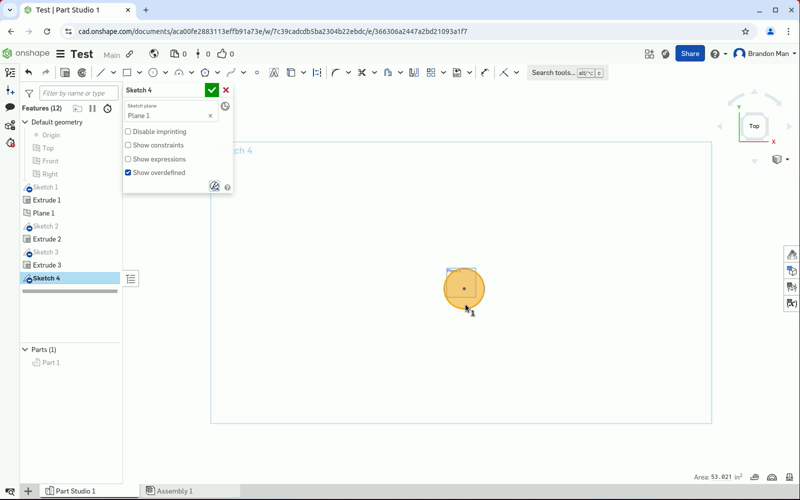
mouse_move(73, 352)
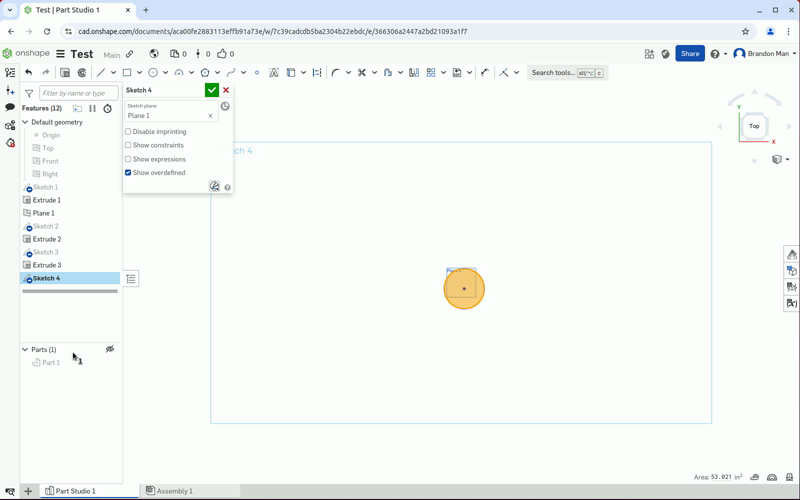
key(shift+y)
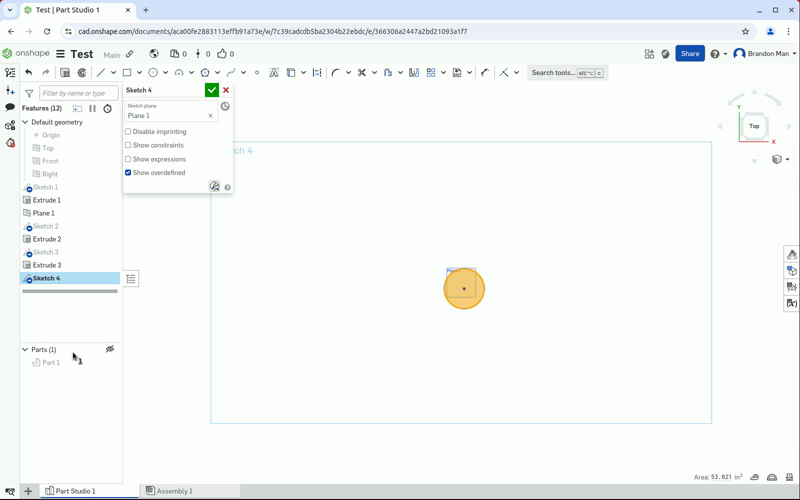
key(shift+e)
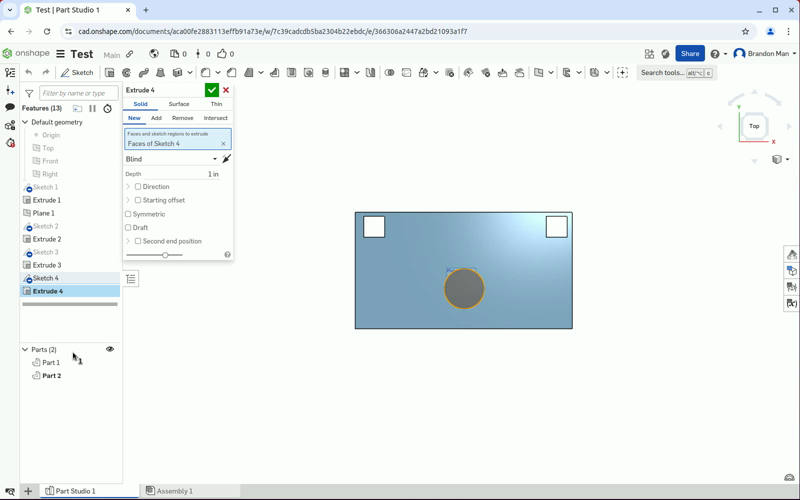
mouse_move(143, 106)
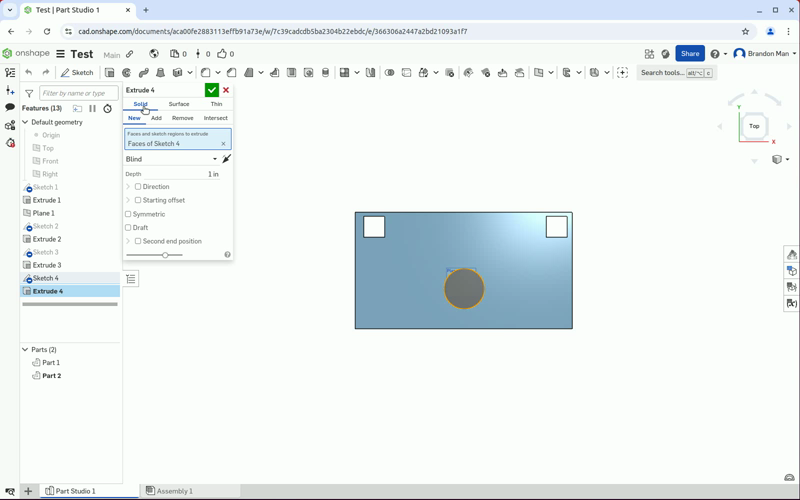
click(143, 106)
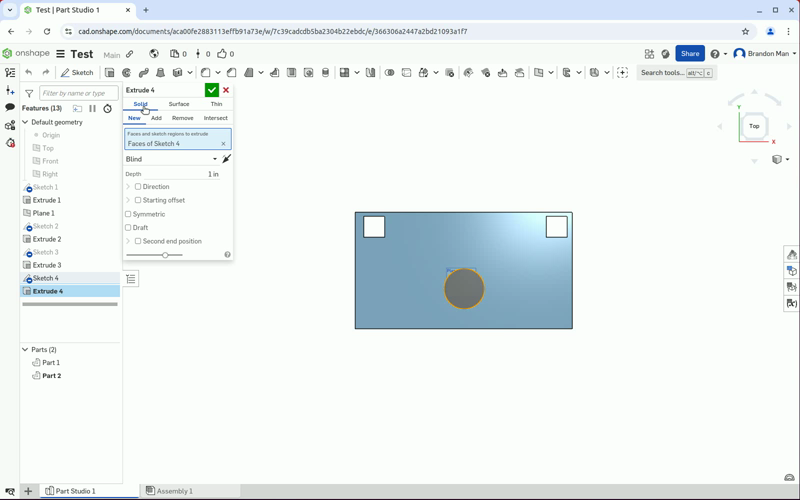
mouse_move(186, 120)
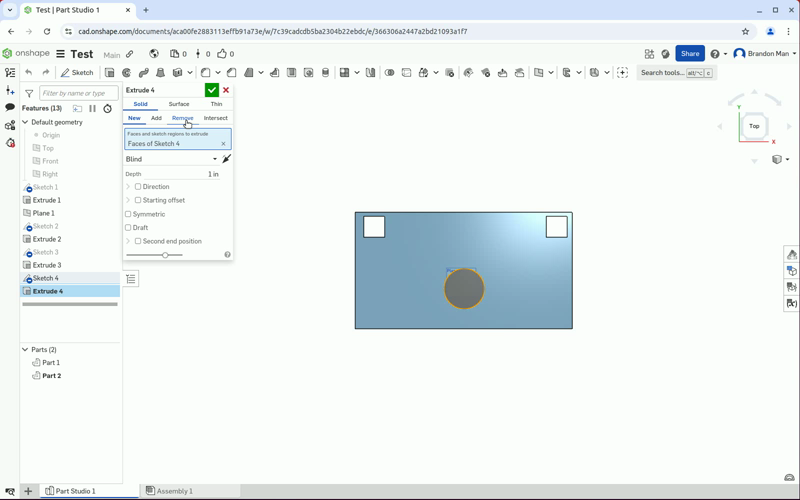
click(186, 120)
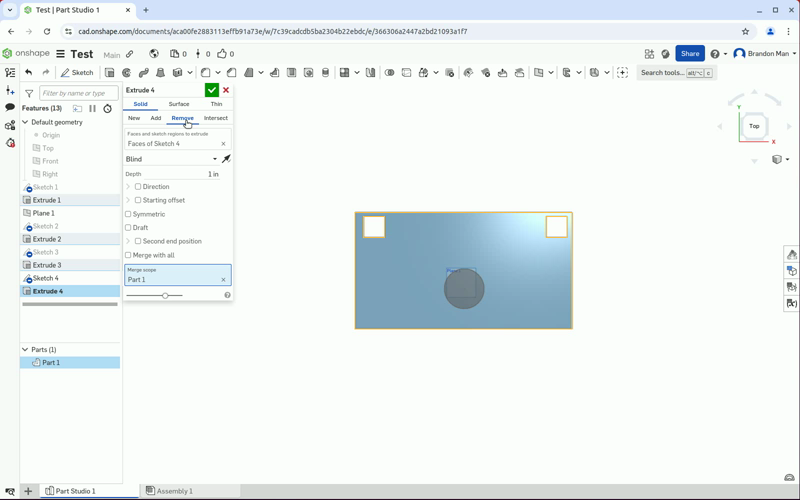
key(tab, 4)
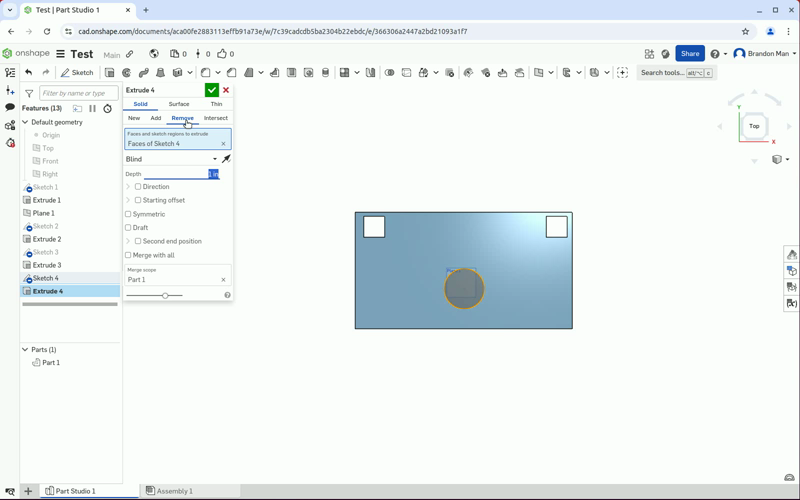
text(7.943)
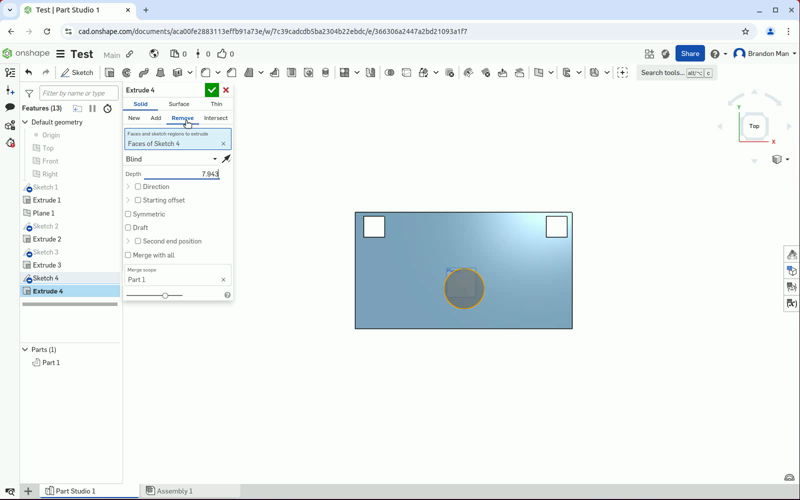
key(tab, 6)
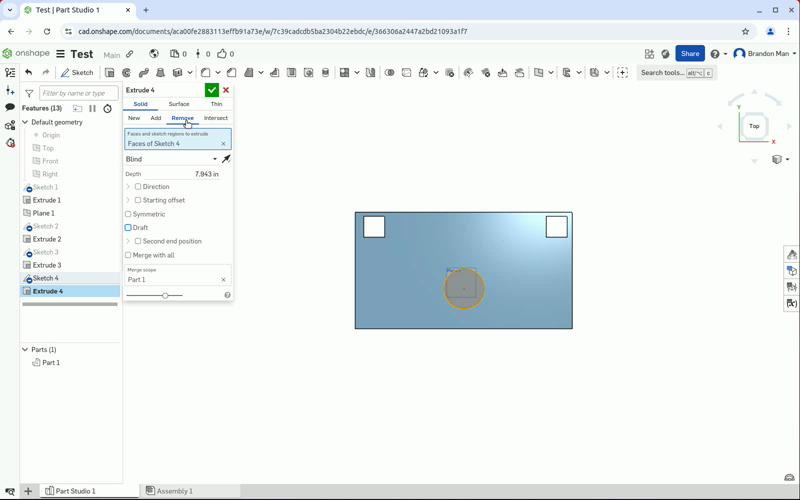
key(space)
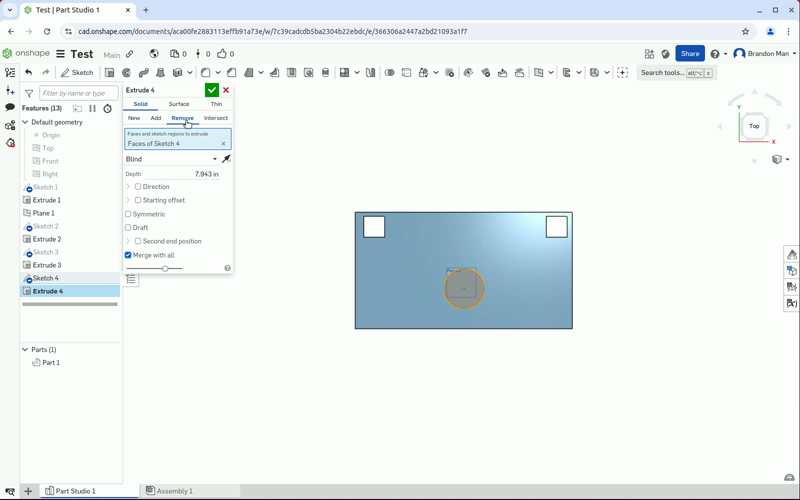
key(enter)
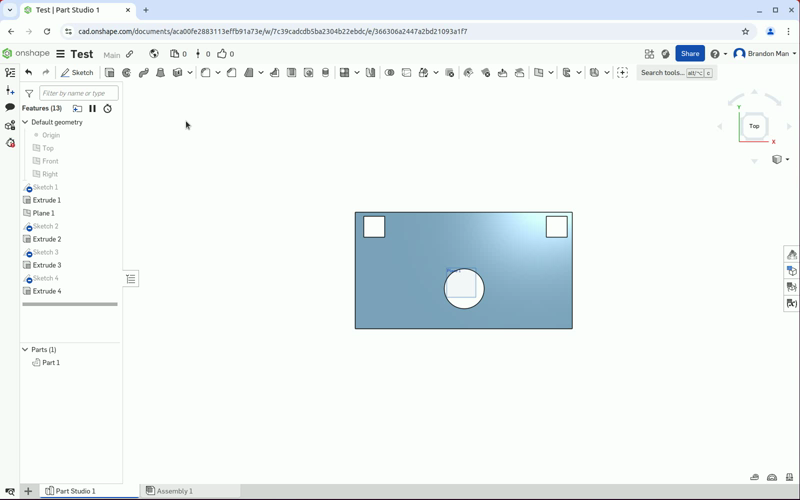
key(shift+h)
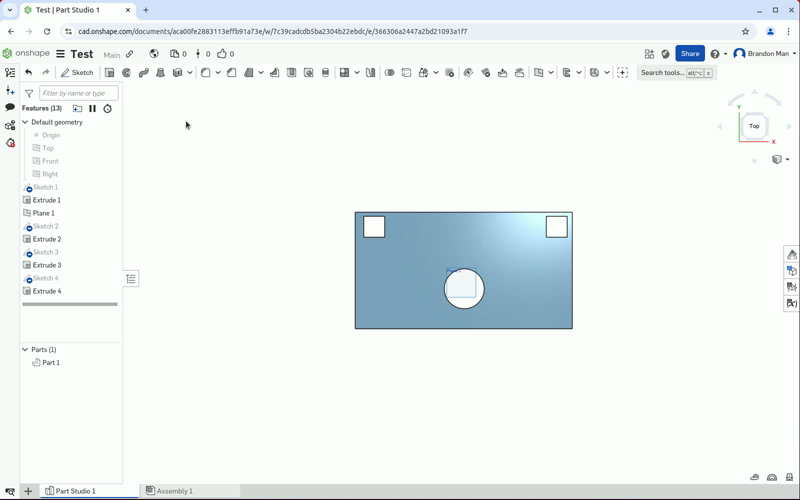
key(shift+h)
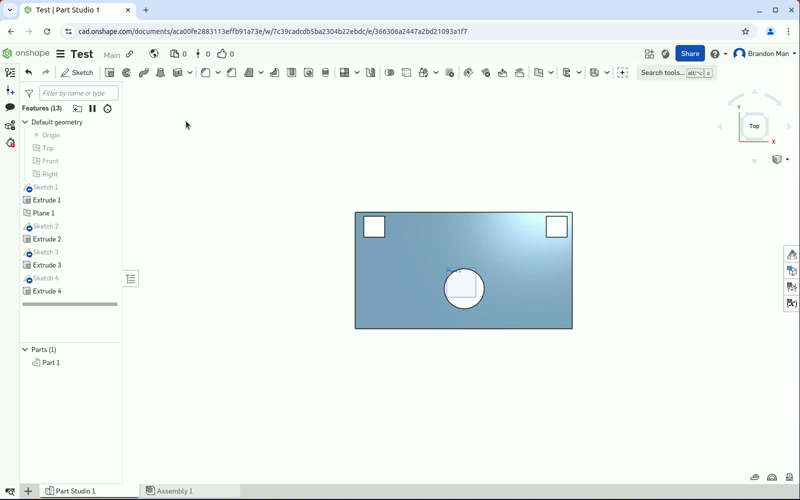
mouse_move(73, 189)
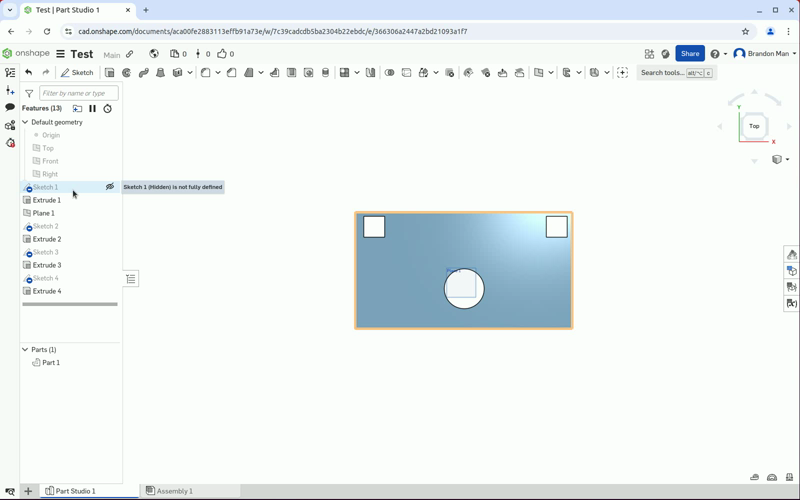
click(73, 189)
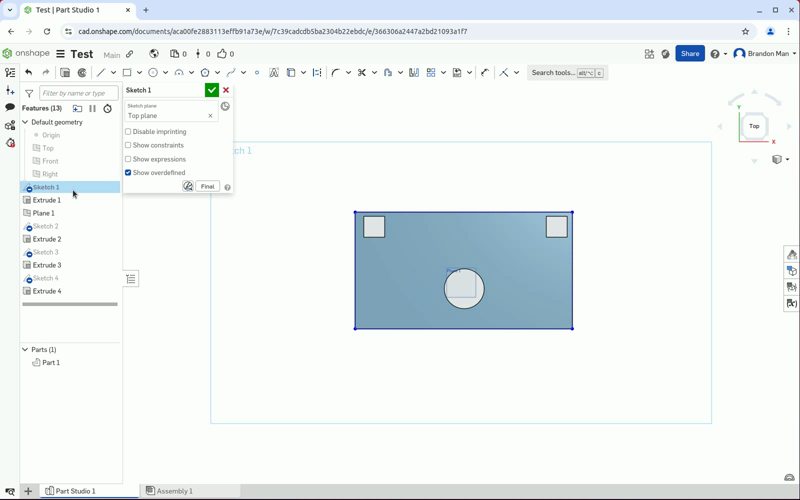
mouse_move(229, 92)
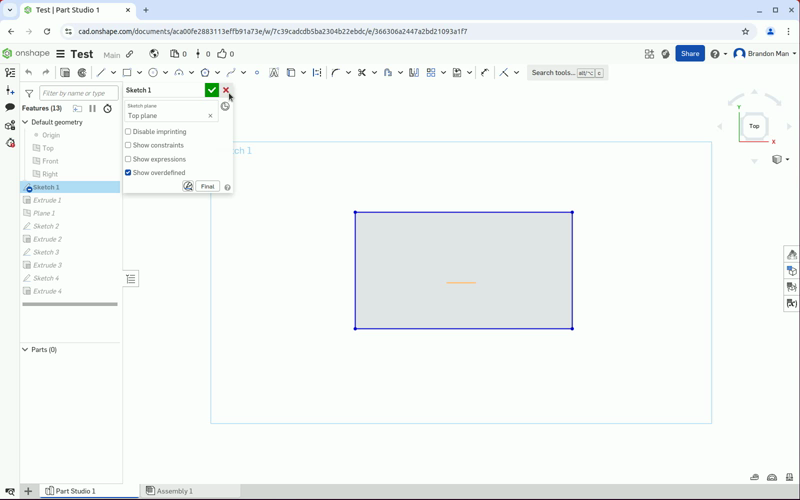
click(229, 92)
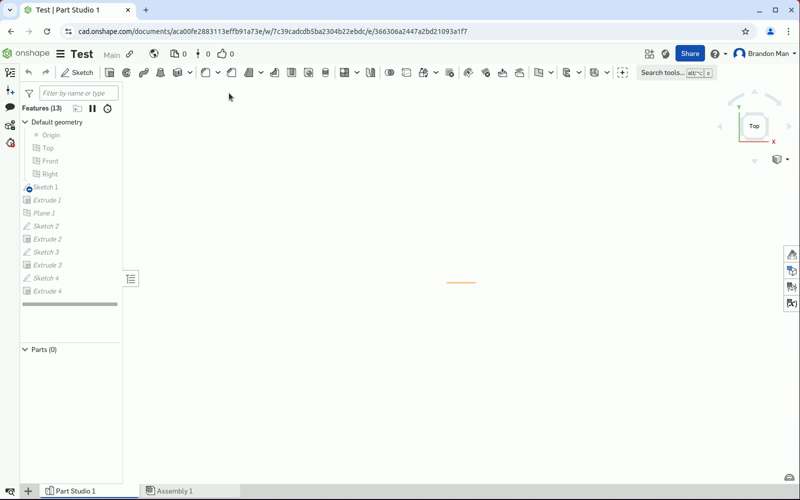
key(shift+s)
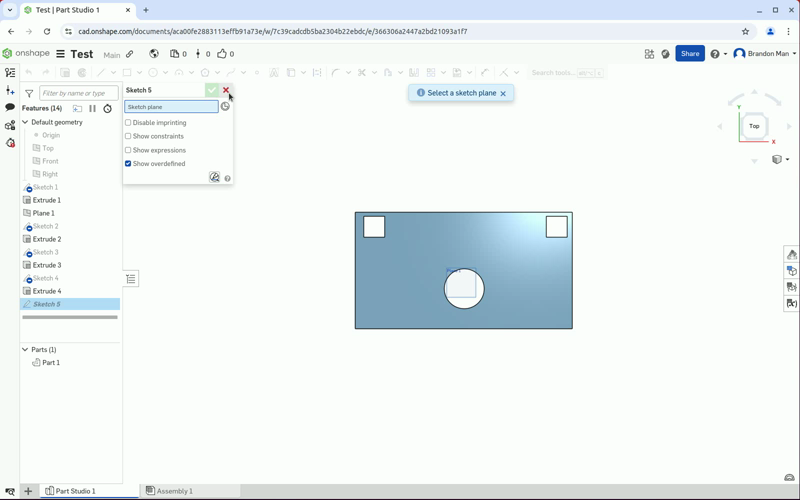
mouse_move(73, 215)
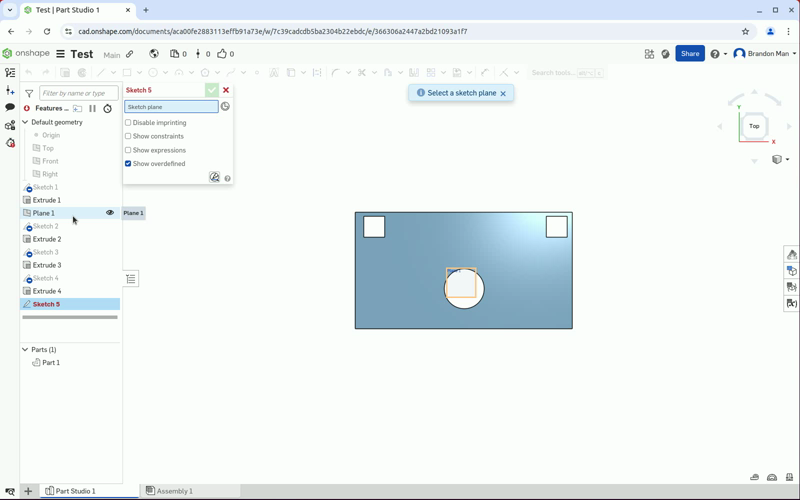
click(73, 215)
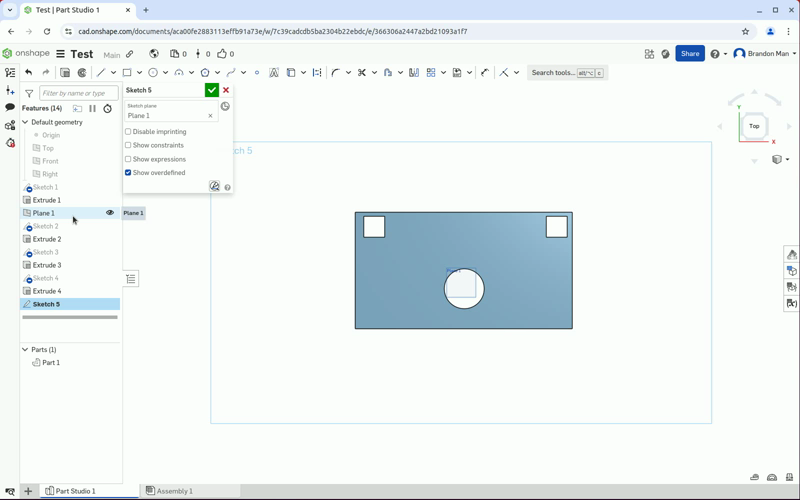
mouse_move(73, 352)
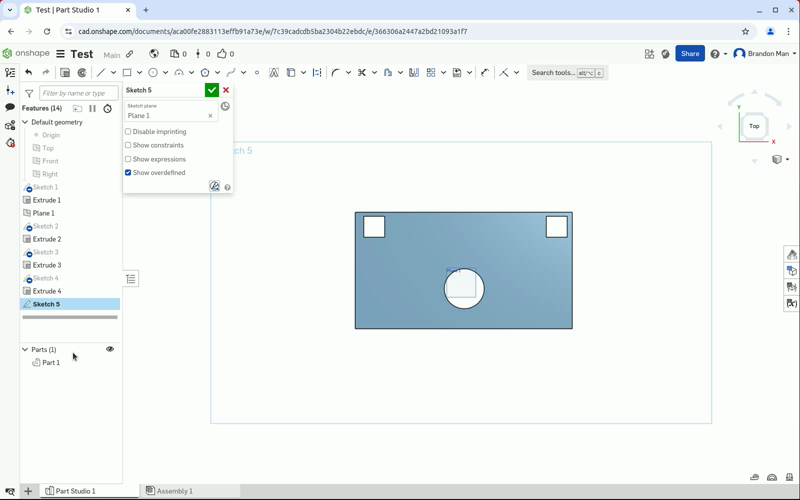
key(y)
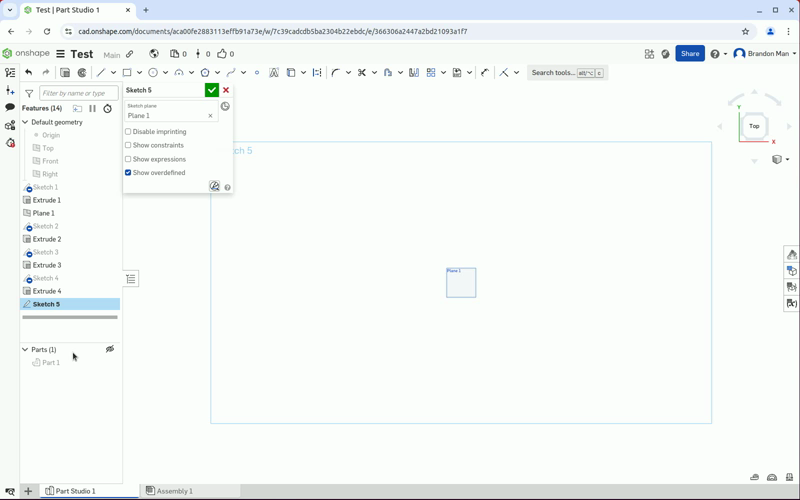
key(l)
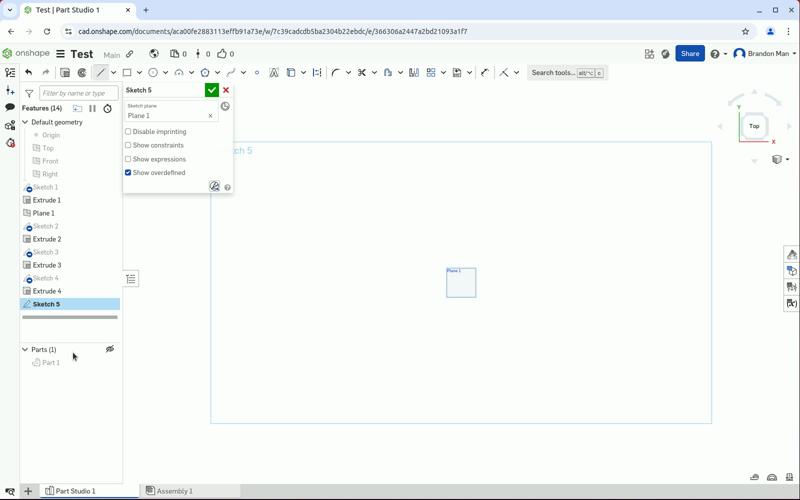
key_down(shift)
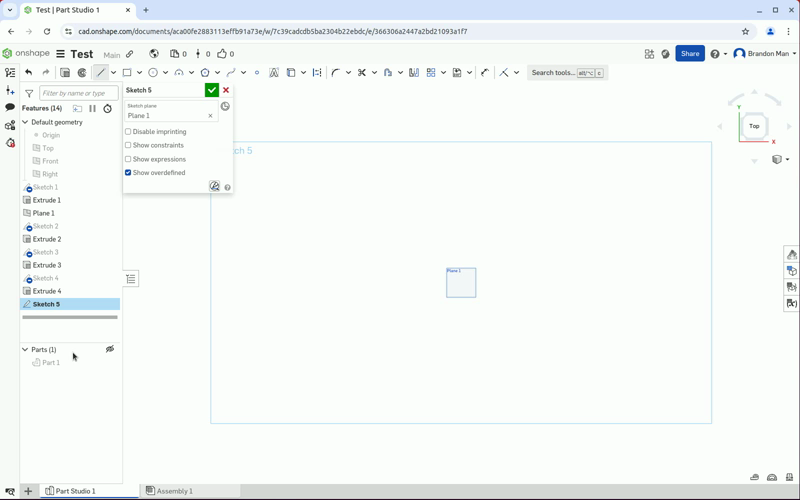
mouse_move(355, 328)
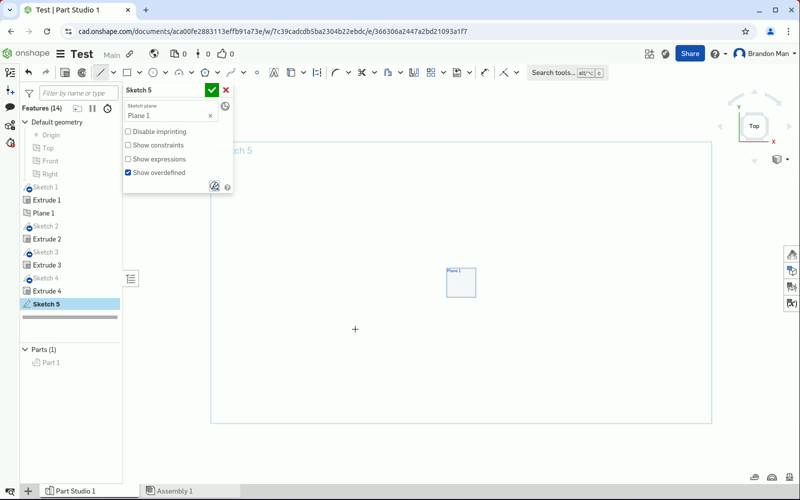
click(355, 328)
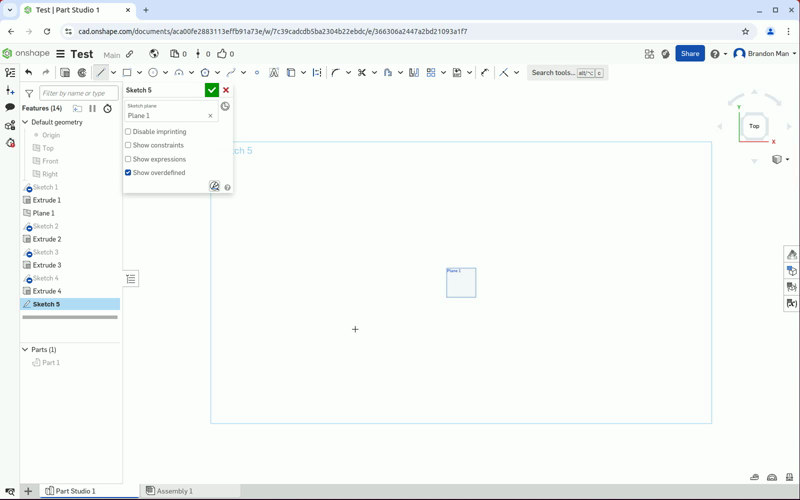
key_up(shift)
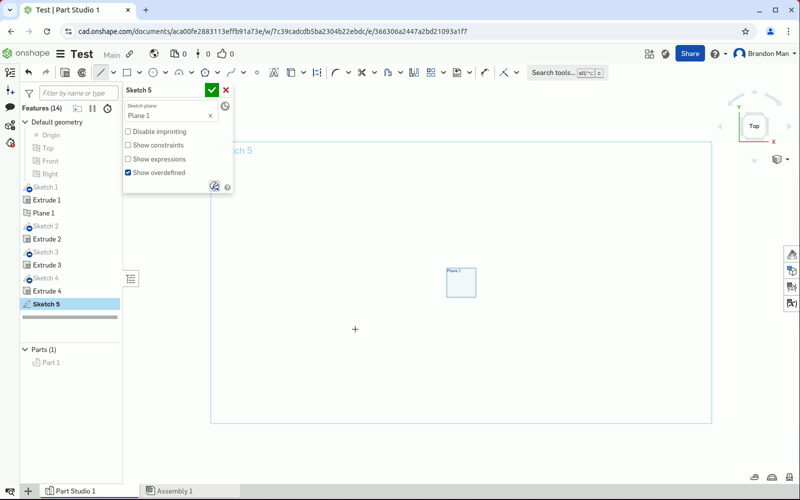
key_down(shift)
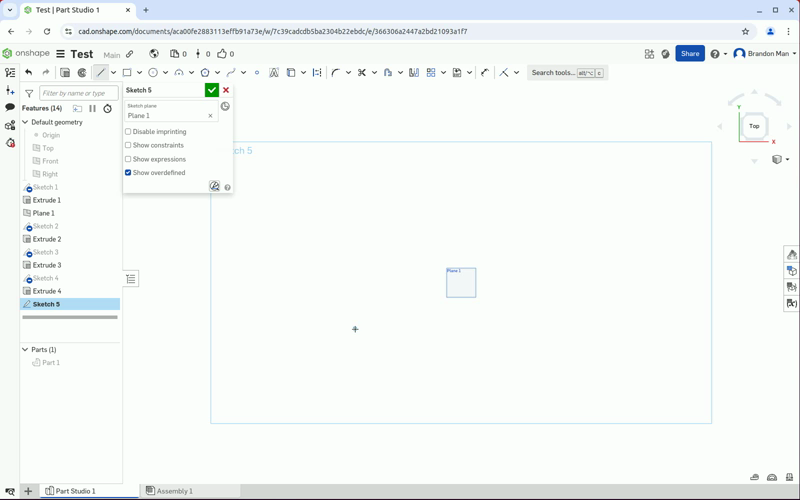
mouse_move(385, 328)
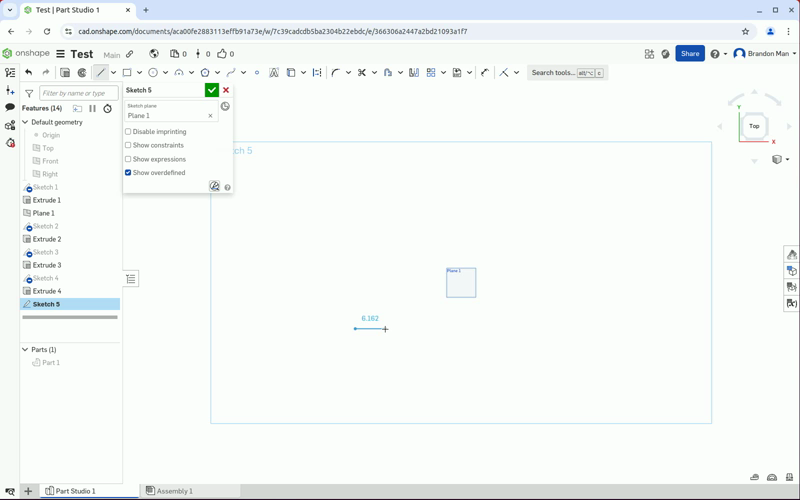
mouse_move(410, 328)
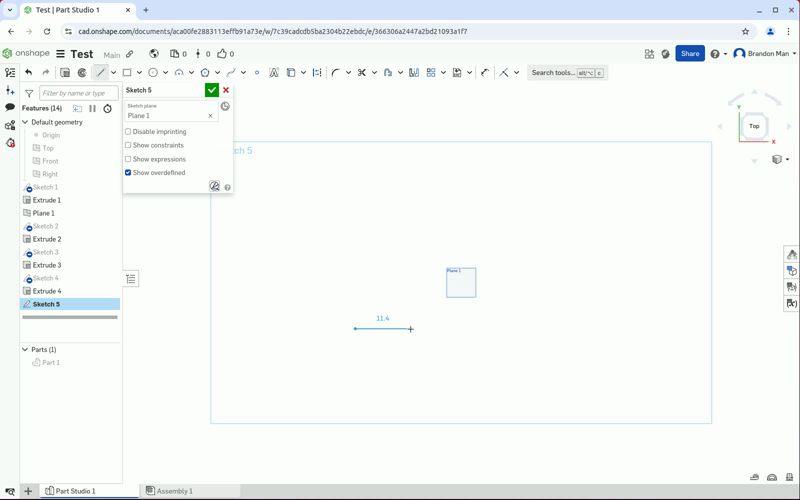
click(410, 328)
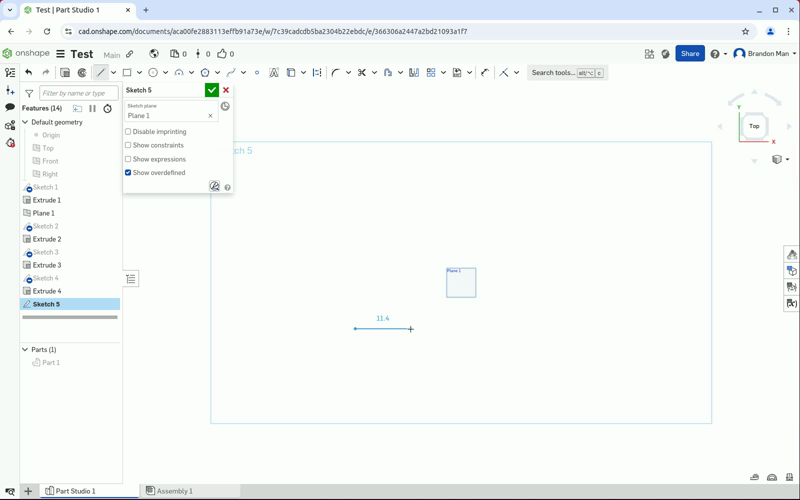
key_up(shift)
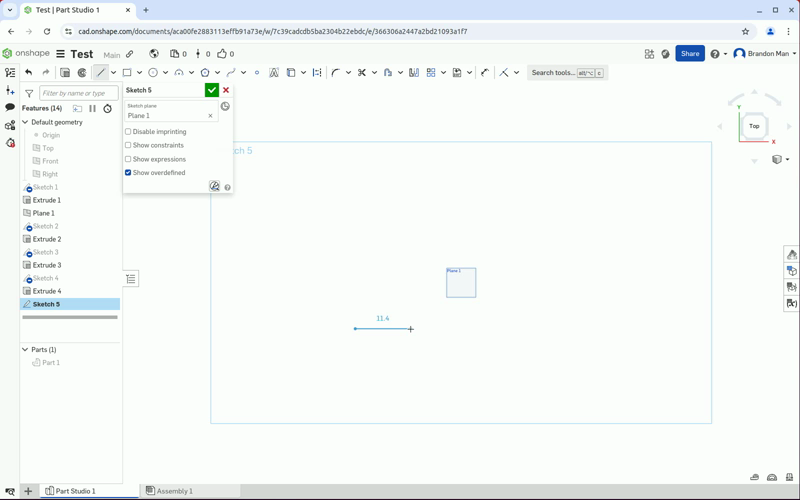
key_down(shift)
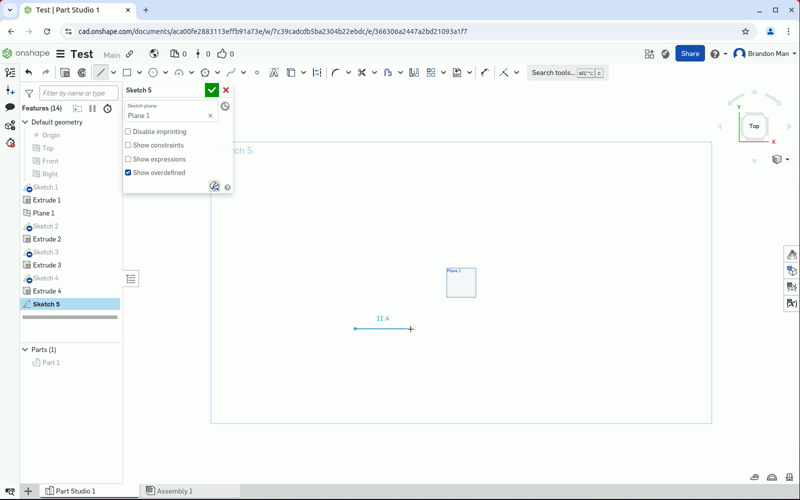
mouse_move(355, 269)
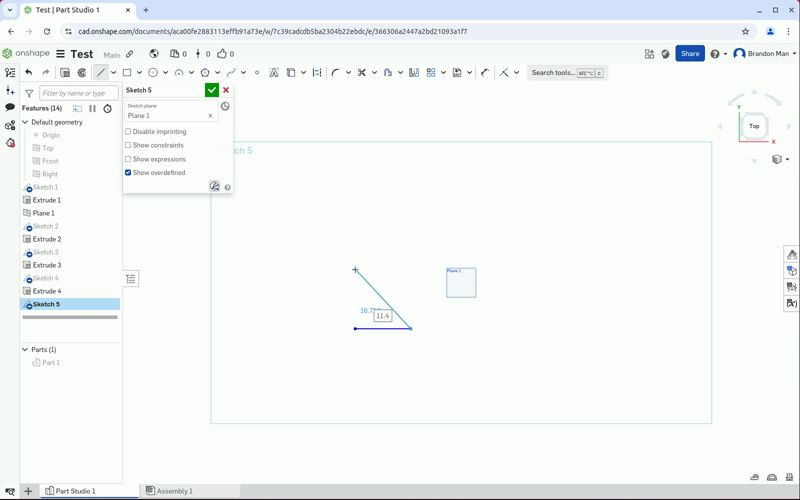
click(355, 269)
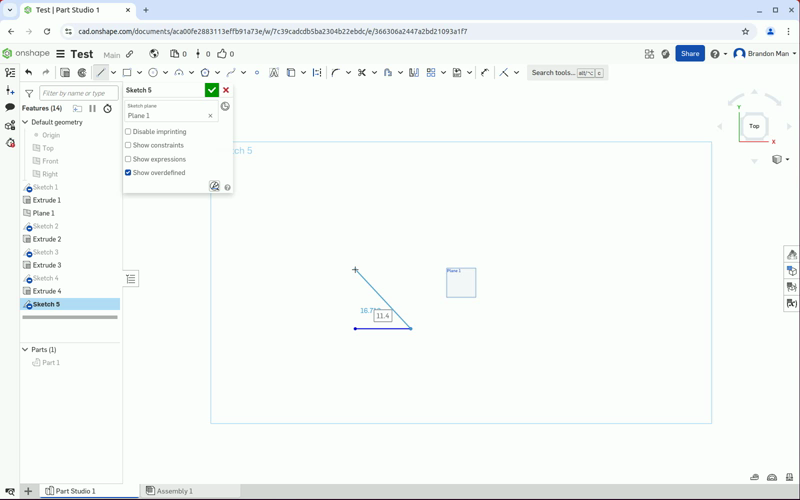
key_up(shift)
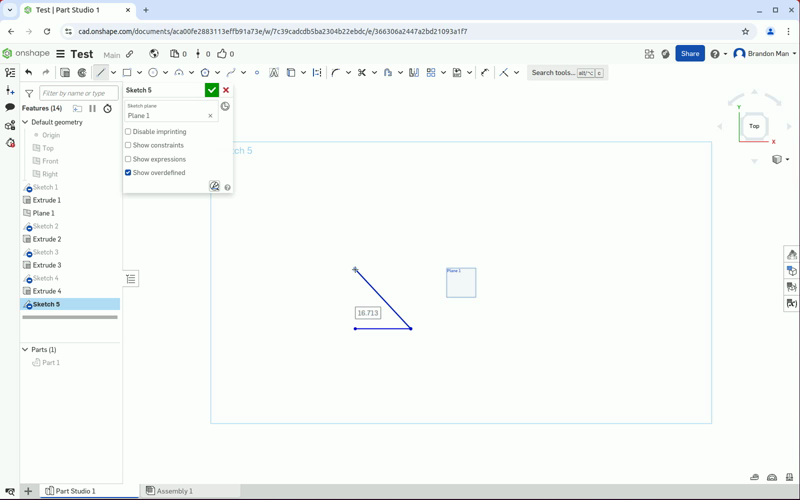
mouse_move(385, 269)
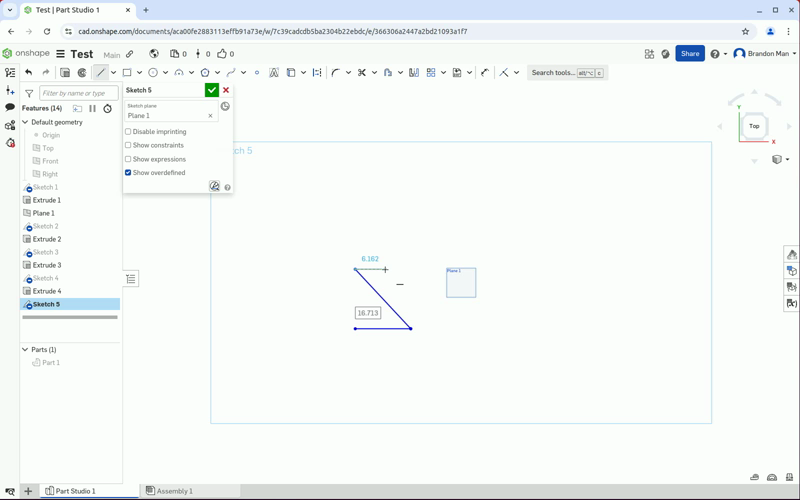
key_down(shift)
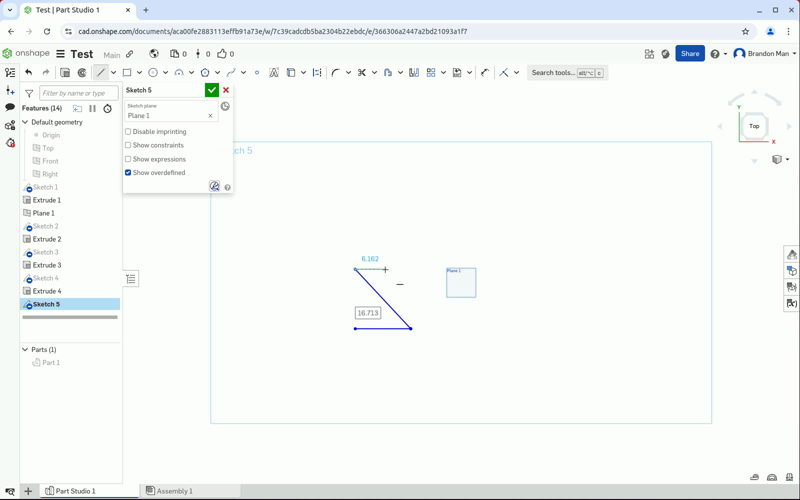
mouse_move(355, 328)
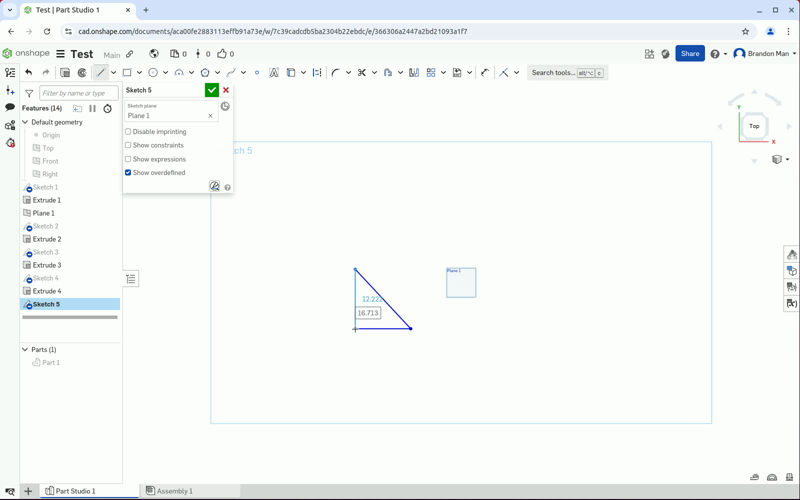
key_up(shift)
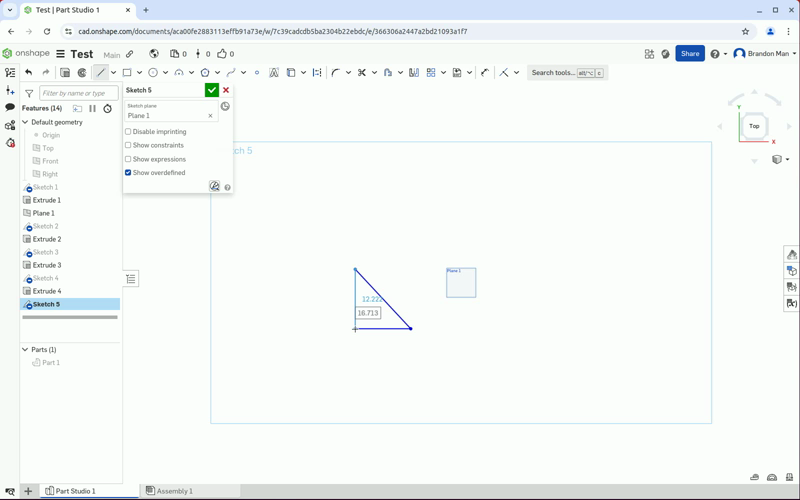
click(355, 328)
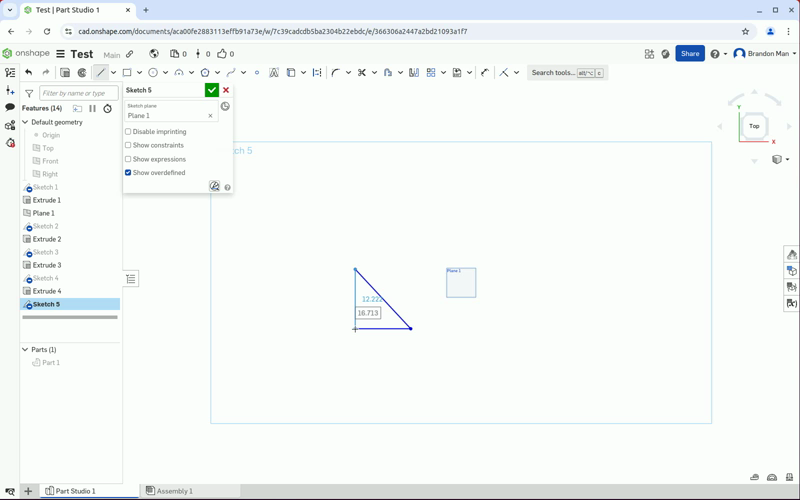
key(esc)
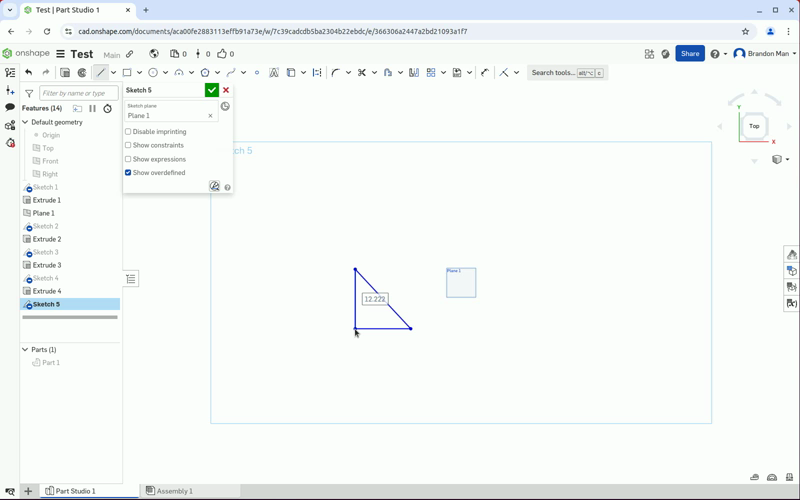
mouse_move(374, 294)
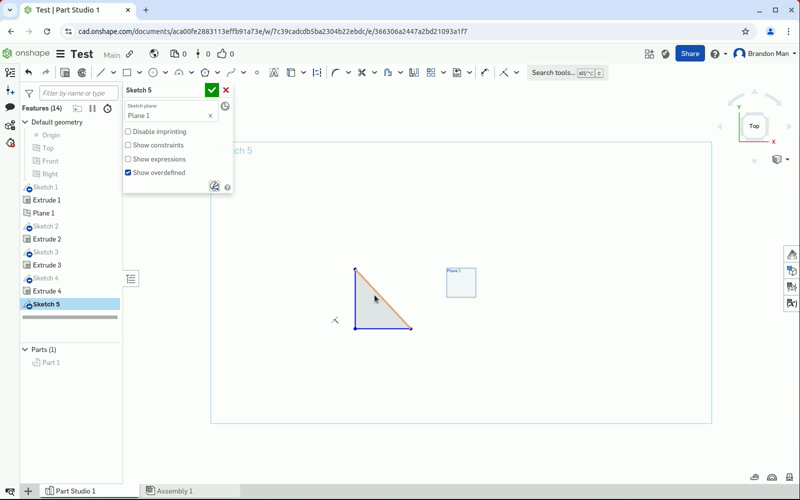
scroll(6)
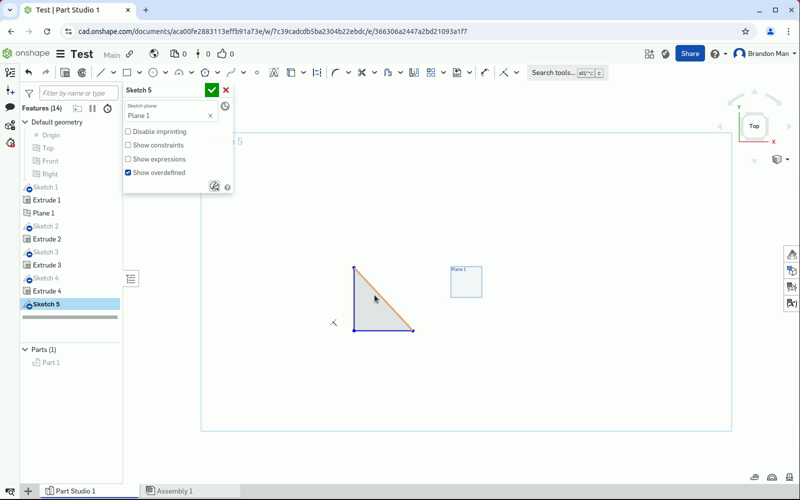
scroll(6)
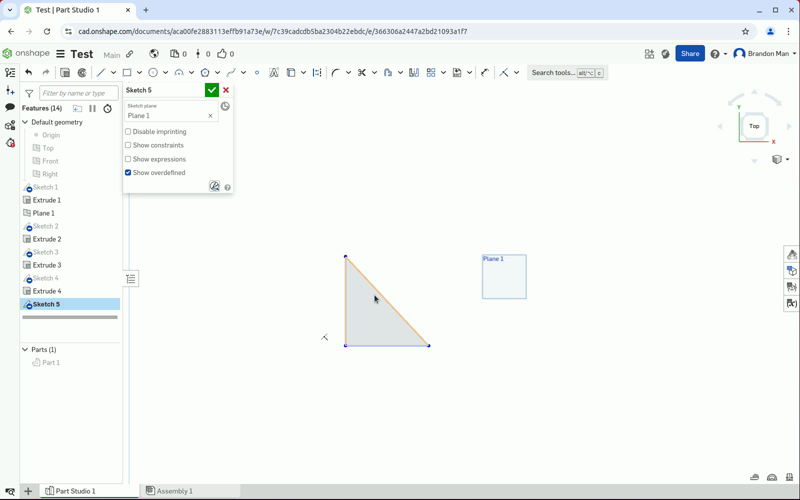
scroll(6)
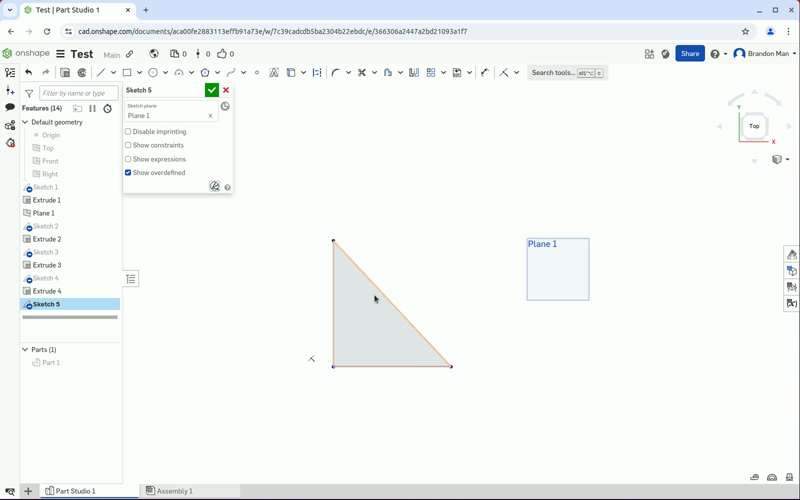
scroll(6)
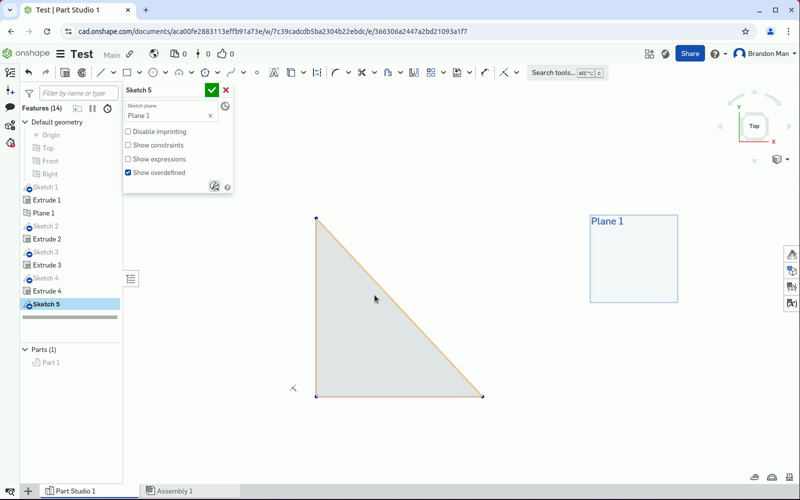
scroll(6)
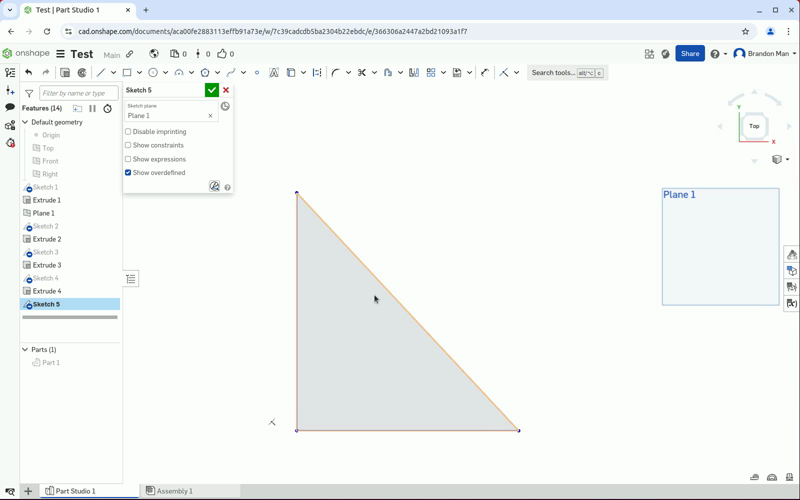
scroll(6)
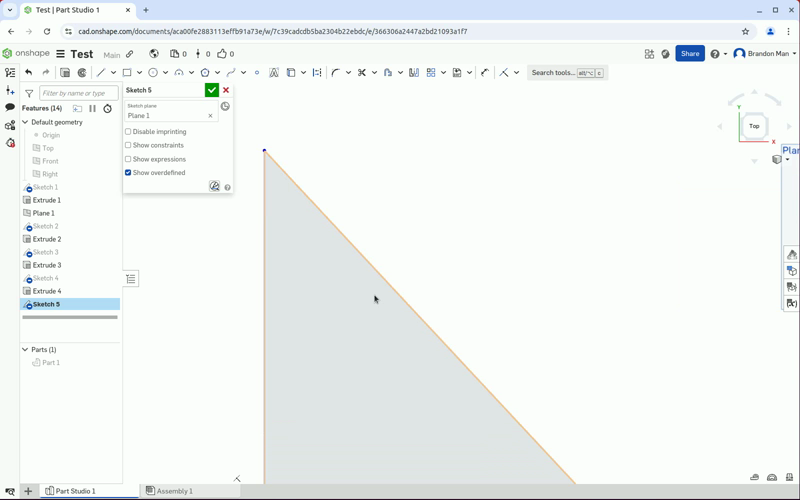
scroll(6)
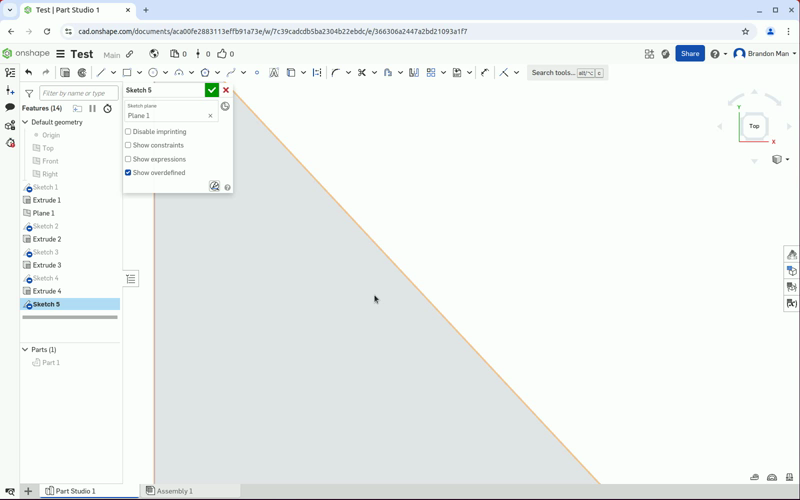
click(374, 294)
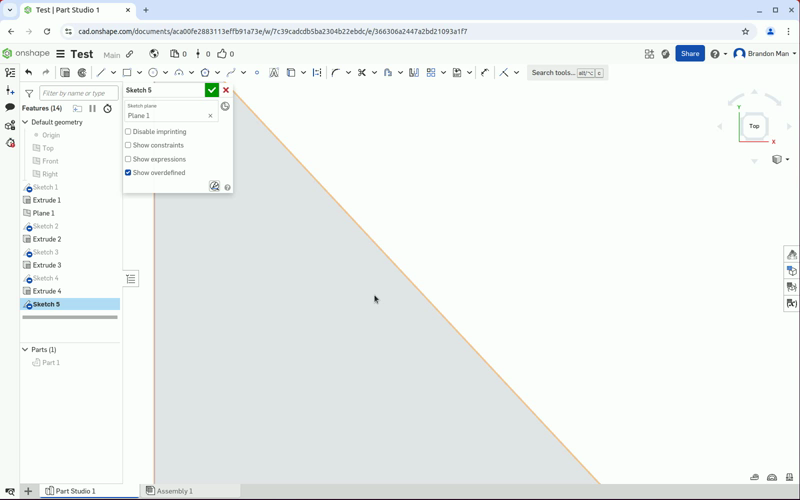
scroll(-6)
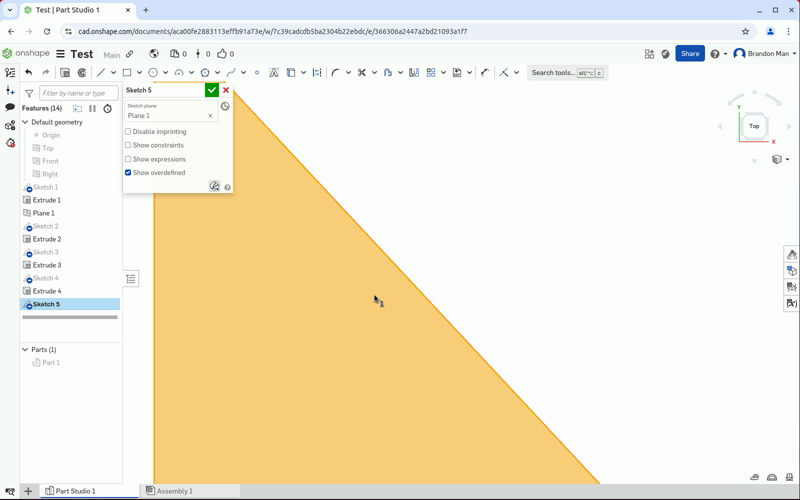
scroll(-6)
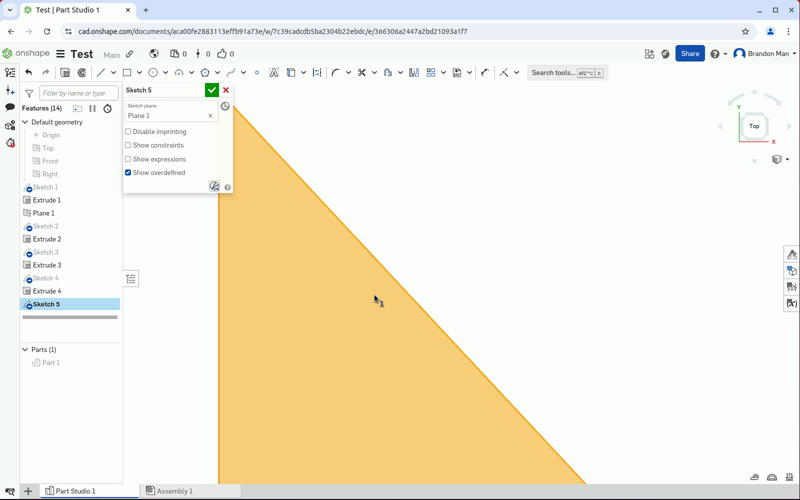
scroll(-6)
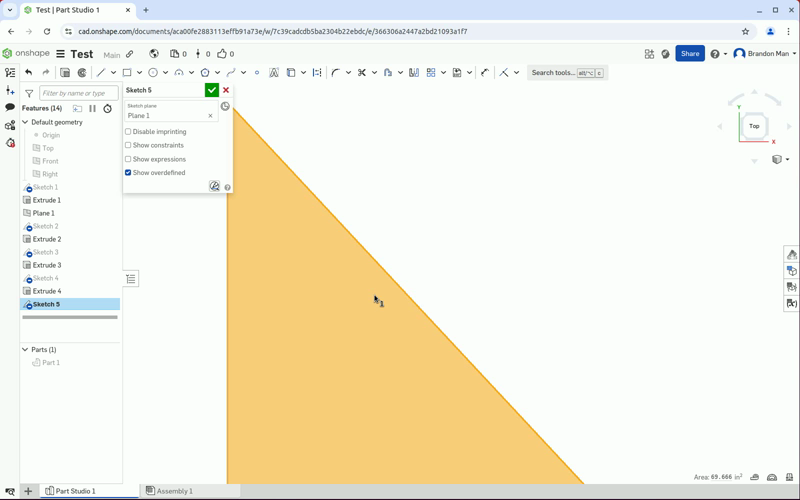
scroll(-6)
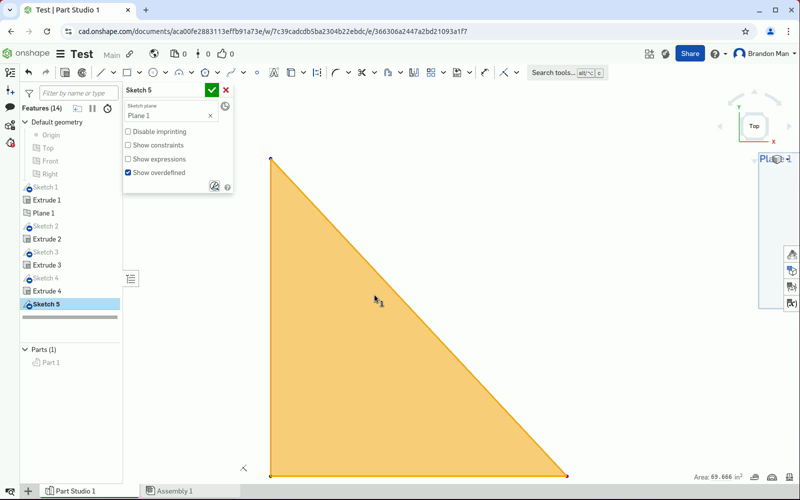
scroll(-6)
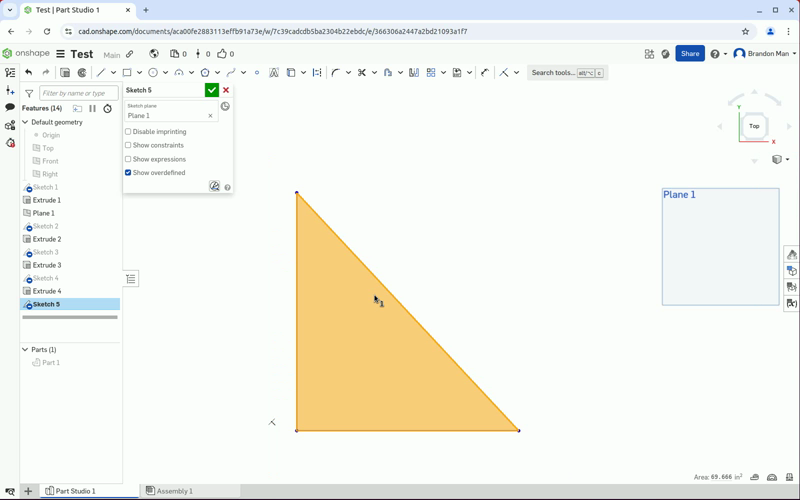
scroll(-6)
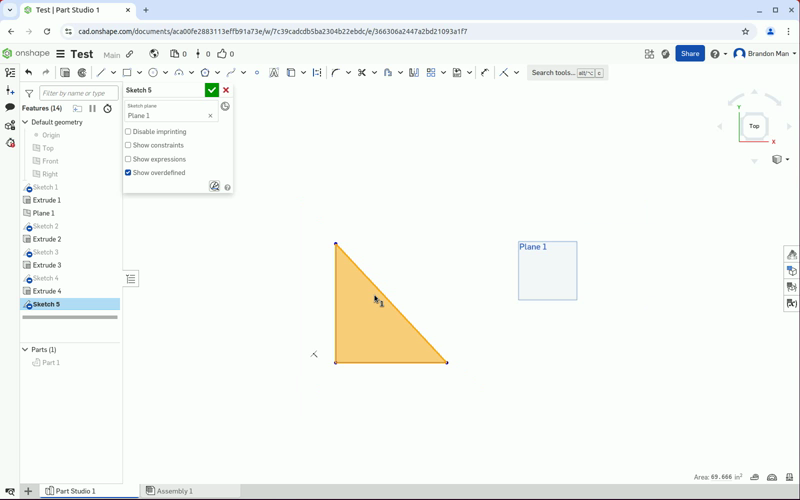
scroll(-6)
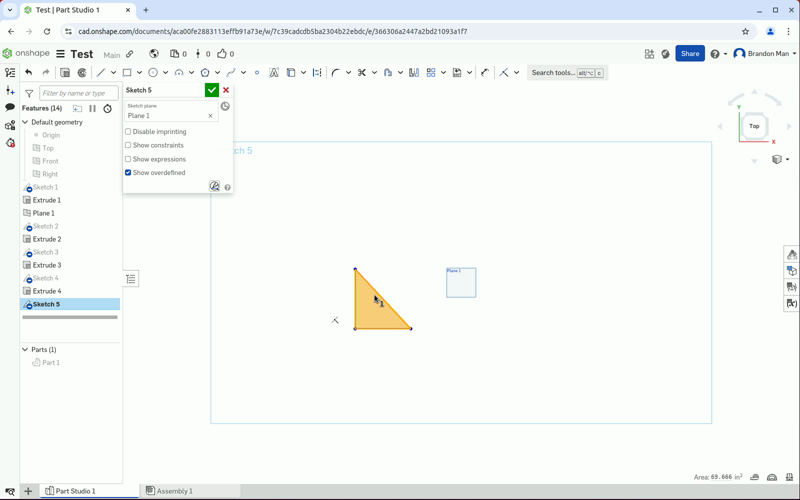
mouse_move(73, 352)
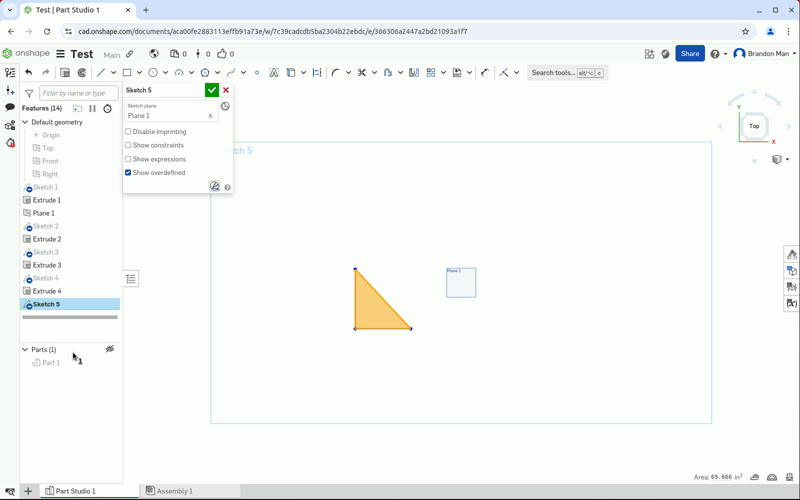
key(shift+y)
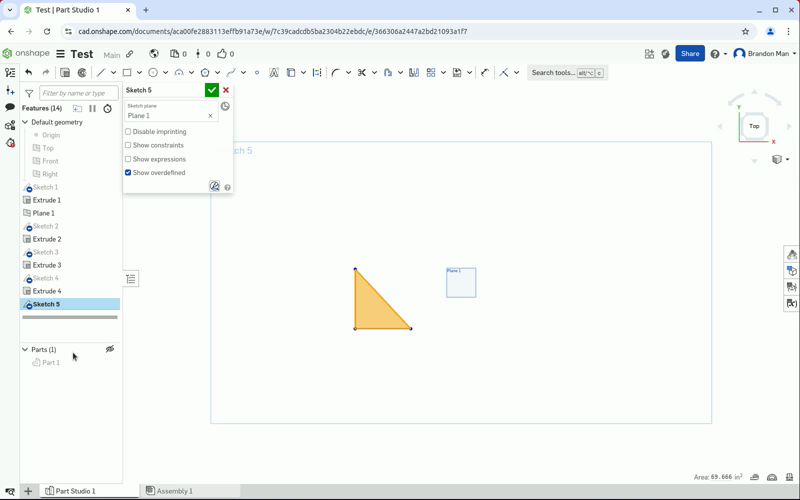
key(shift+e)
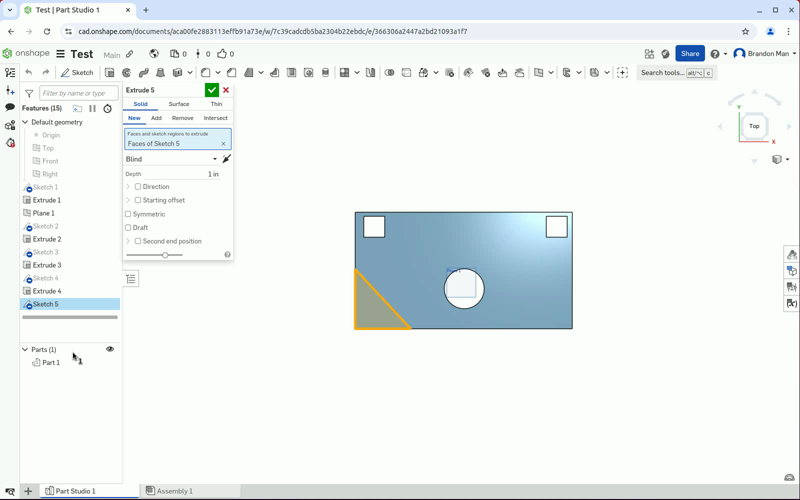
mouse_move(143, 106)
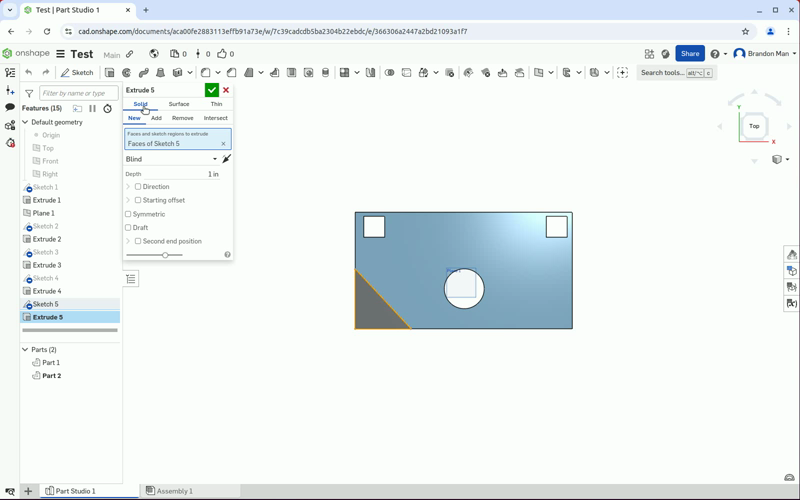
click(143, 106)
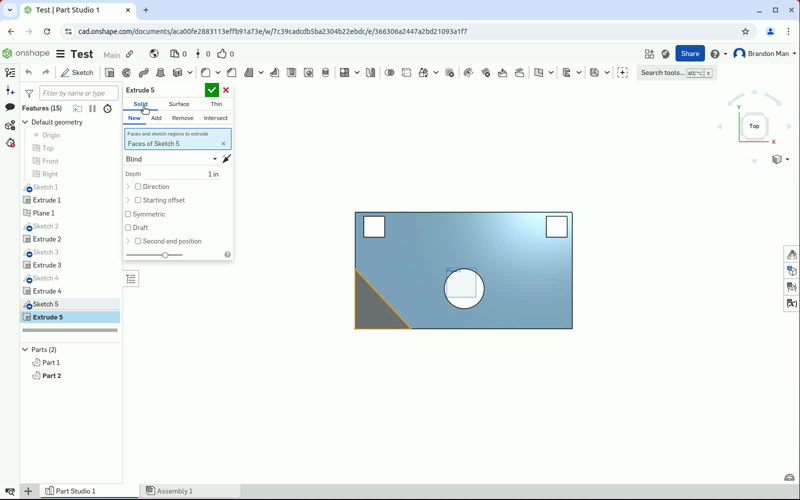
mouse_move(186, 120)
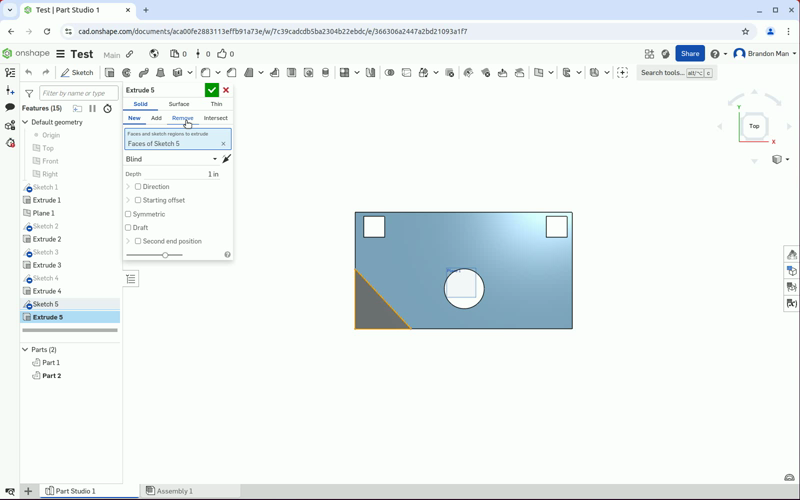
click(186, 120)
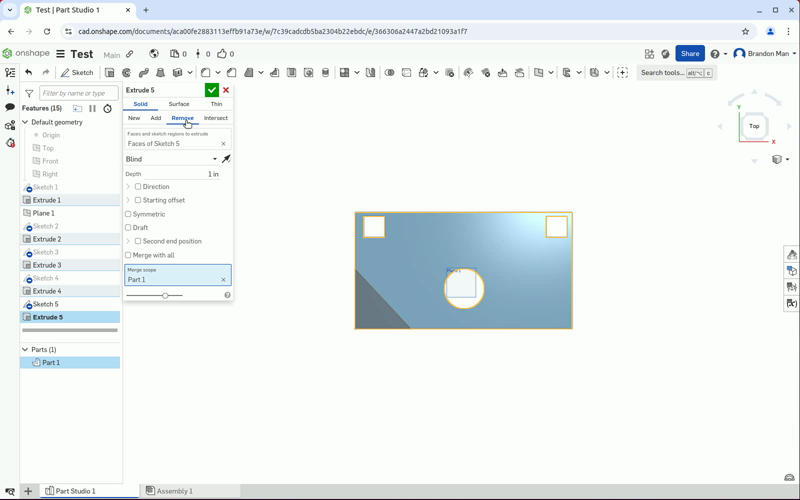
key(tab, 4)
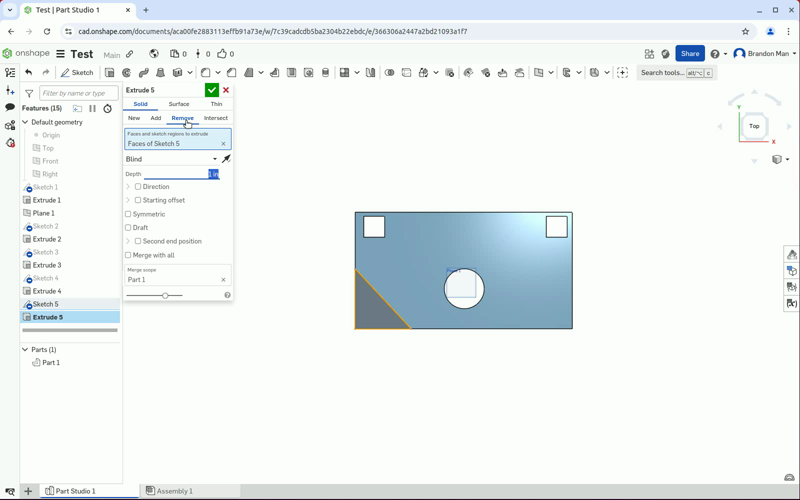
text(7.943)
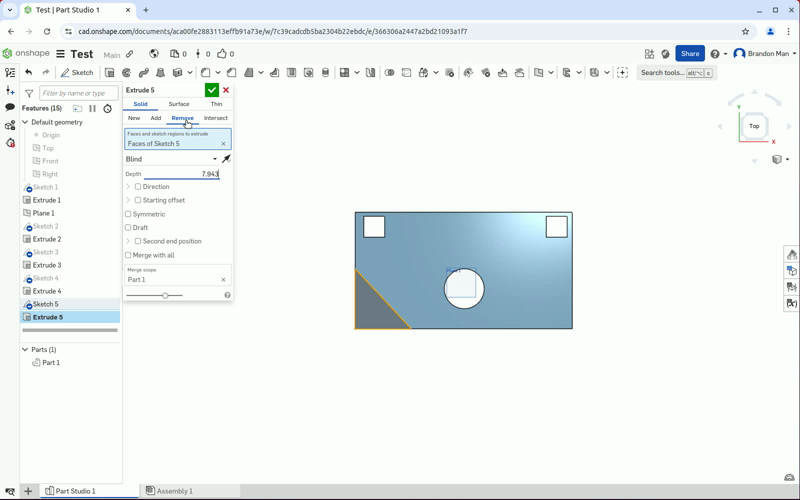
key(tab, 6)
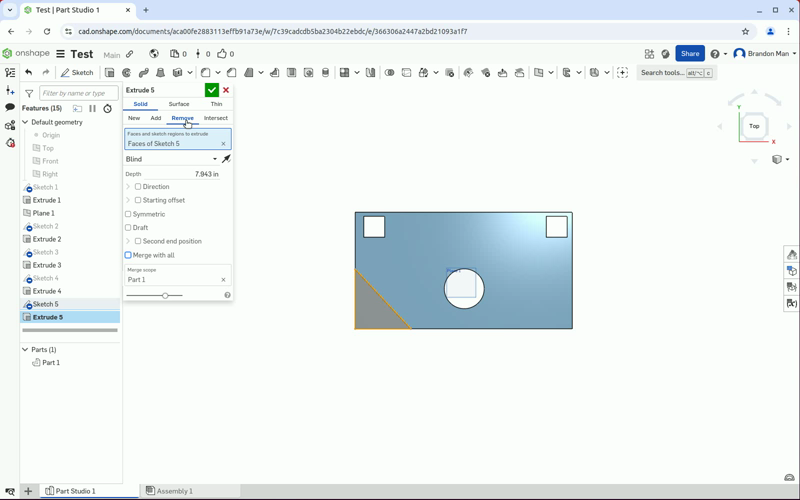
key(space)
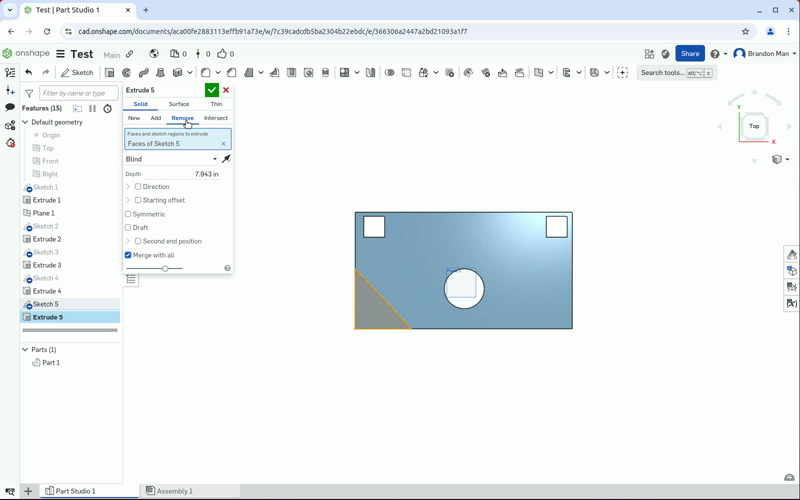
key(enter)
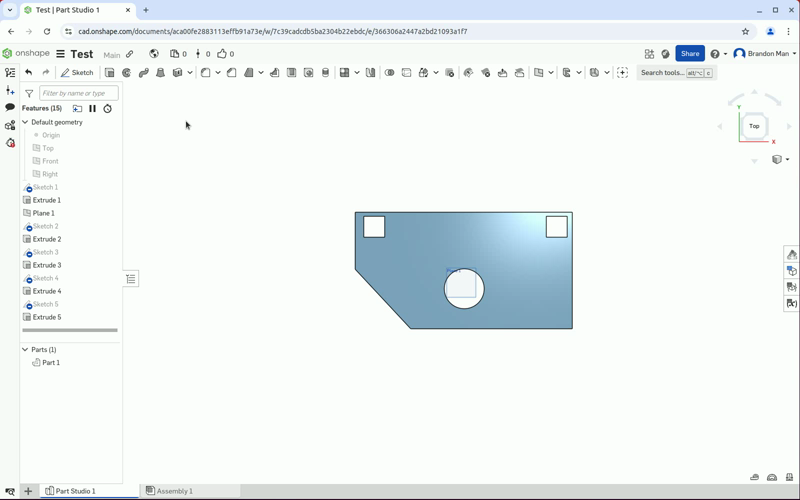
key(shift+h)
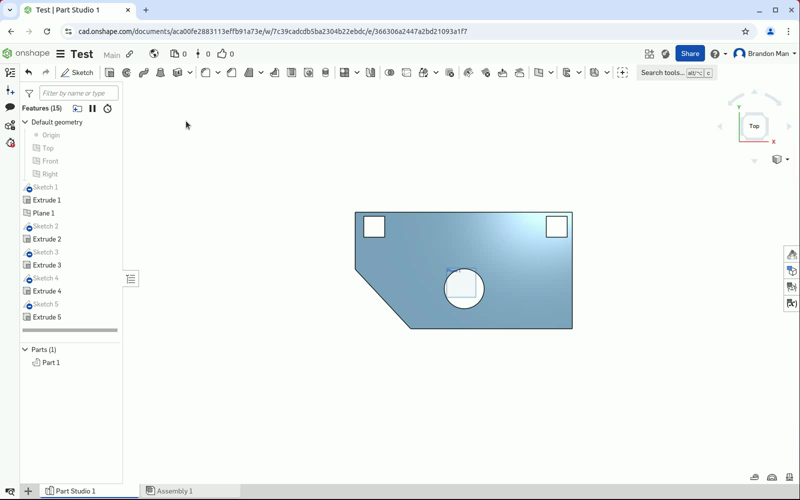
key(shift+h)
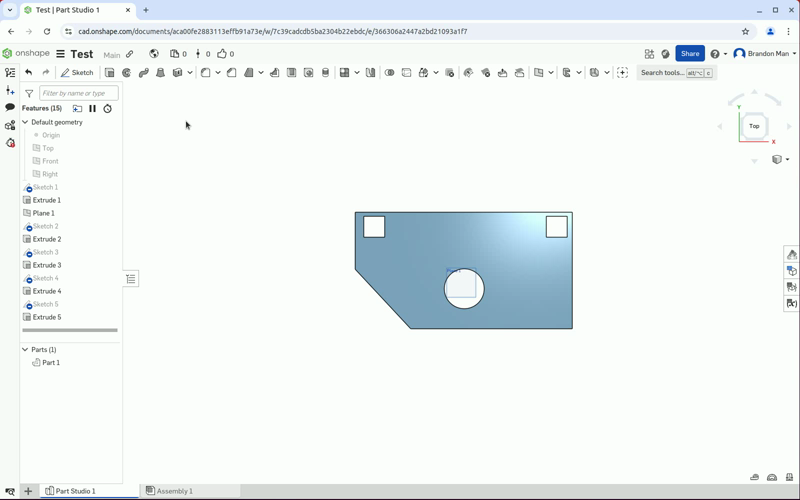
mouse_move(73, 189)
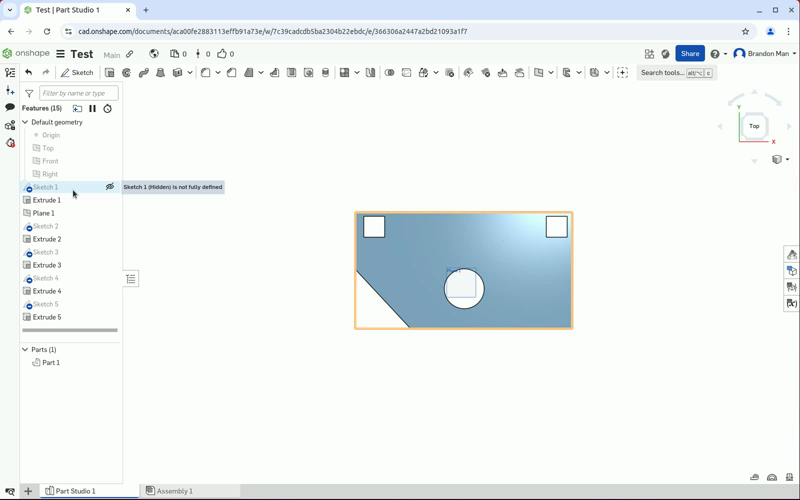
click(73, 189)
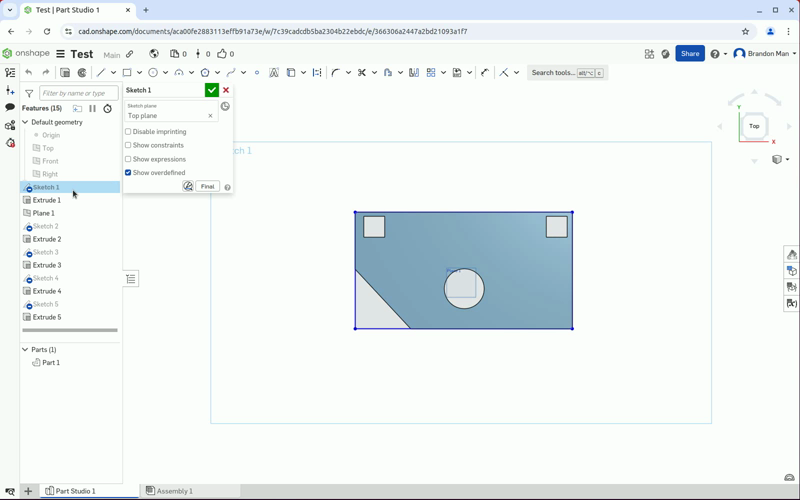
mouse_move(229, 92)
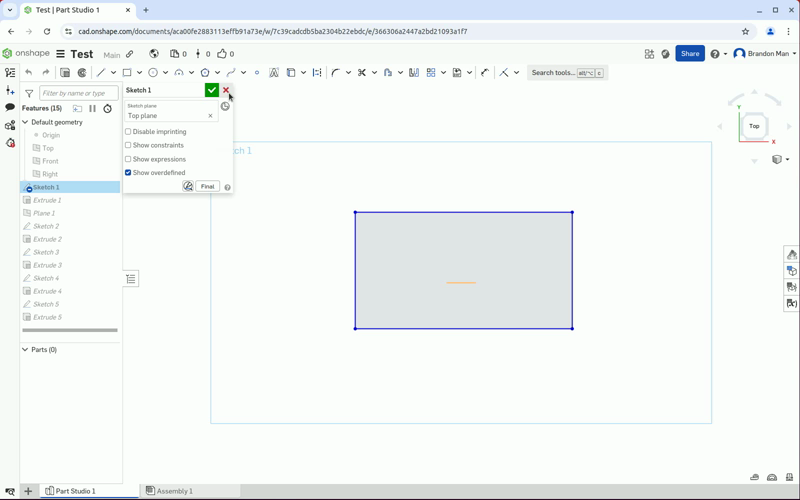
click(229, 92)
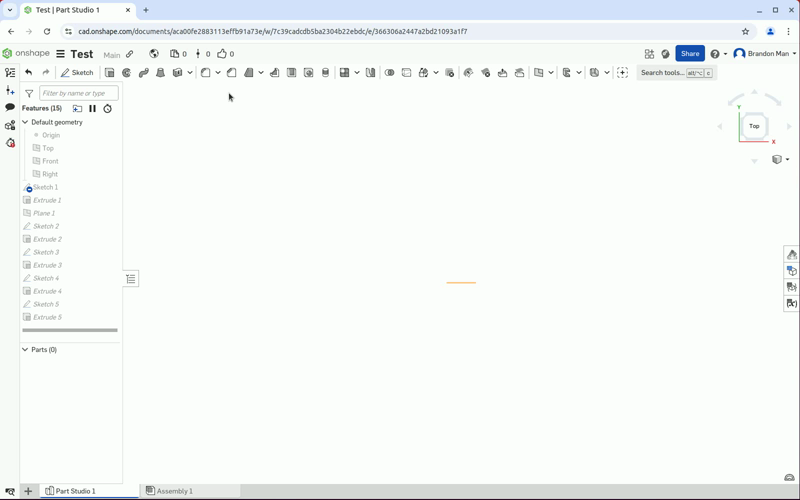
key(shift+s)
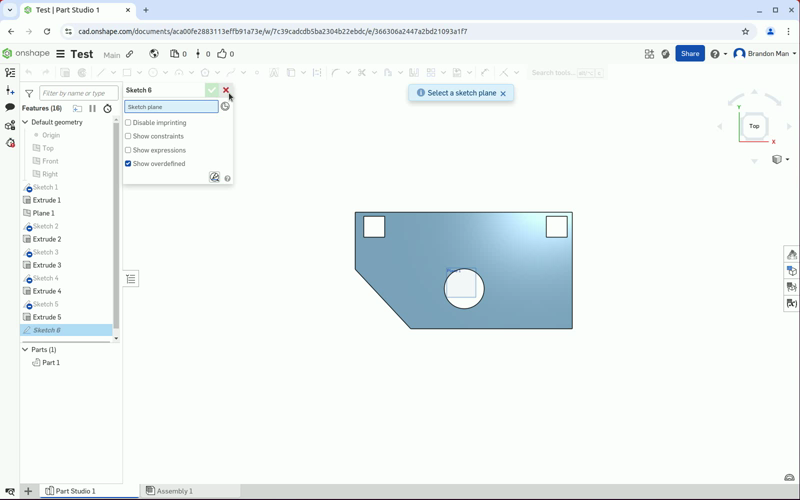
mouse_move(69, 215)
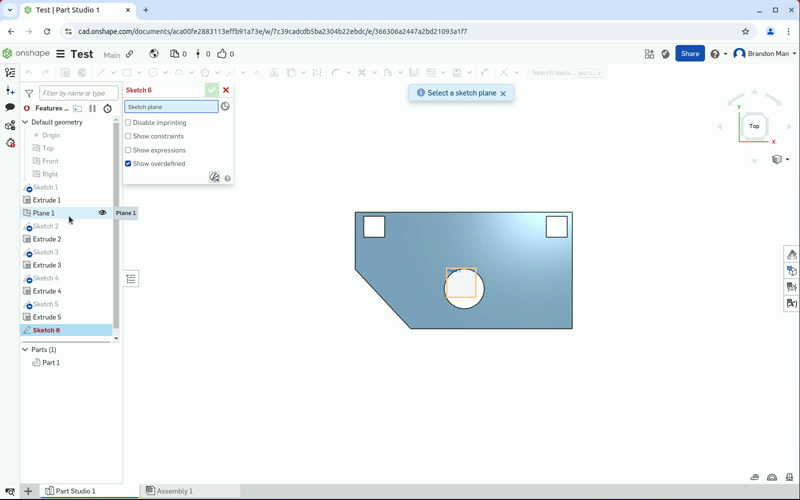
click(69, 215)
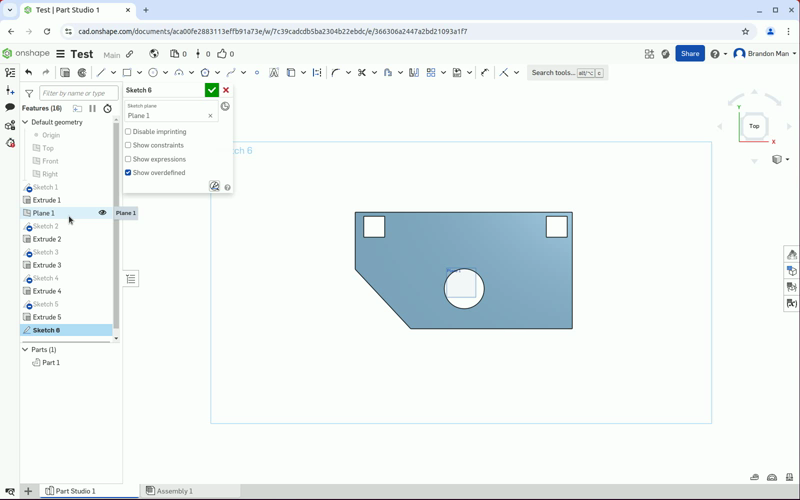
mouse_move(73, 352)
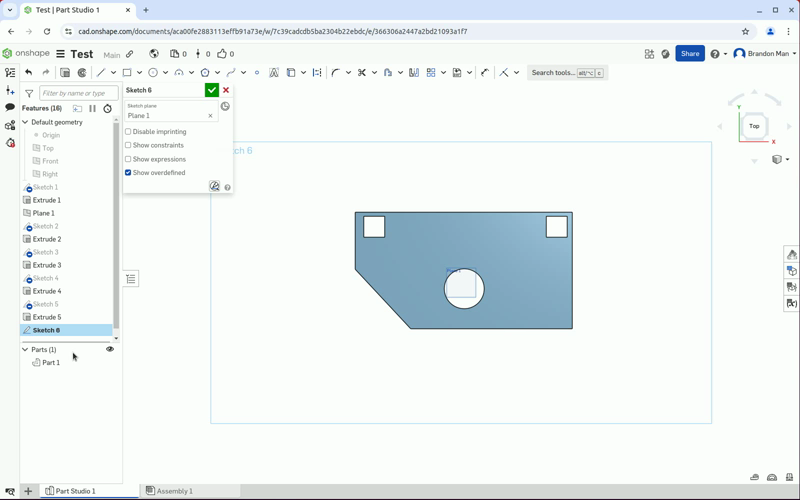
key(y)
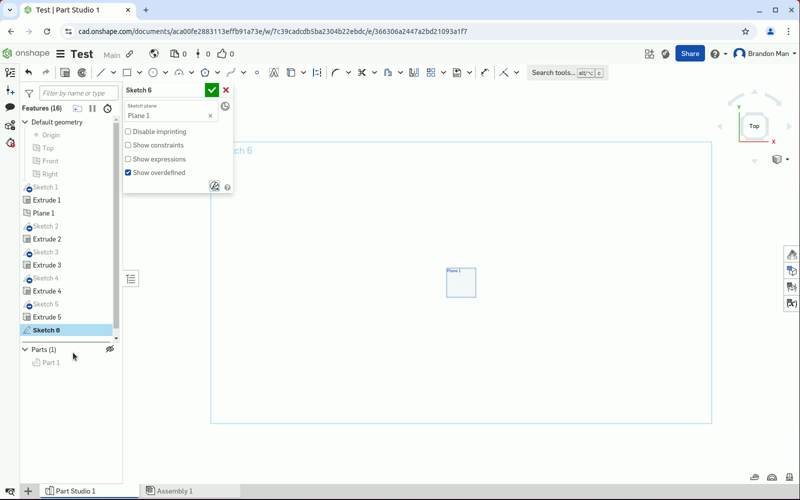
key(l)
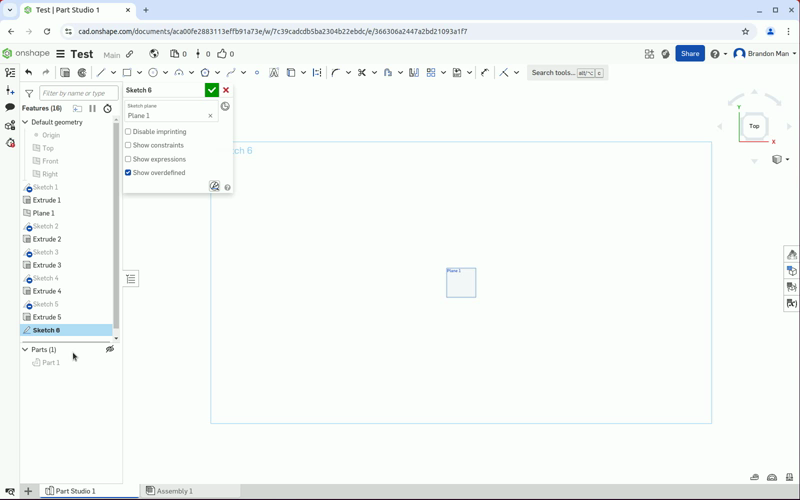
key_down(shift)
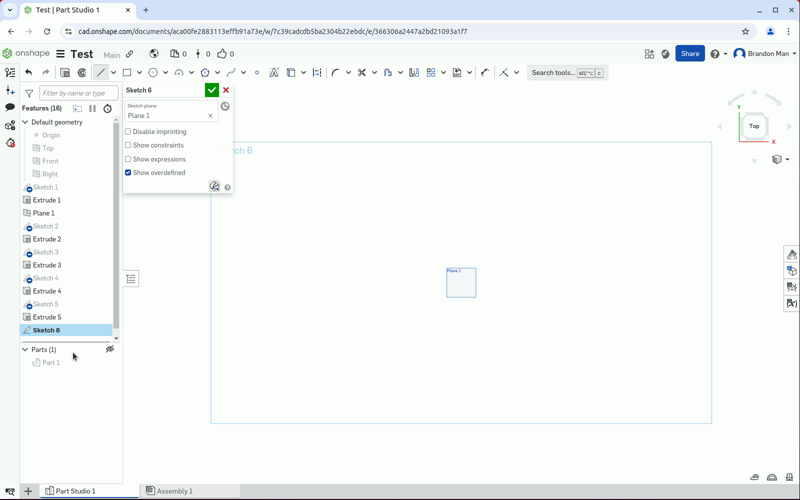
mouse_move(518, 328)
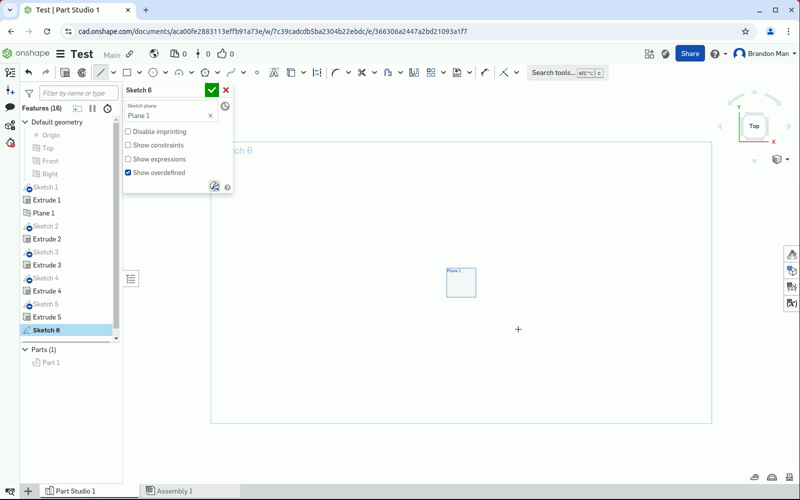
click(518, 328)
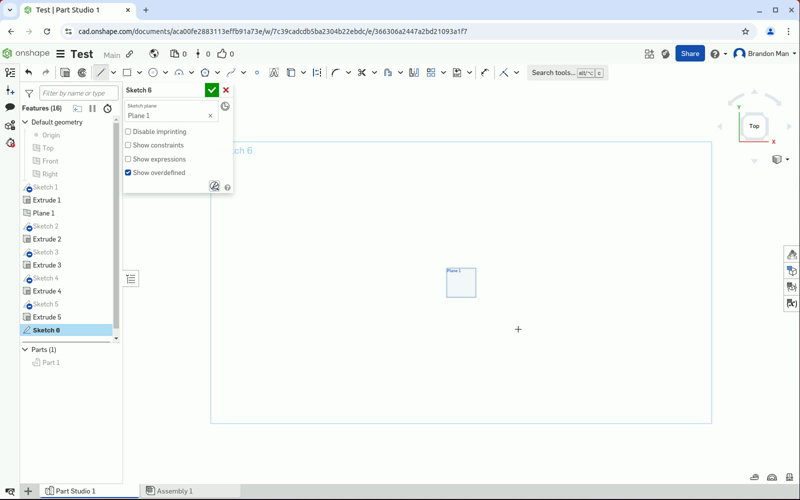
key_up(shift)
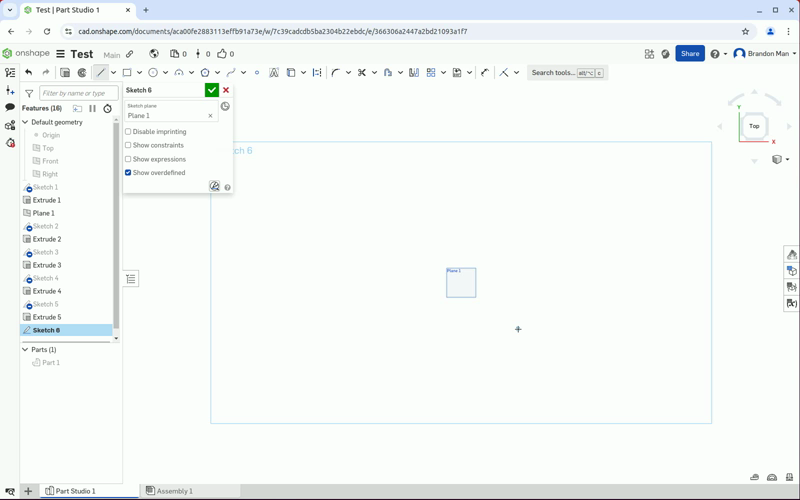
key_down(shift)
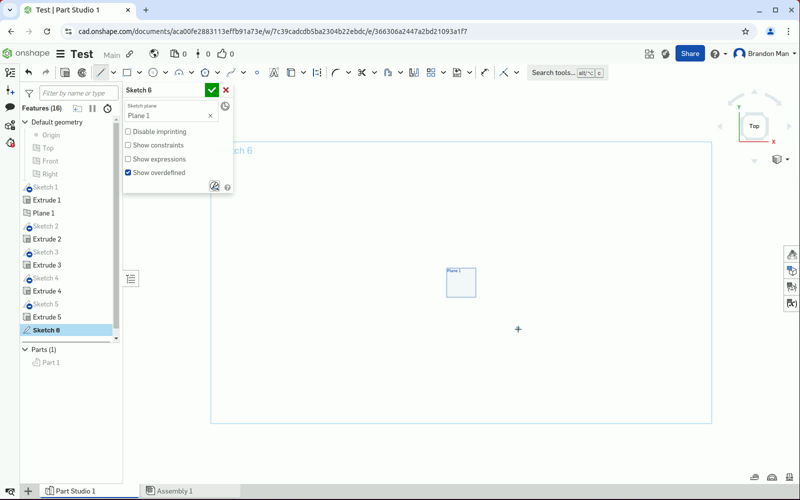
mouse_move(548, 328)
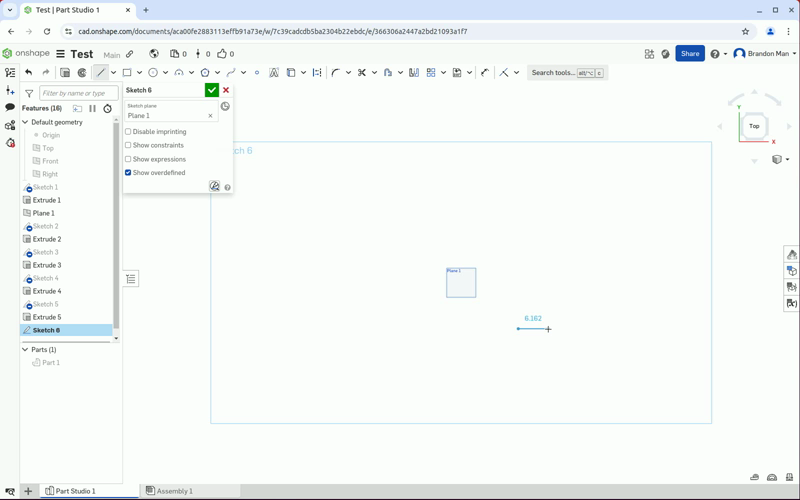
mouse_move(573, 328)
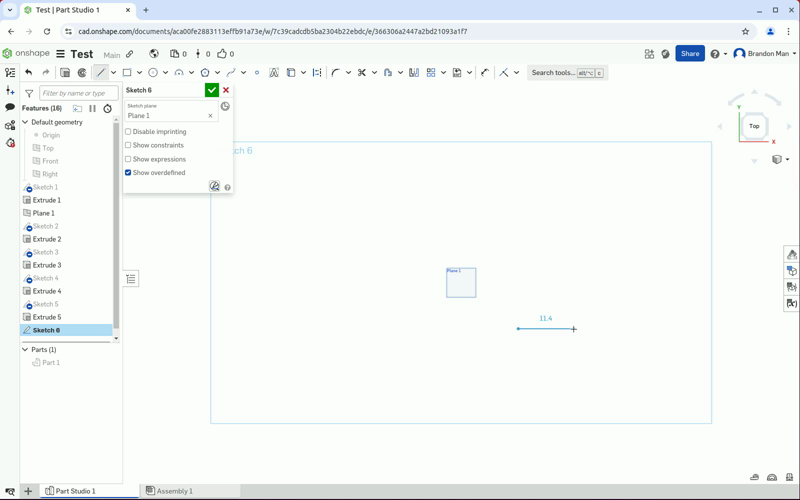
click(573, 328)
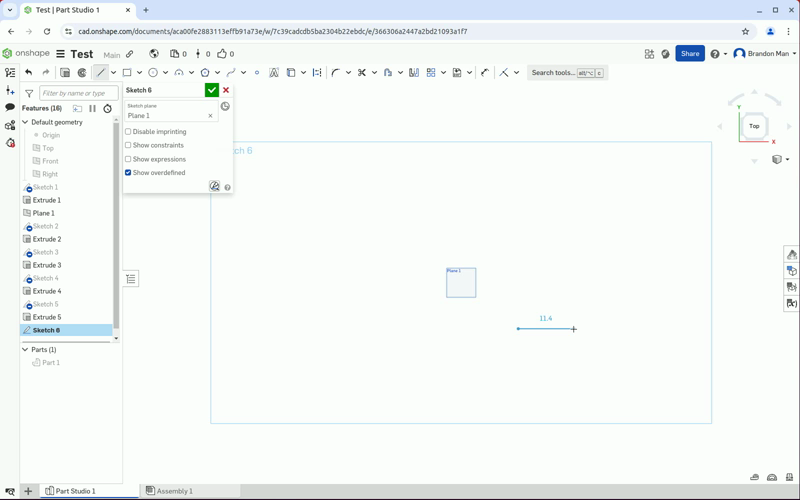
key_up(shift)
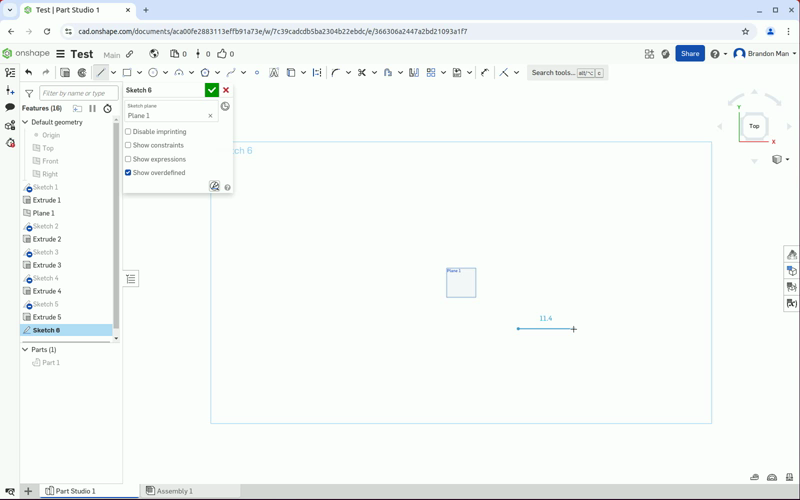
key_down(shift)
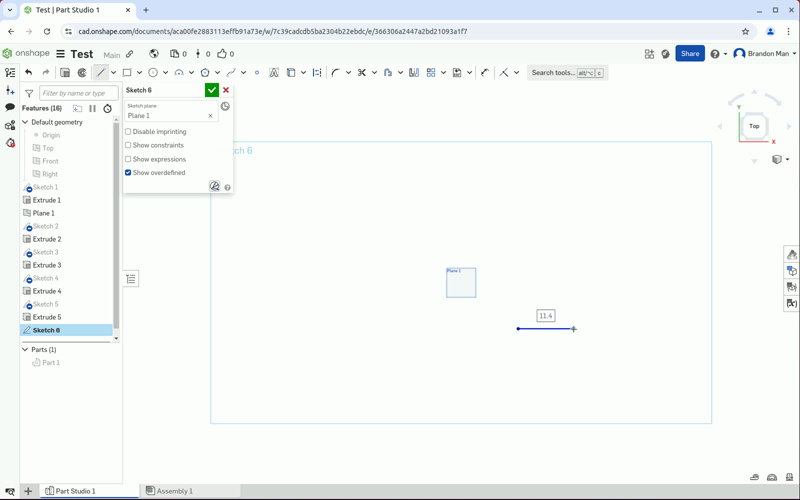
mouse_move(589, 328)
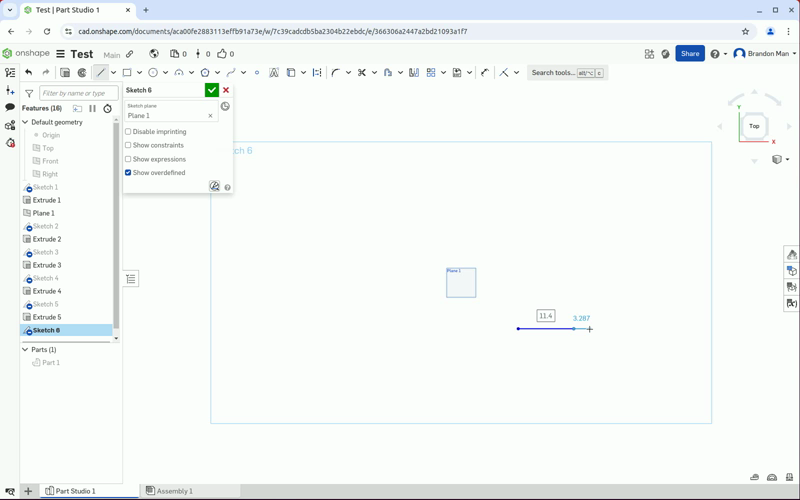
mouse_move(573, 269)
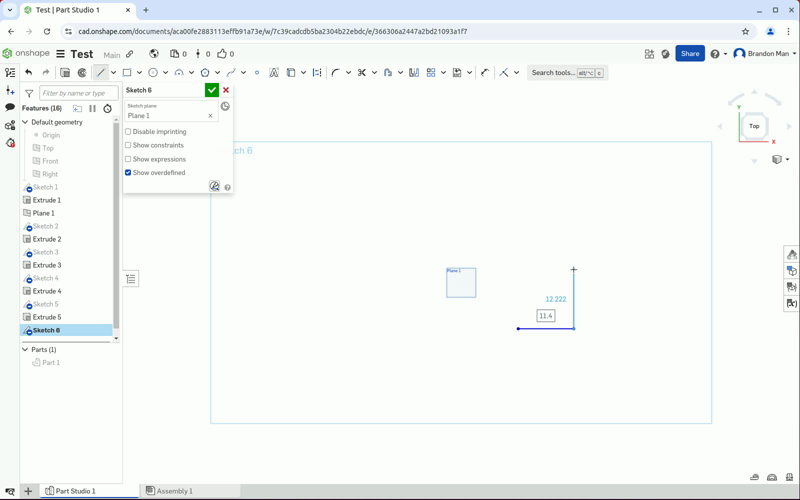
click(573, 269)
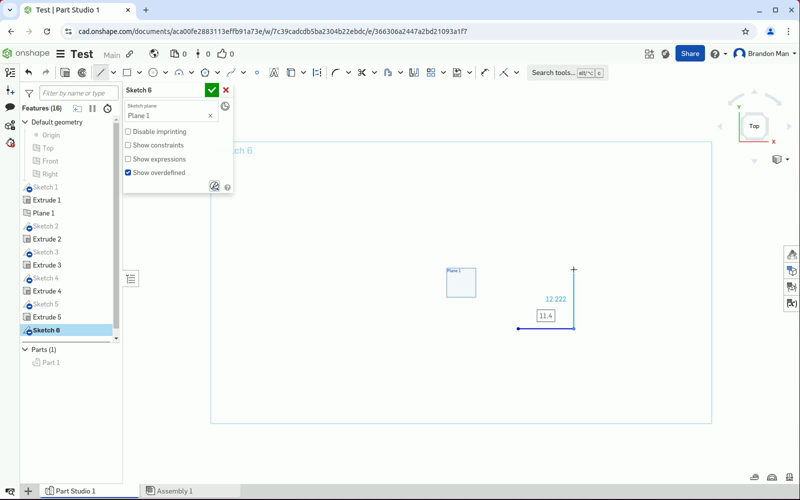
key_up(shift)
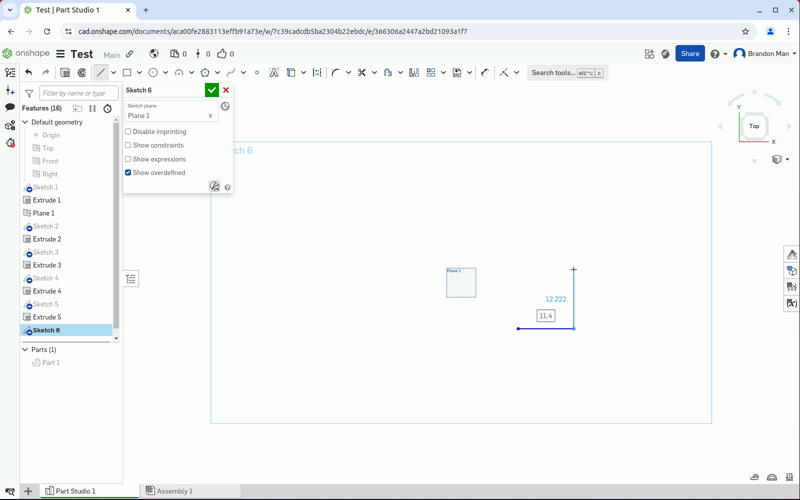
key_down(shift)
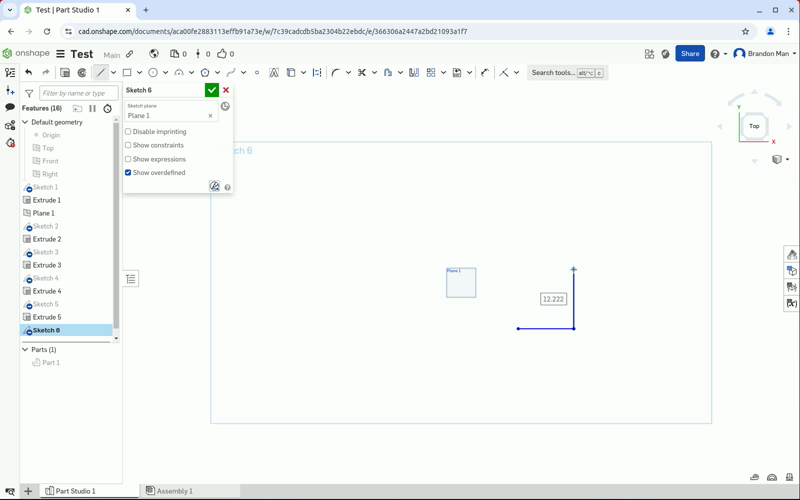
mouse_move(518, 328)
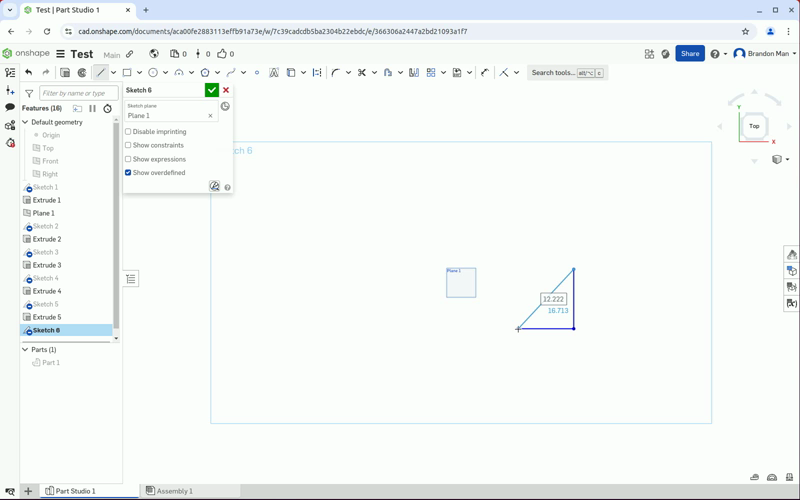
key_up(shift)
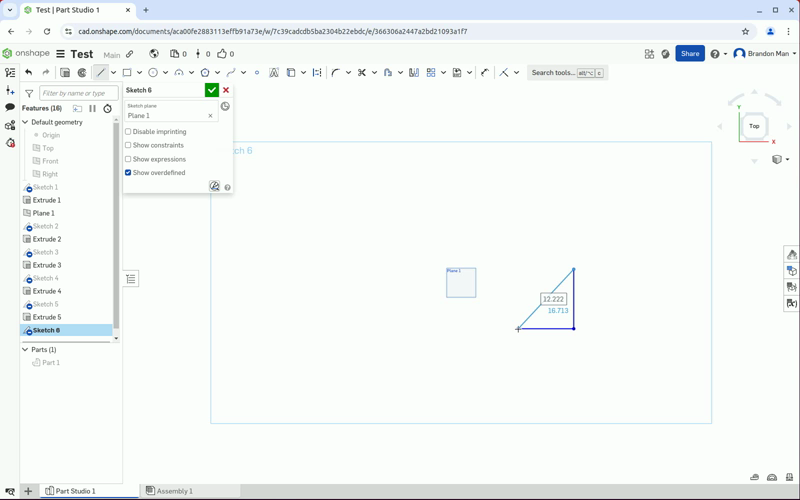
click(518, 328)
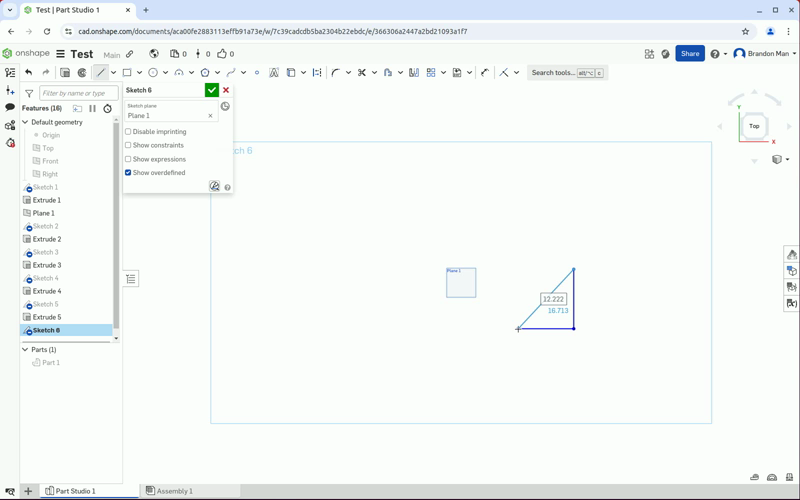
key(esc)
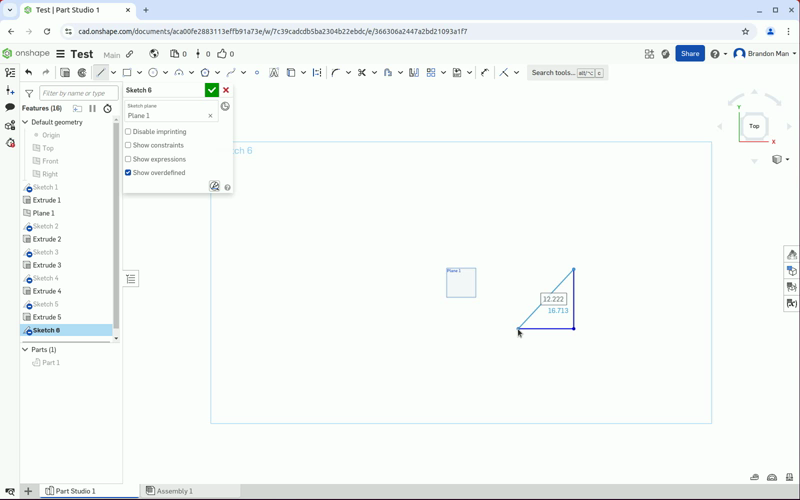
mouse_move(552, 325)
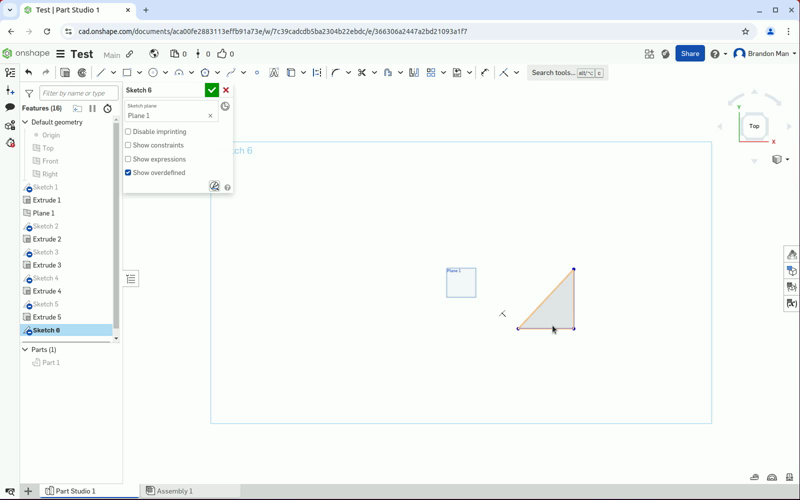
scroll(6)
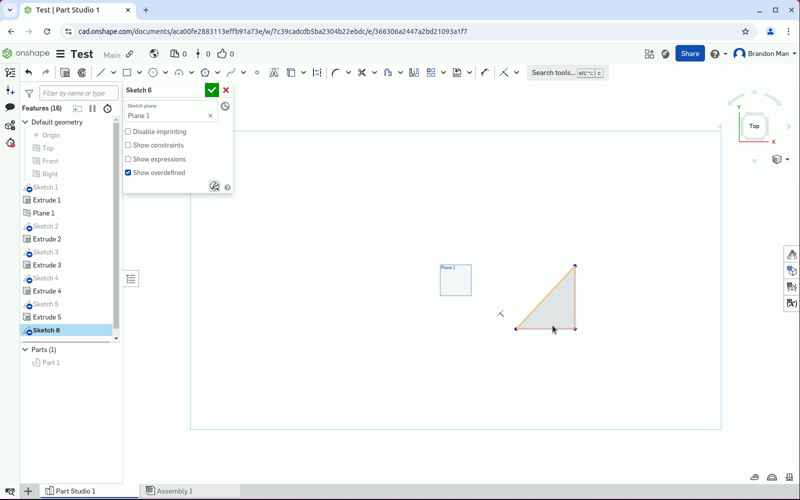
scroll(6)
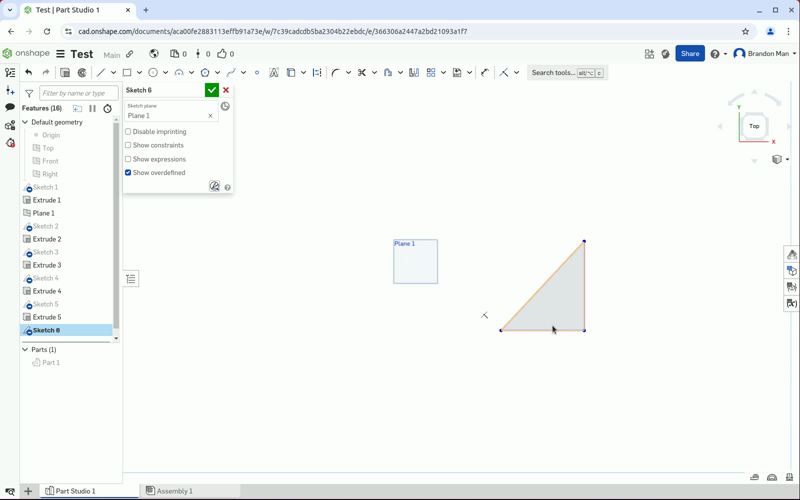
scroll(6)
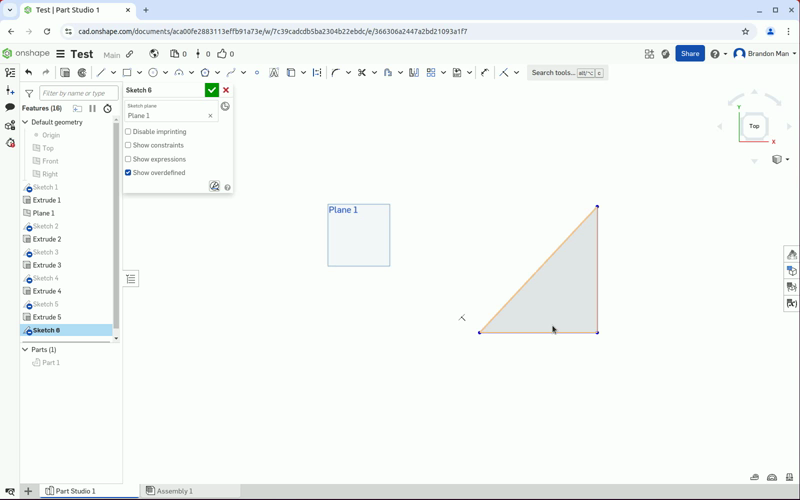
scroll(6)
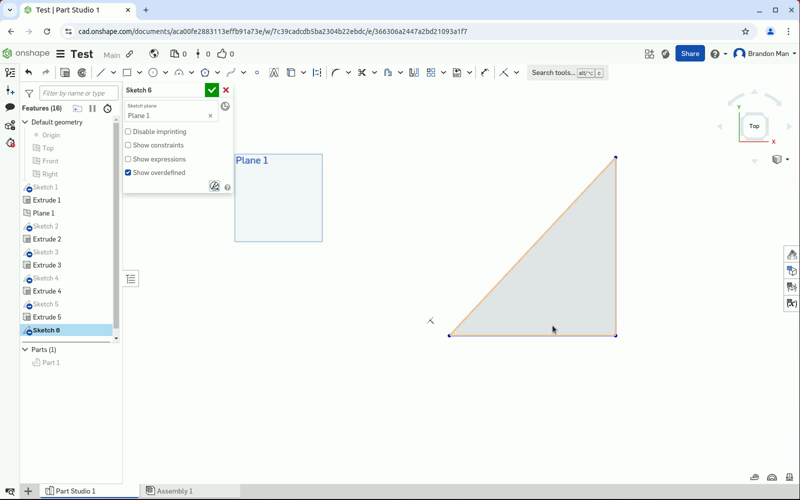
scroll(6)
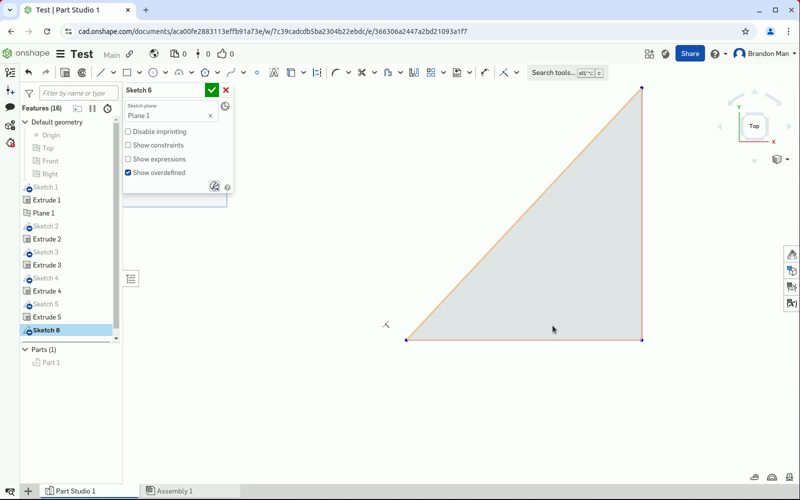
scroll(6)
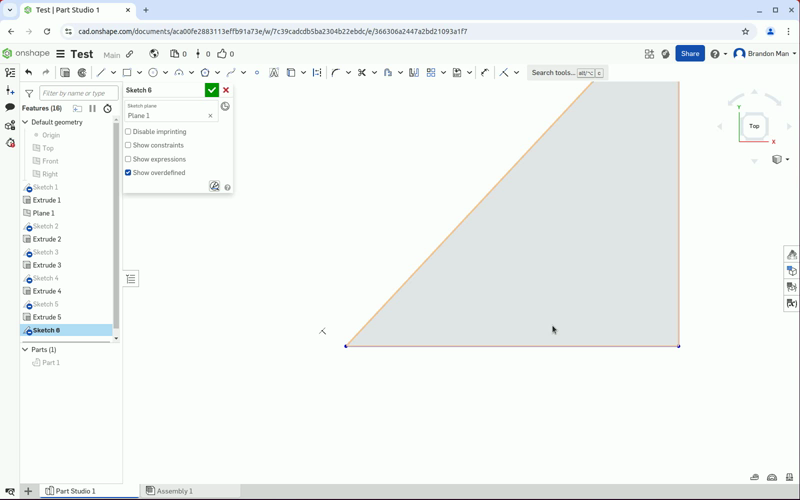
scroll(6)
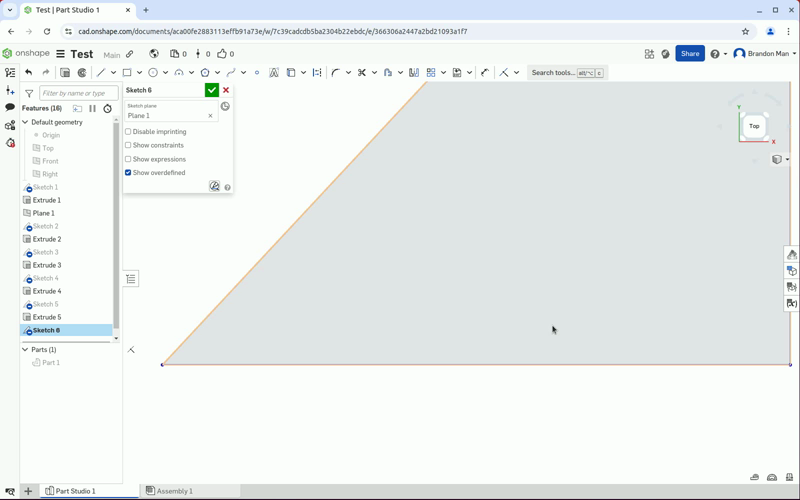
click(552, 325)
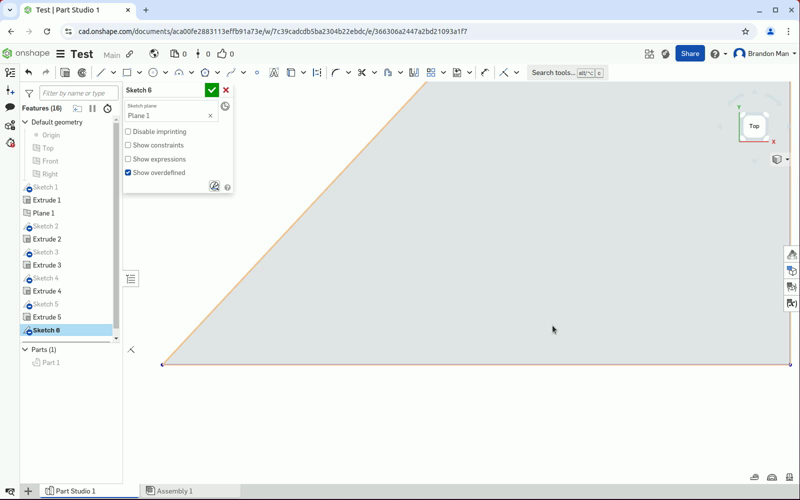
scroll(-6)
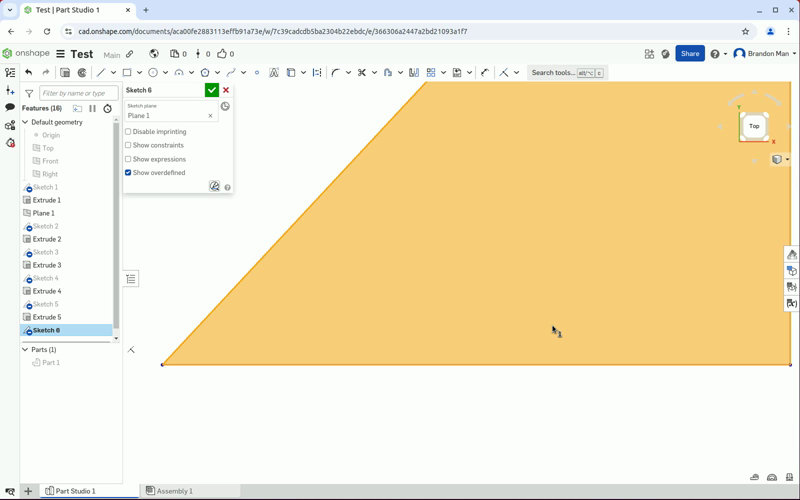
scroll(-6)
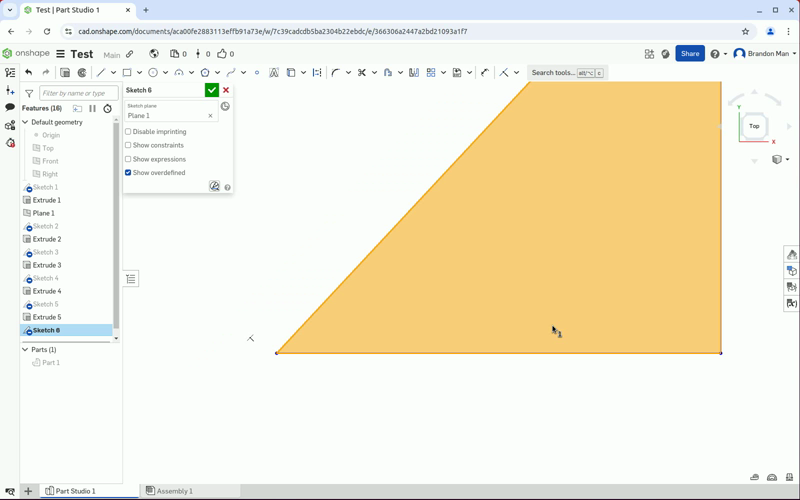
scroll(-6)
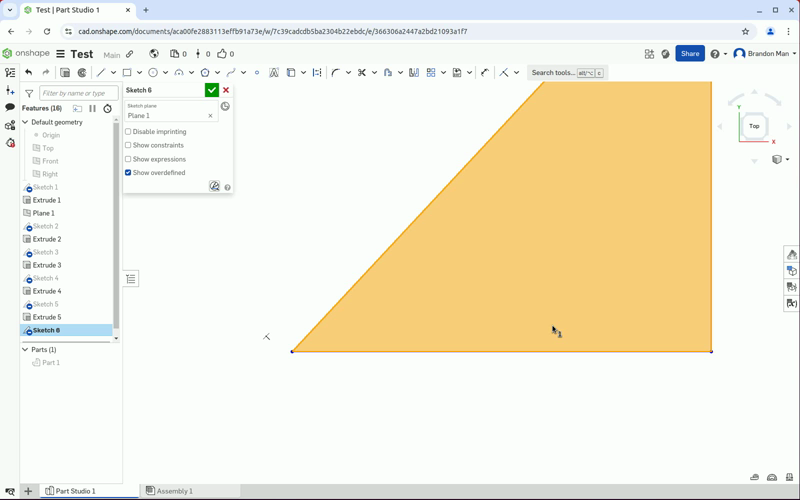
scroll(-6)
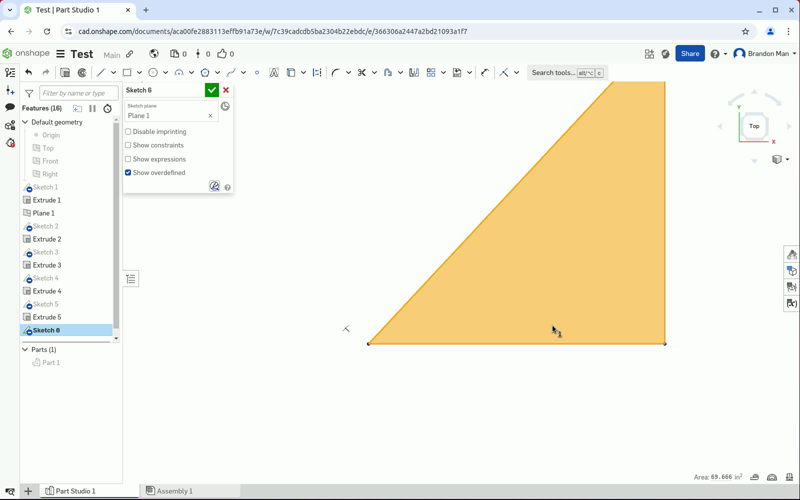
scroll(-6)
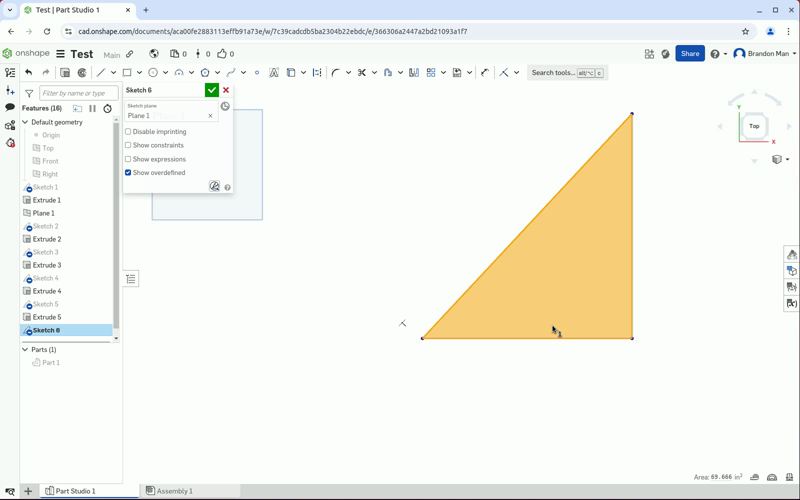
scroll(-6)
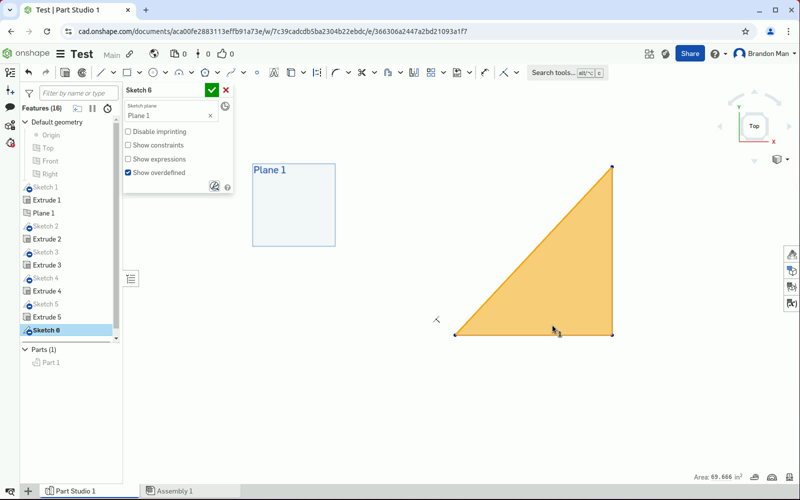
scroll(-6)
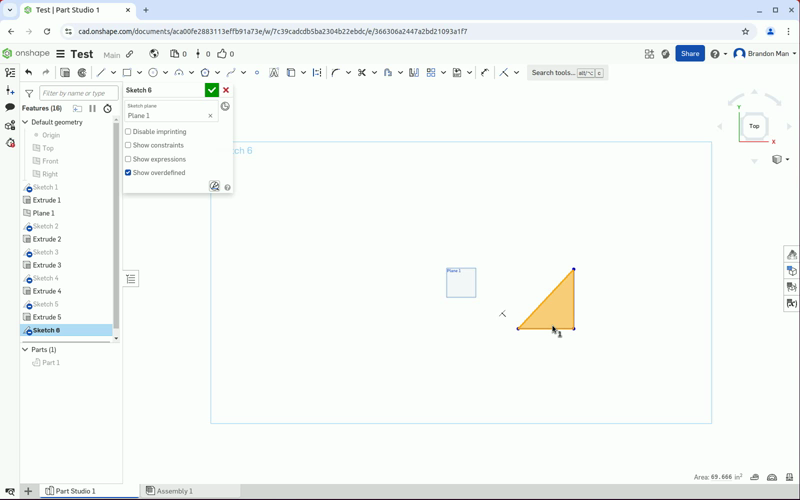
mouse_move(73, 352)
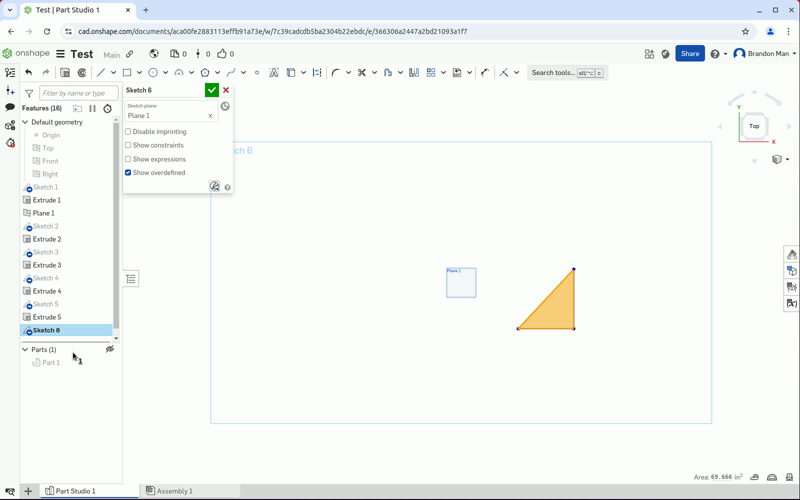
key(shift+y)
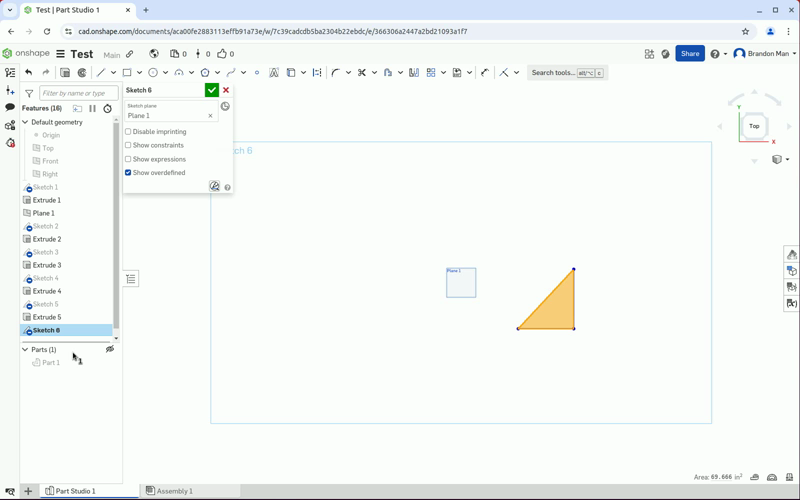
key(shift+e)
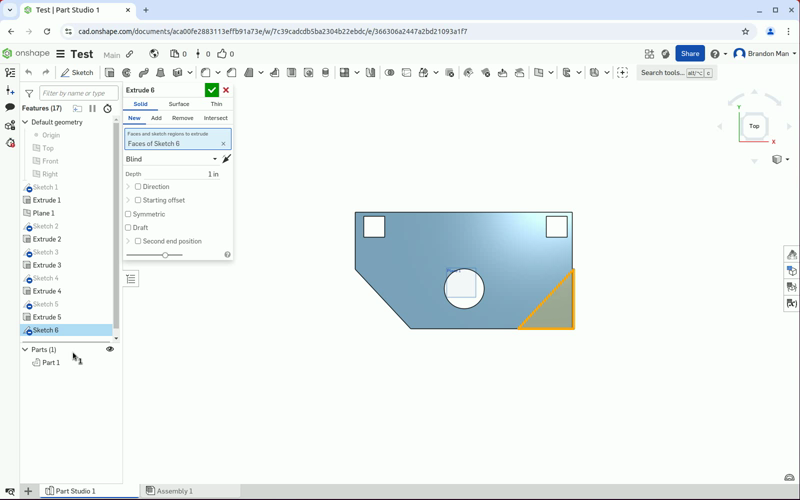
mouse_move(143, 106)
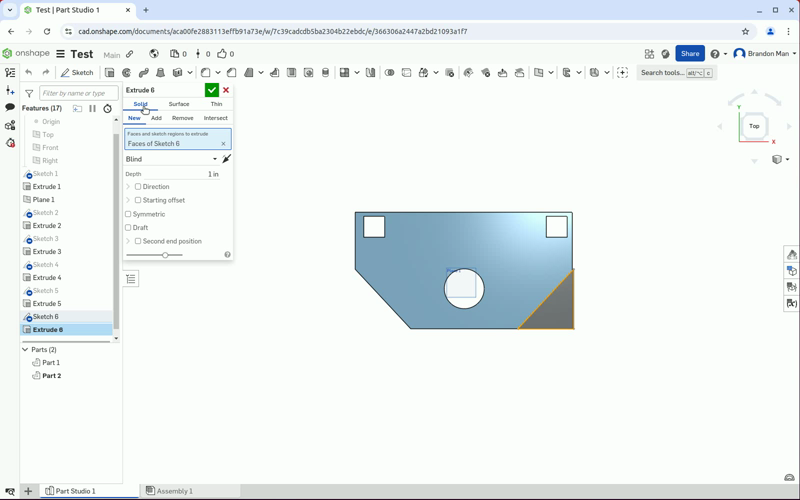
click(143, 106)
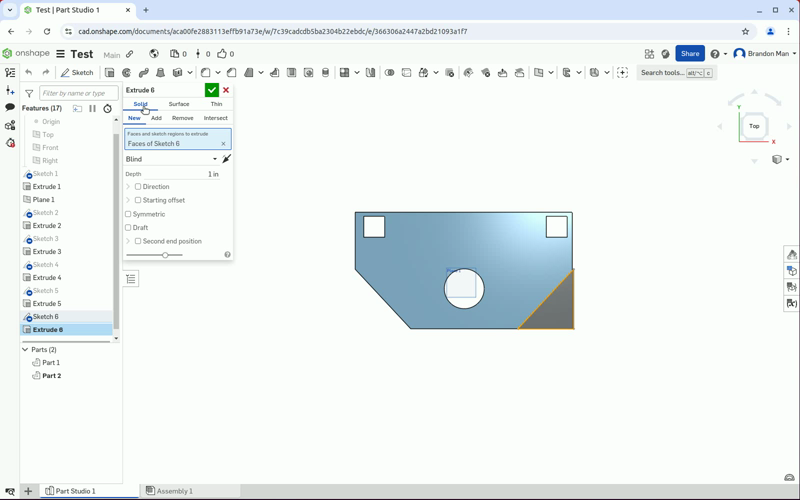
mouse_move(186, 120)
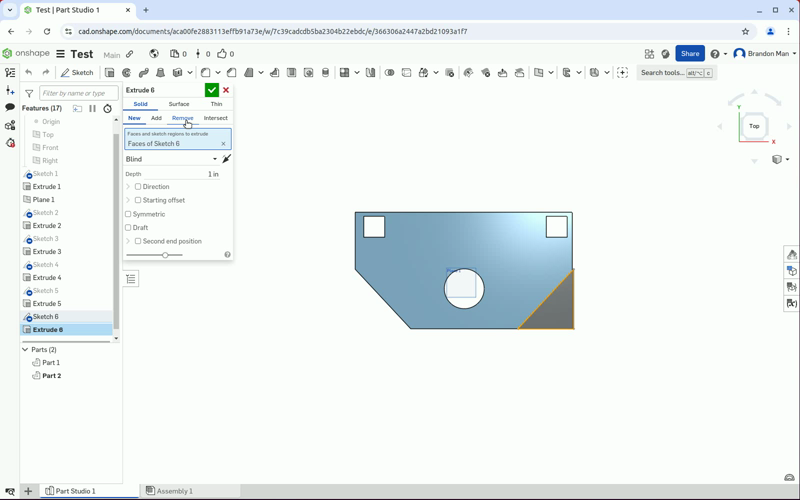
click(186, 120)
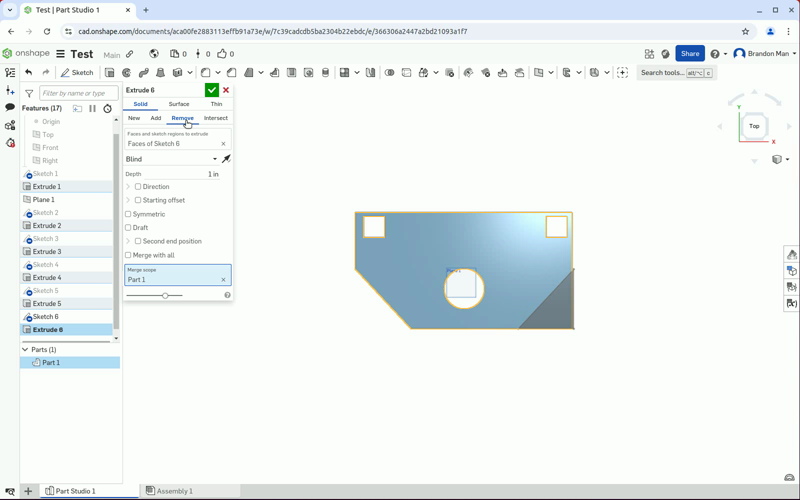
key(tab, 4)
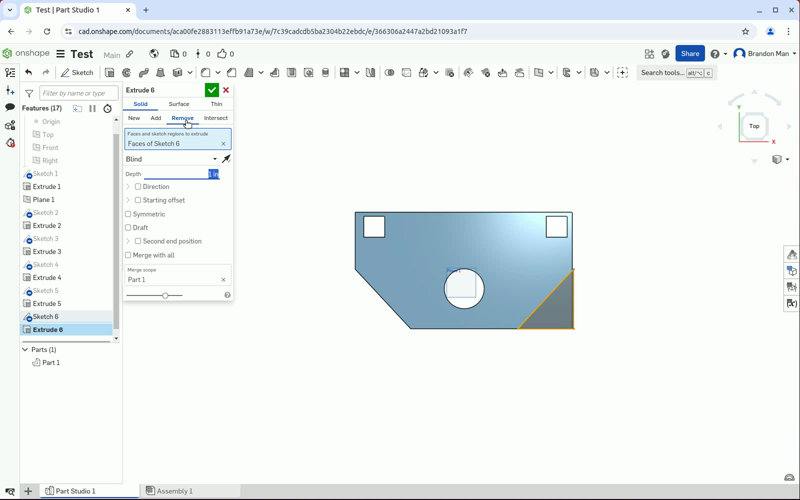
text(7.943)
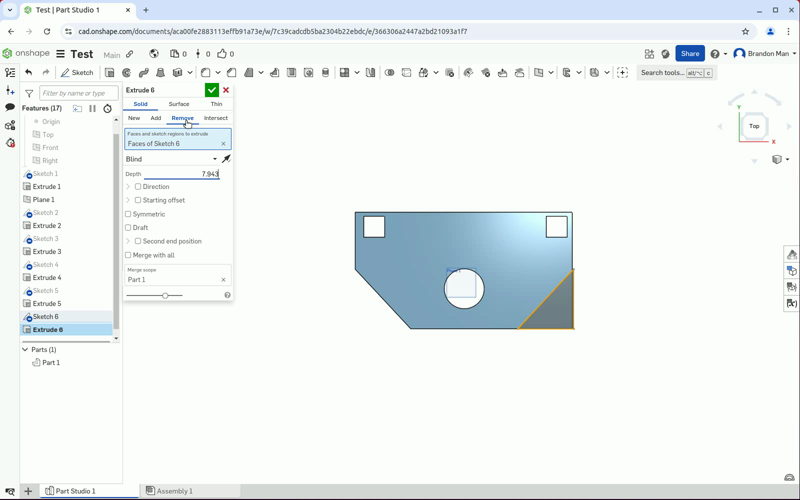
key(tab, 6)
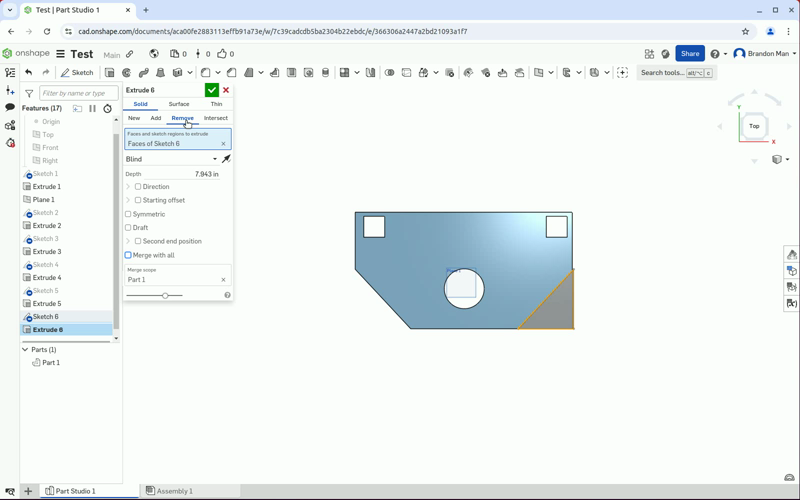
key(space)
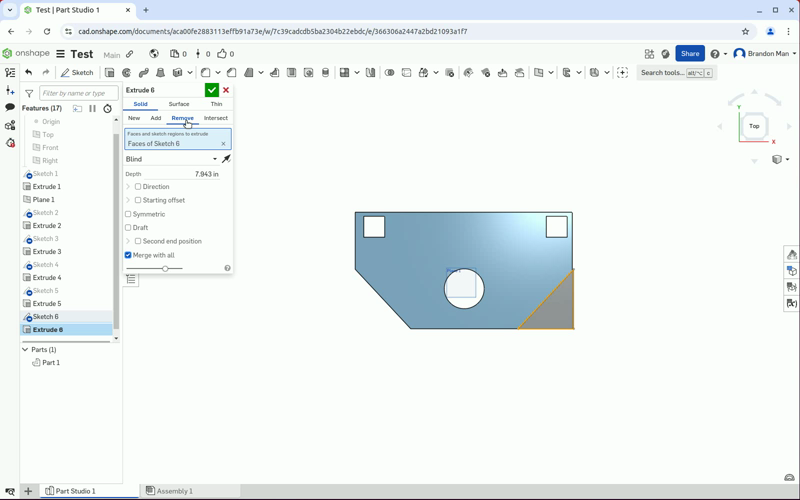
key(enter)
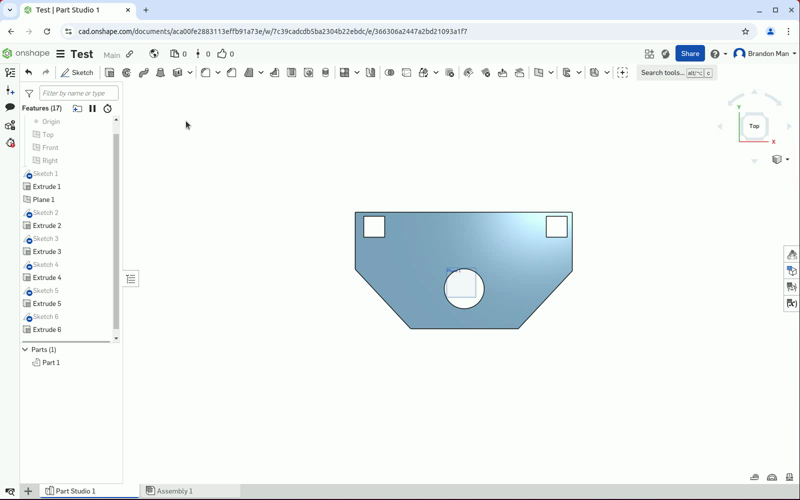
key(shift+h)
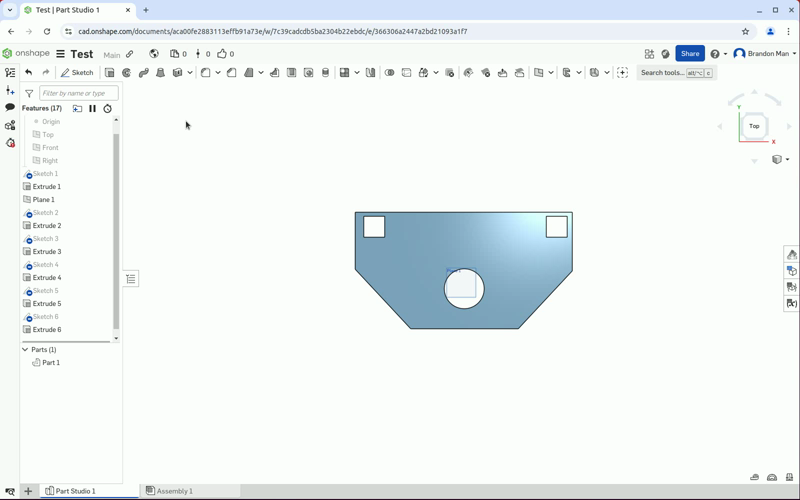
key(shift+h)
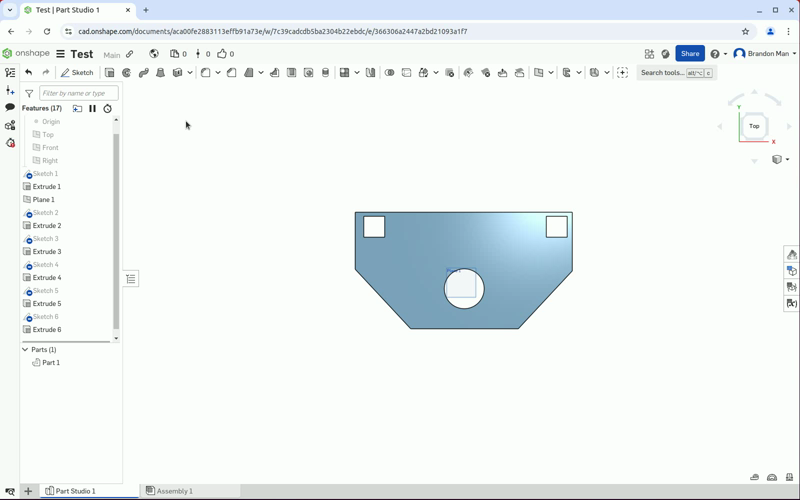
key(shift+7)
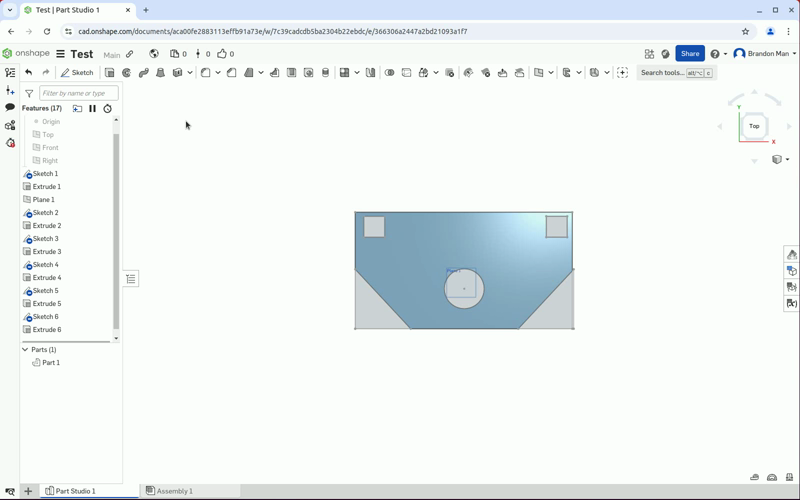
key(up, 3)
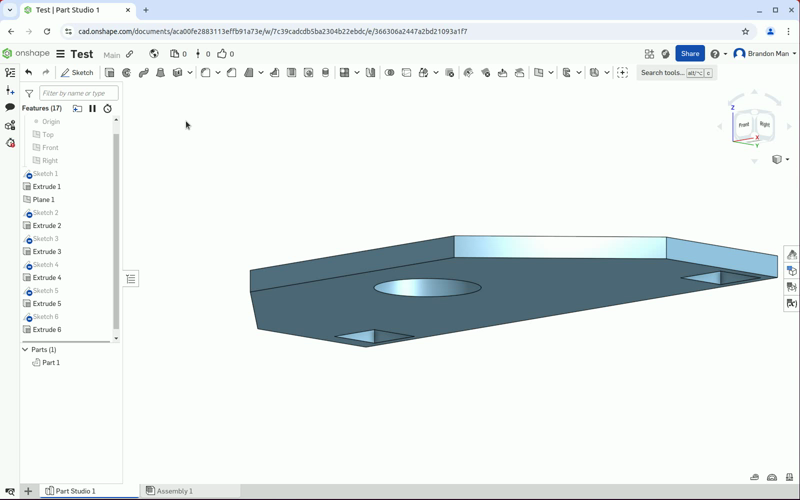
key(left, 3)
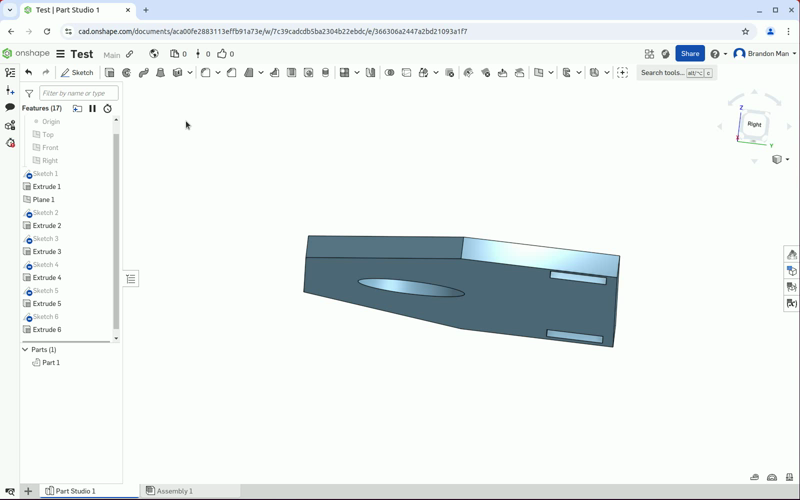
key(right, 3)
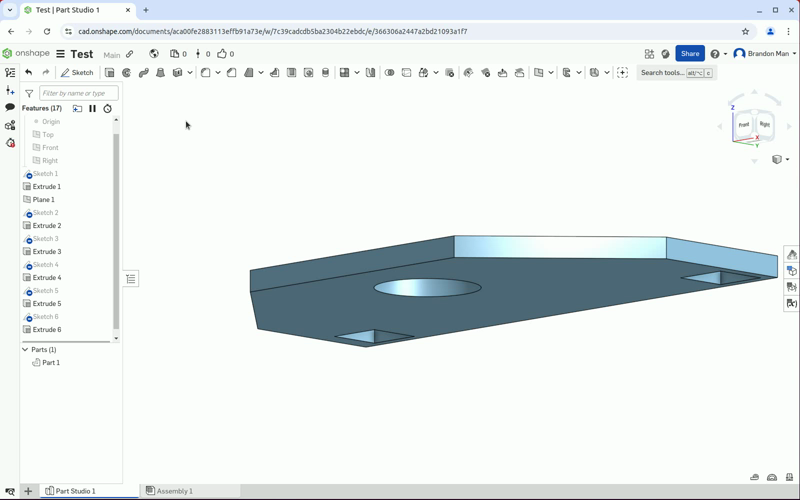
key(down, 3)
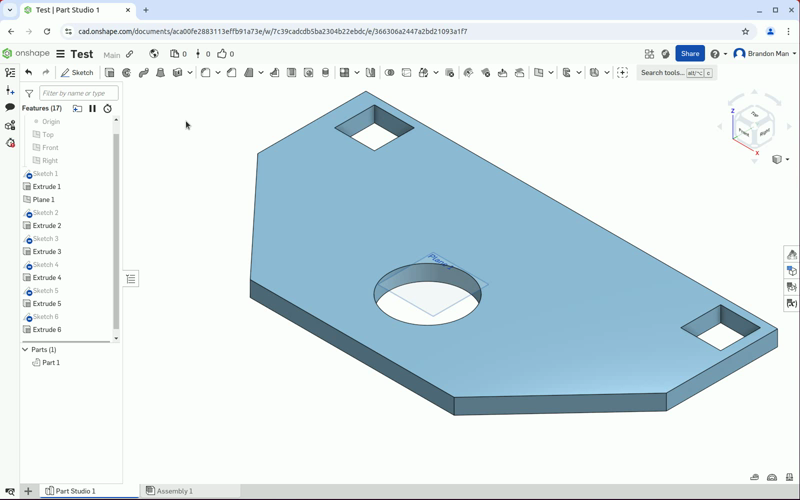
mouse_move(69, 176)
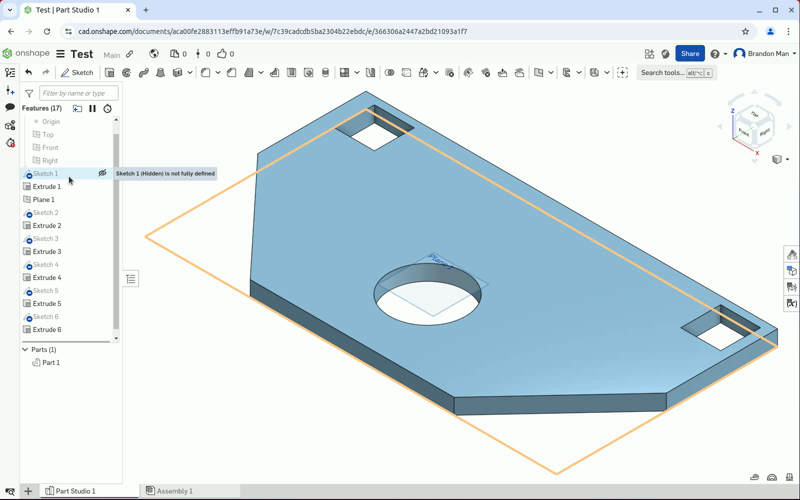
click(69, 176)